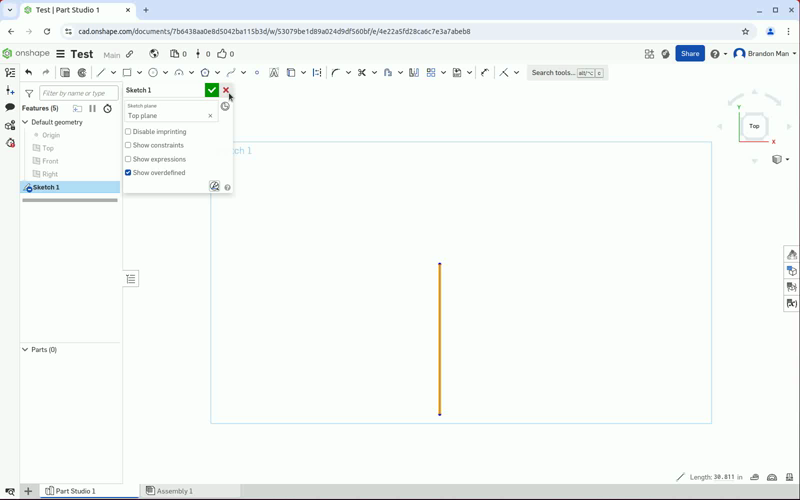
key(shift+h)
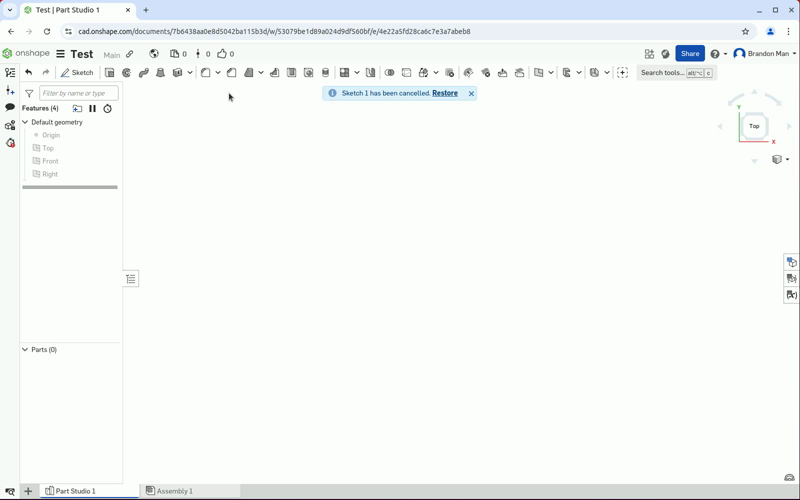
mouse_move(73, 352)
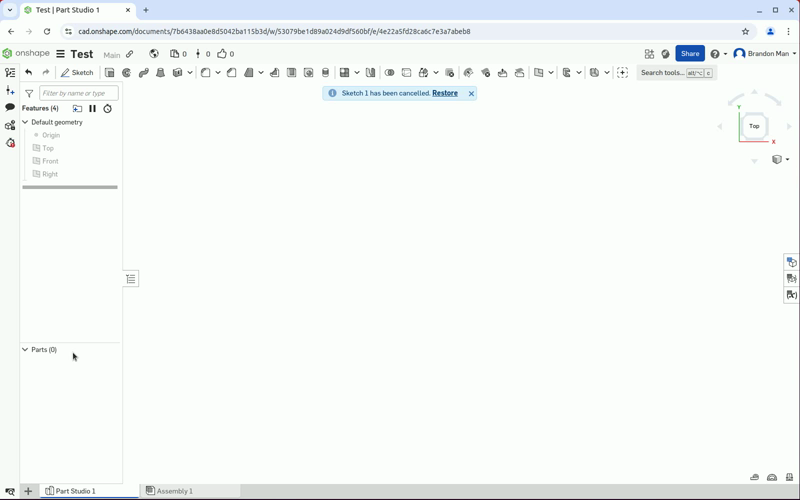
key(y)
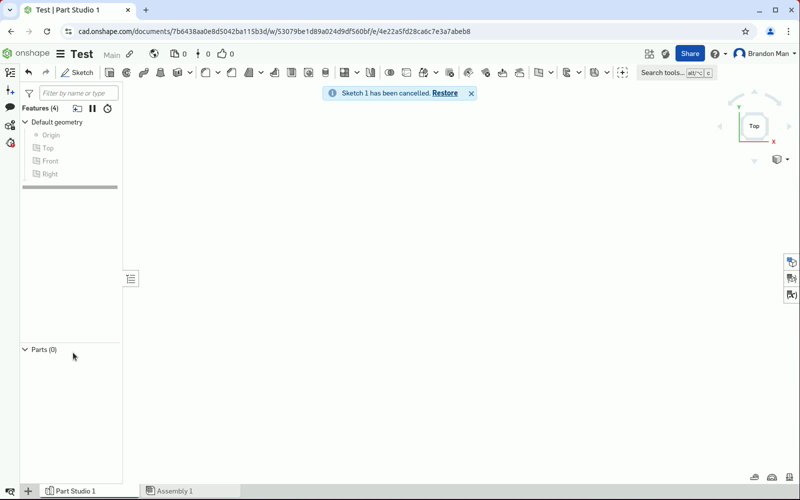
key(shift+p)
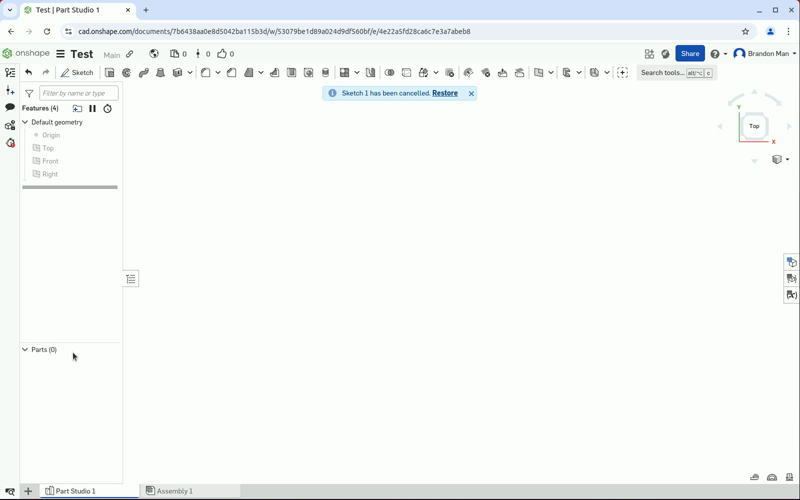
key(space)
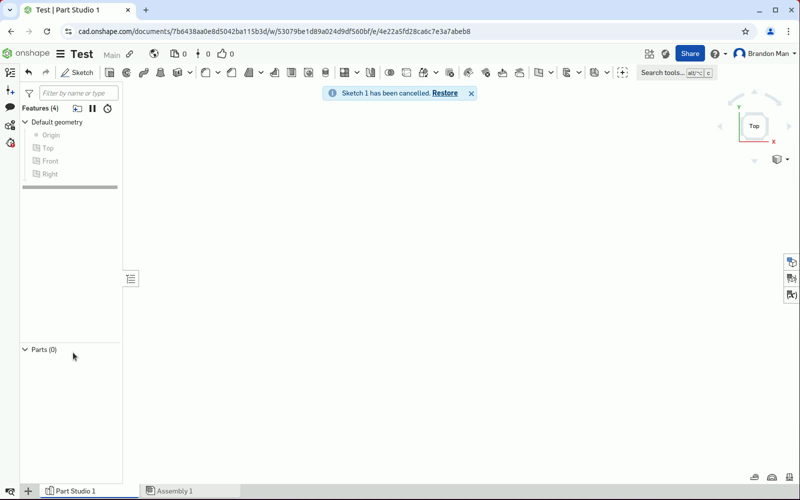
key_down(shift)
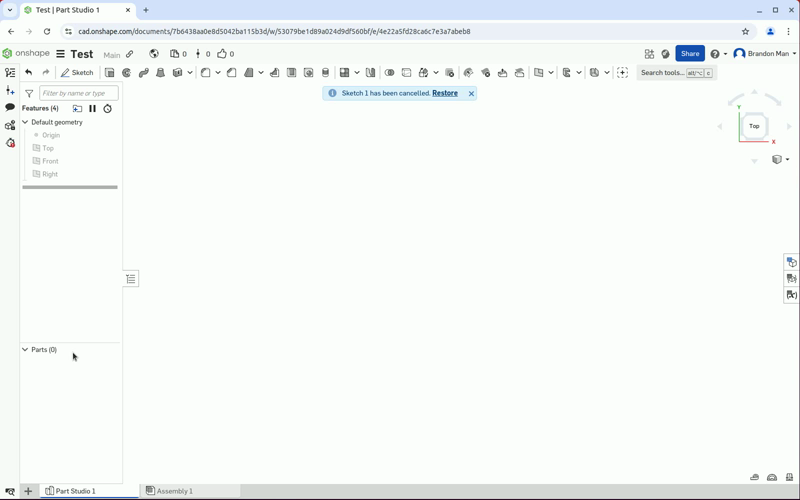
key(up)
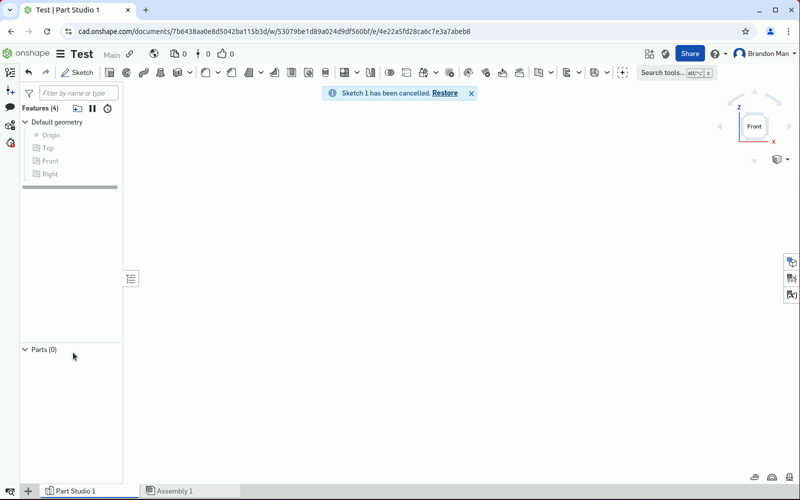
key_up(shift)
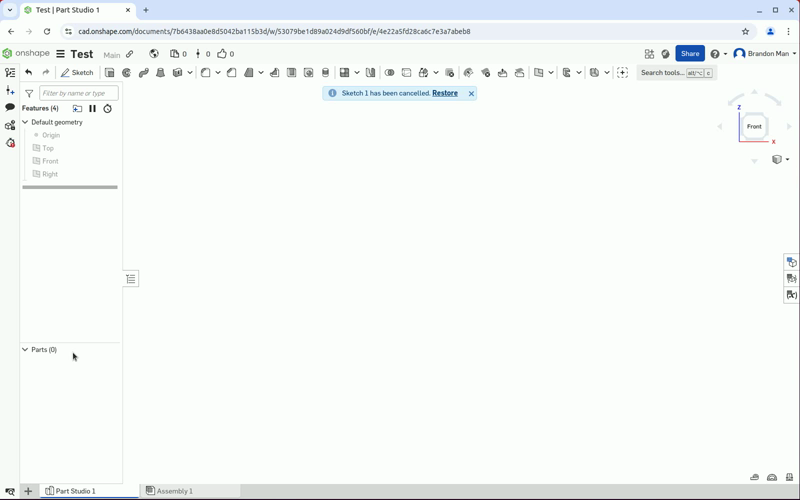
key(space)
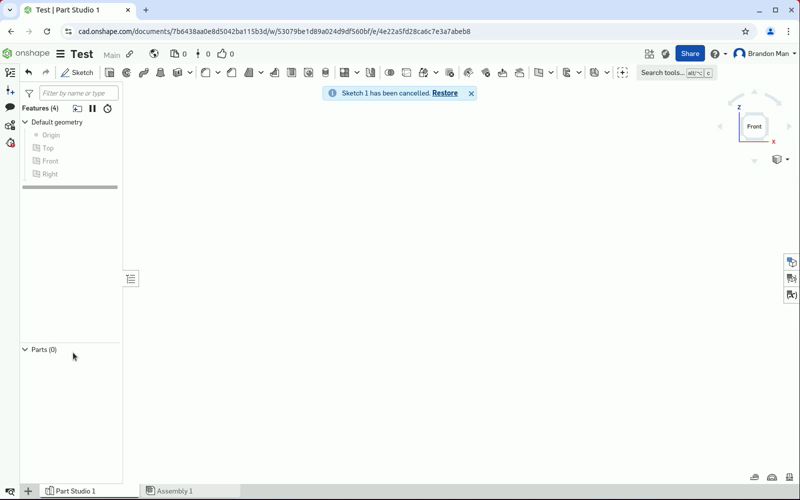
key_down(shift)
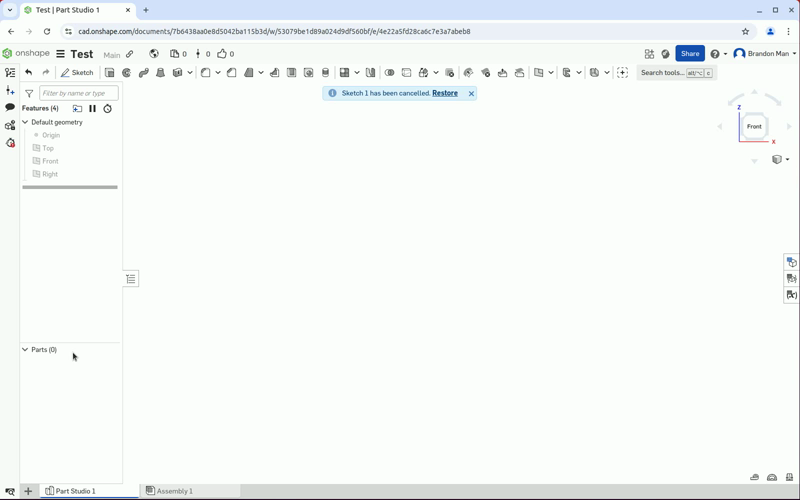
key(left)
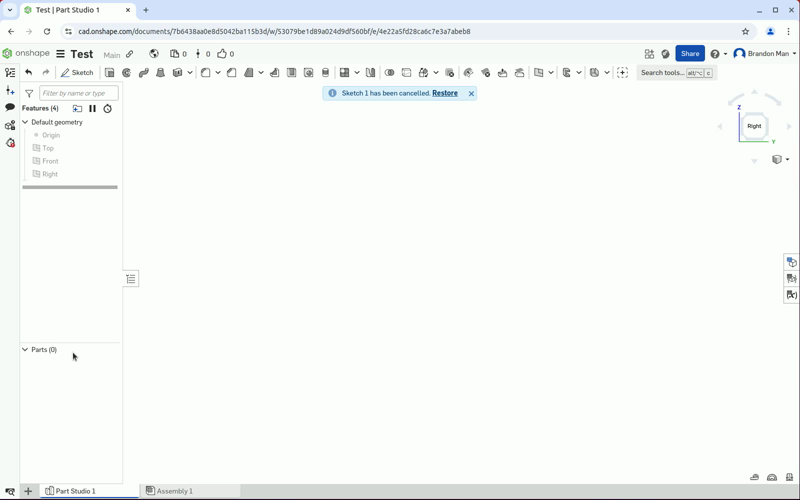
key_up(shift)
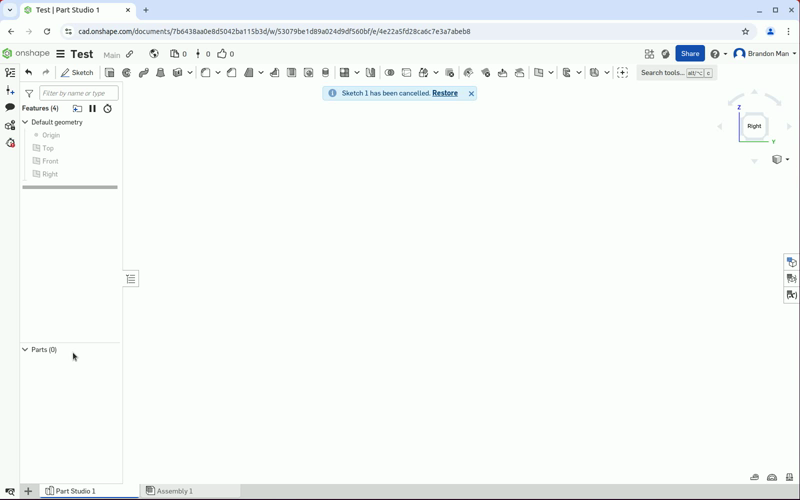
mouse_move(73, 352)
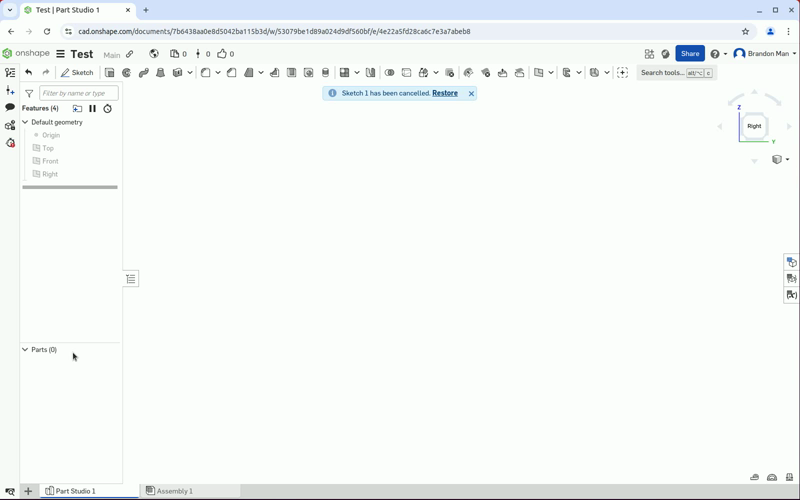
key(shift+y)
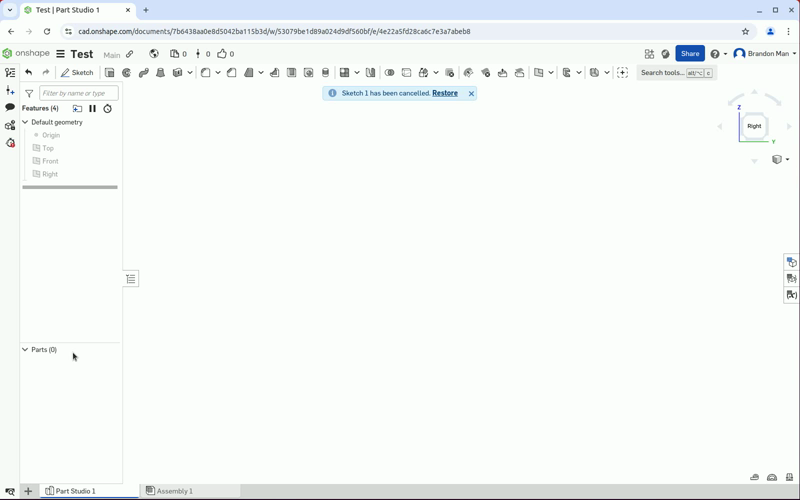
key(shift+s)
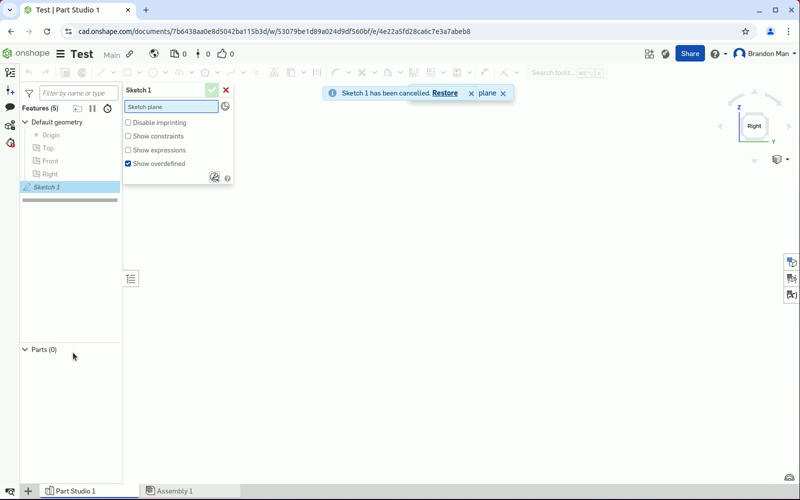
mouse_move(73, 176)
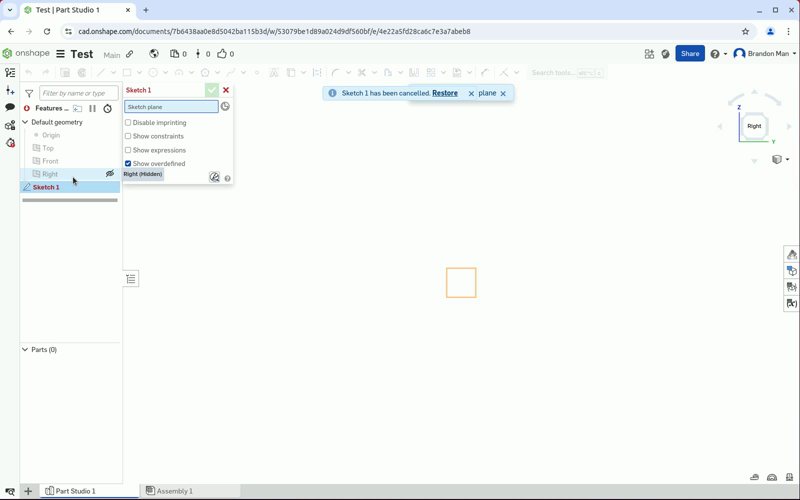
click(73, 176)
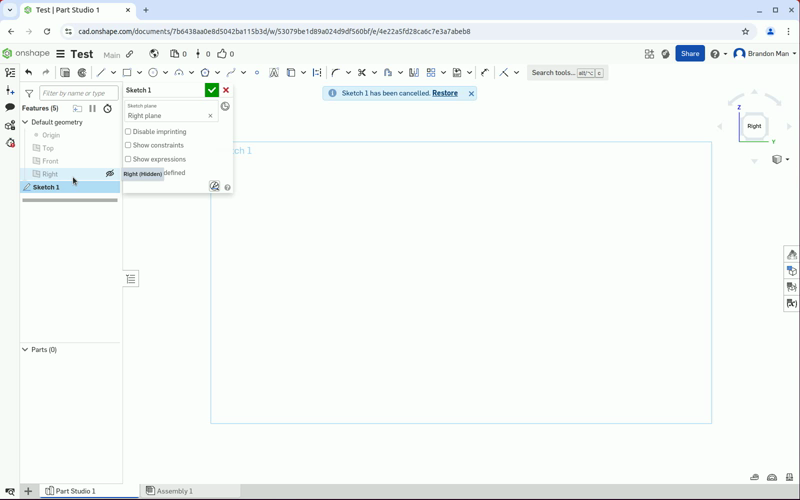
mouse_move(73, 352)
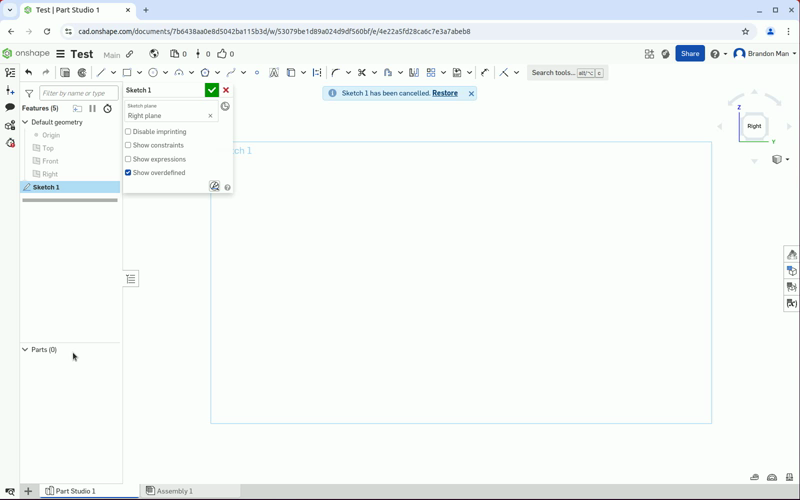
key(y)
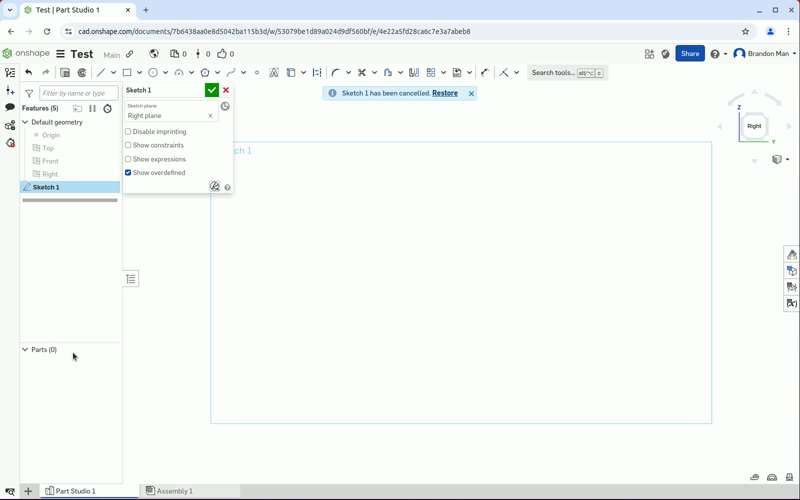
key(l)
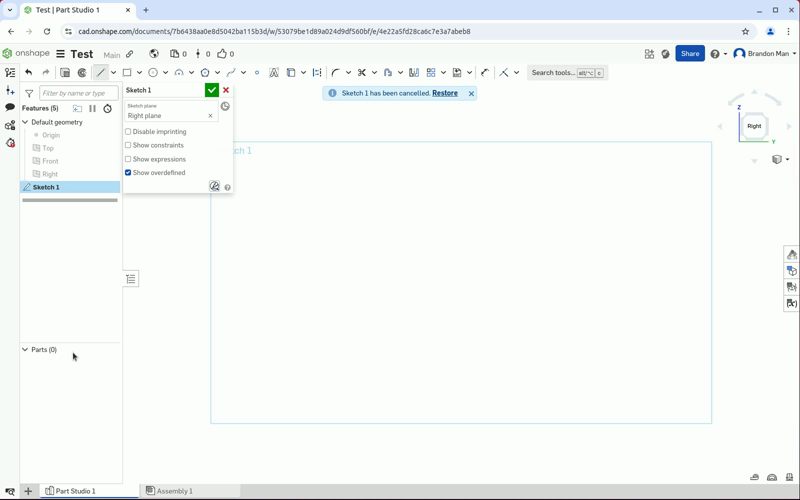
key_down(shift)
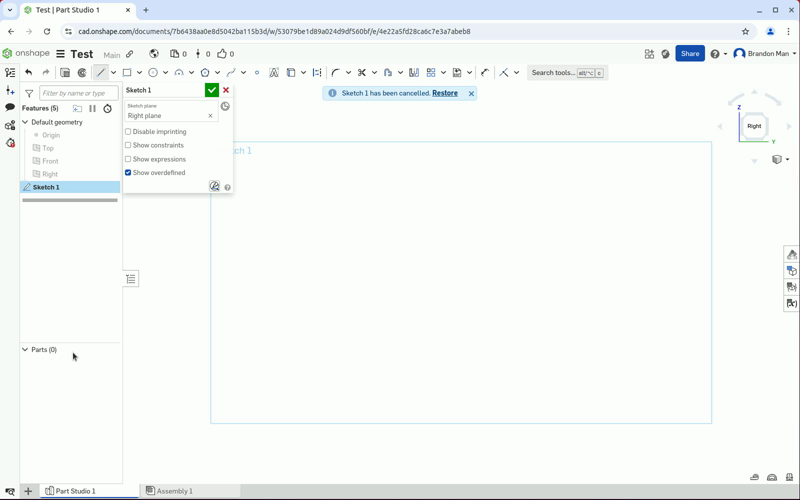
mouse_move(359, 282)
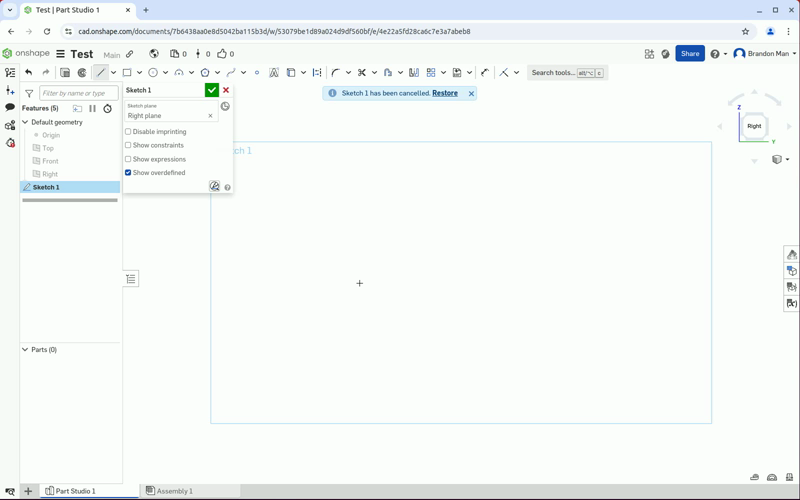
click(359, 282)
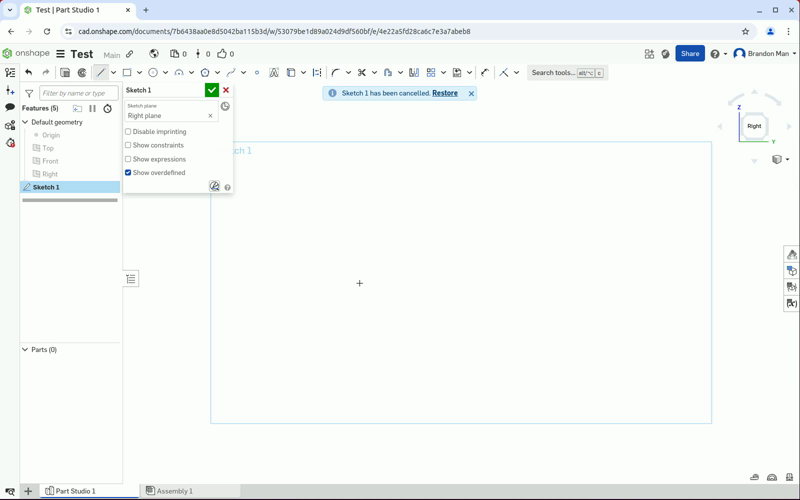
key_up(shift)
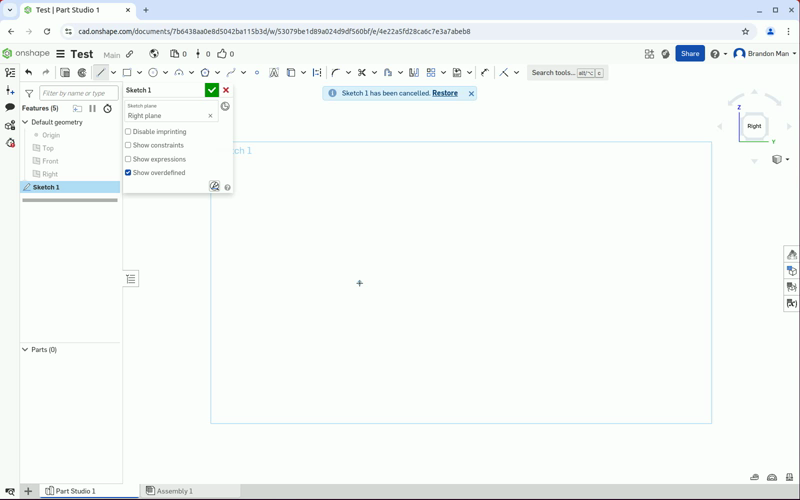
key_down(shift)
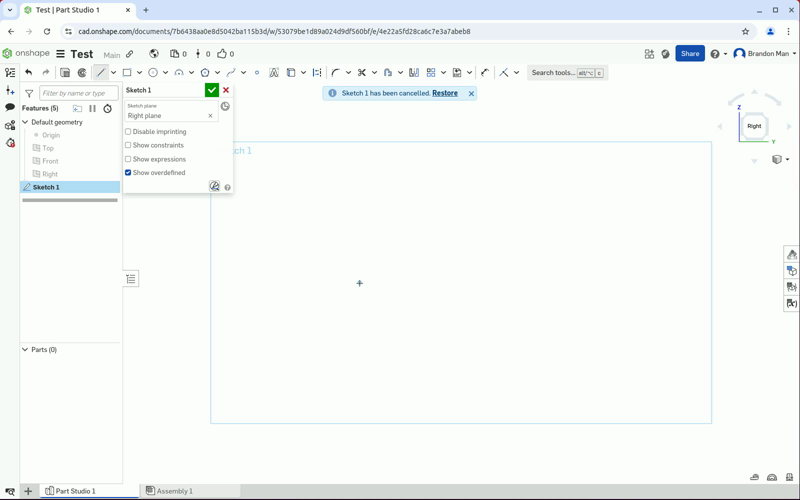
mouse_move(472, 282)
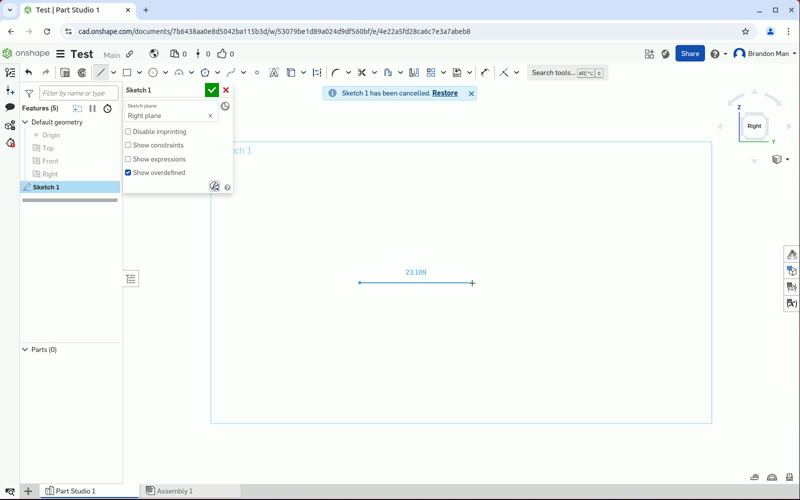
click(472, 282)
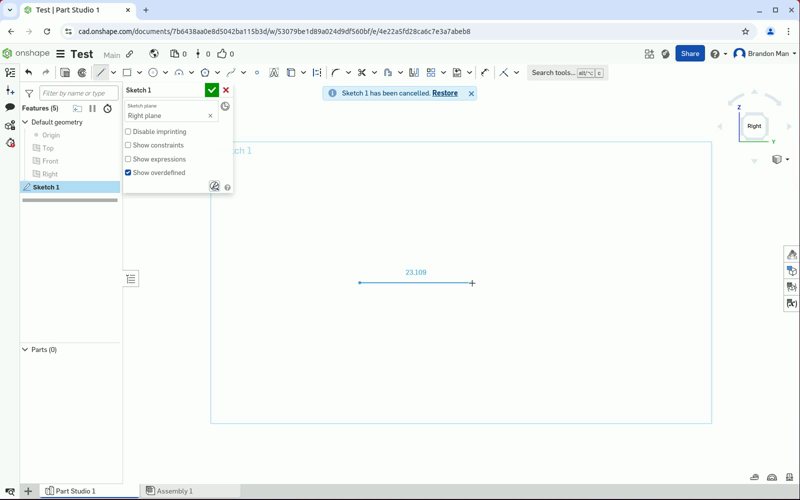
key_up(shift)
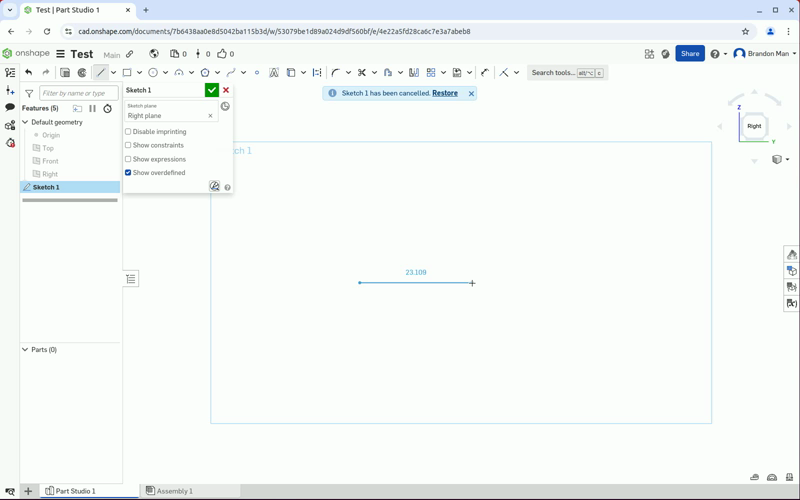
key_down(shift)
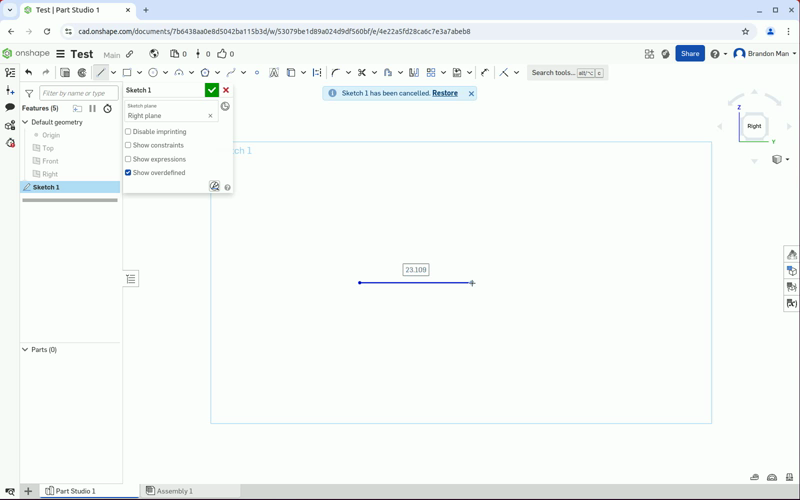
mouse_move(502, 282)
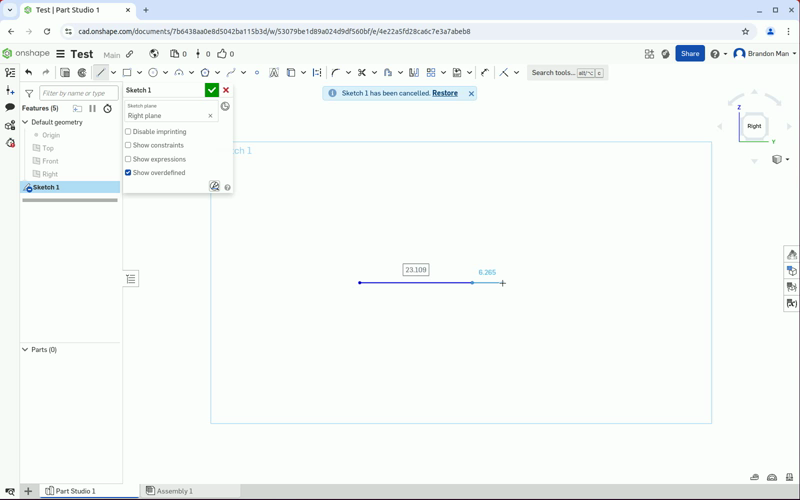
mouse_move(472, 273)
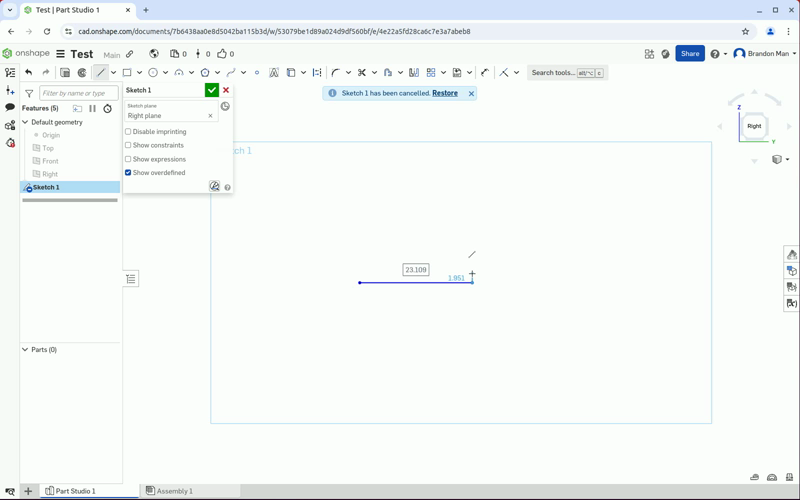
click(472, 273)
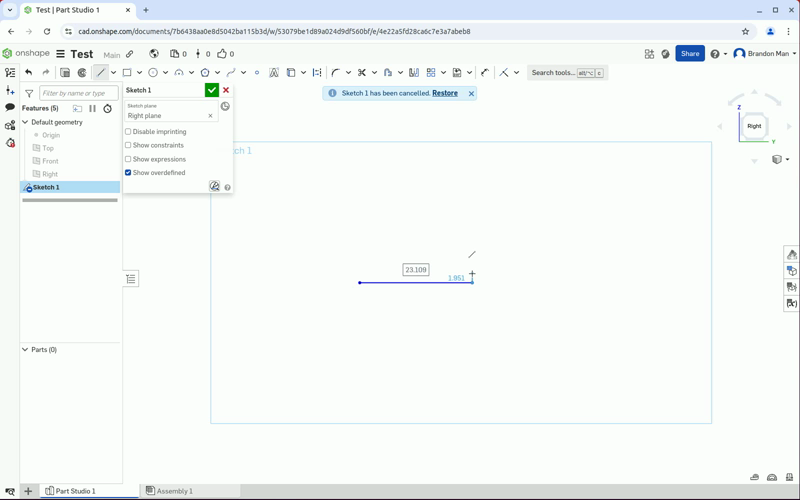
key_up(shift)
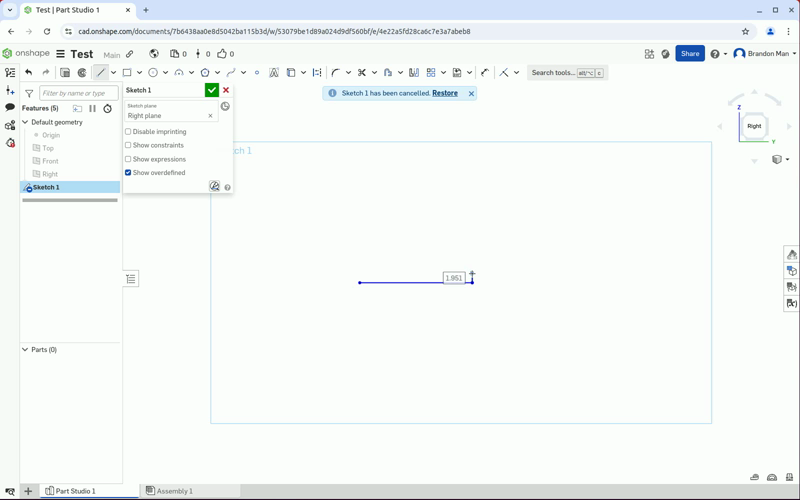
key_down(shift)
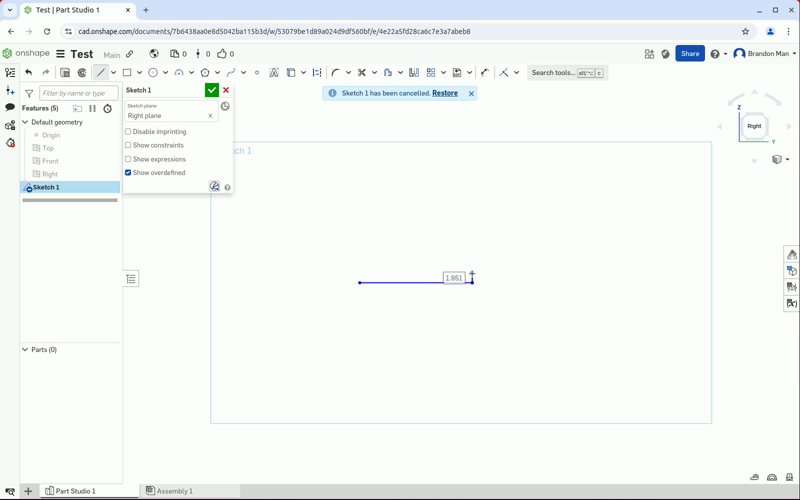
mouse_move(359, 273)
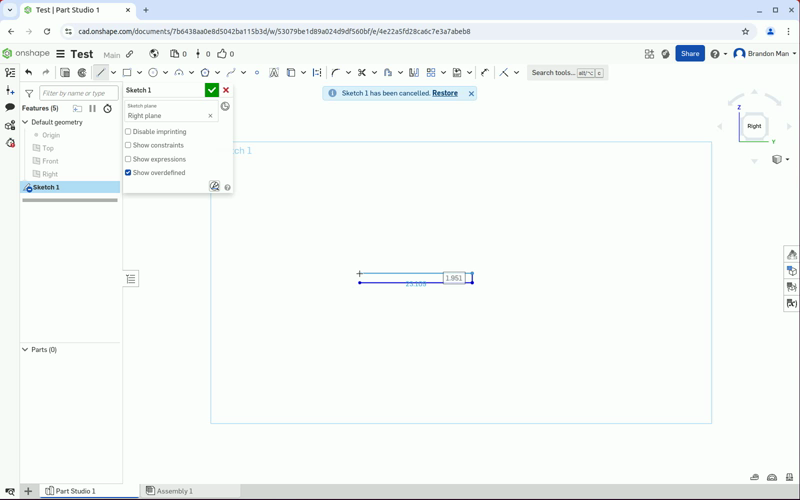
click(359, 273)
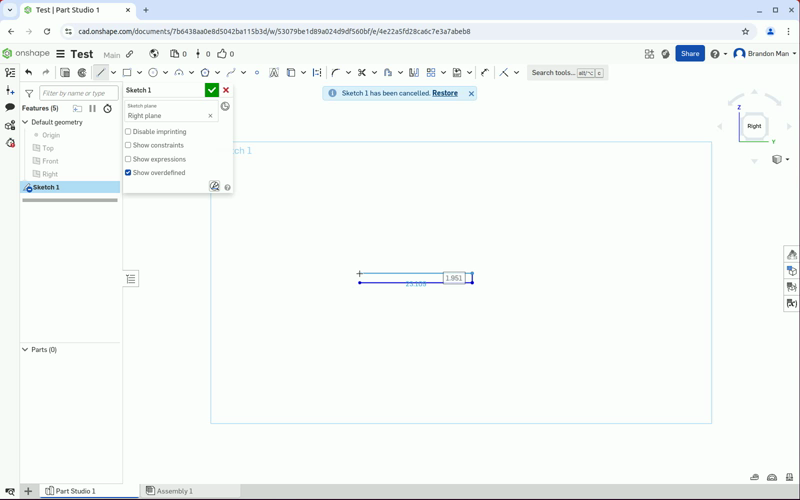
key_up(shift)
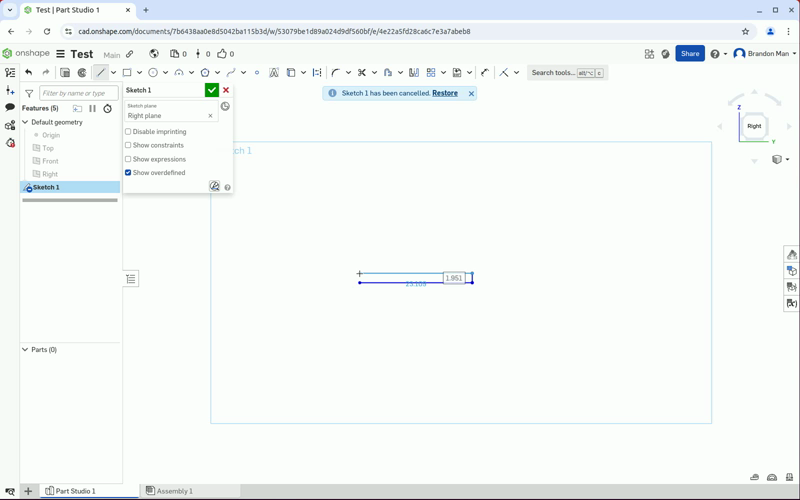
mouse_move(389, 273)
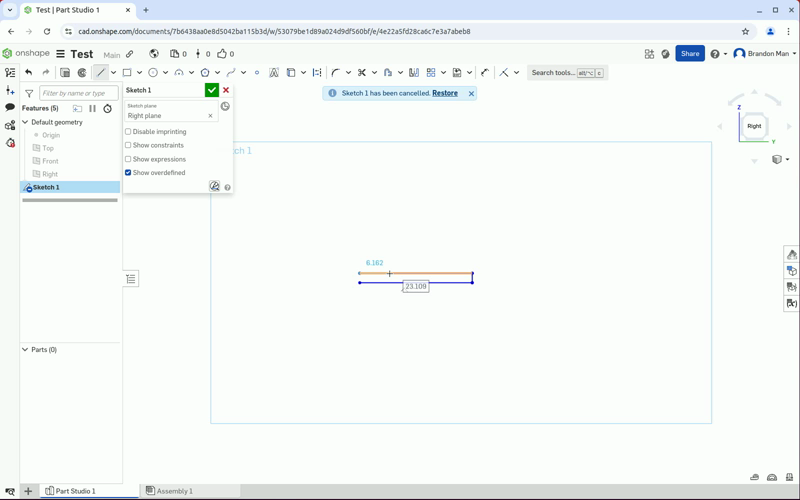
key_down(shift)
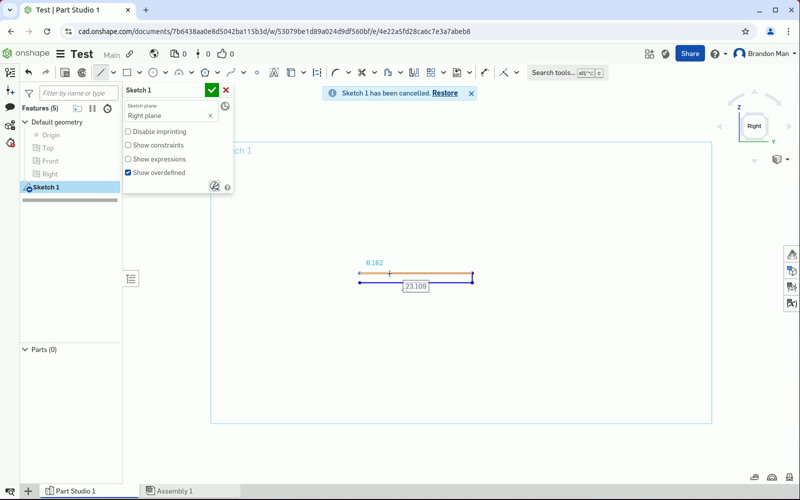
mouse_move(359, 282)
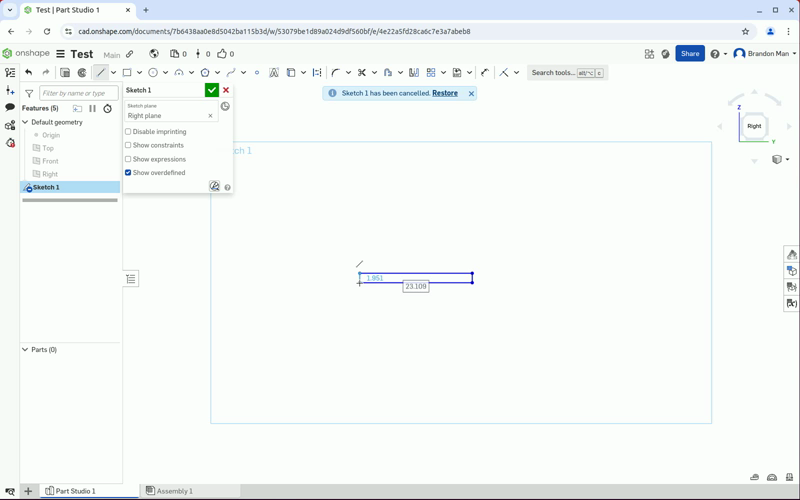
key_up(shift)
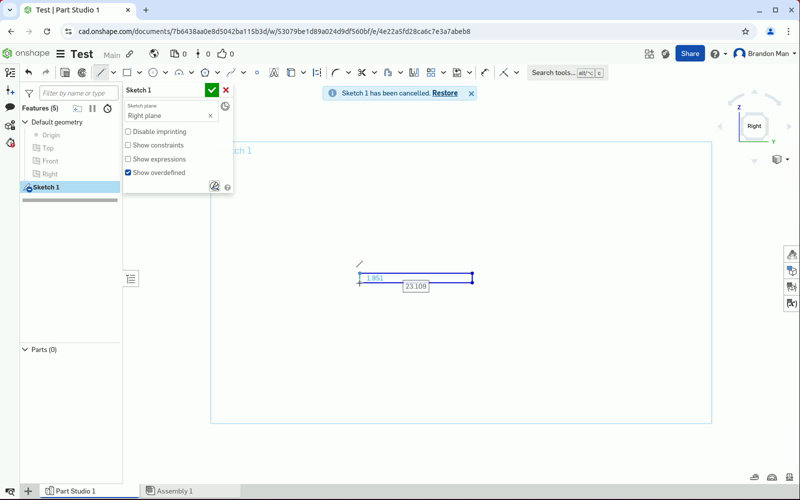
click(359, 282)
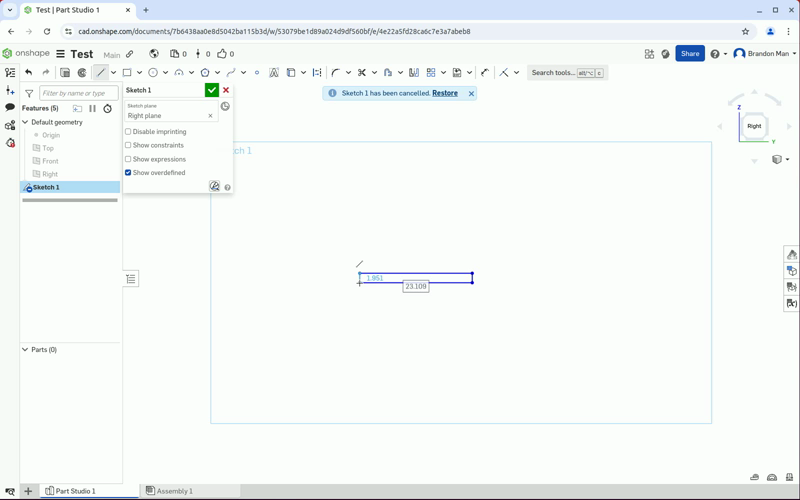
key(esc)
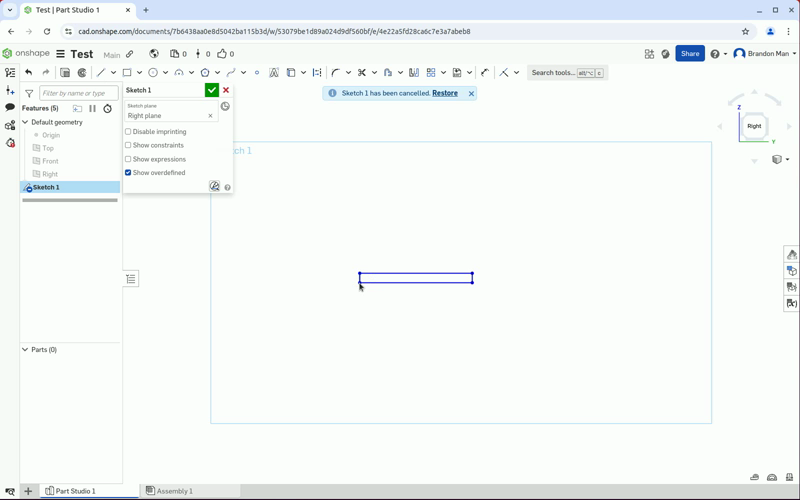
mouse_move(375, 276)
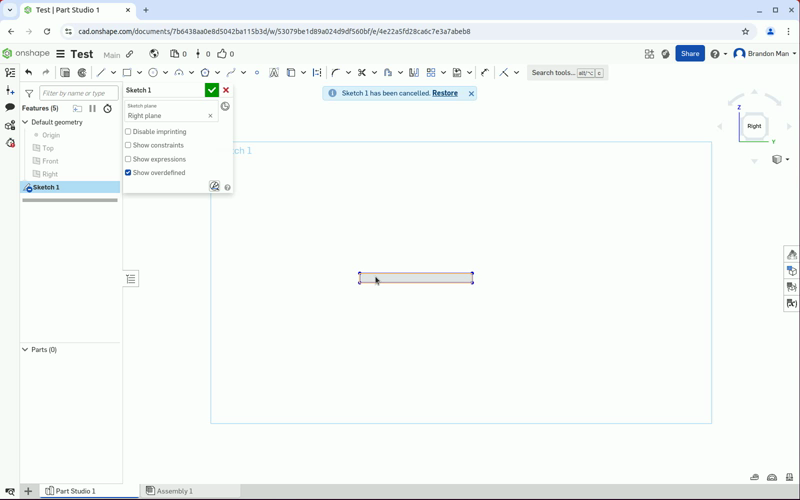
scroll(6)
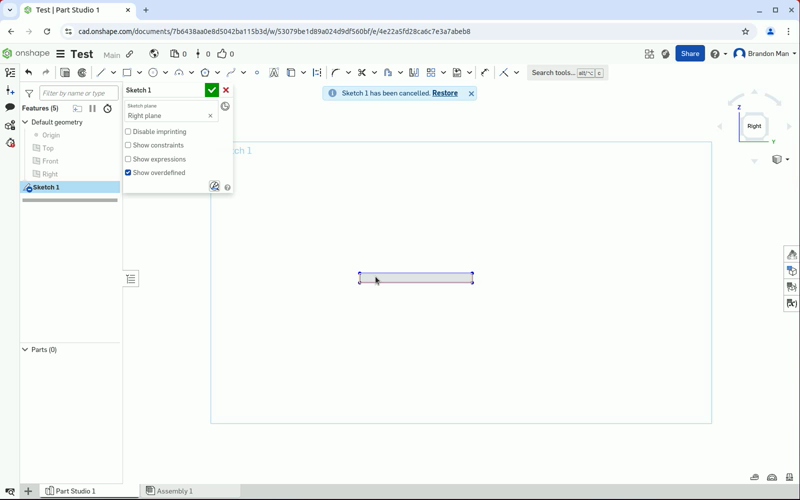
scroll(6)
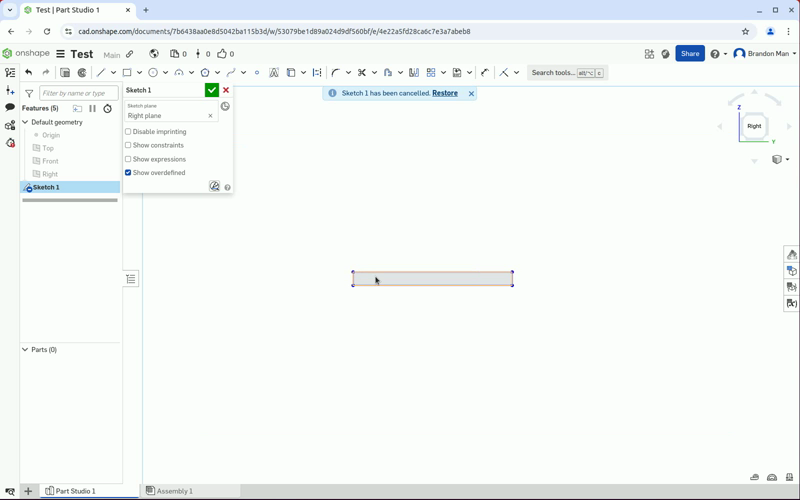
scroll(6)
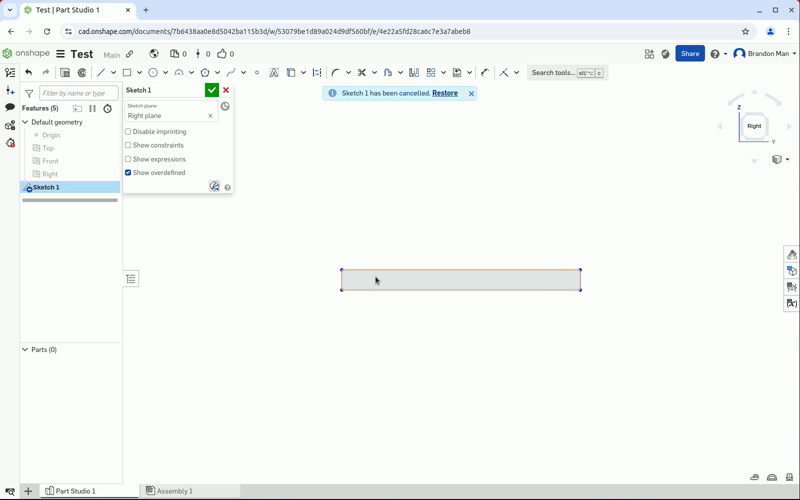
scroll(6)
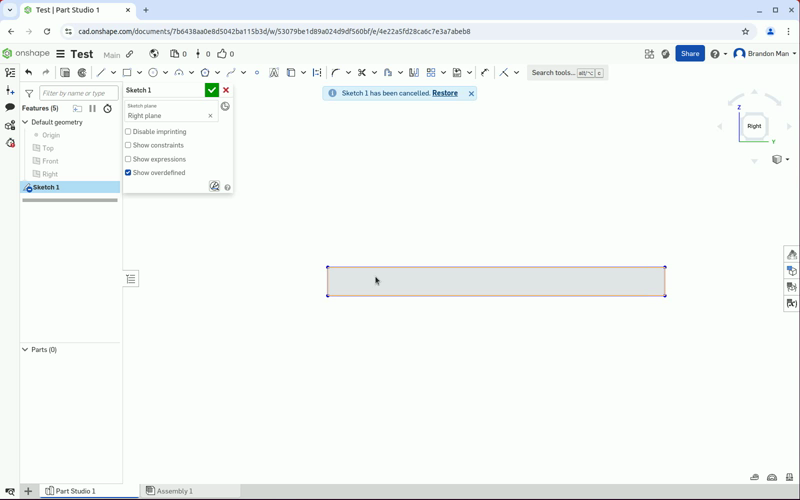
scroll(6)
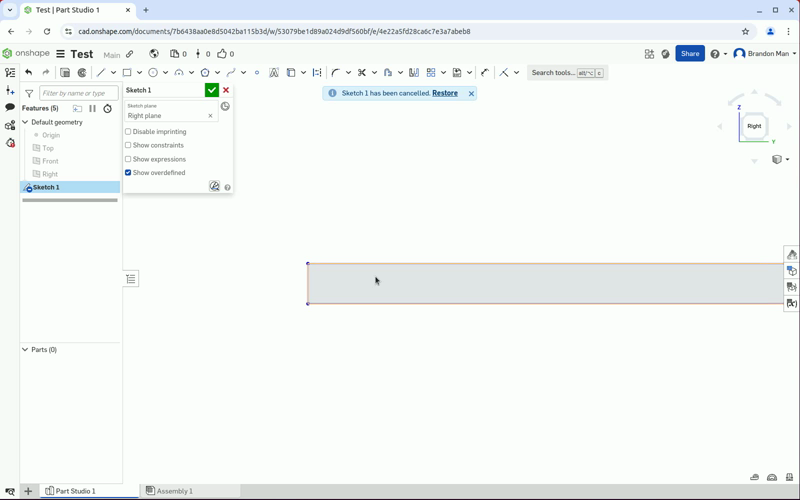
scroll(6)
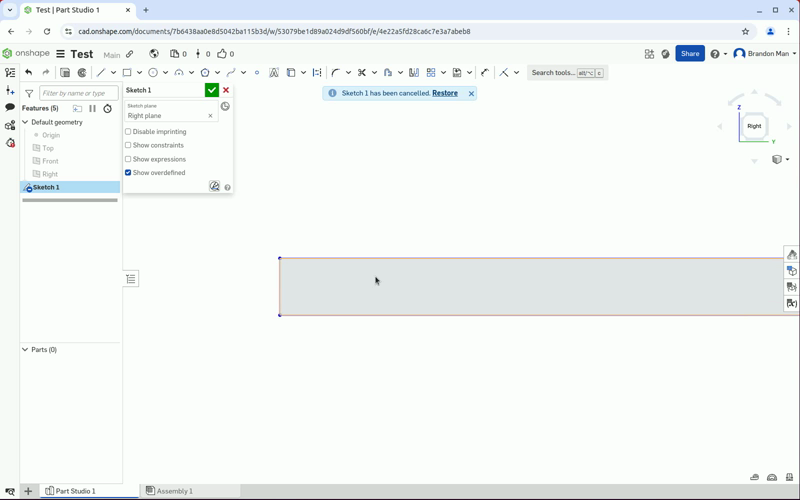
scroll(6)
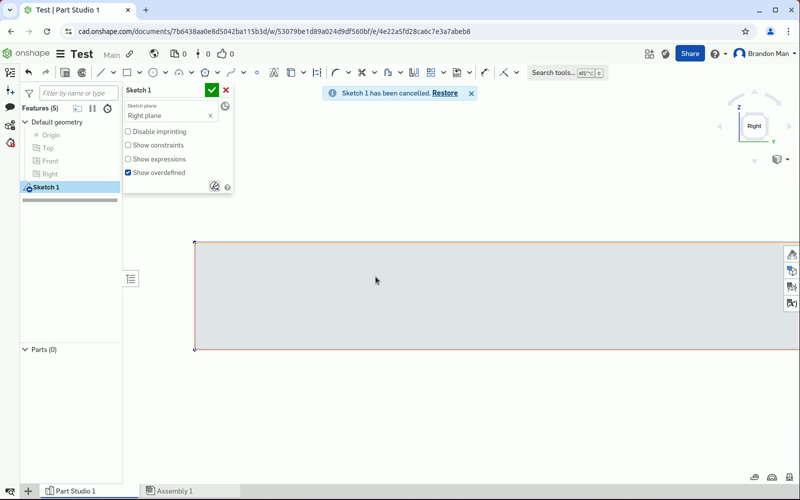
click(375, 276)
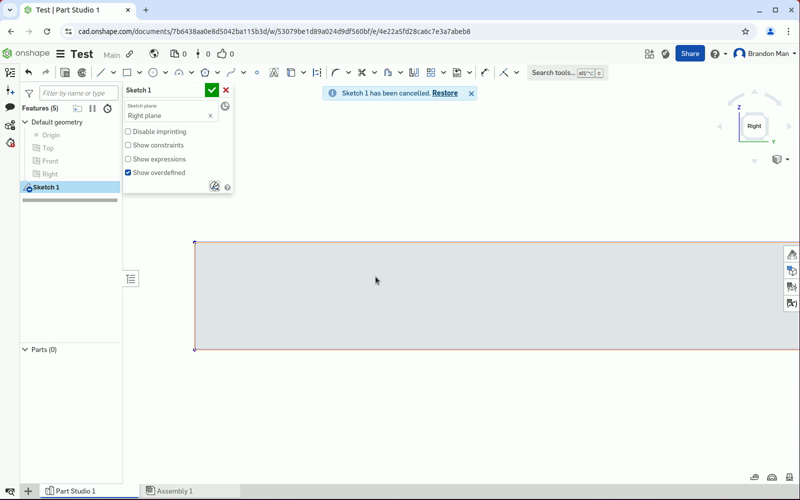
scroll(-6)
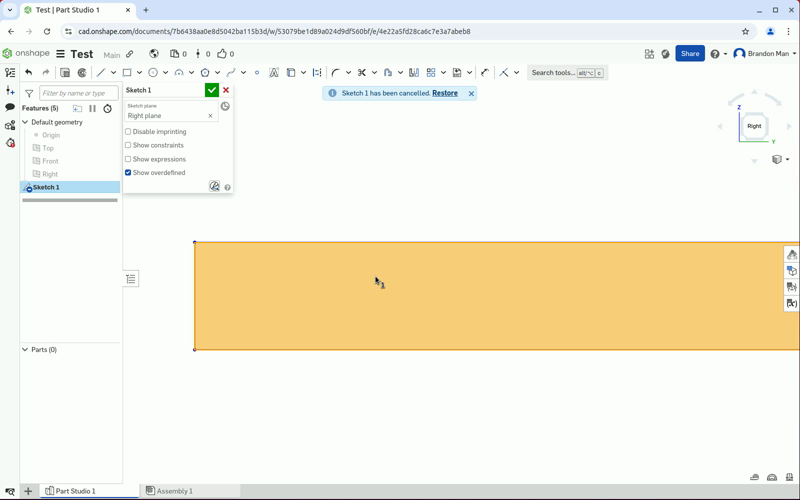
scroll(-6)
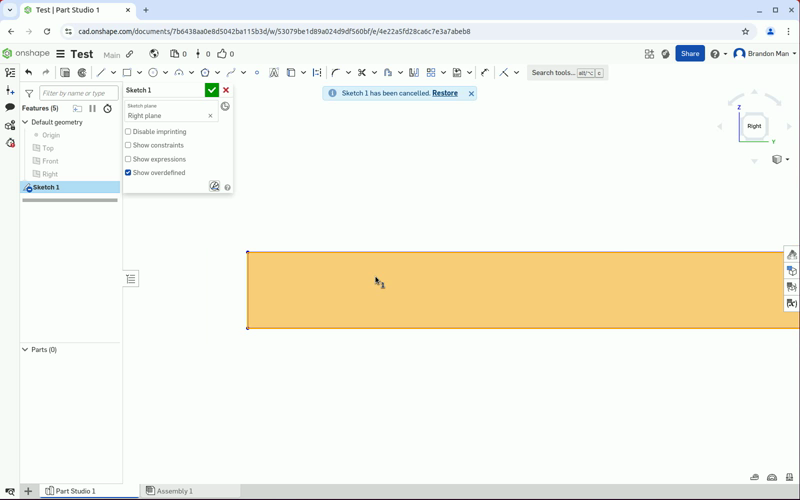
scroll(-6)
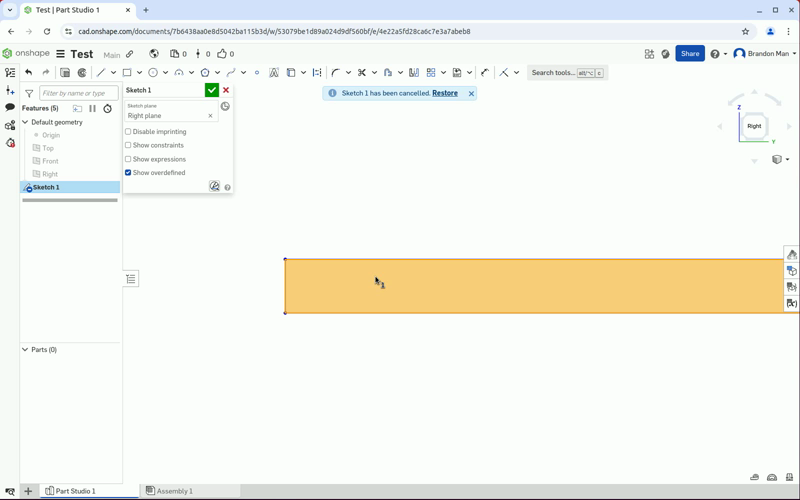
scroll(-6)
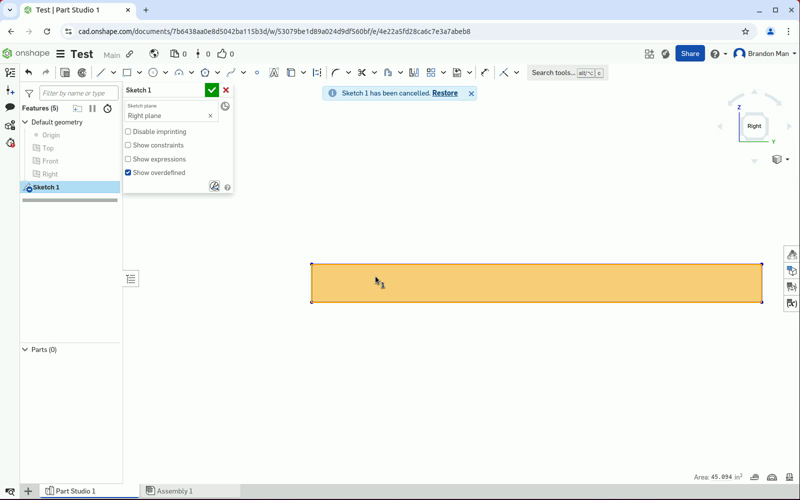
scroll(-6)
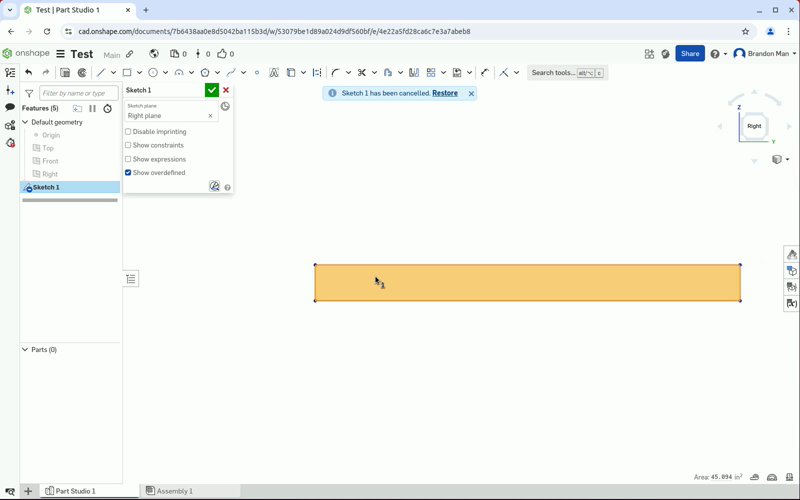
scroll(-6)
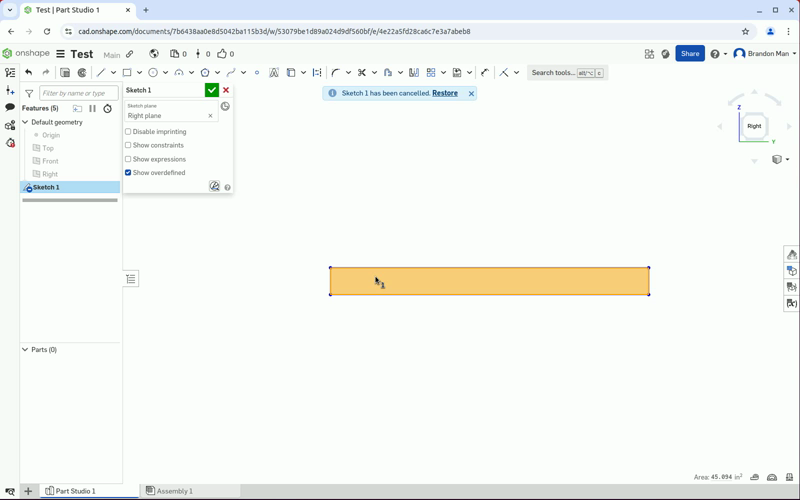
scroll(-6)
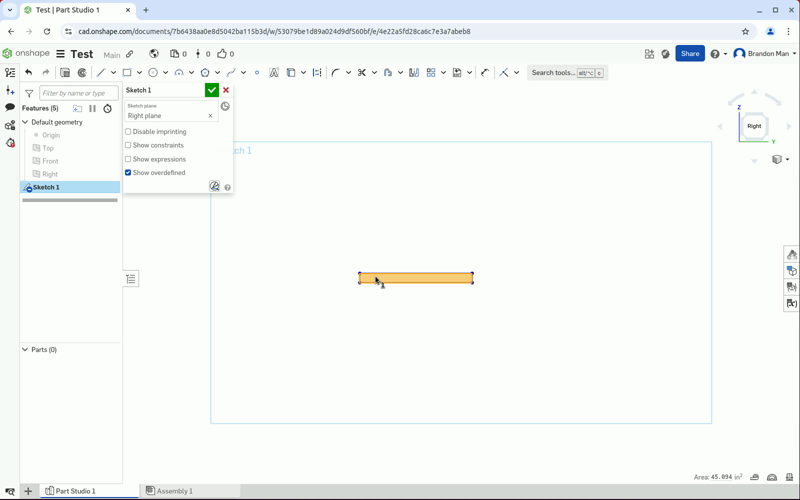
mouse_move(73, 352)
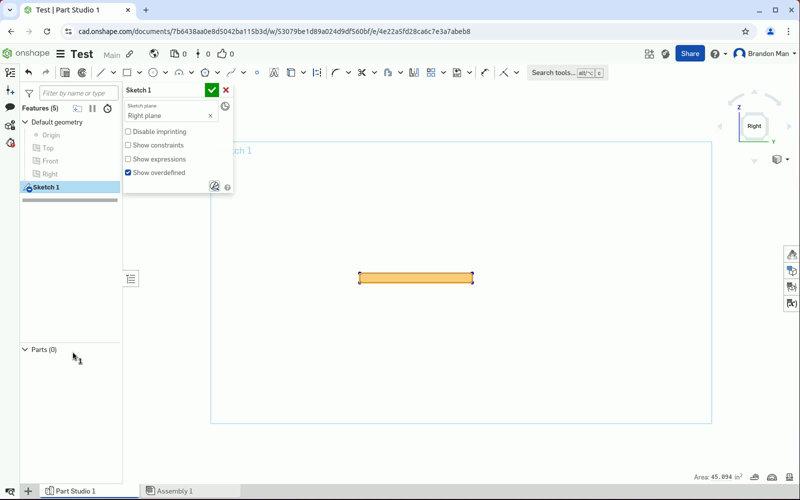
key(shift+y)
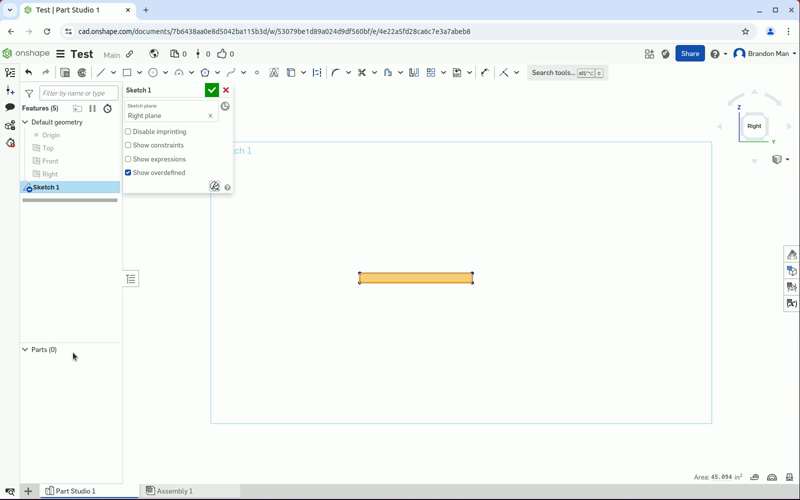
key(shift+e)
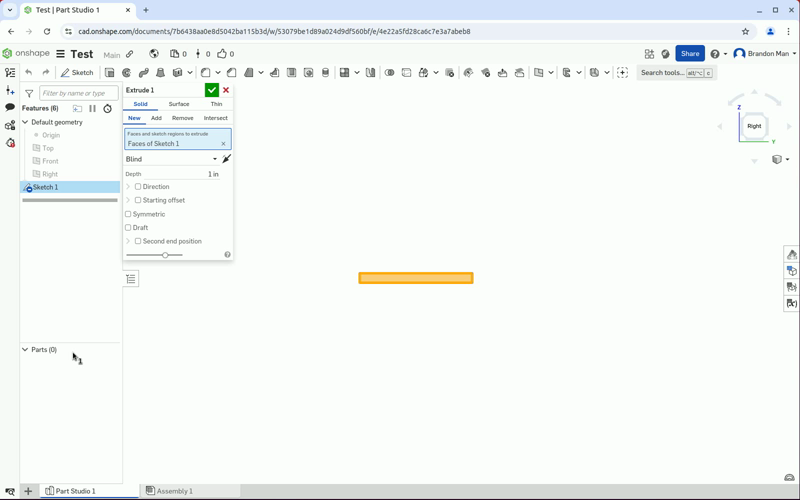
mouse_move(143, 106)
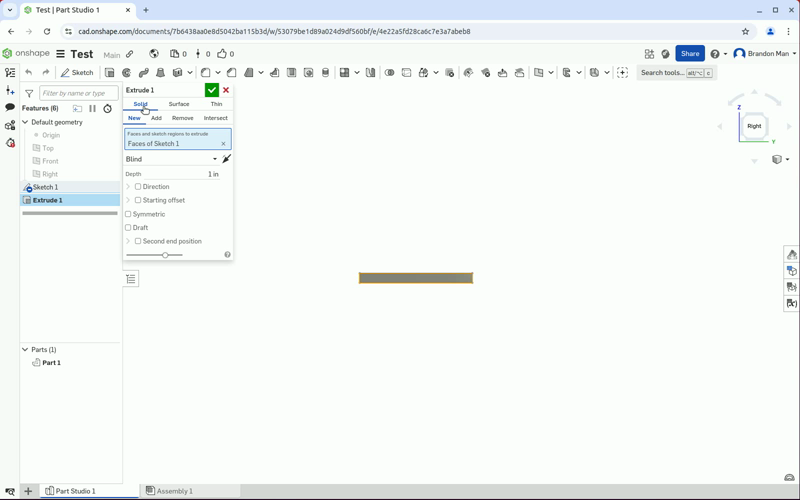
click(143, 106)
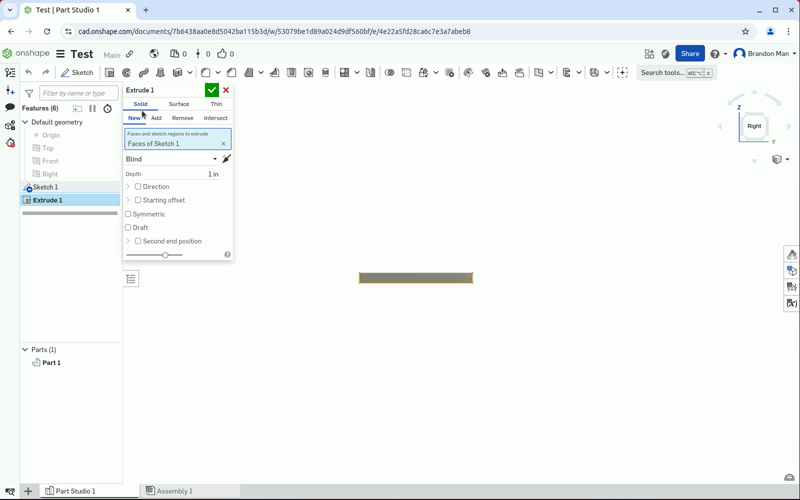
mouse_move(137, 120)
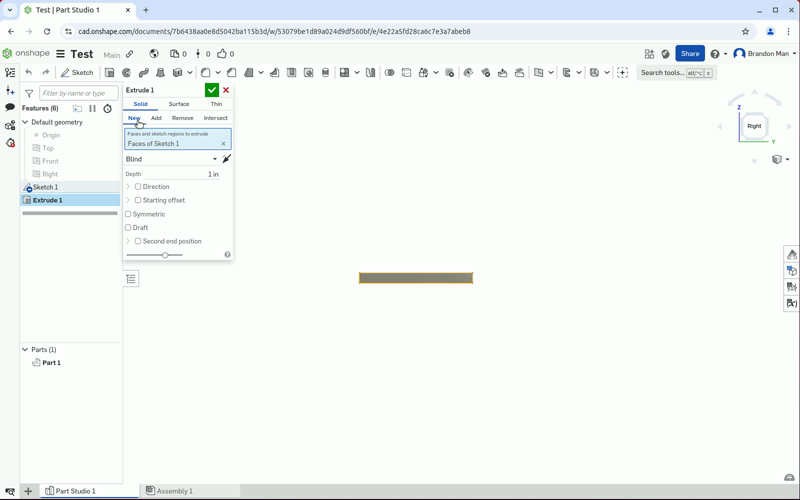
click(137, 120)
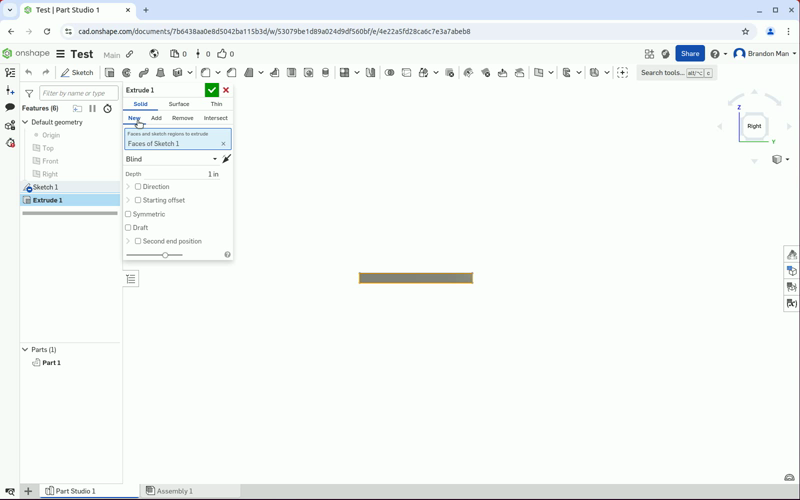
key(tab, 4)
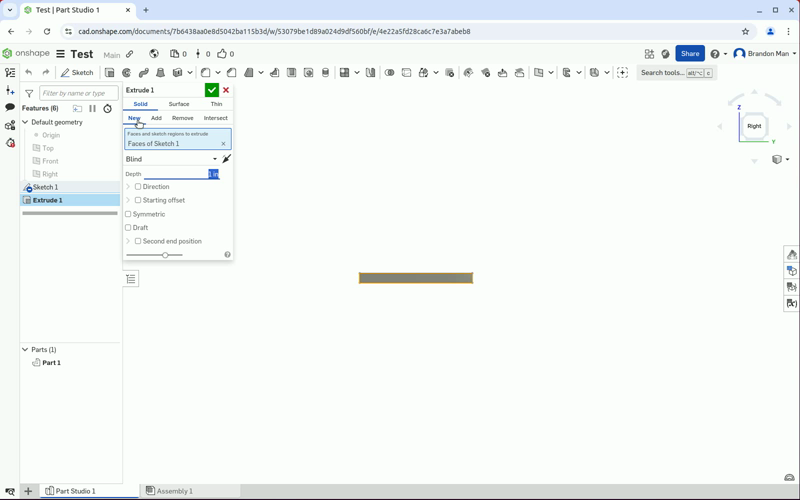
text(1.444)
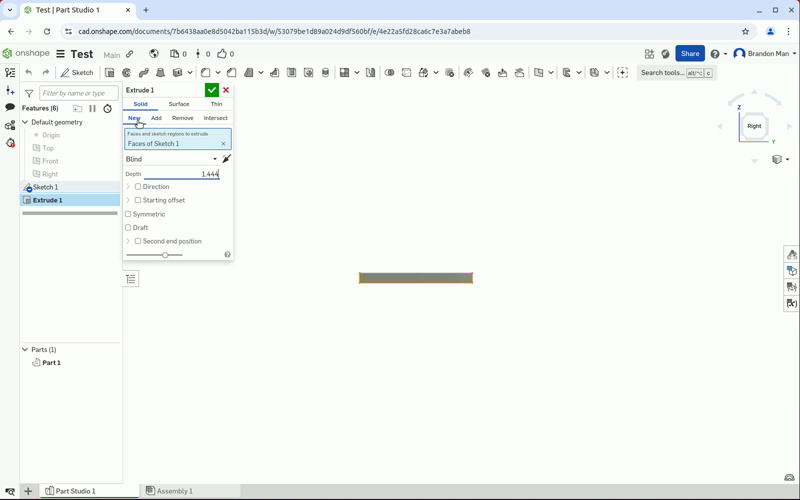
key(enter)
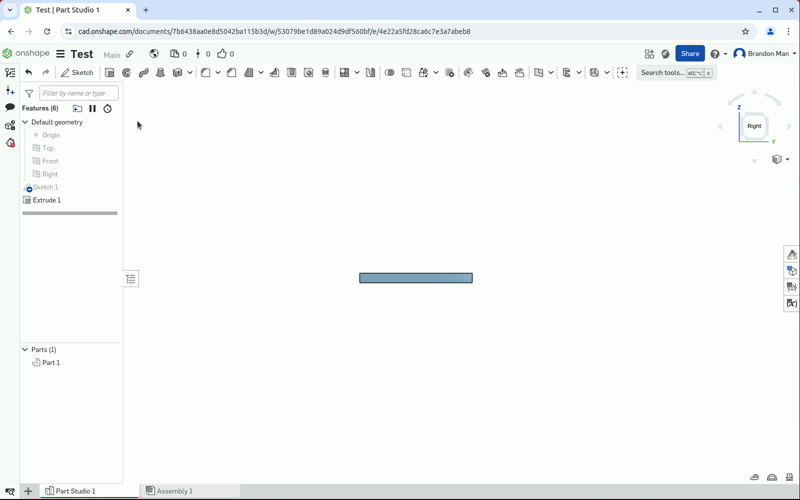
key(shift+h)
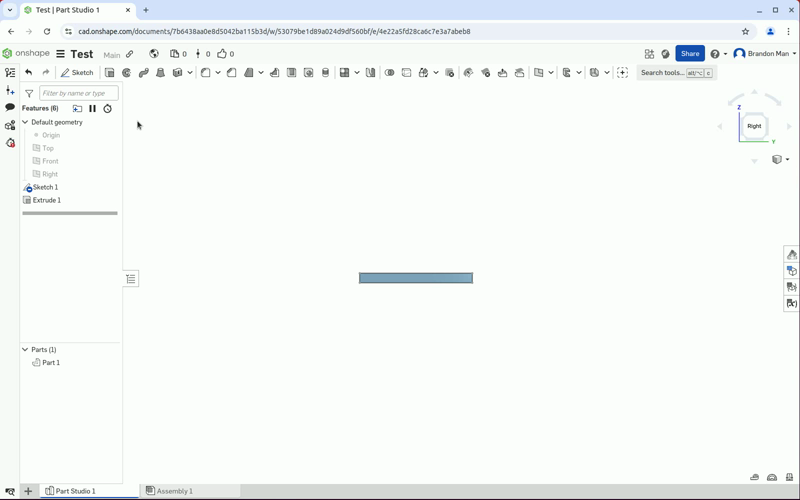
key(shift+h)
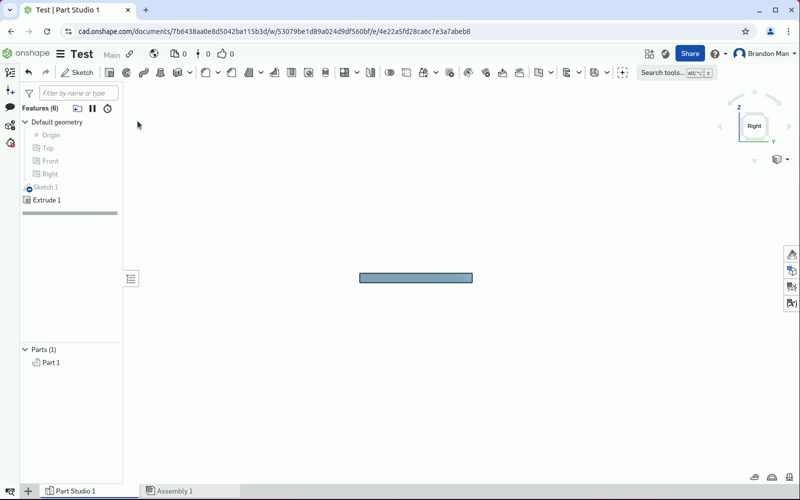
mouse_move(73, 189)
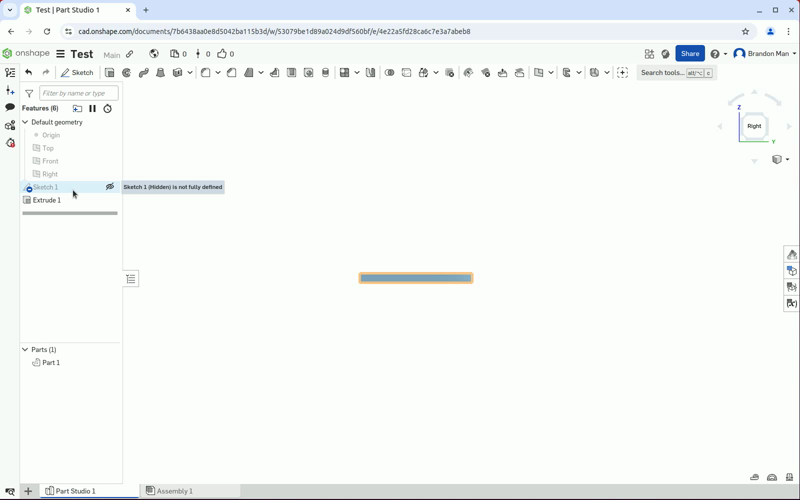
click(73, 189)
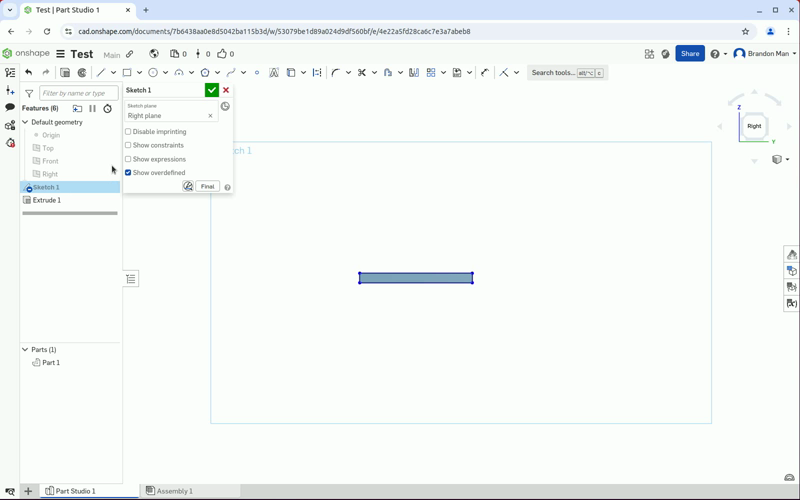
mouse_move(229, 92)
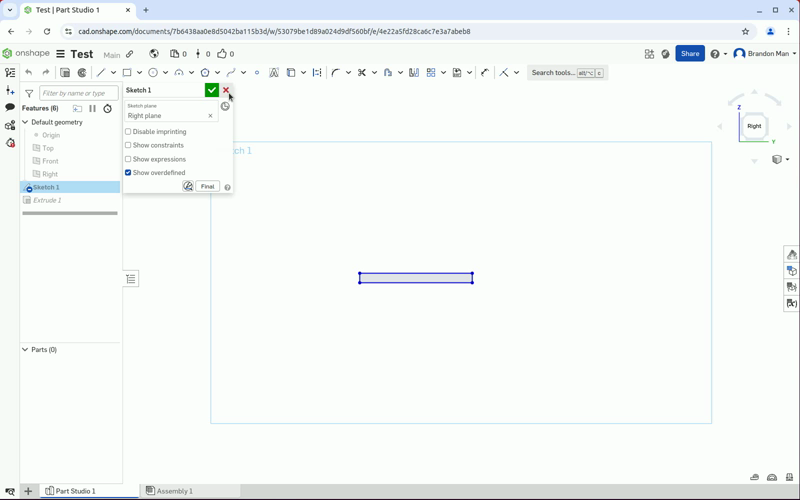
click(229, 92)
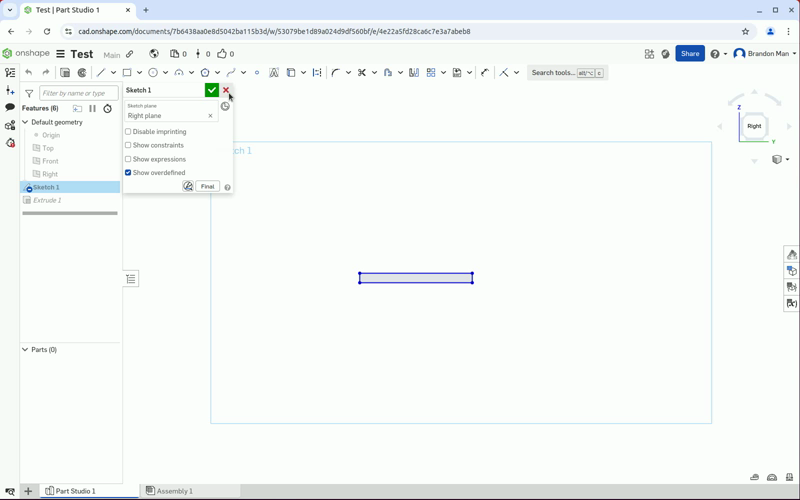
key(shift+s)
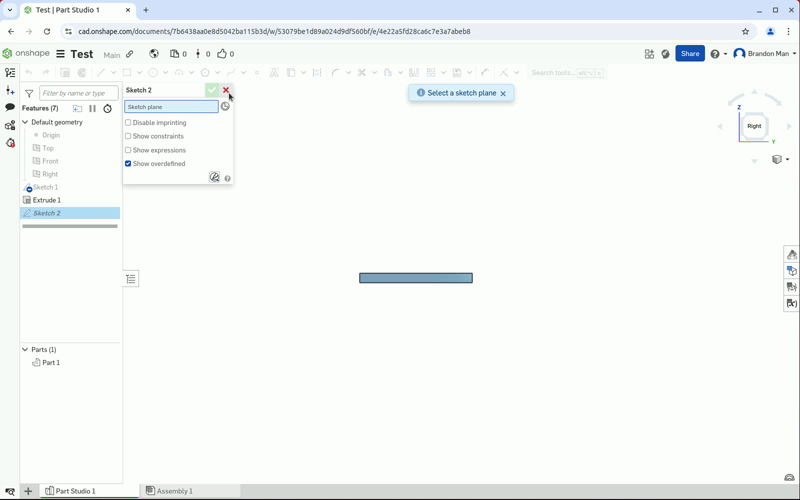
mouse_move(73, 176)
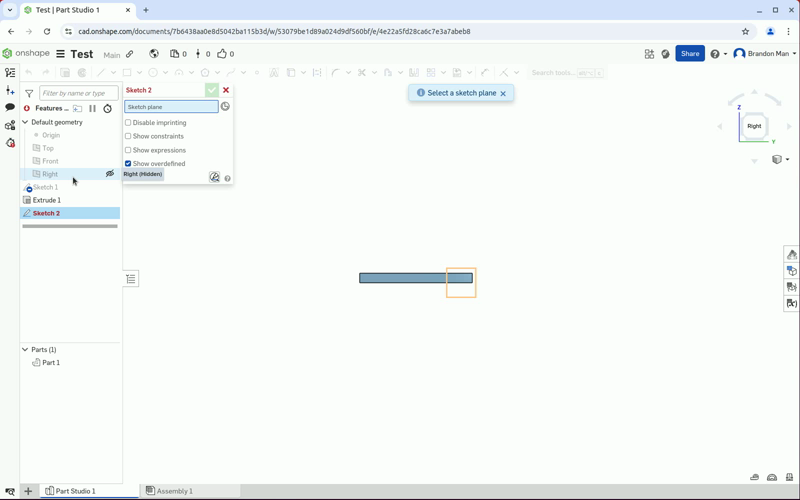
click(73, 176)
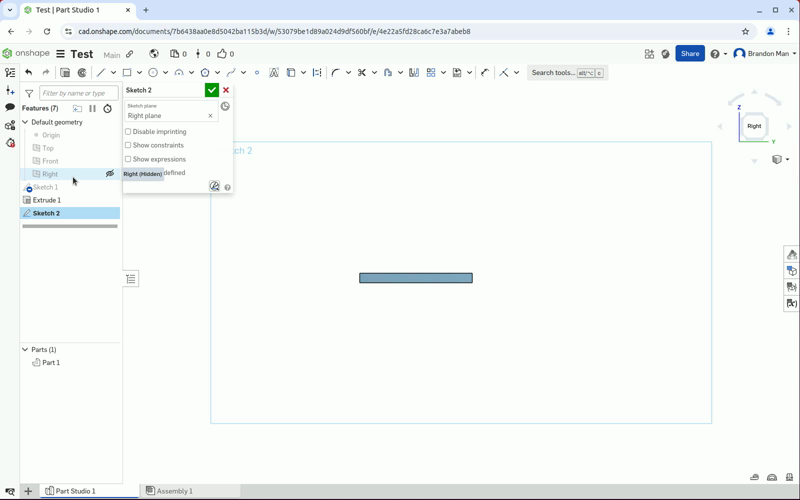
mouse_move(73, 352)
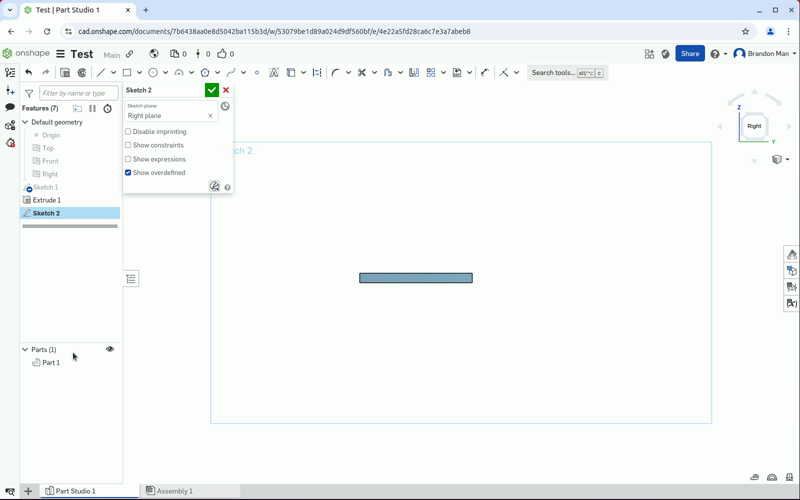
key(y)
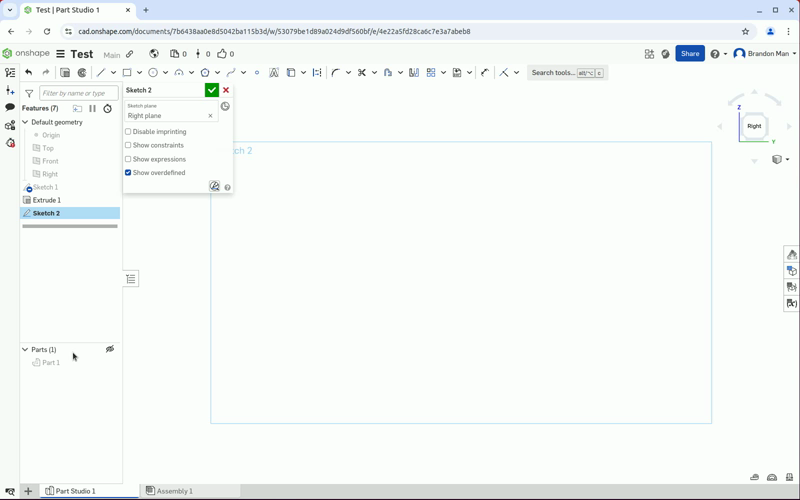
key(l)
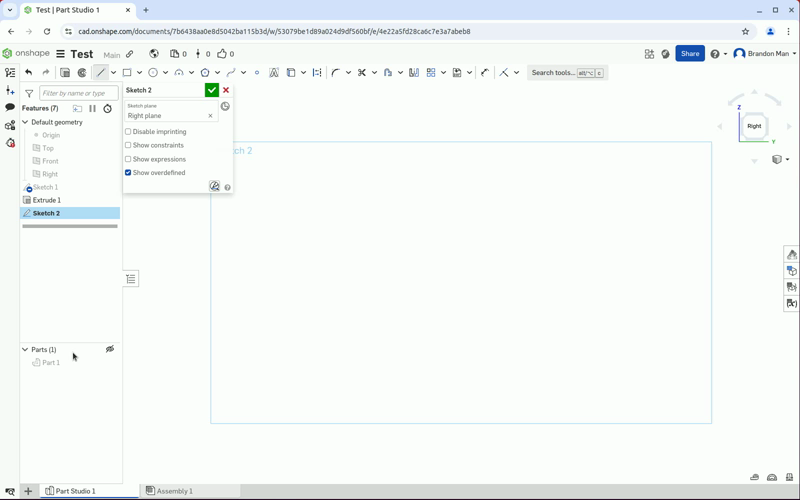
key_down(shift)
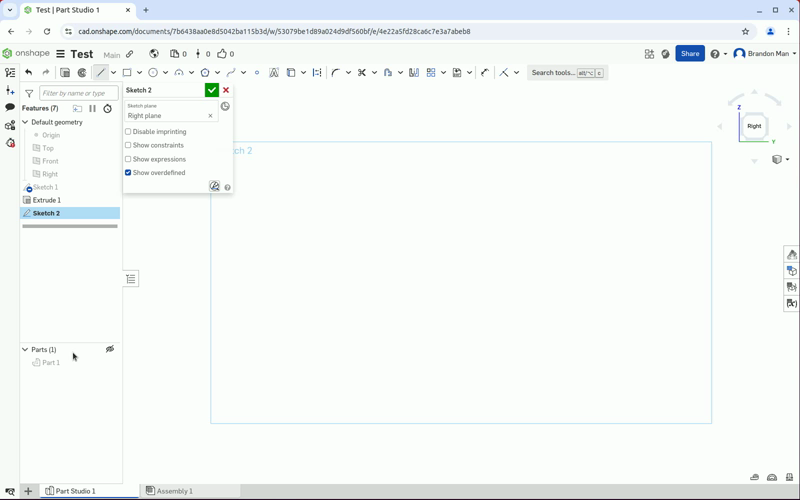
mouse_move(359, 273)
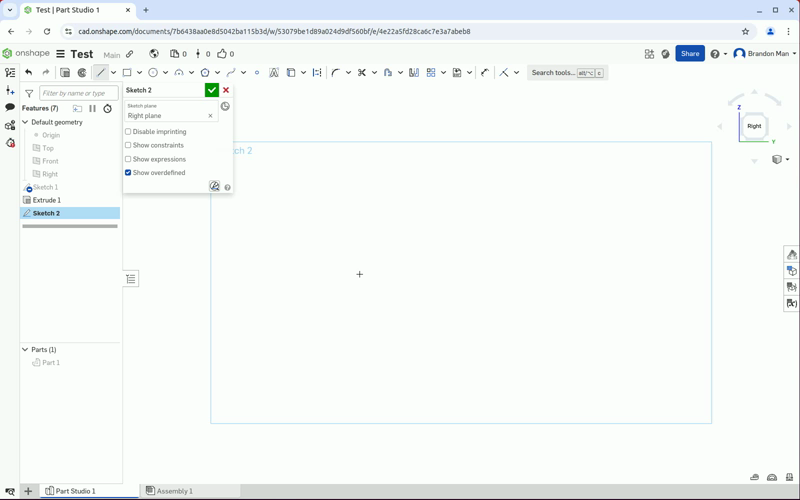
click(359, 273)
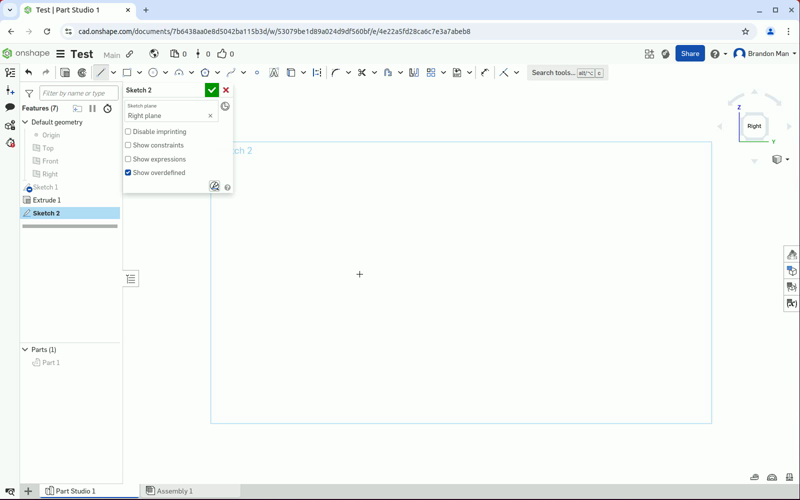
key_up(shift)
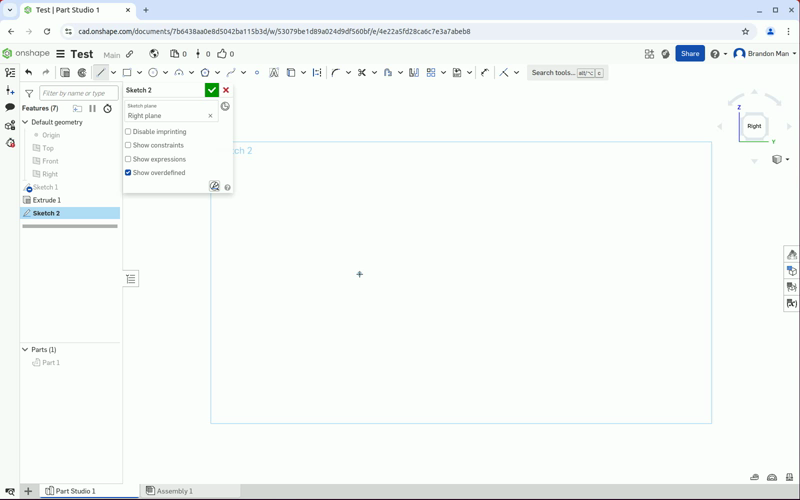
key_down(shift)
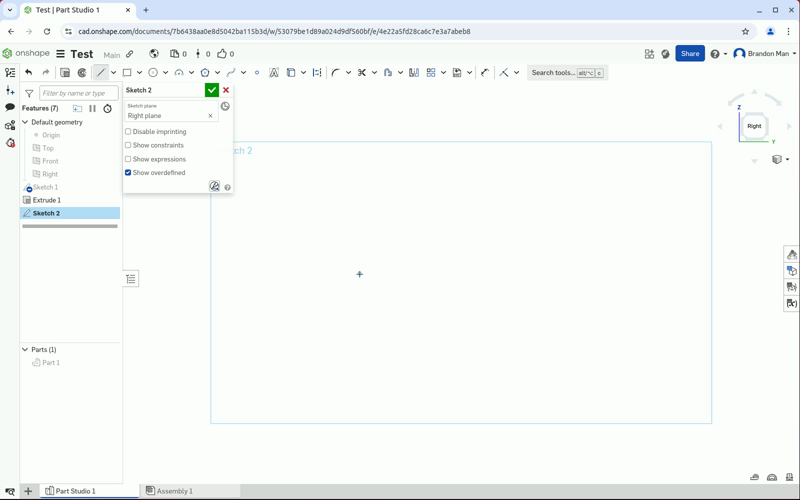
mouse_move(472, 273)
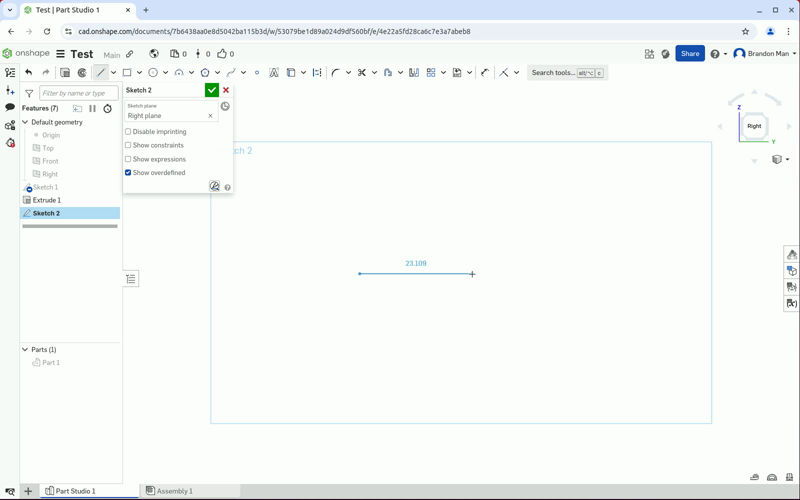
click(472, 273)
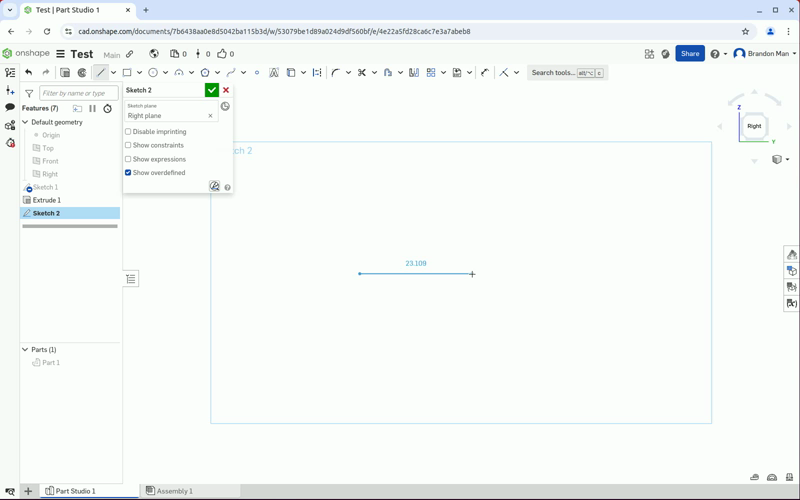
key_up(shift)
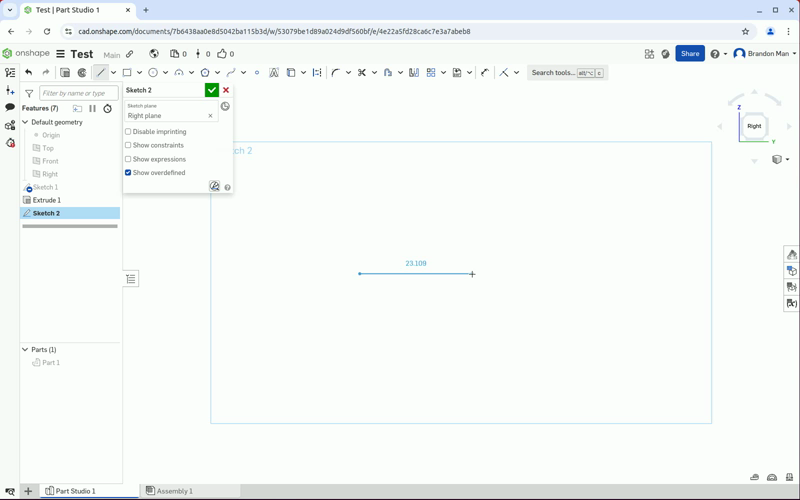
key_down(shift)
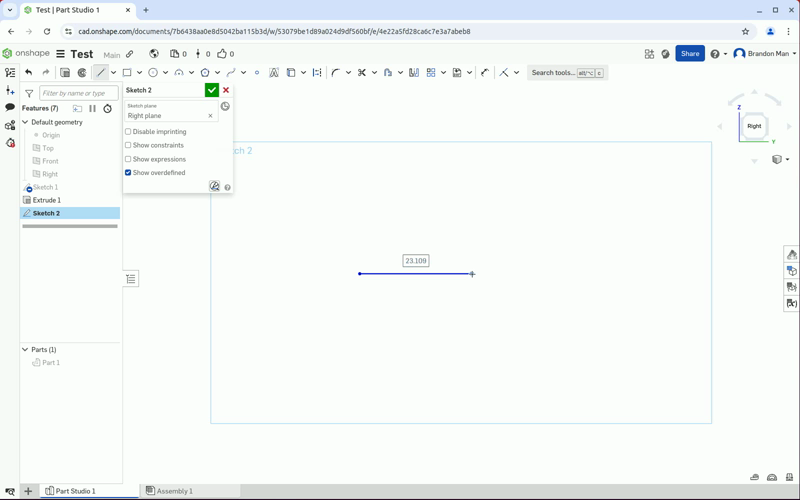
mouse_move(561, 273)
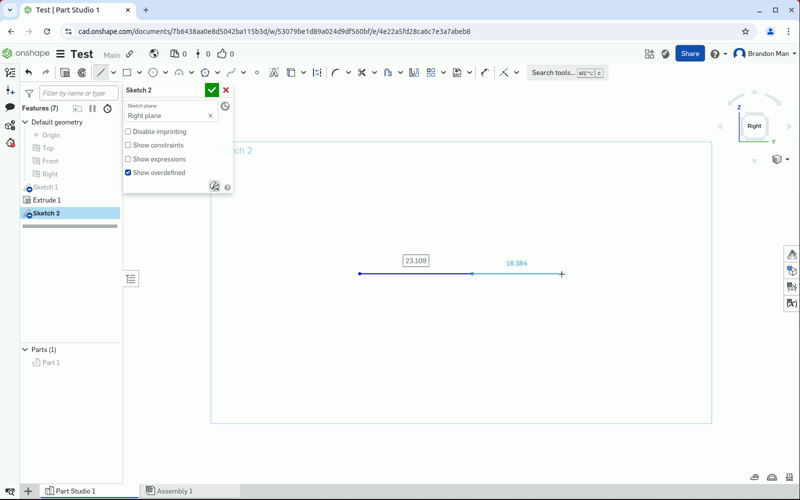
click(561, 273)
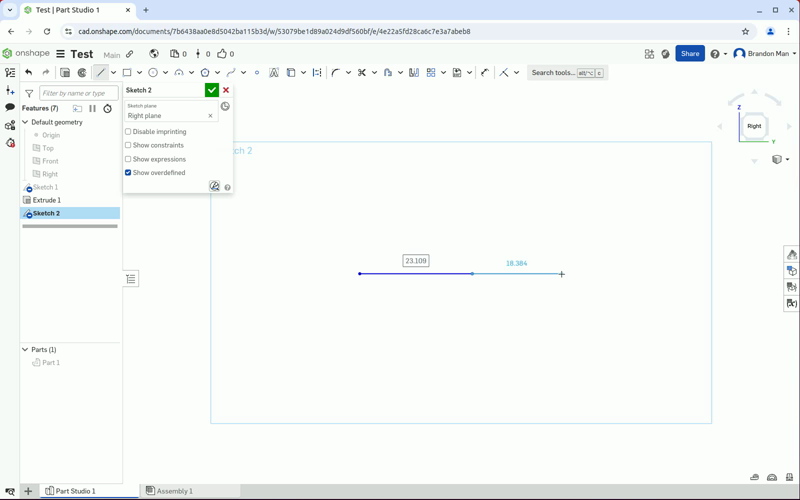
key_up(shift)
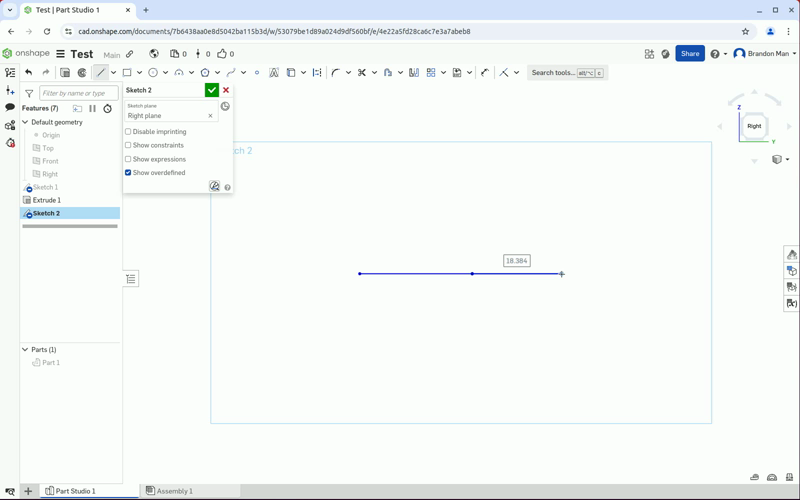
key_down(shift)
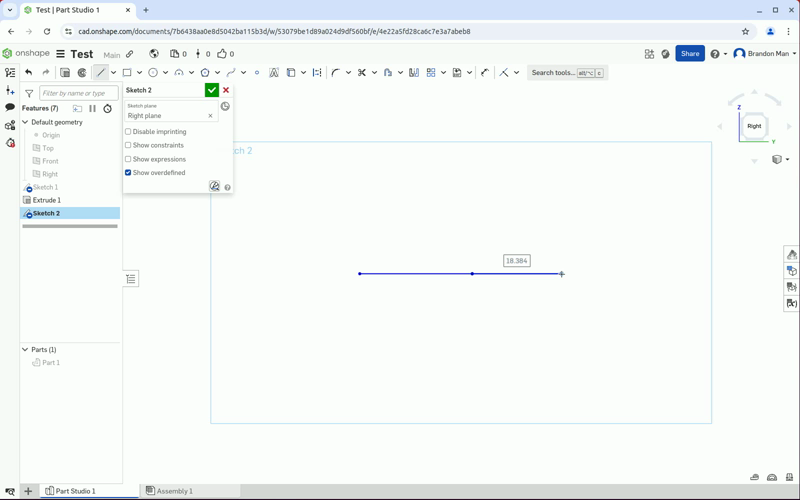
mouse_move(589, 273)
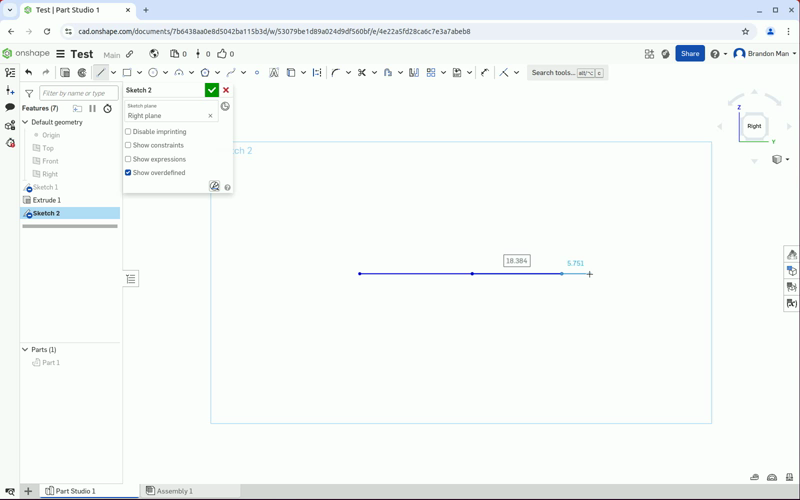
mouse_move(561, 218)
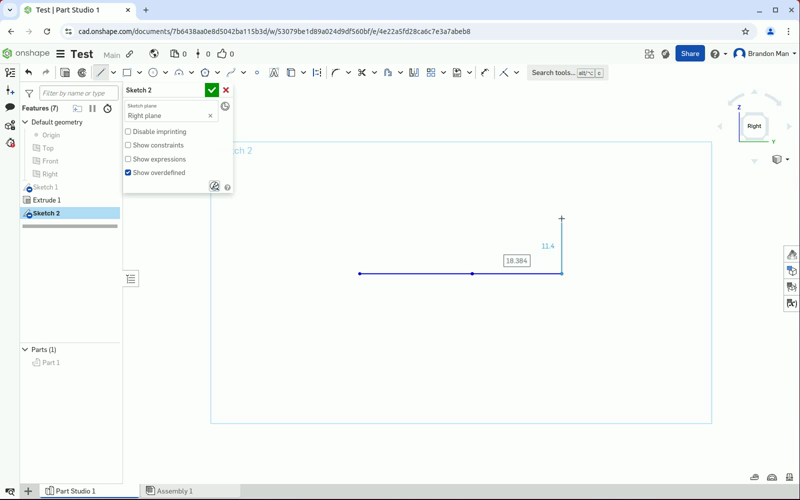
click(561, 218)
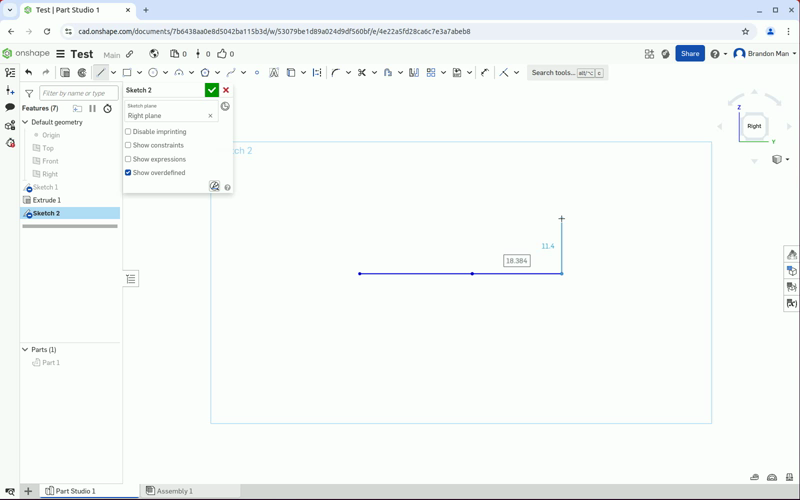
key_up(shift)
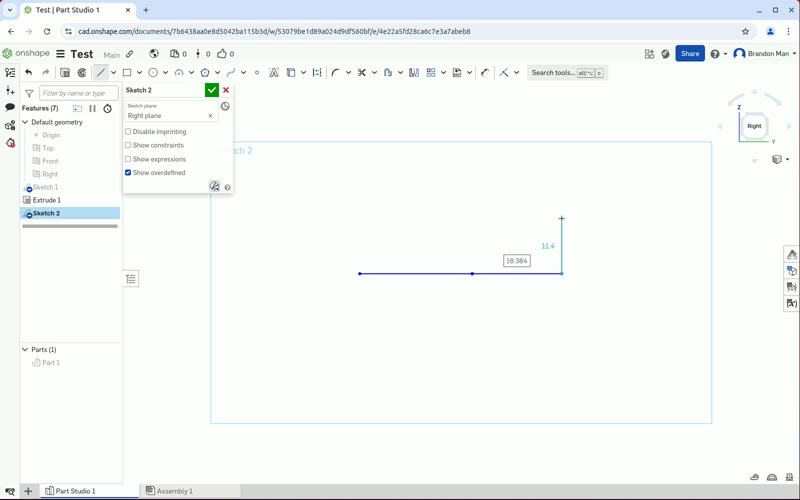
key_down(shift)
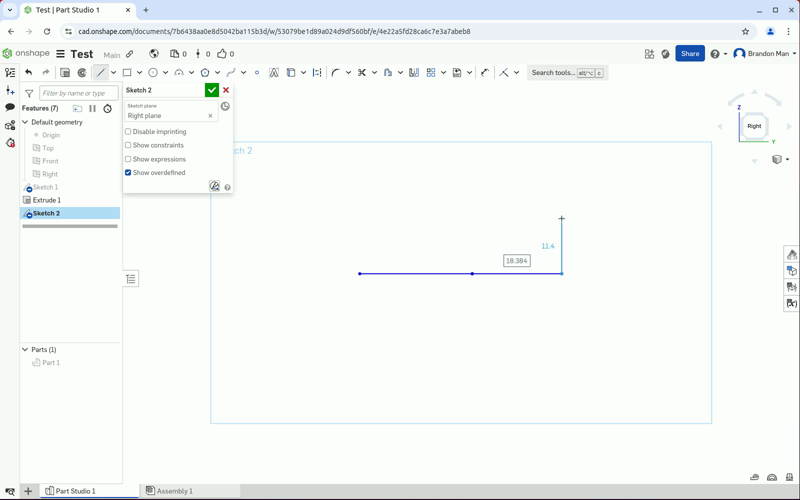
mouse_move(359, 218)
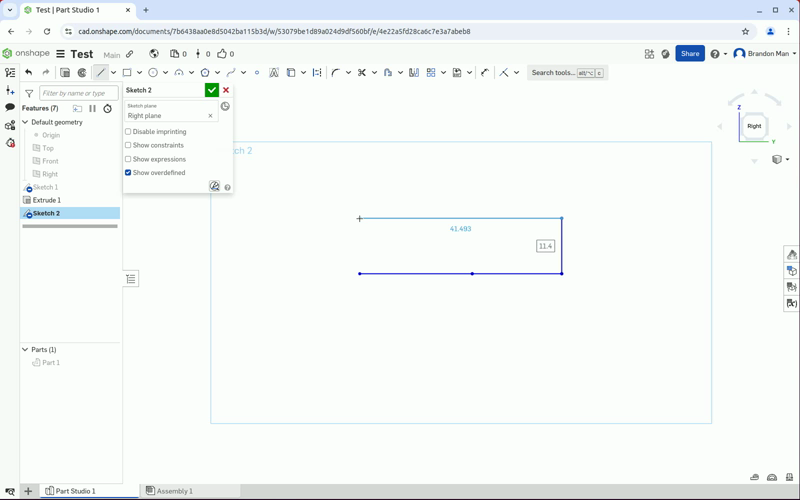
click(359, 218)
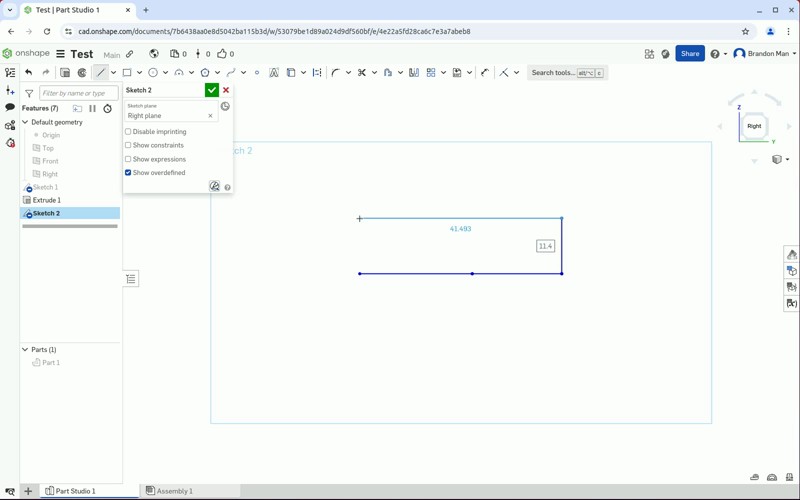
key_up(shift)
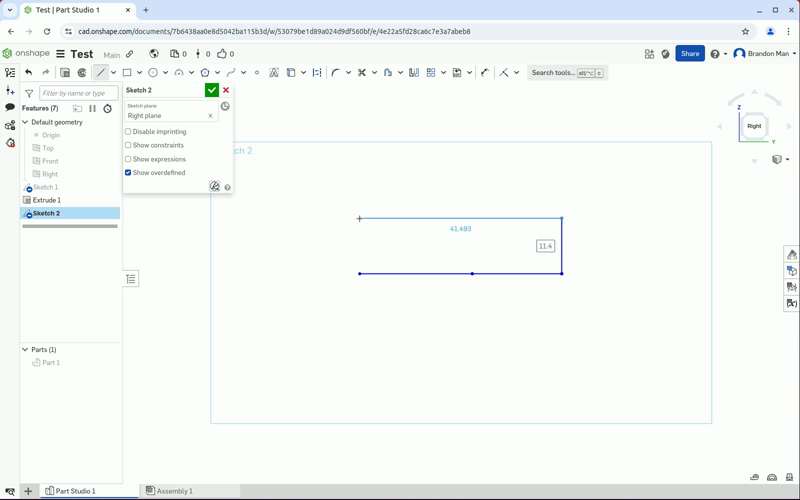
mouse_move(389, 218)
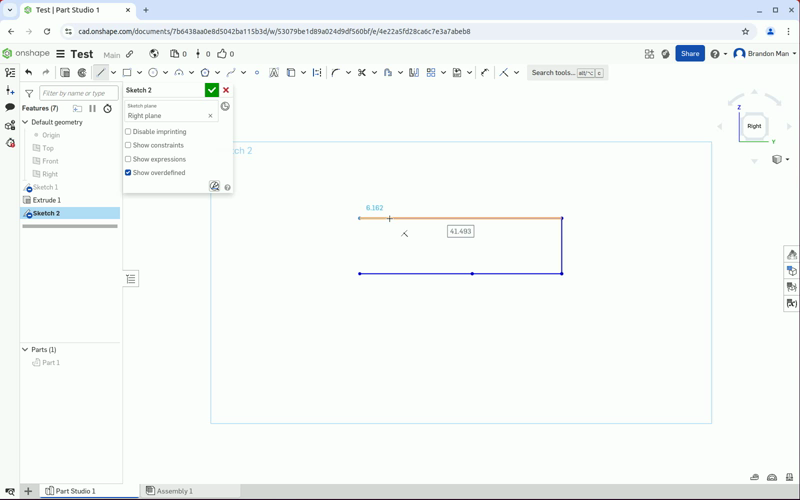
key_down(shift)
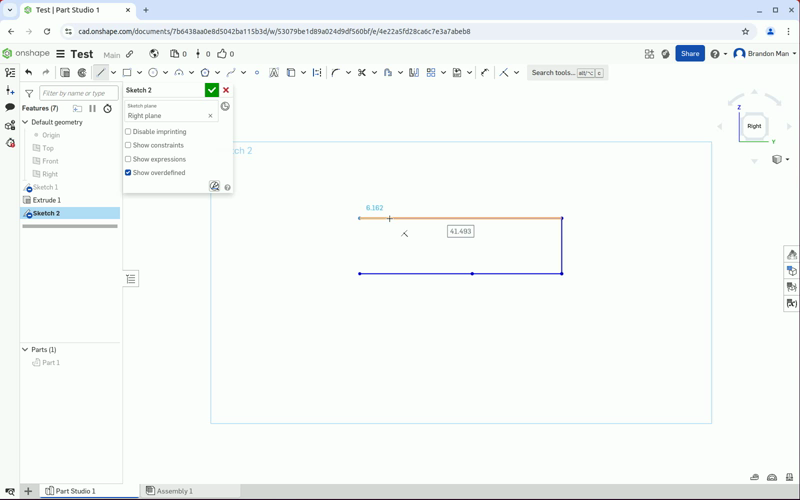
mouse_move(359, 273)
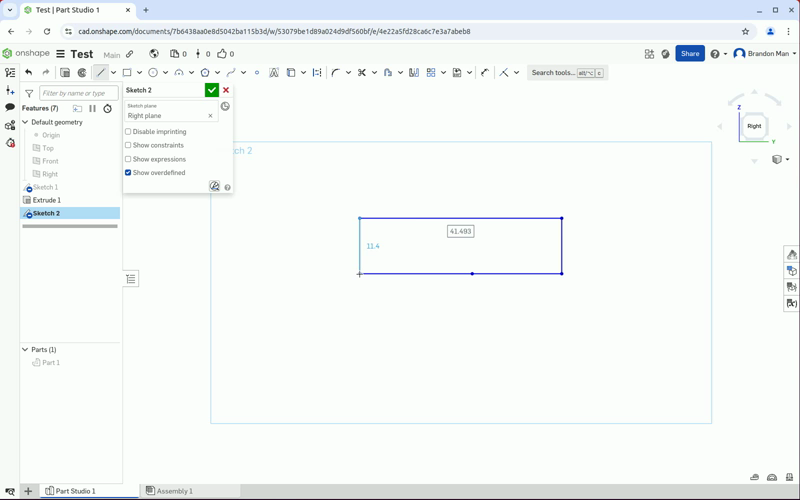
key_up(shift)
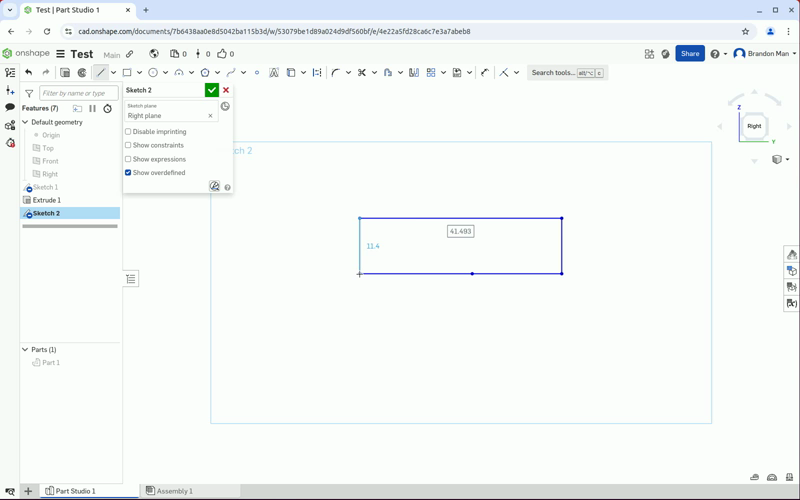
click(359, 273)
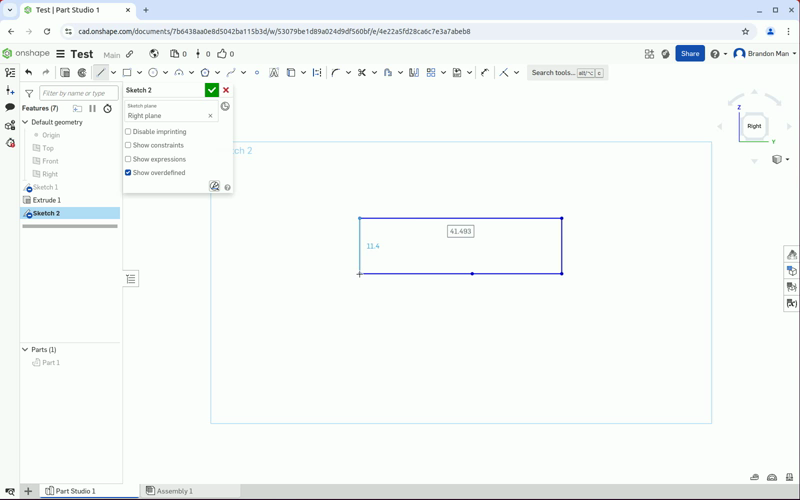
key(esc)
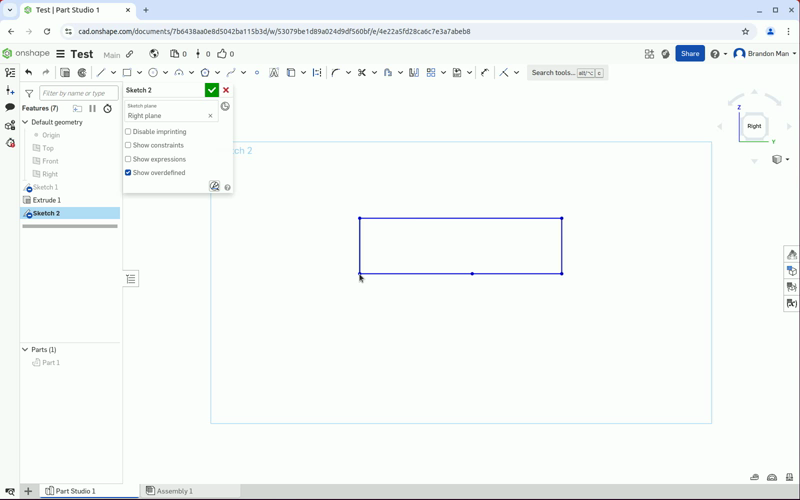
key(c)
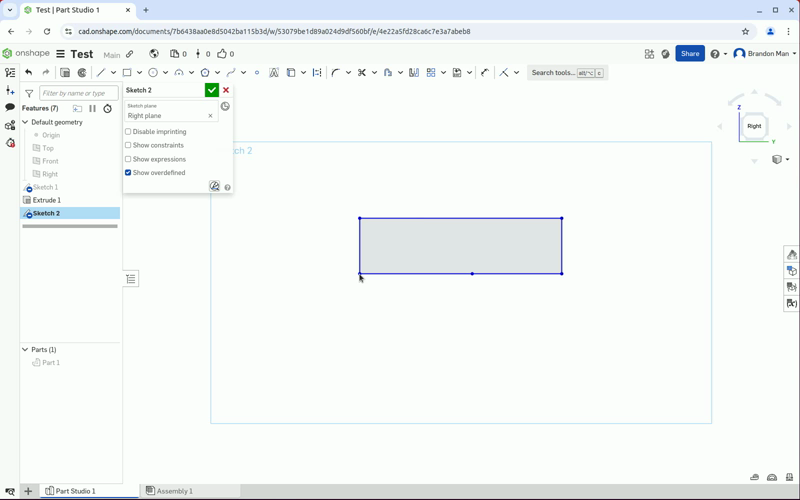
key_down(shift)
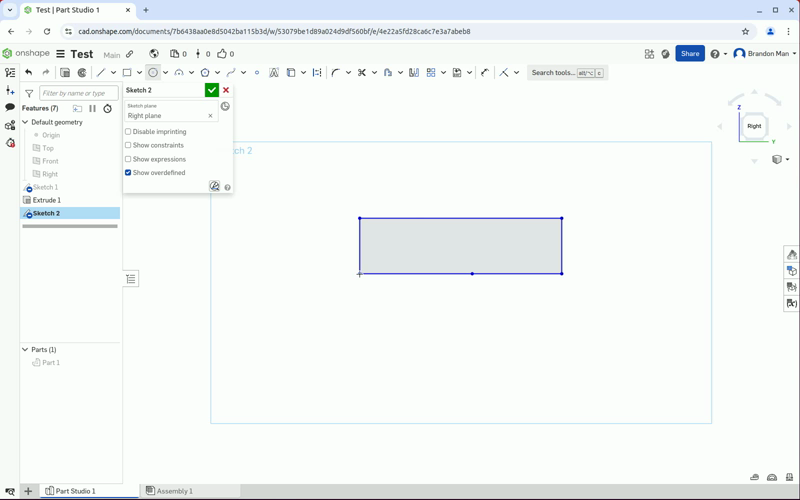
mouse_move(387, 246)
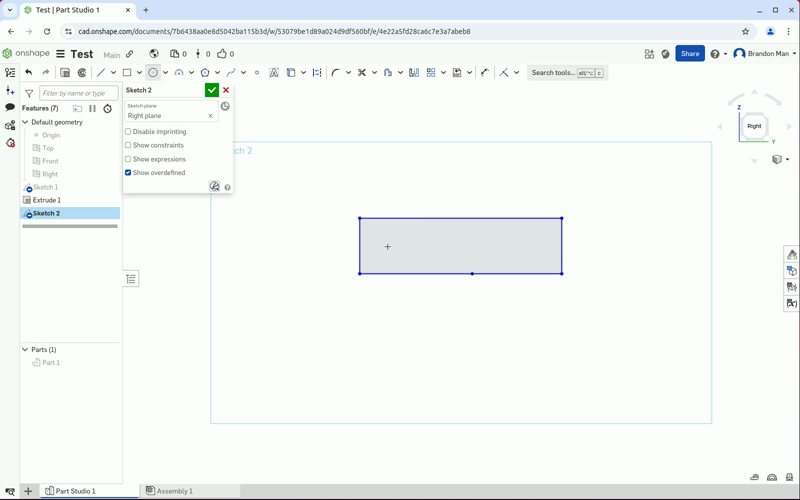
click(387, 246)
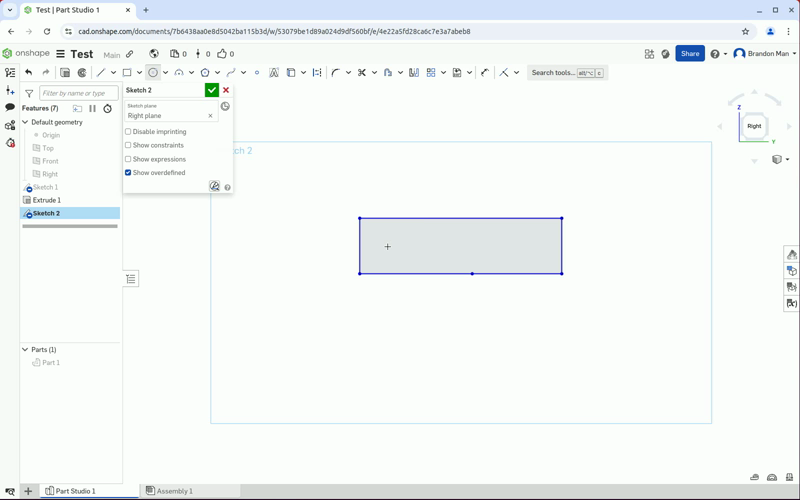
key_up(shift)
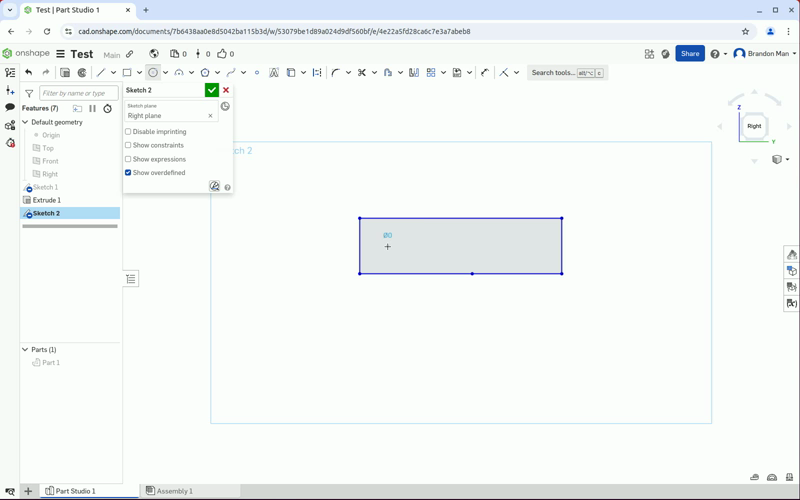
mouse_move(391, 246)
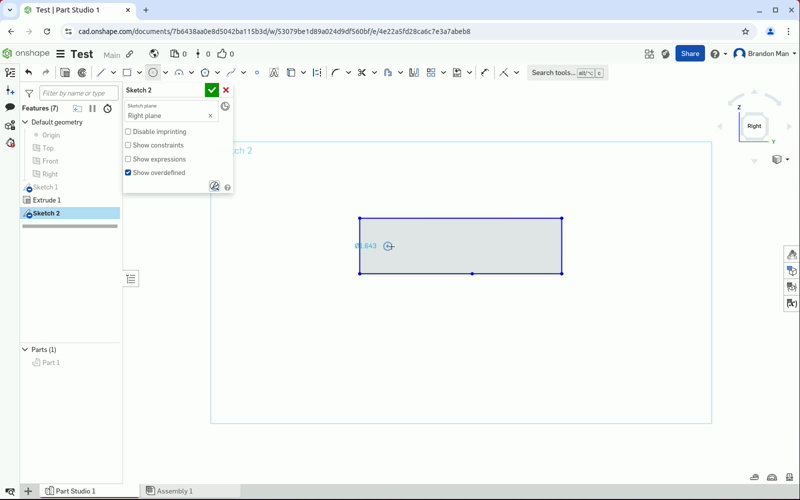
click(391, 246)
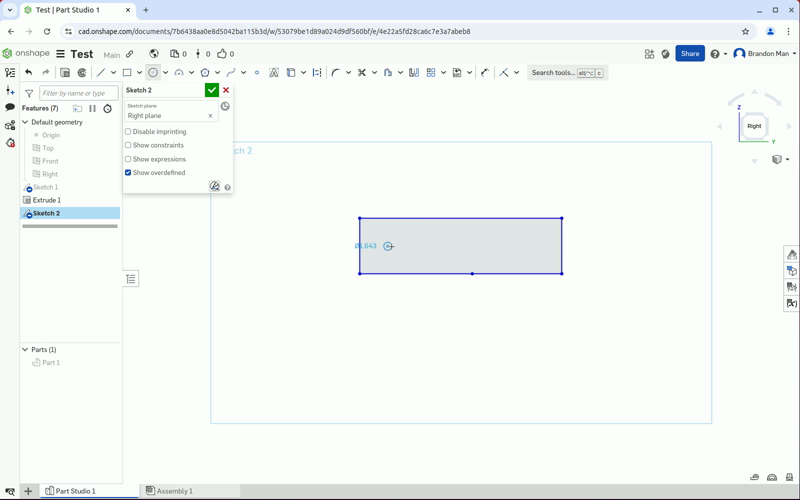
key(esc)
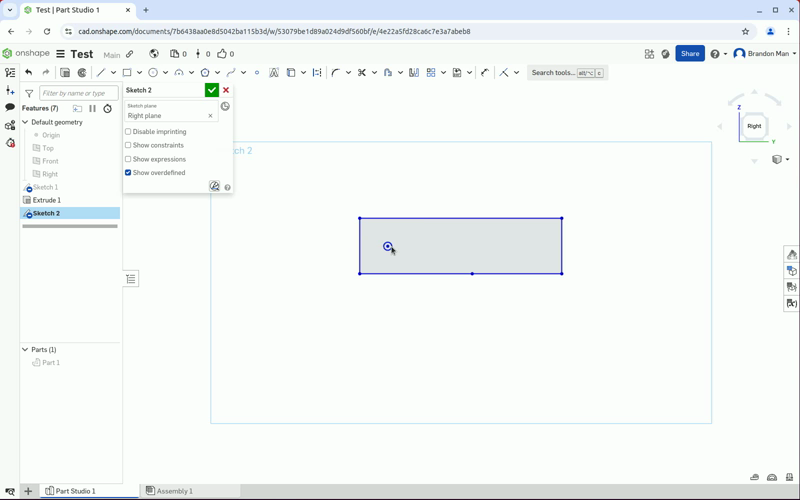
key(c)
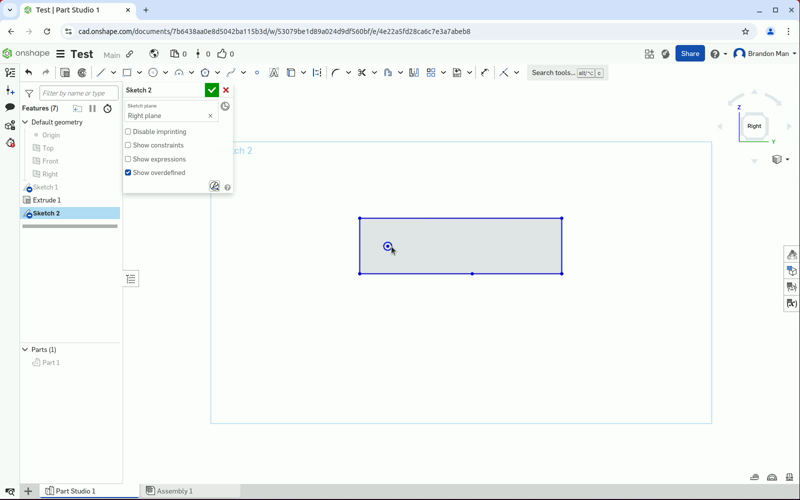
key_down(shift)
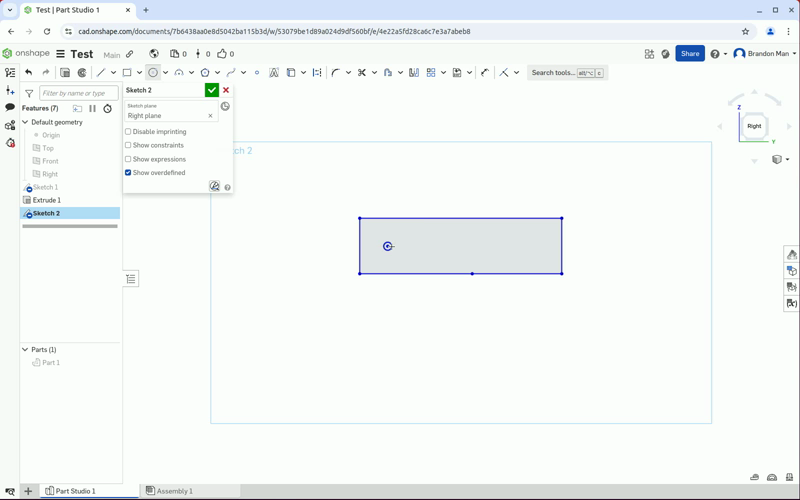
mouse_move(444, 246)
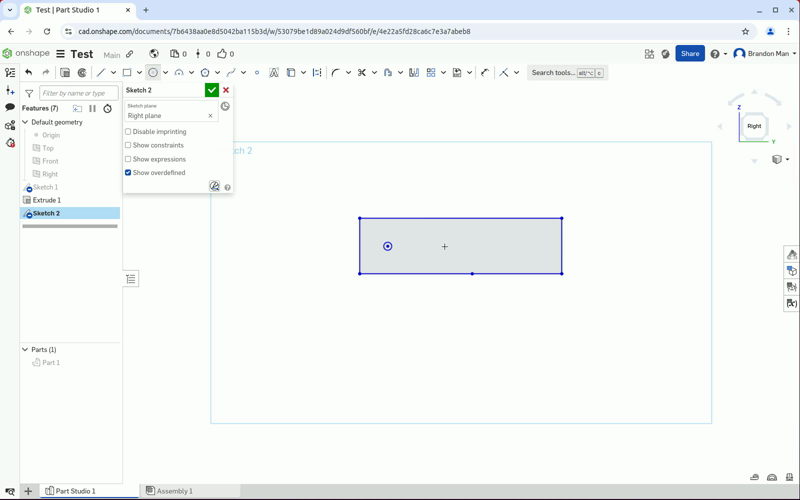
click(444, 246)
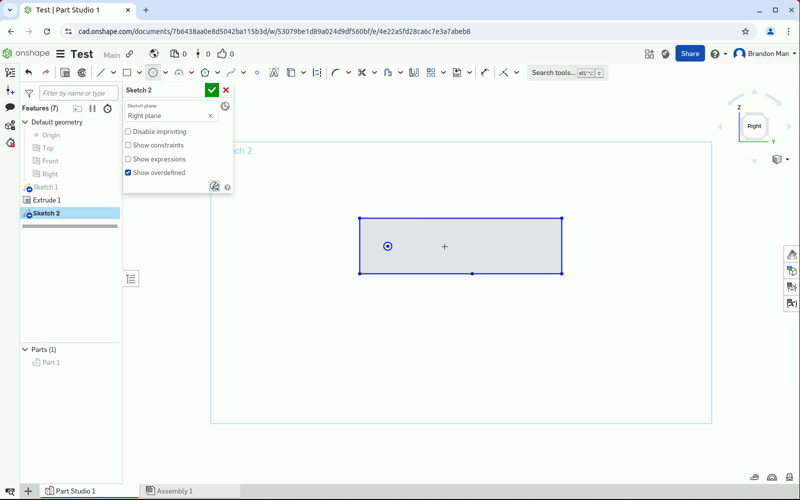
key_up(shift)
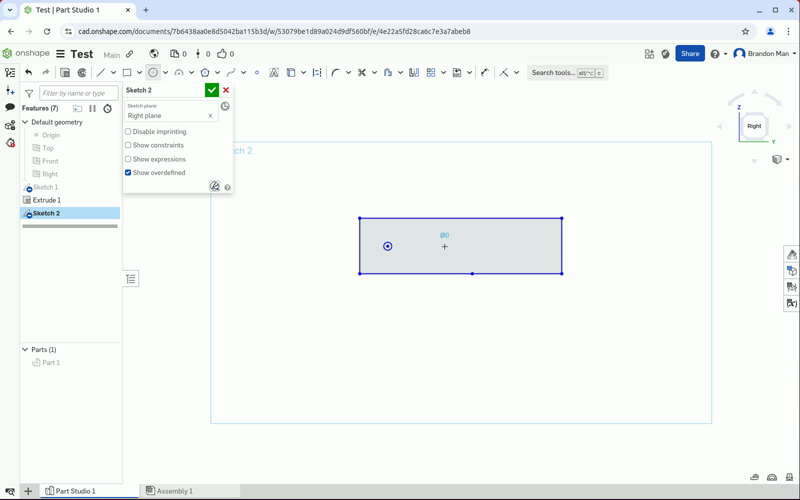
mouse_move(449, 246)
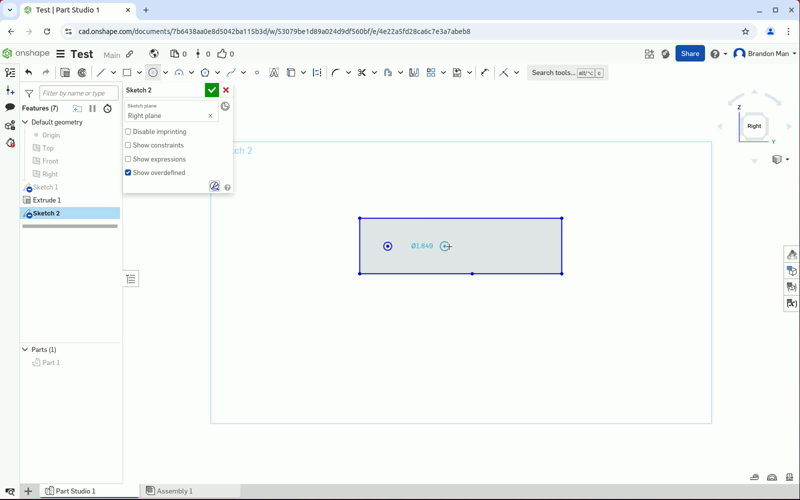
click(449, 246)
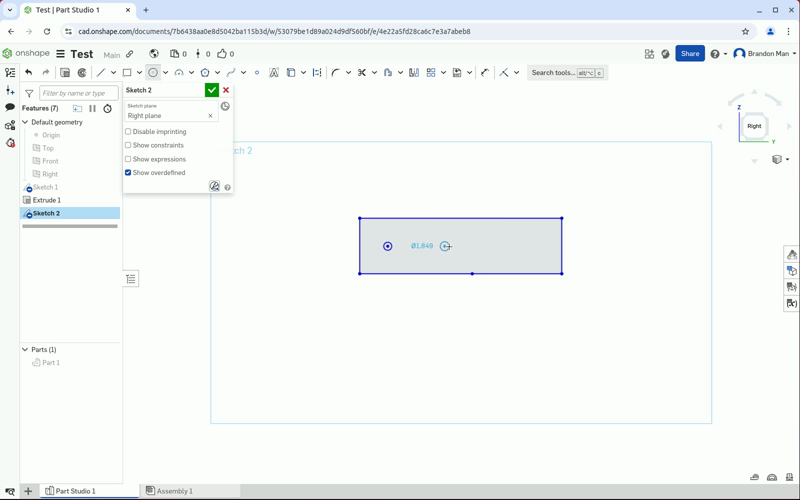
key(esc)
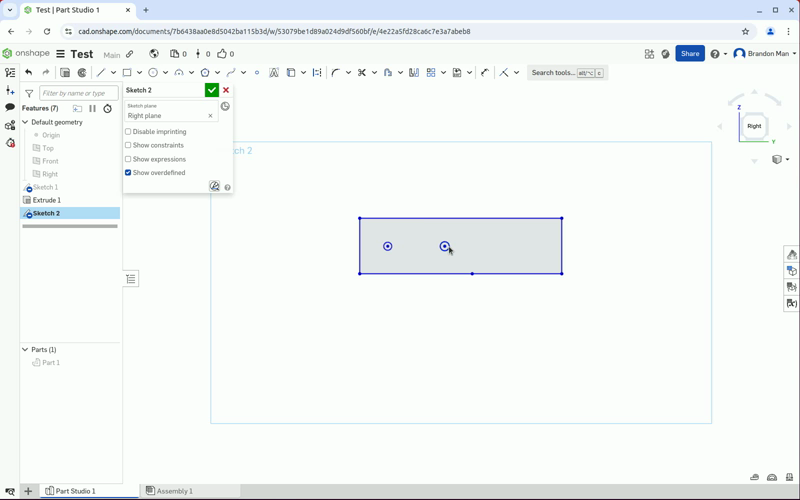
key(c)
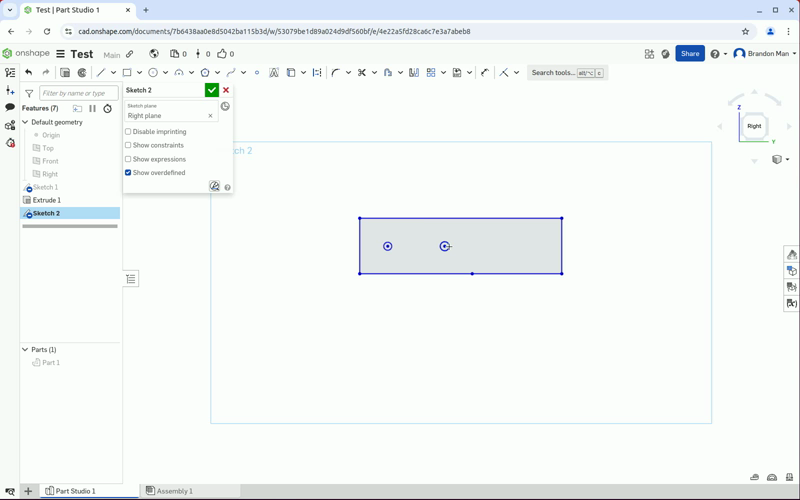
key_down(shift)
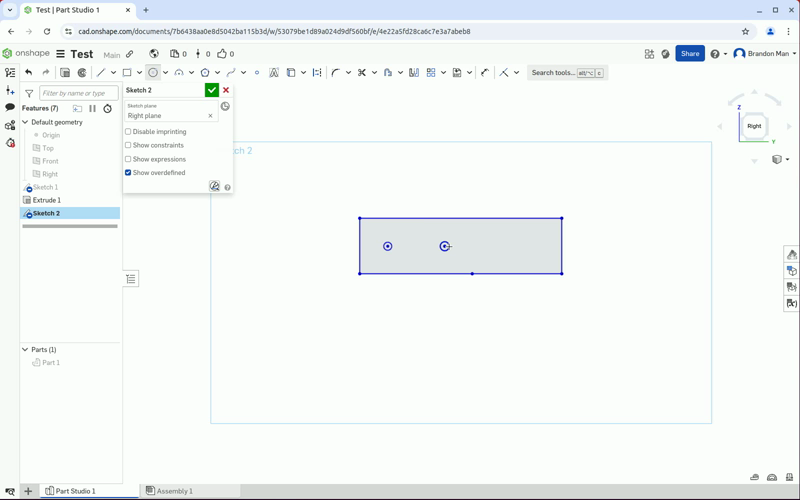
mouse_move(500, 246)
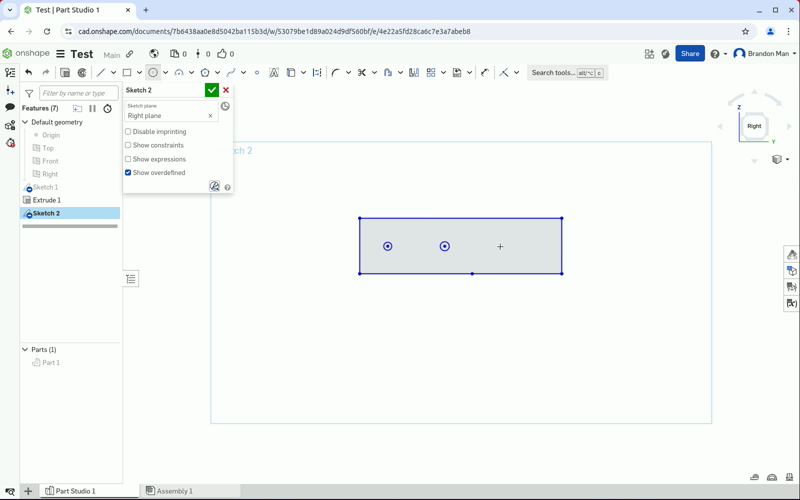
click(500, 246)
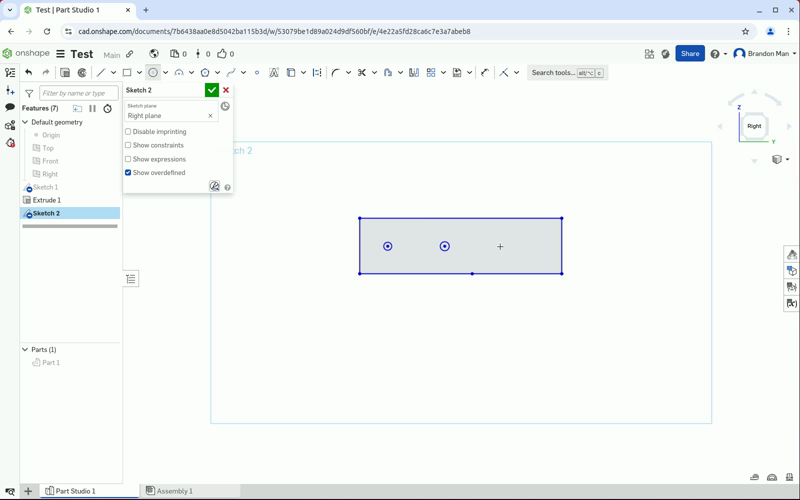
key_up(shift)
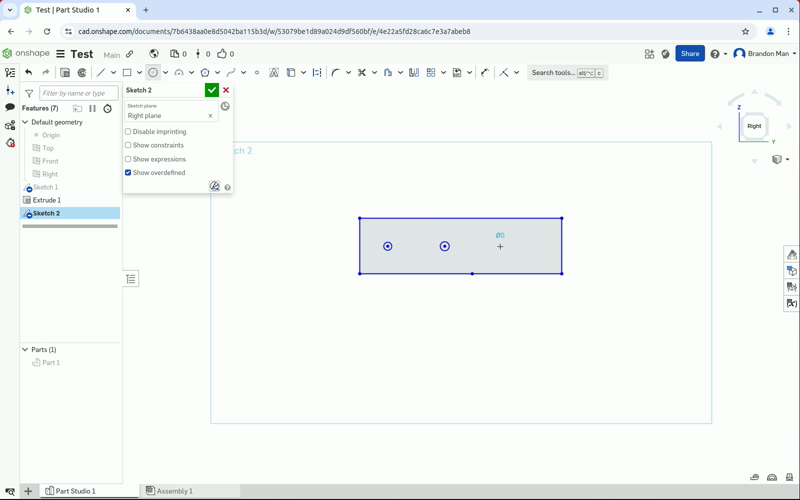
mouse_move(504, 246)
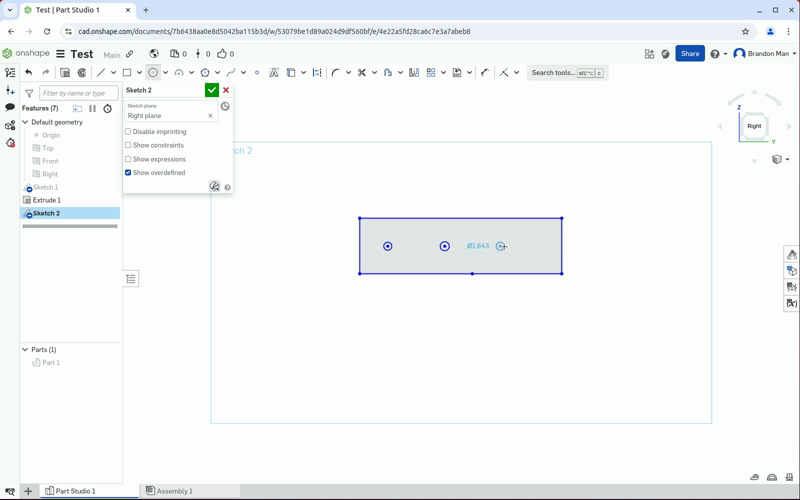
click(504, 246)
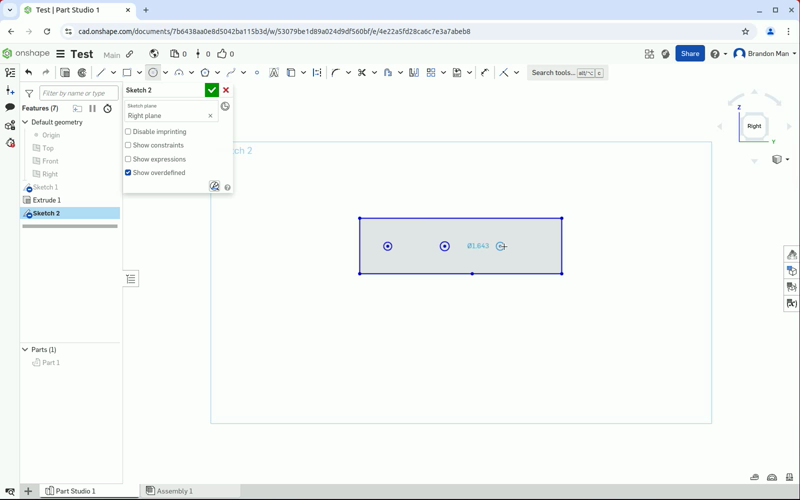
key(esc)
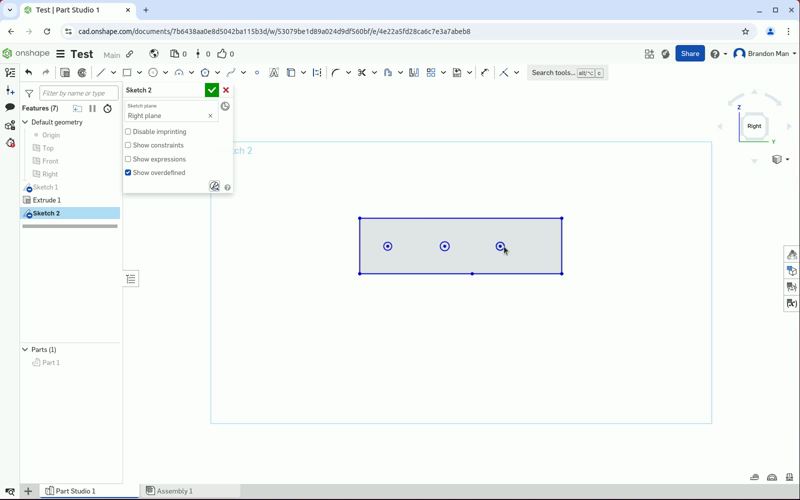
key(c)
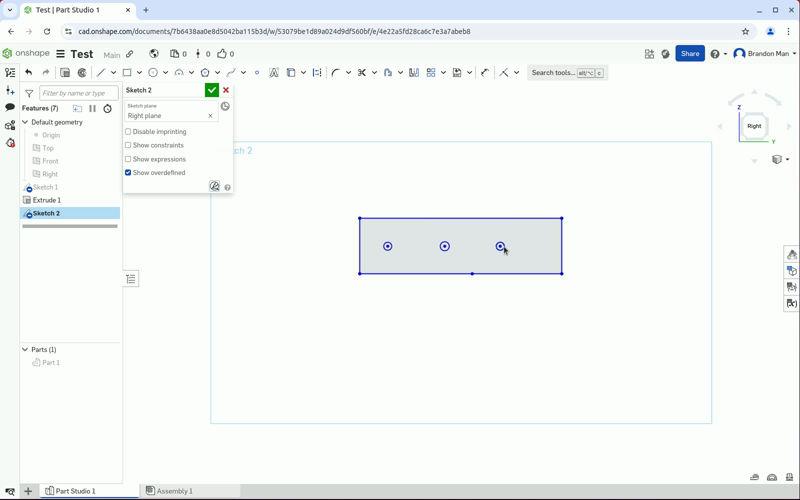
key_down(shift)
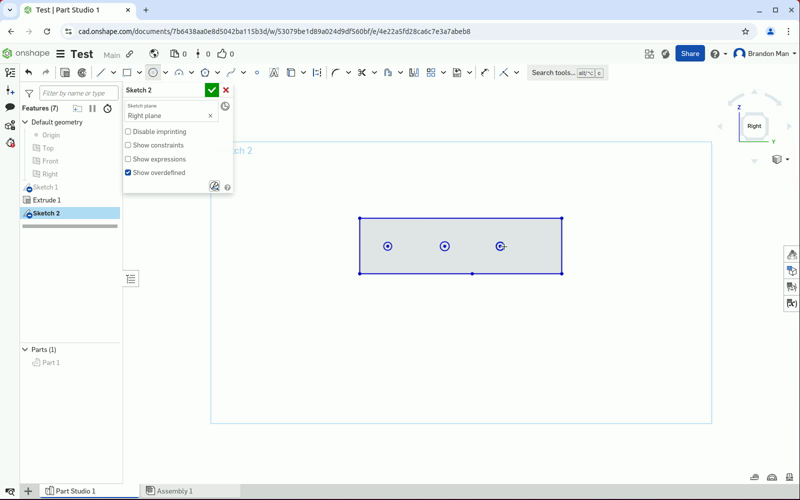
mouse_move(527, 246)
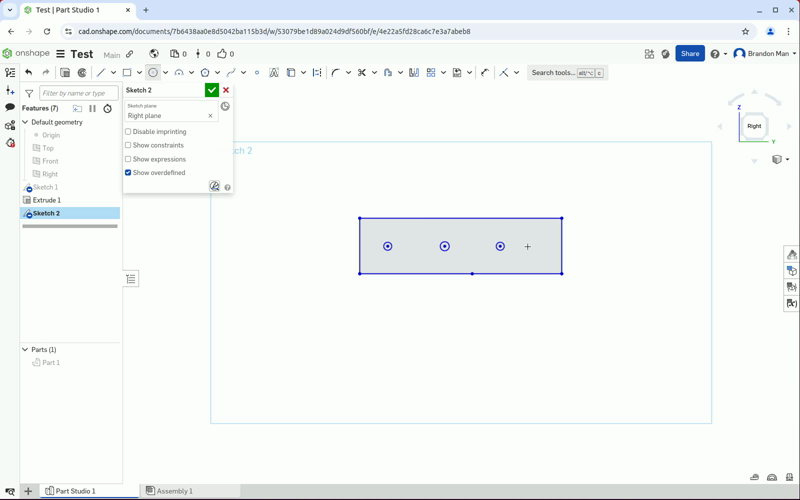
click(527, 246)
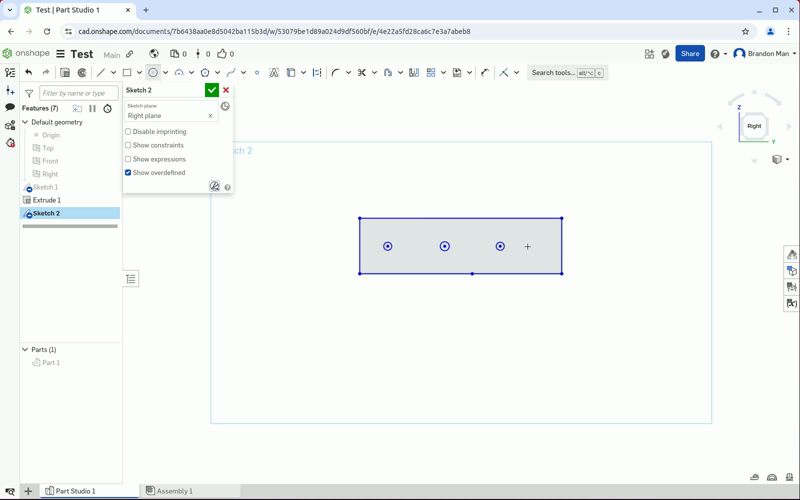
key_up(shift)
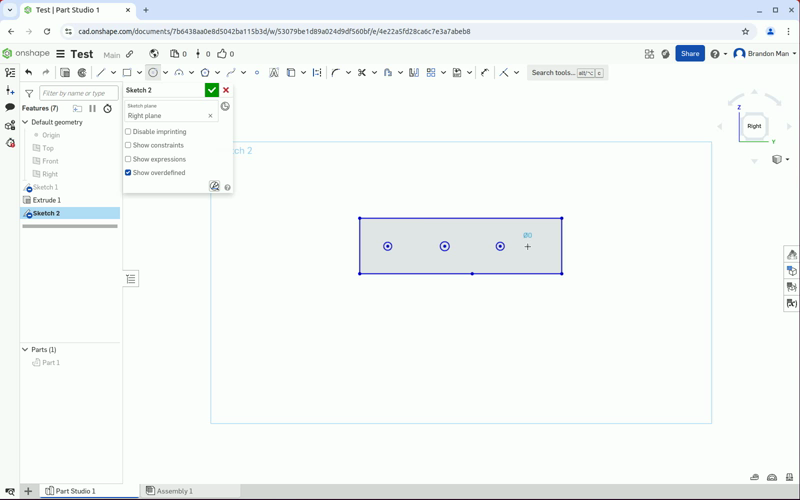
mouse_move(531, 246)
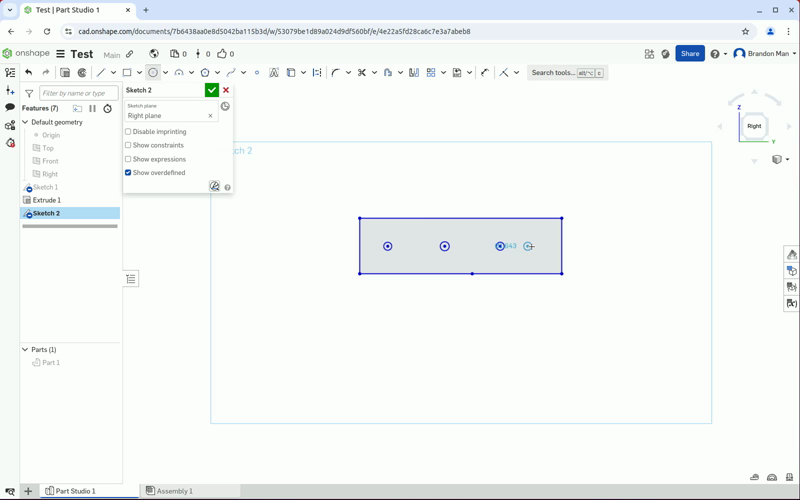
click(531, 246)
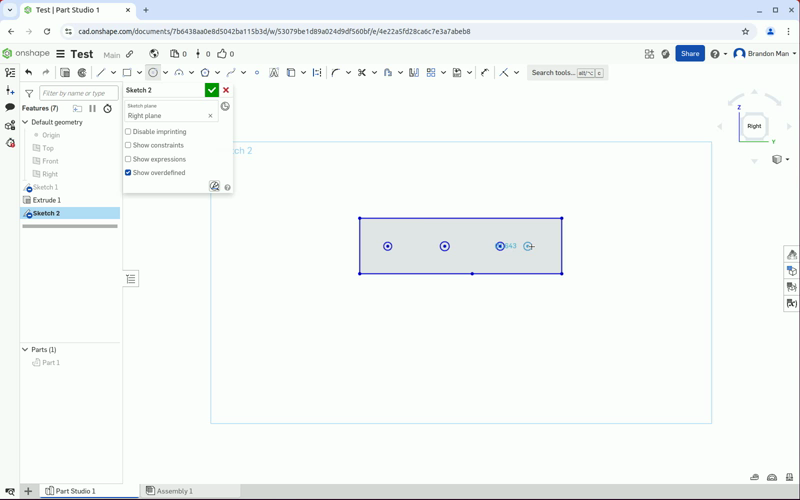
key(esc)
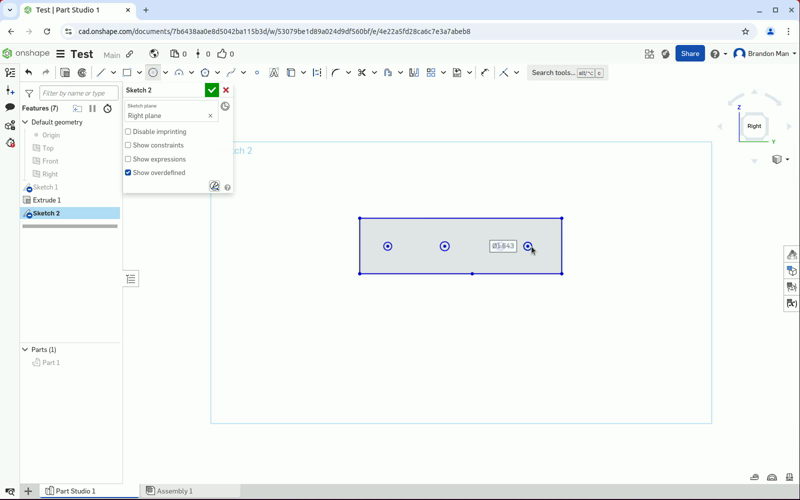
key(c)
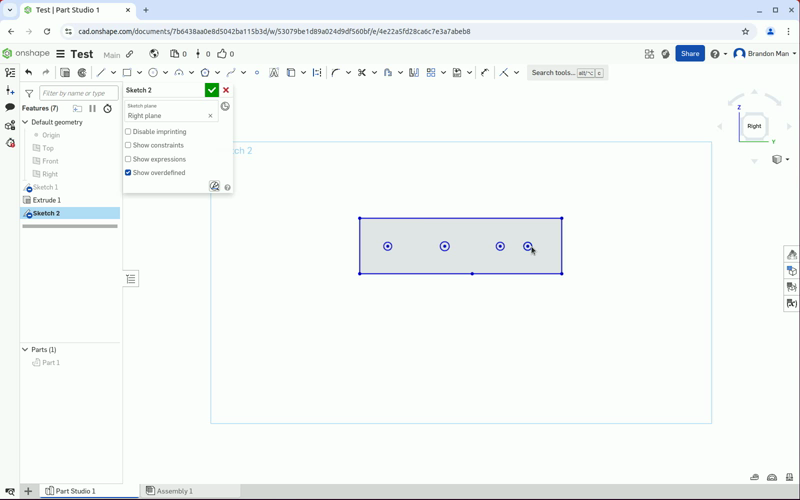
key_down(shift)
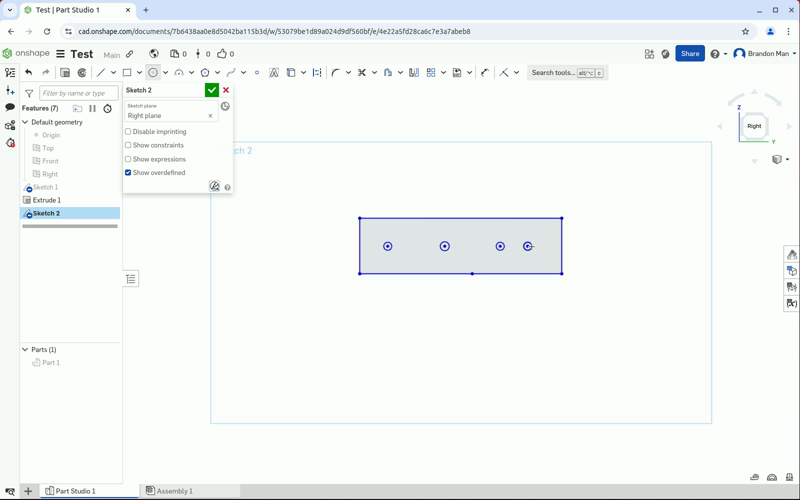
mouse_move(555, 246)
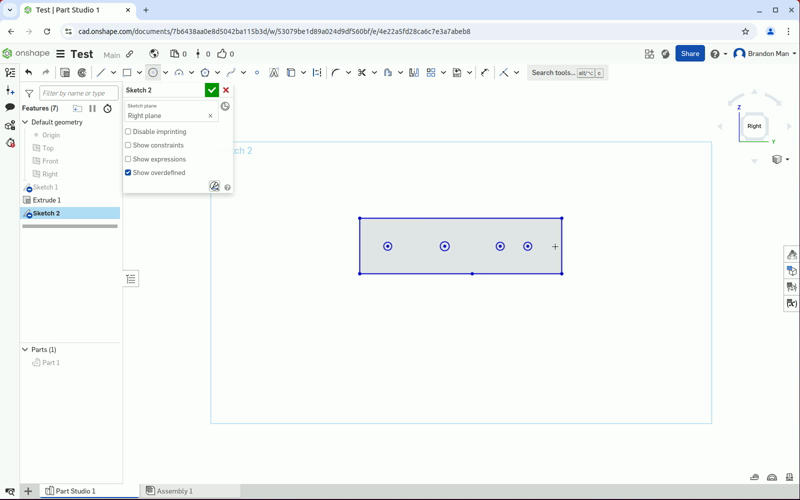
click(555, 246)
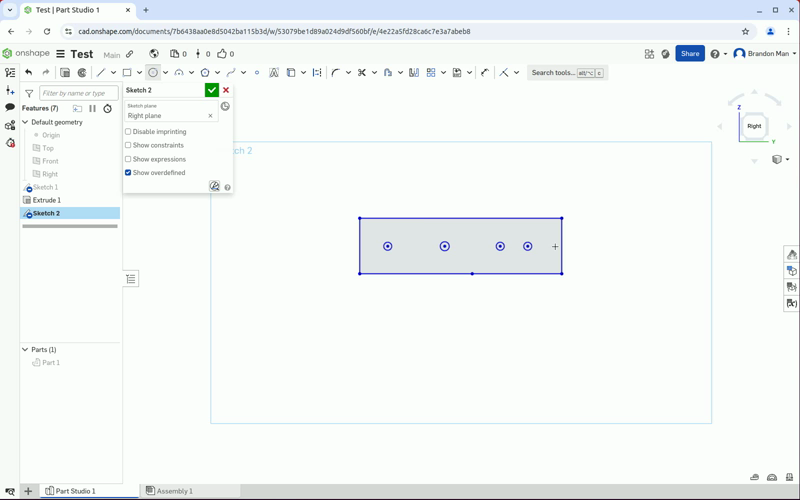
key_up(shift)
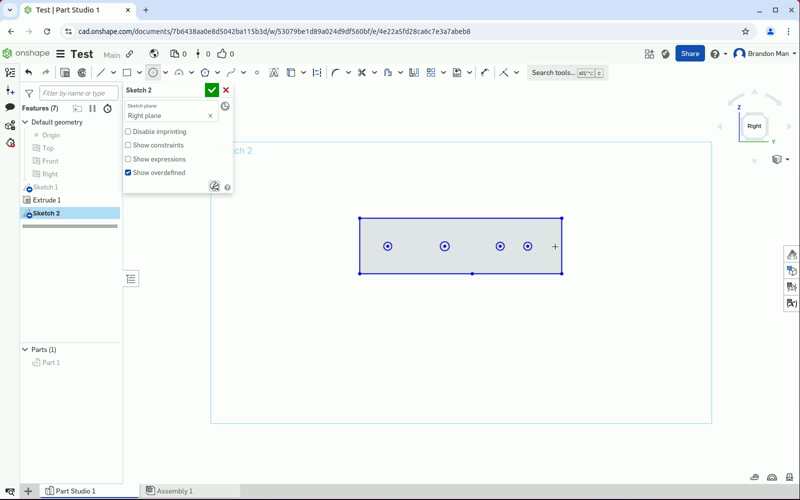
mouse_move(559, 246)
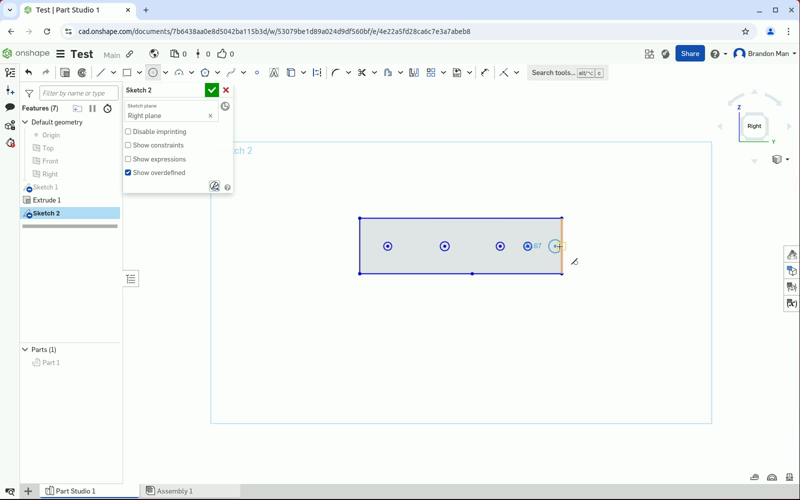
click(559, 246)
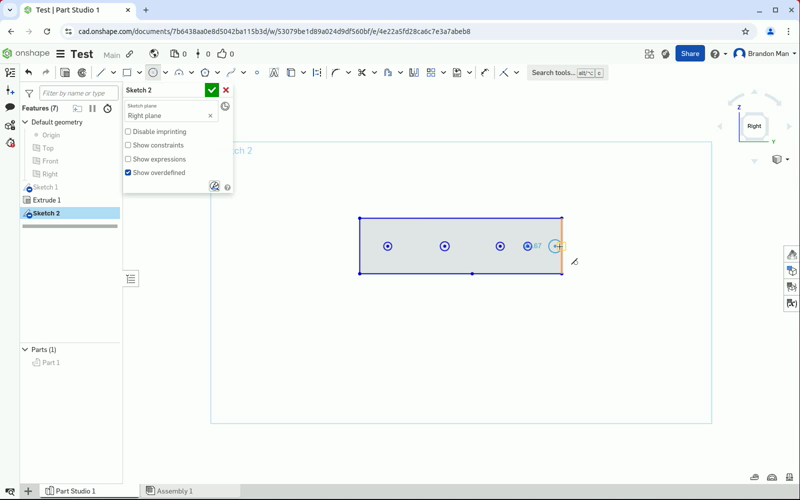
key(esc)
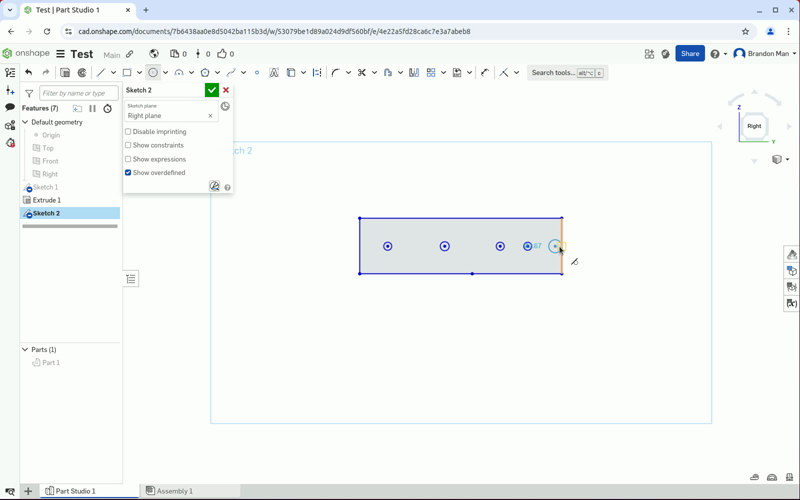
mouse_move(385, 259)
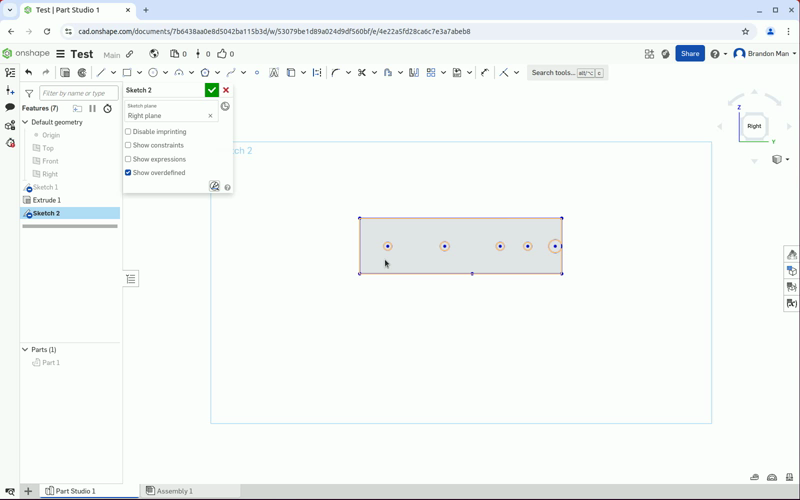
click(385, 259)
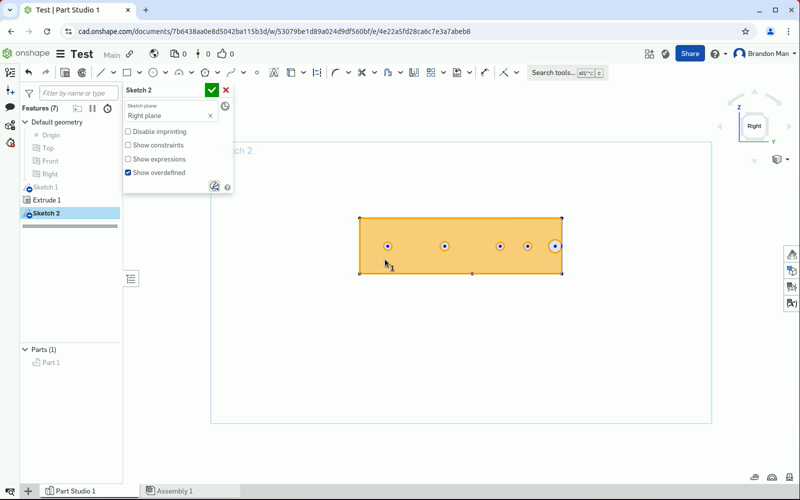
mouse_move(73, 352)
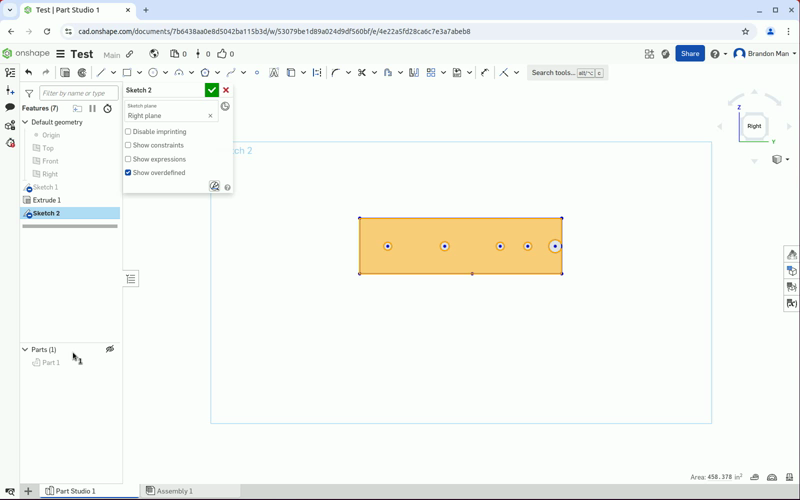
key(shift+y)
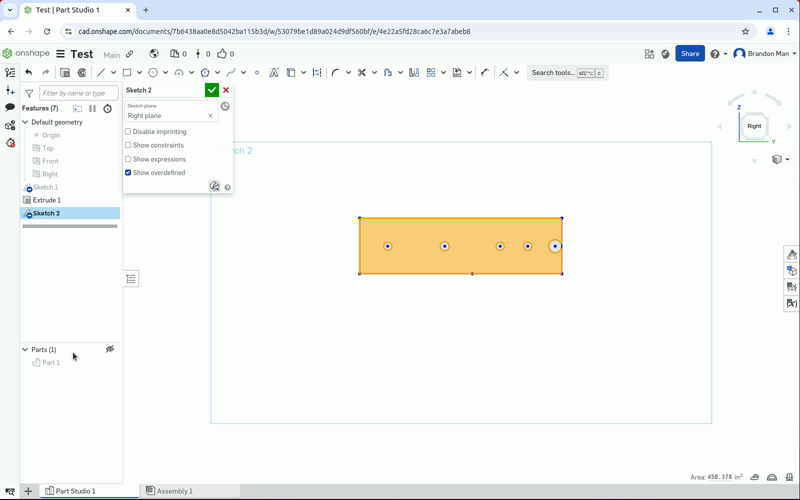
key(shift+e)
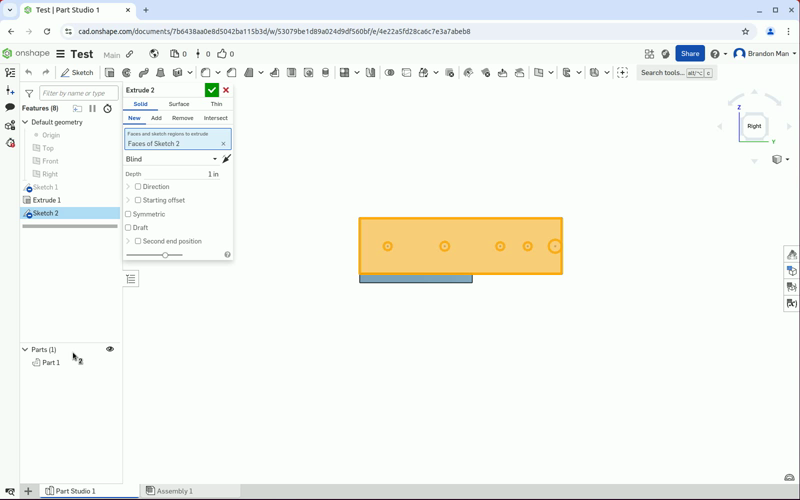
mouse_move(143, 106)
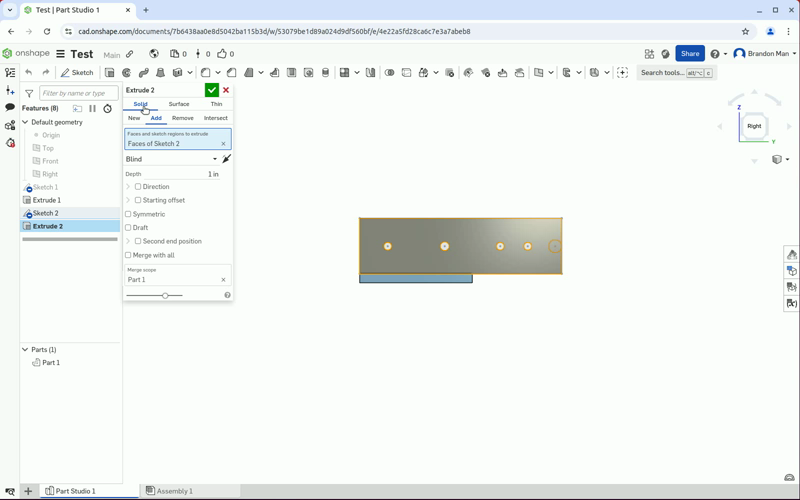
click(143, 106)
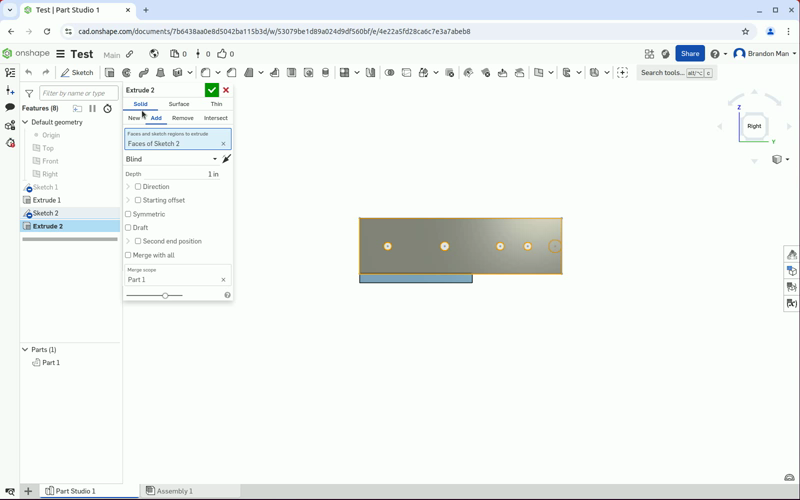
mouse_move(137, 120)
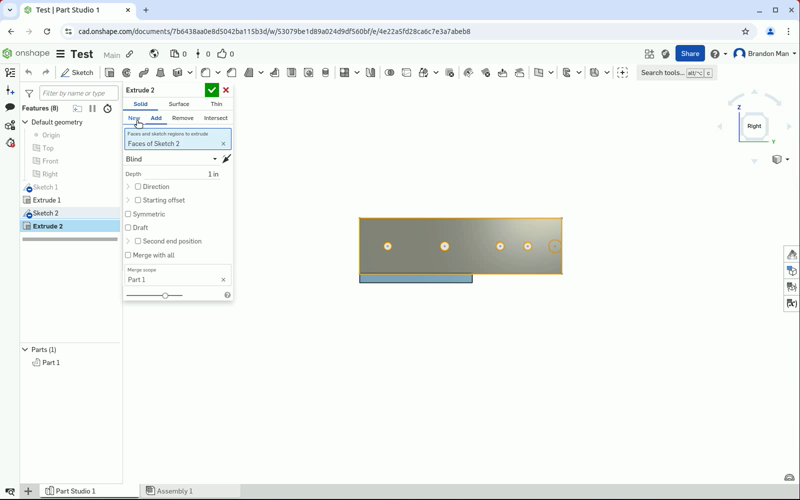
click(137, 120)
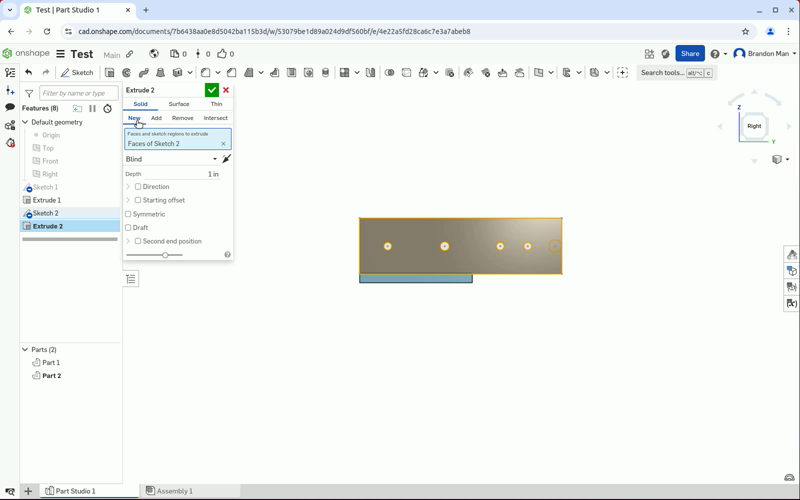
key(tab, 4)
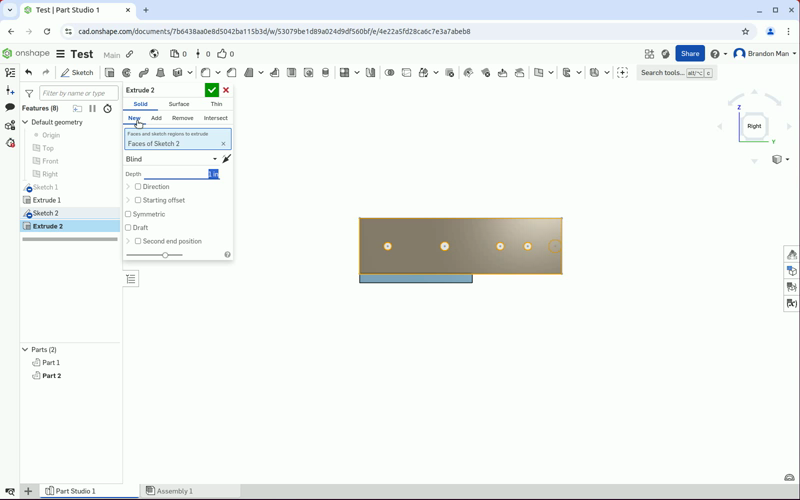
text(1.444)
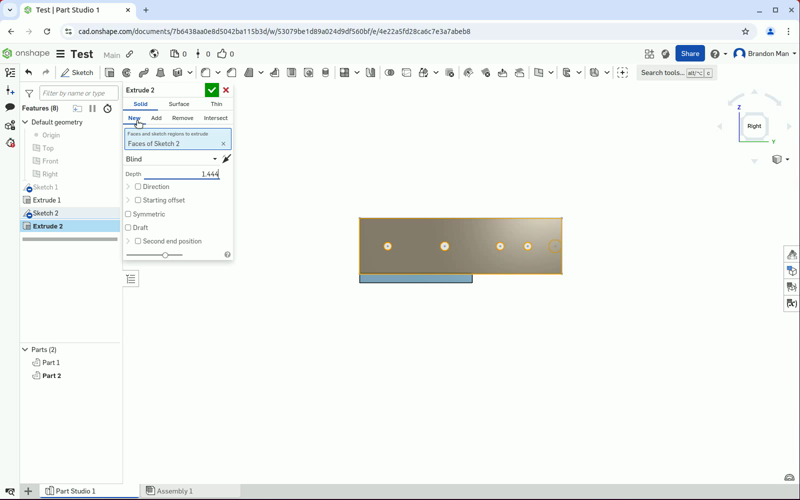
key(enter)
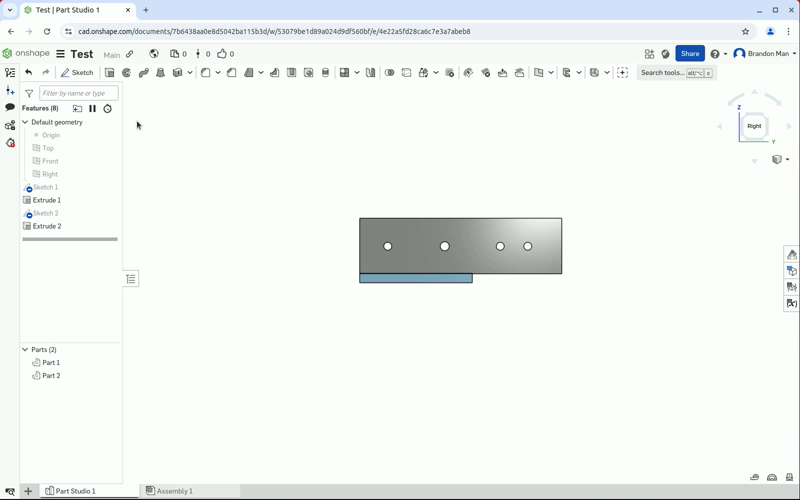
key(shift+h)
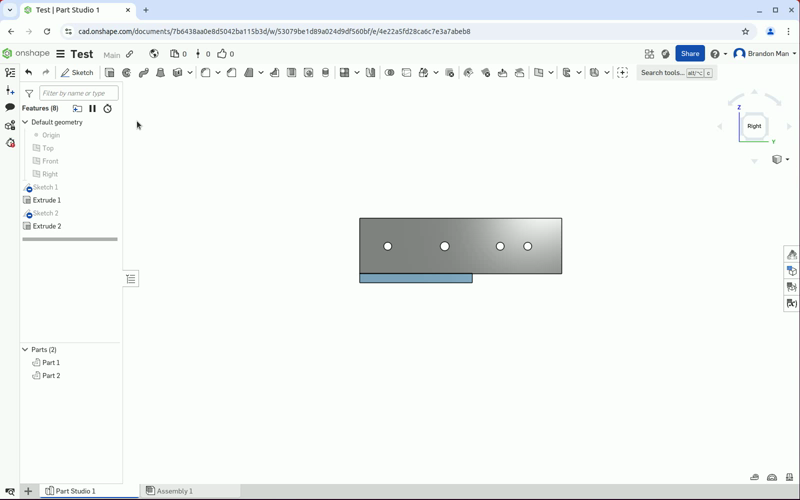
key(shift+h)
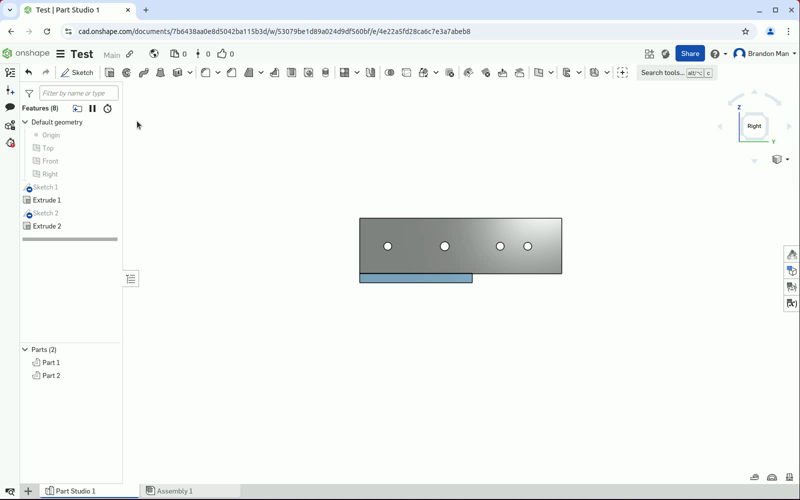
mouse_move(73, 189)
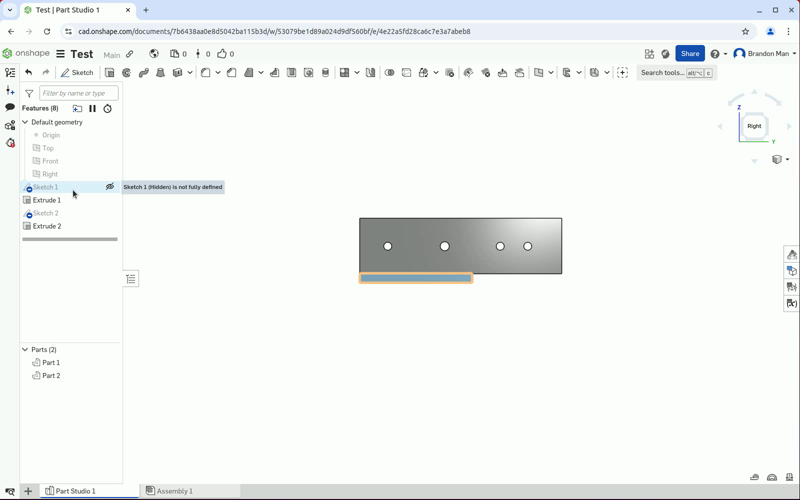
click(73, 189)
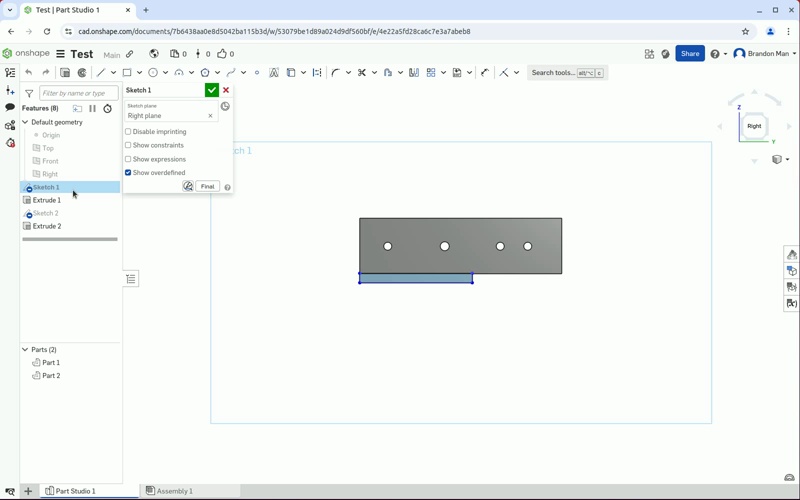
mouse_move(229, 92)
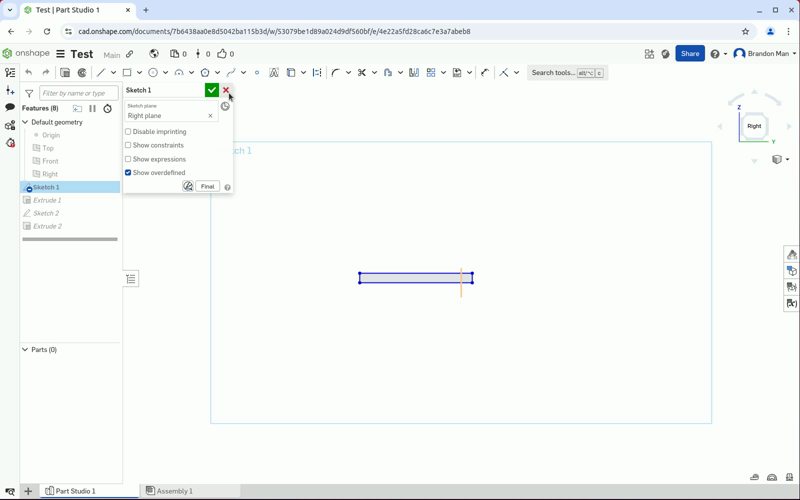
click(229, 92)
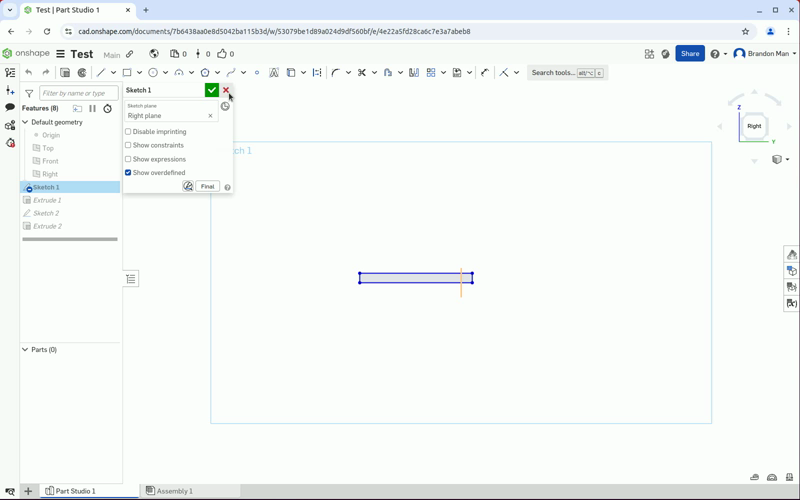
key(shift+s)
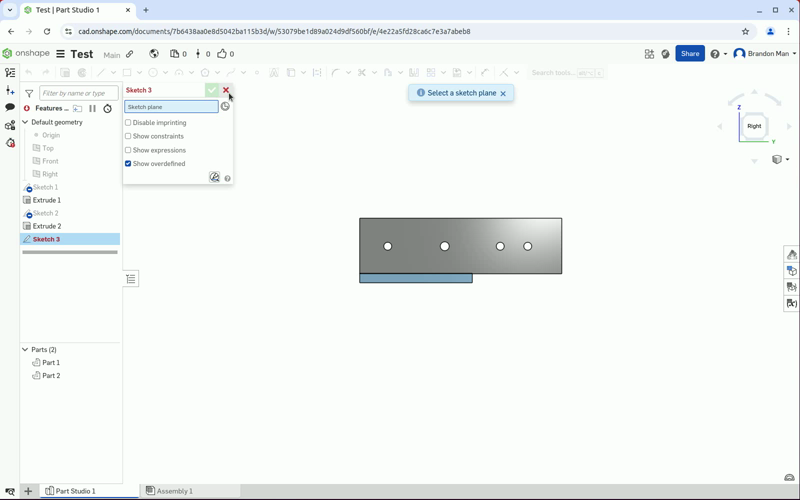
mouse_move(73, 176)
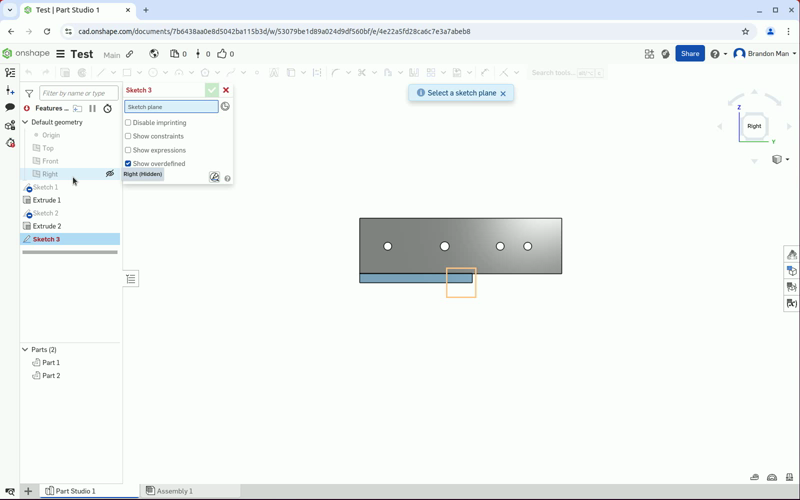
click(73, 176)
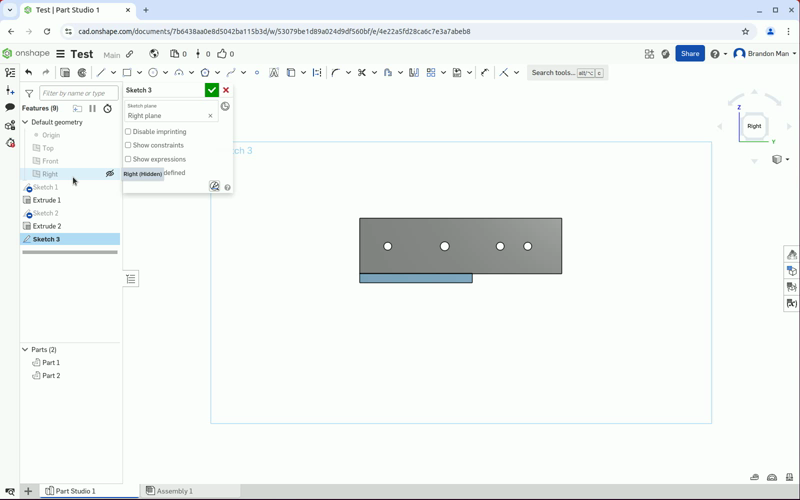
mouse_move(73, 352)
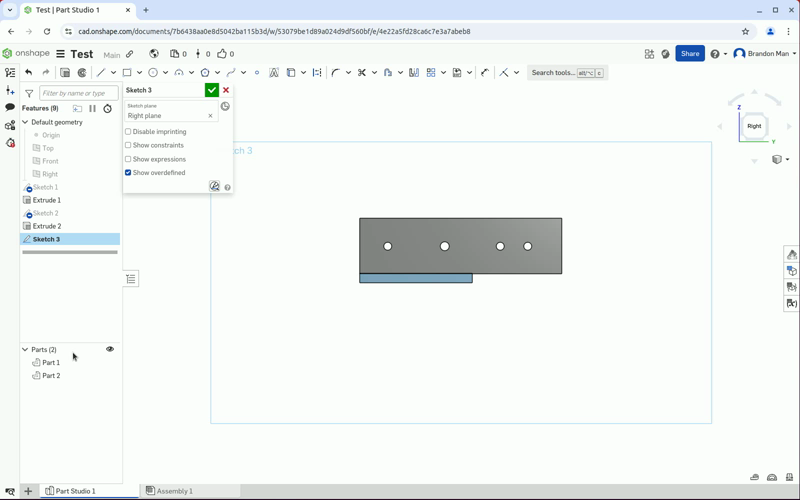
key(y)
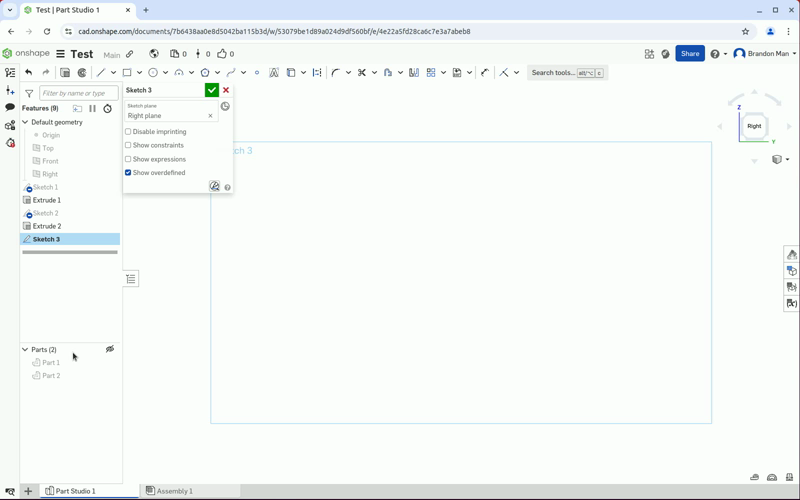
key(l)
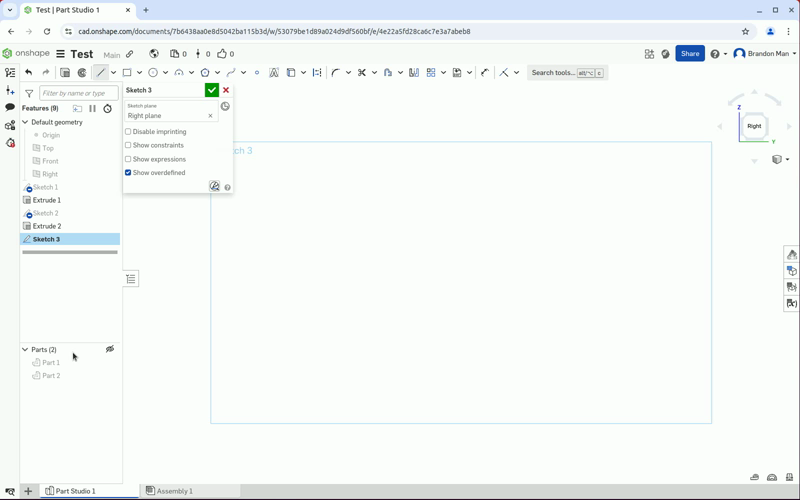
key_down(shift)
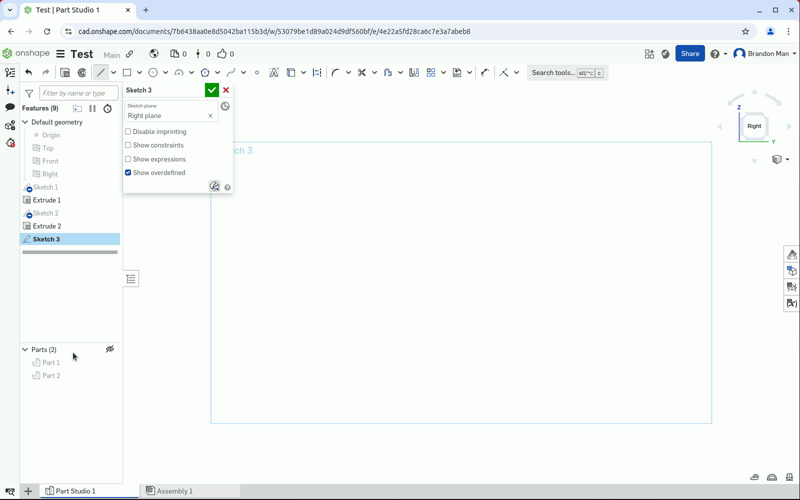
mouse_move(348, 282)
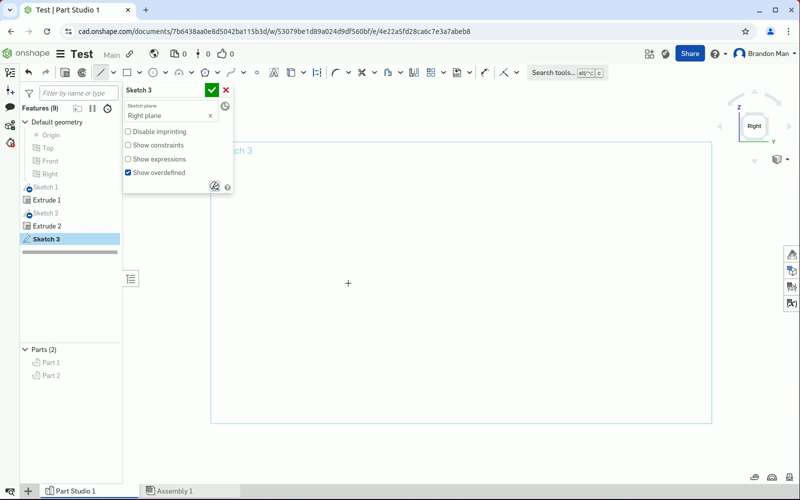
click(348, 282)
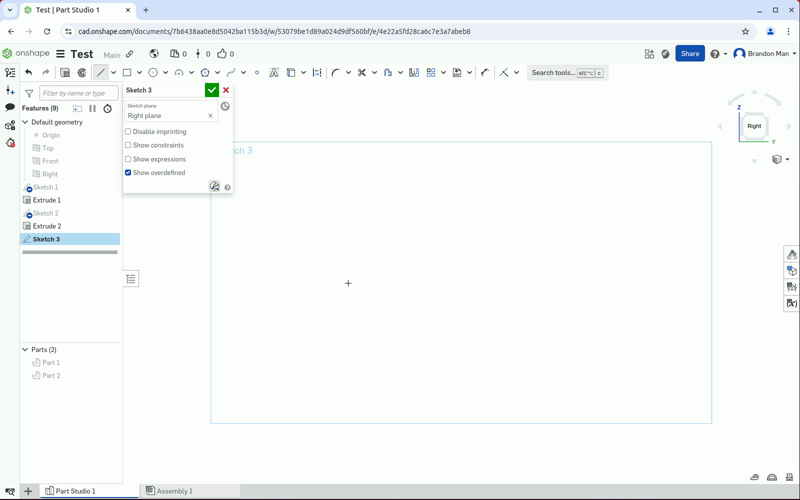
key_up(shift)
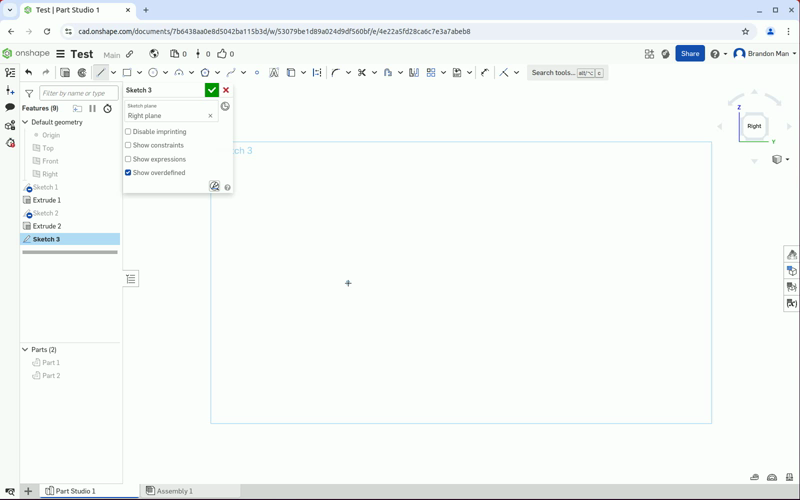
key_down(shift)
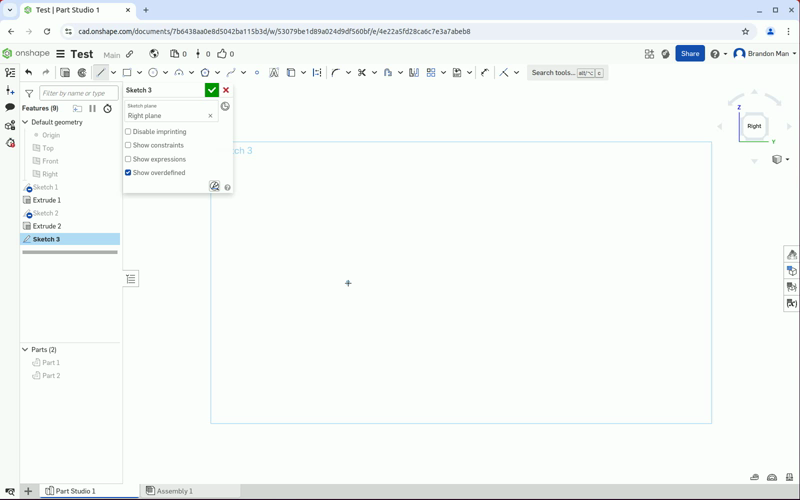
mouse_move(378, 282)
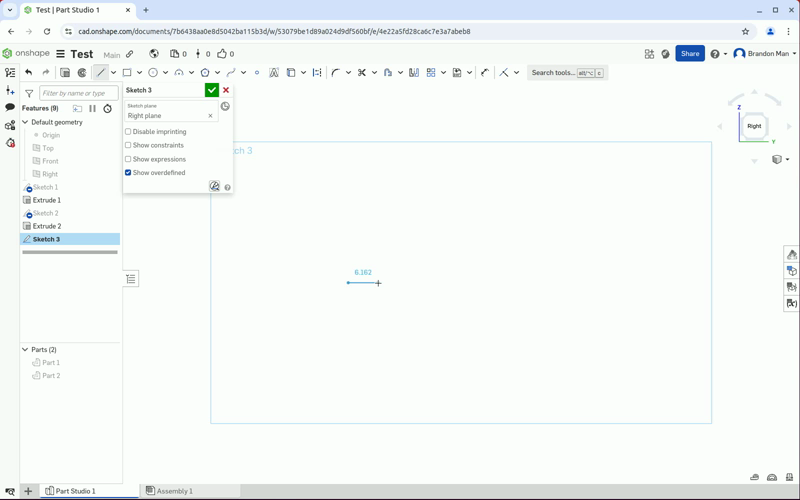
mouse_move(359, 282)
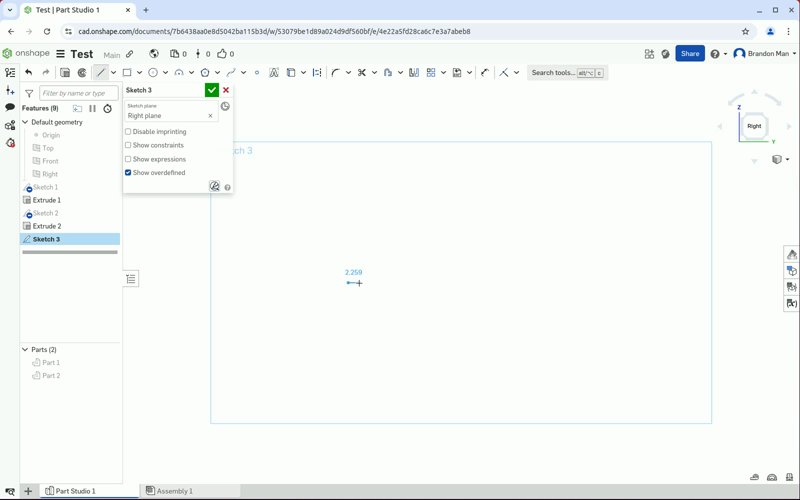
click(359, 282)
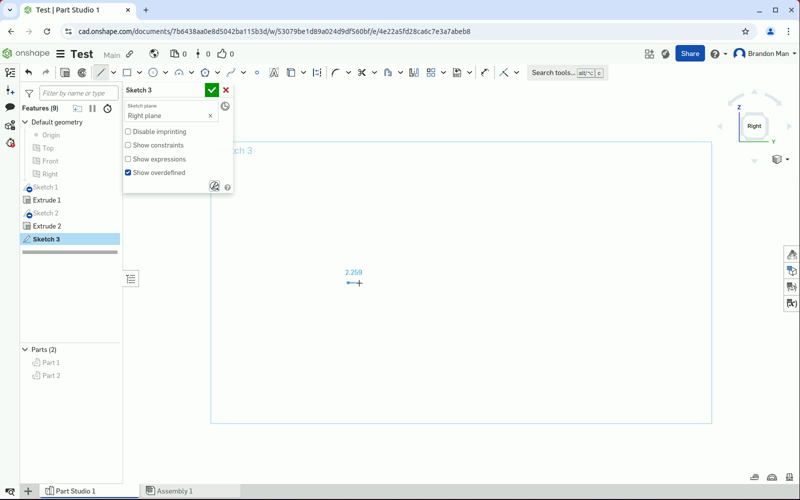
key_up(shift)
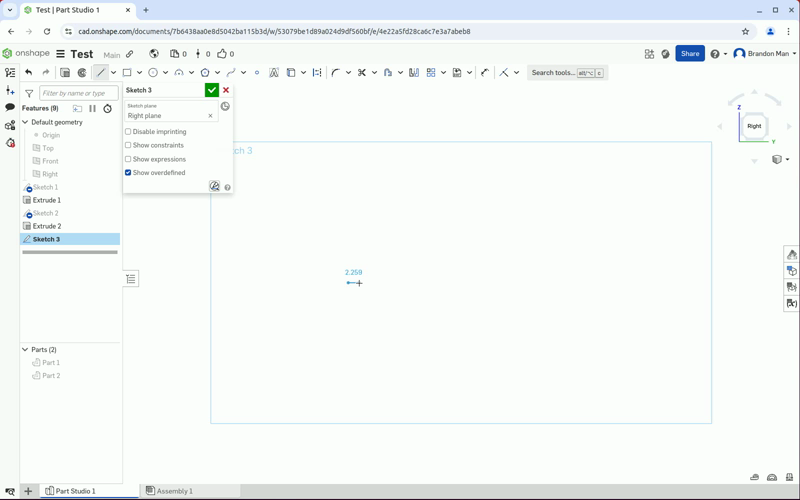
key_down(shift)
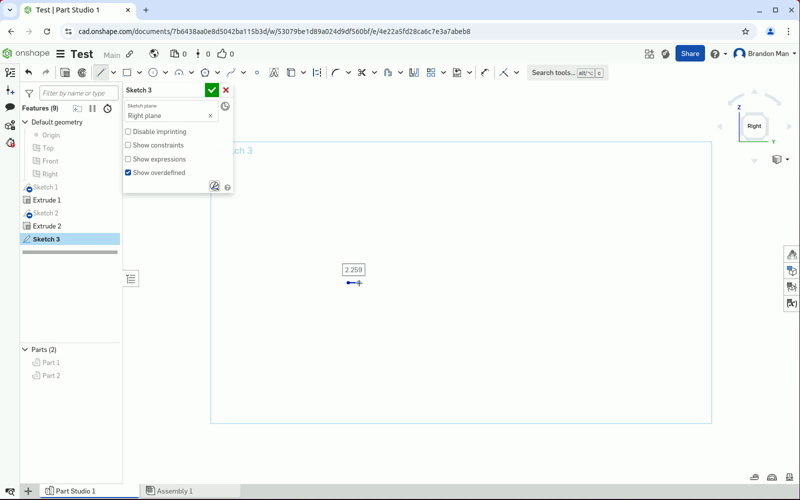
mouse_move(389, 282)
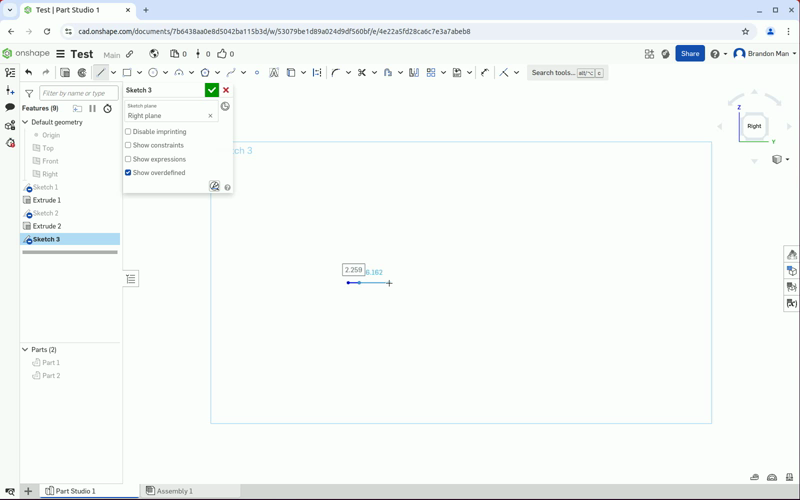
mouse_move(359, 273)
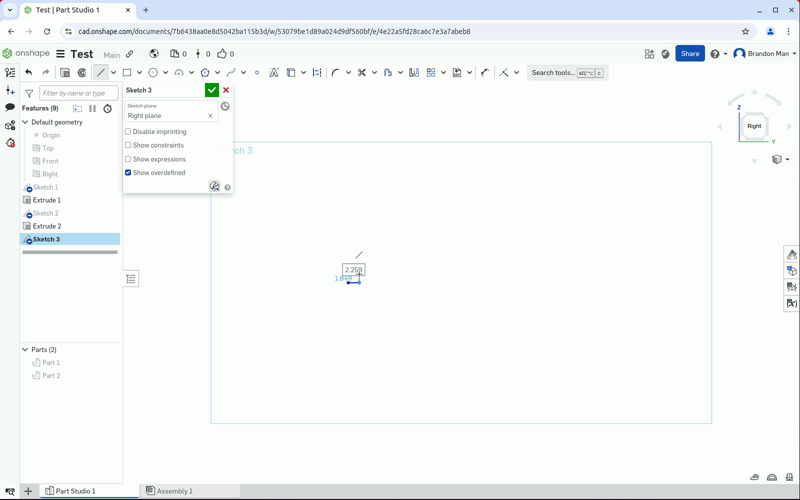
click(359, 273)
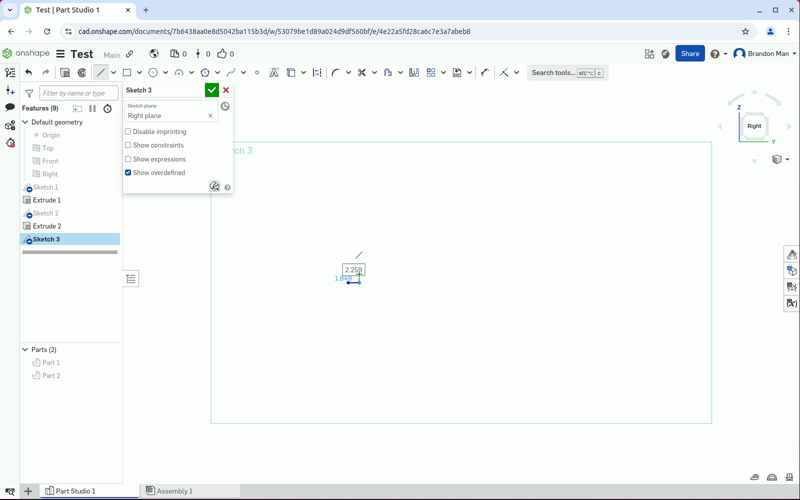
key_up(shift)
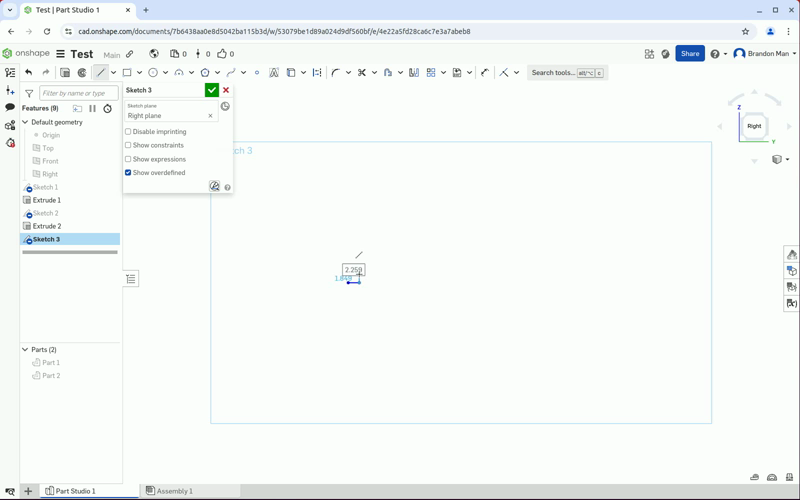
key_down(shift)
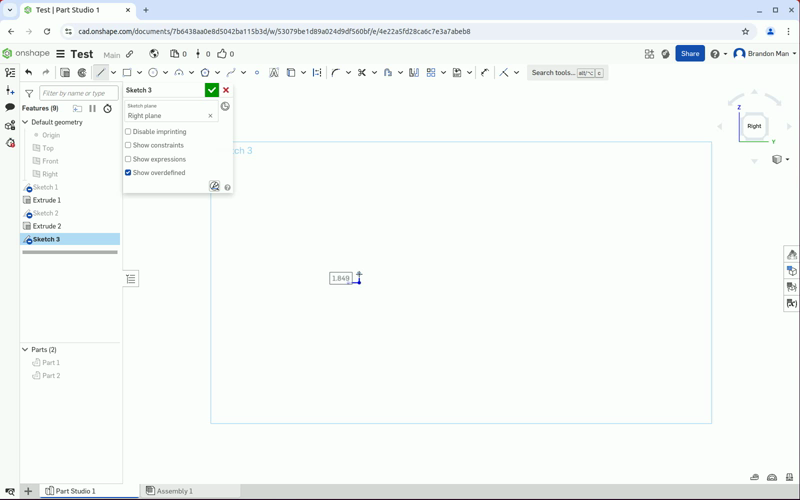
mouse_move(389, 273)
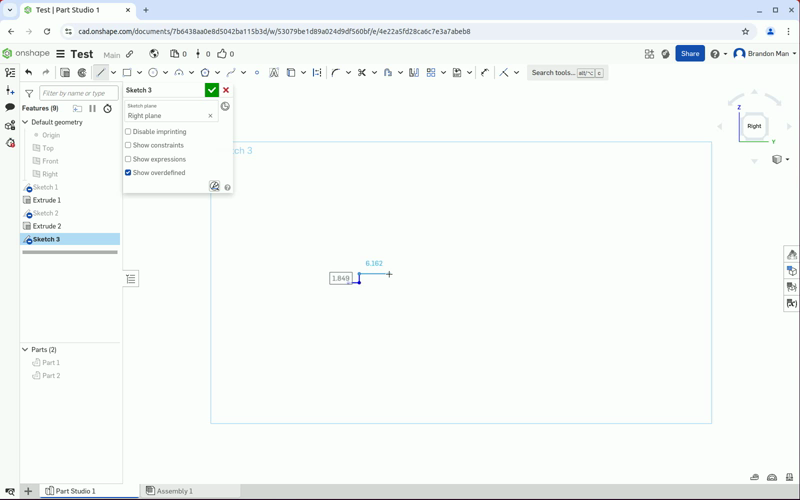
mouse_move(359, 216)
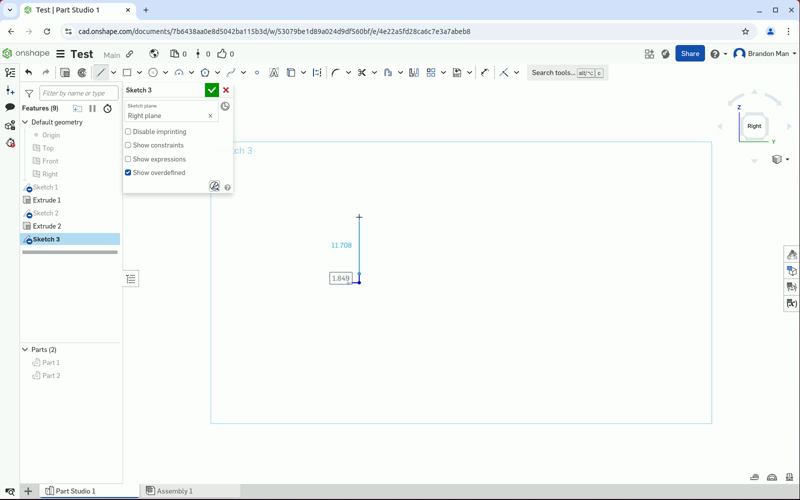
click(359, 216)
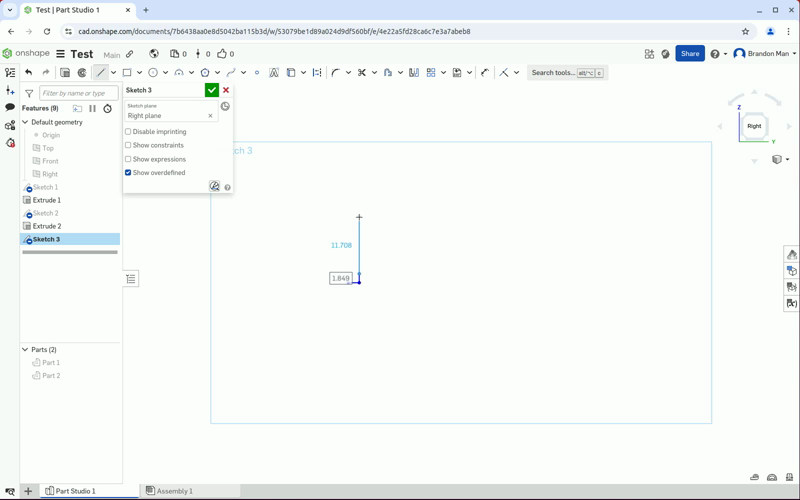
key_up(shift)
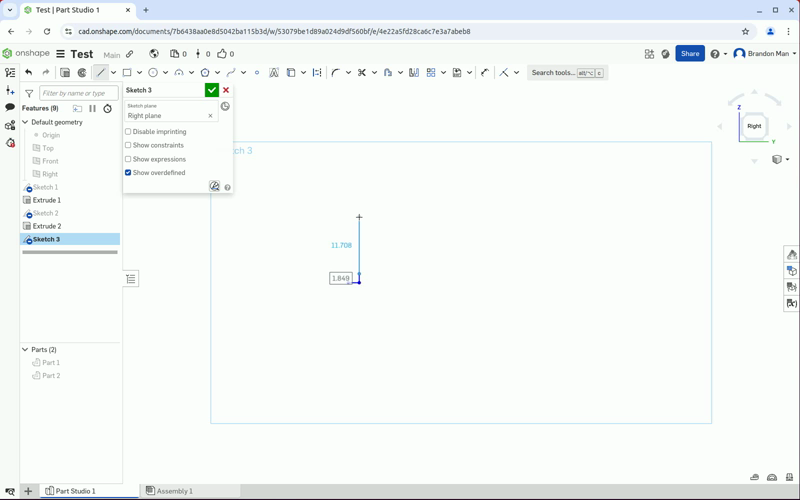
key_down(shift)
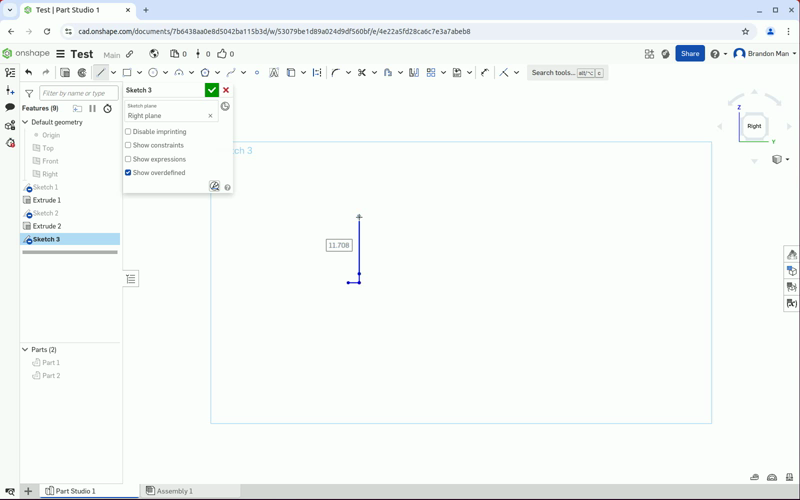
mouse_move(389, 216)
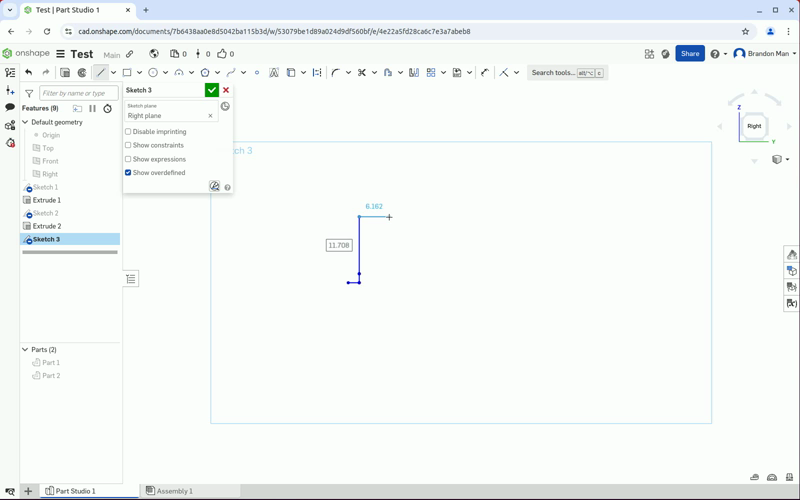
mouse_move(348, 216)
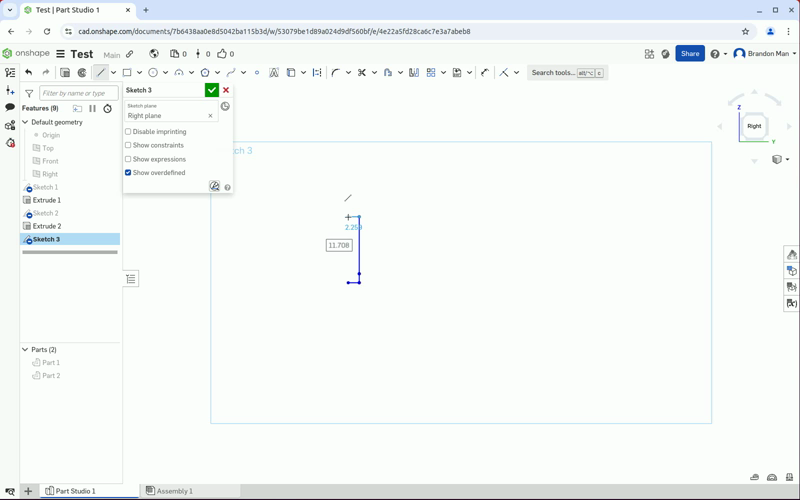
click(348, 216)
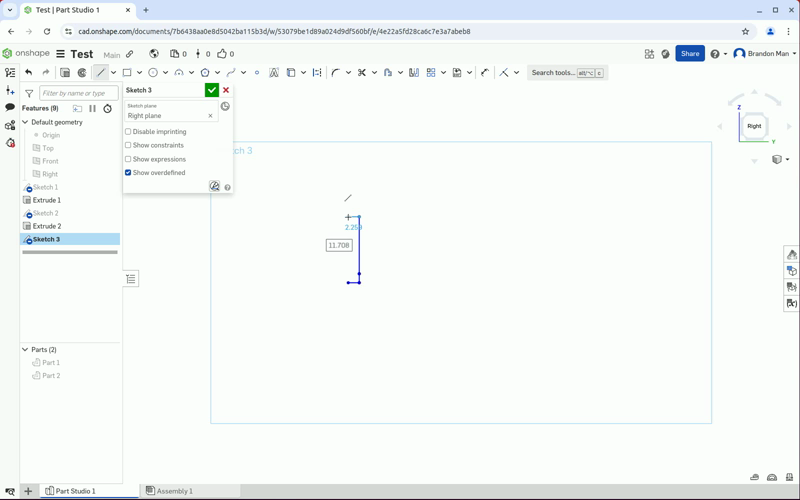
key_up(shift)
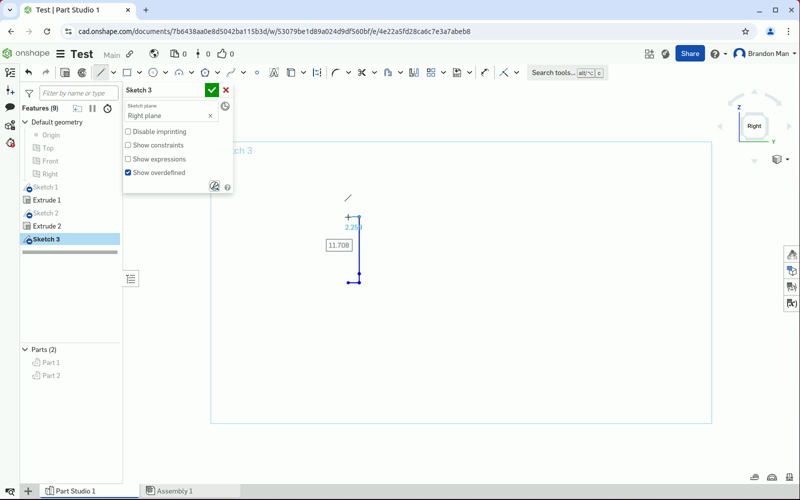
key_down(shift)
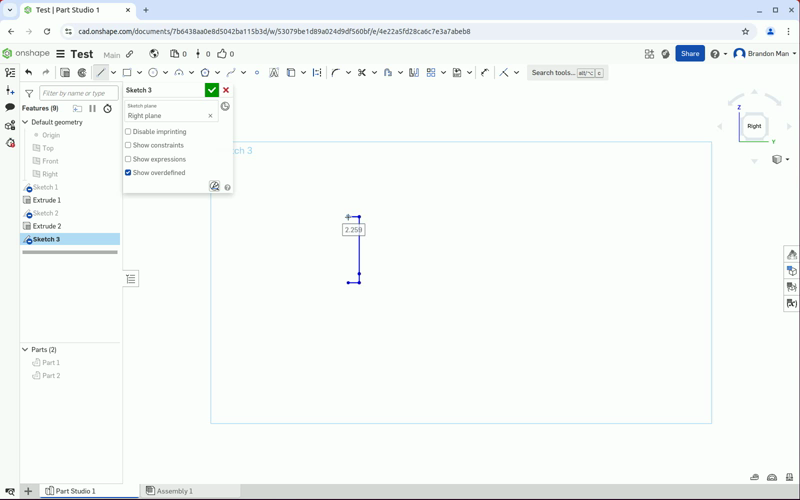
mouse_move(348, 282)
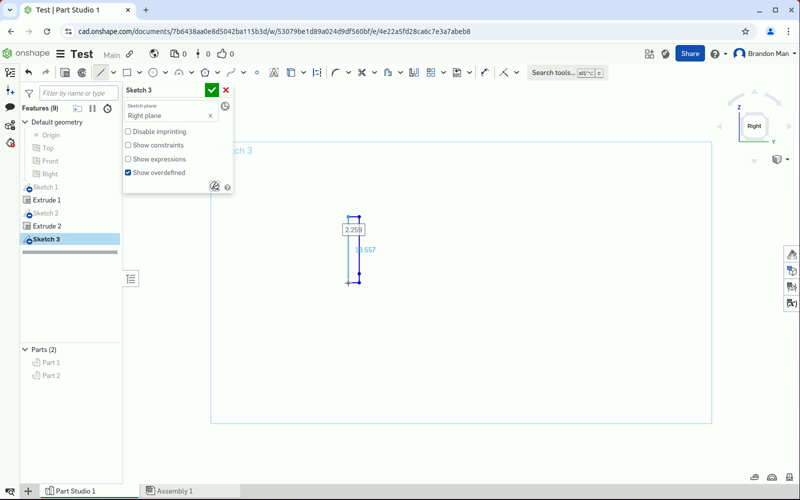
key_up(shift)
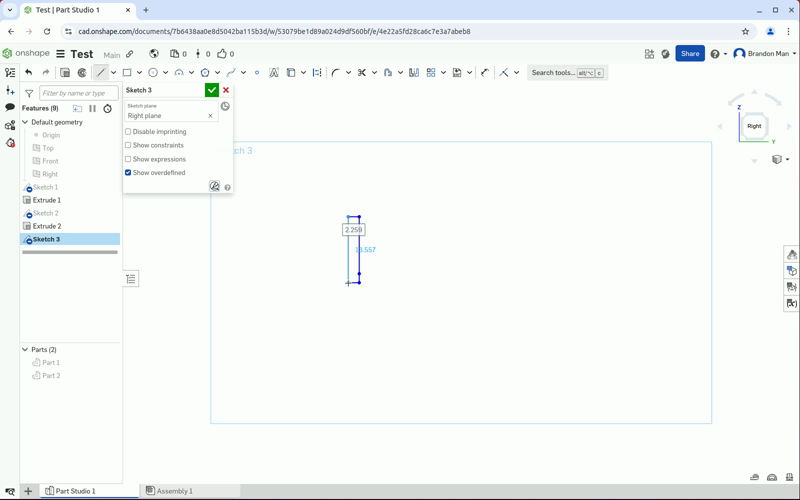
click(348, 282)
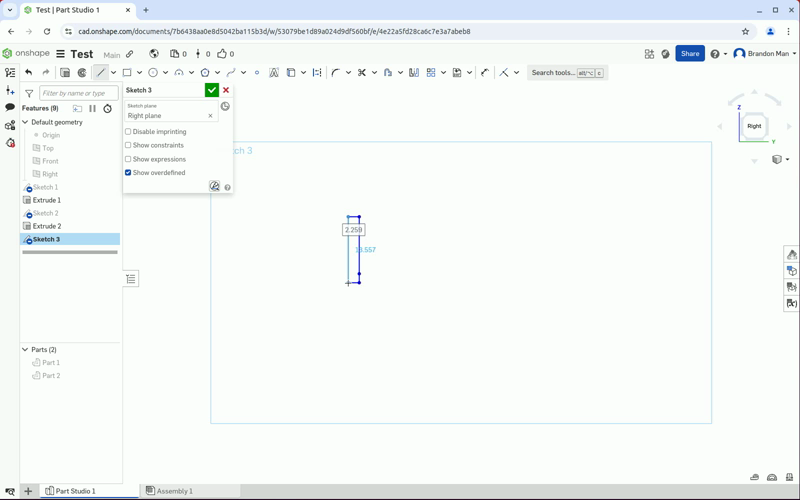
key(esc)
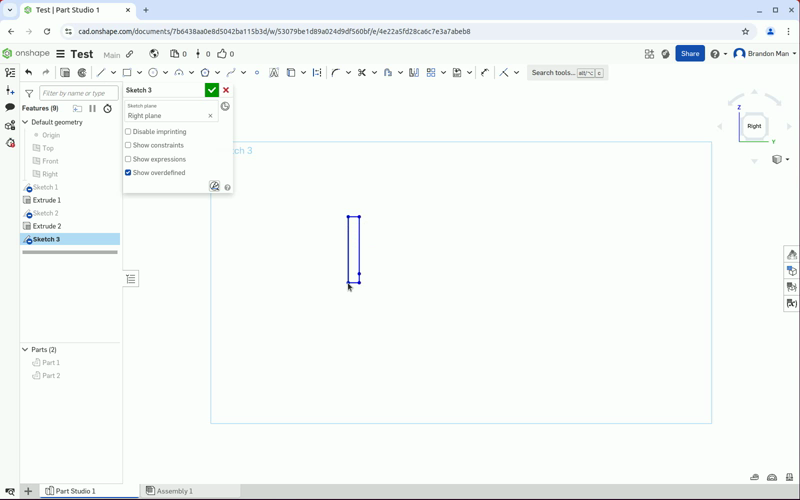
mouse_move(353, 222)
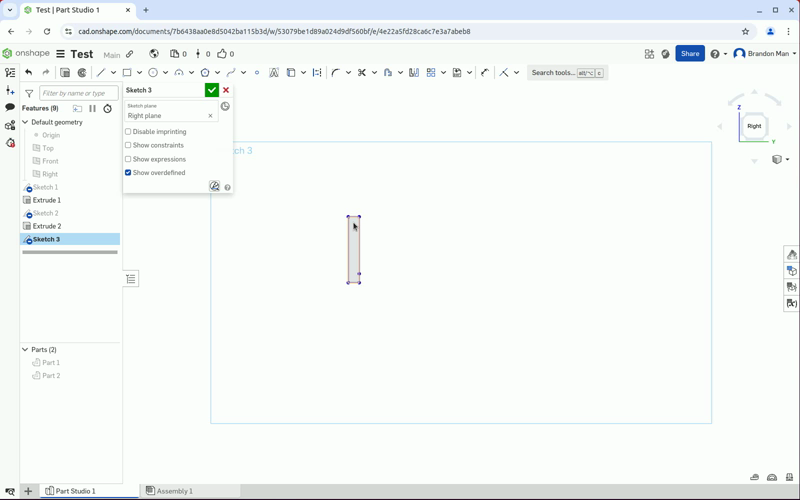
scroll(6)
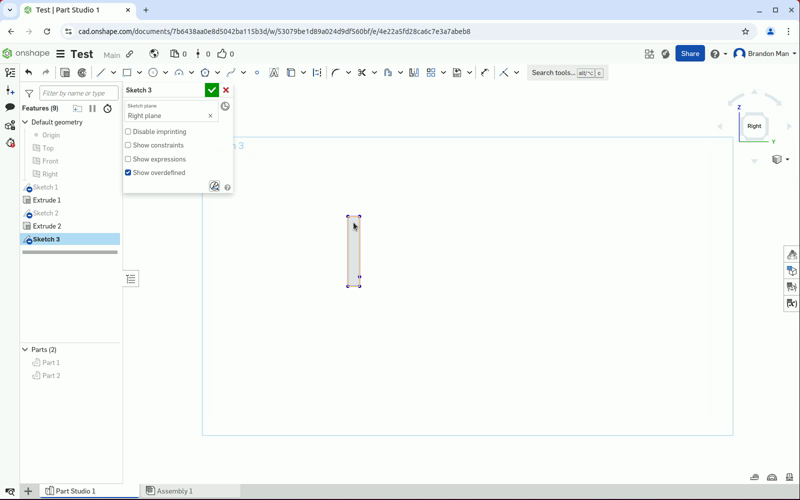
scroll(6)
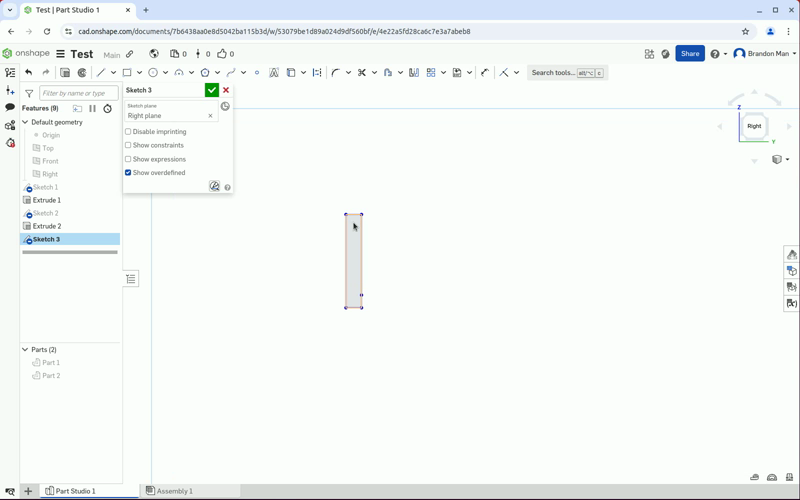
scroll(6)
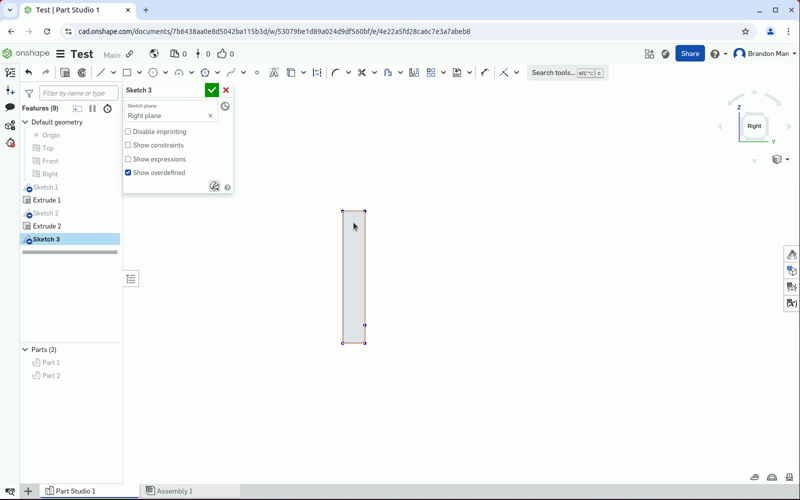
scroll(6)
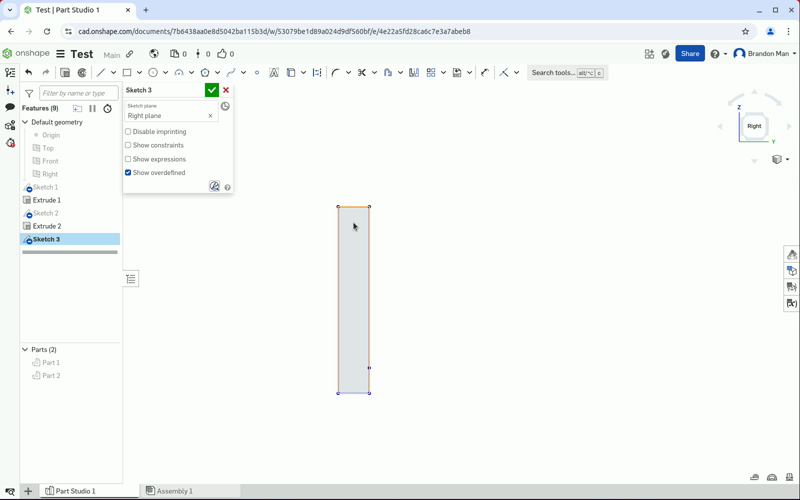
scroll(6)
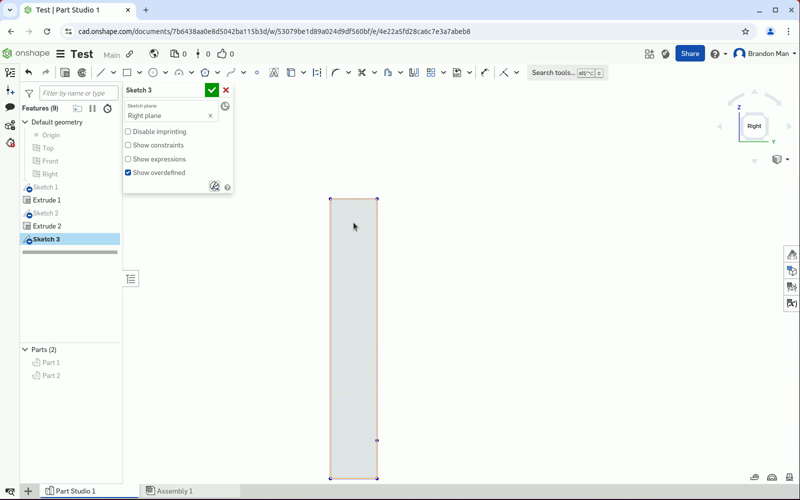
scroll(6)
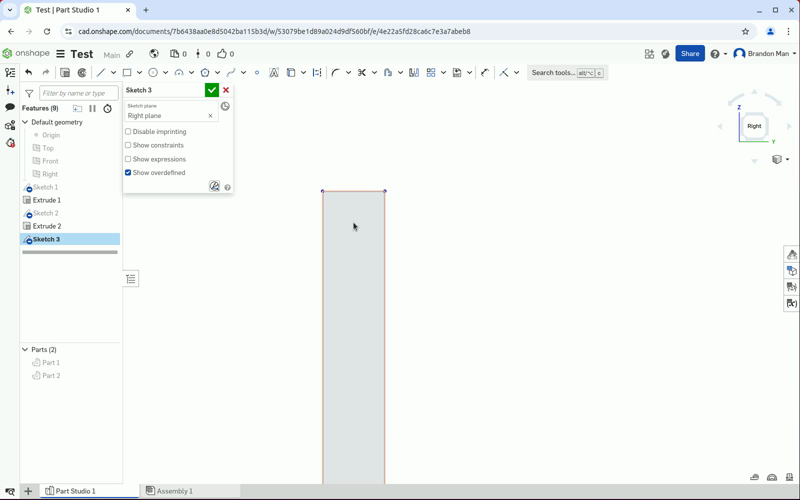
scroll(6)
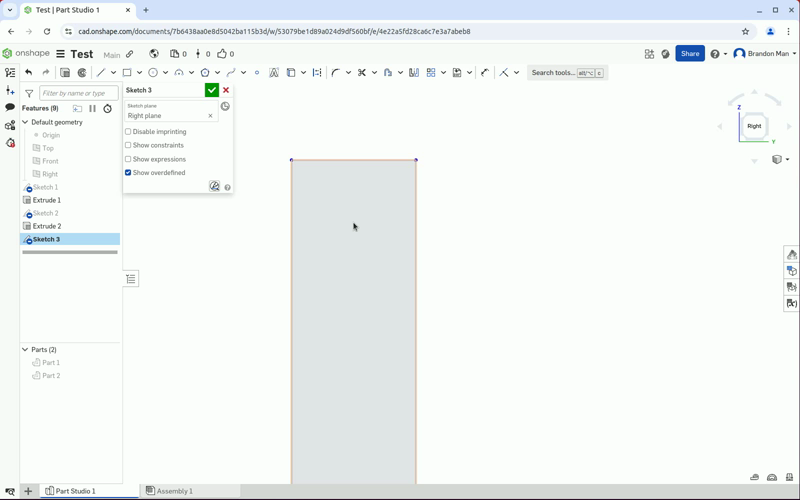
click(353, 222)
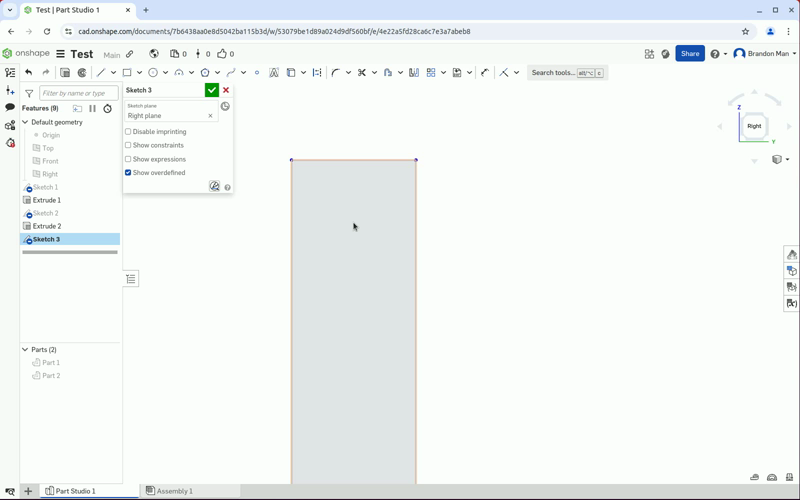
scroll(-6)
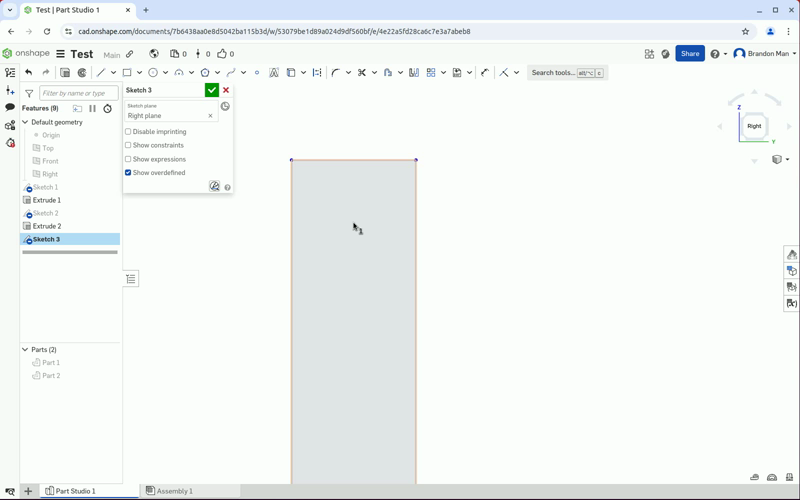
scroll(-6)
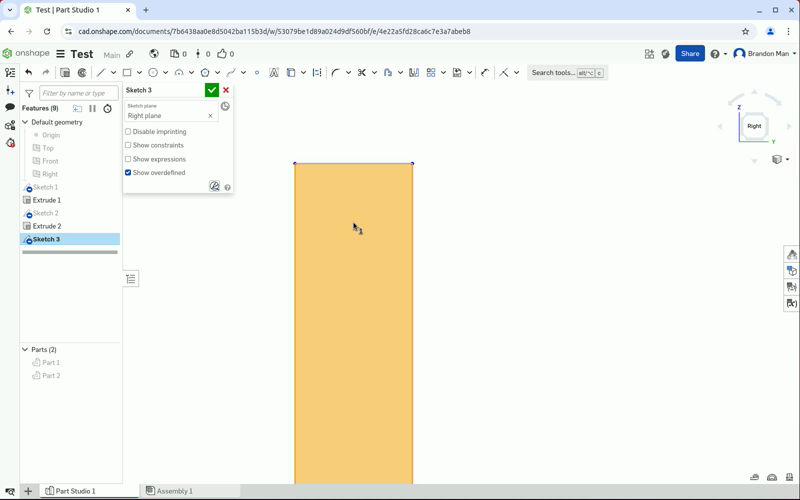
scroll(-6)
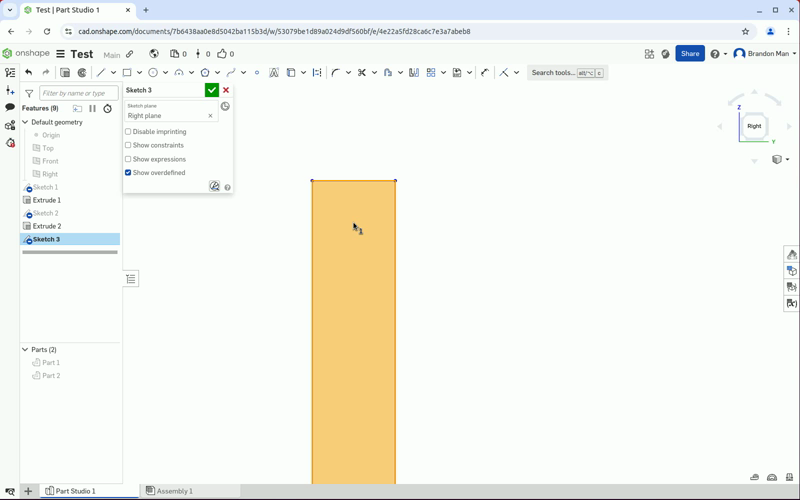
scroll(-6)
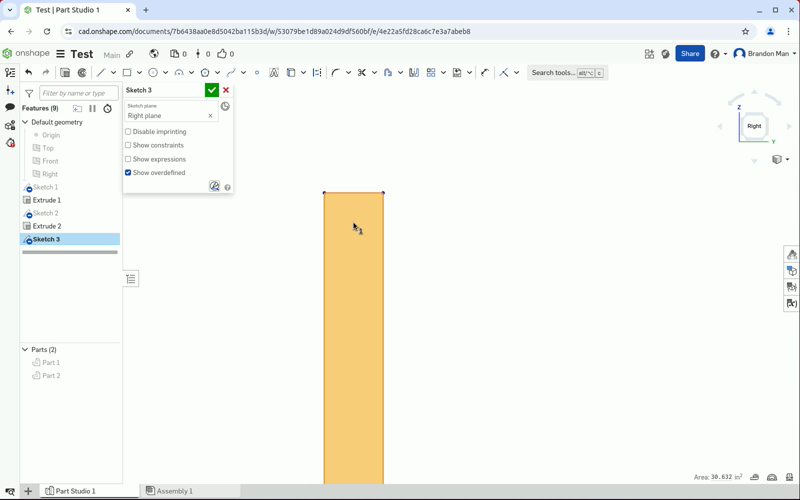
scroll(-6)
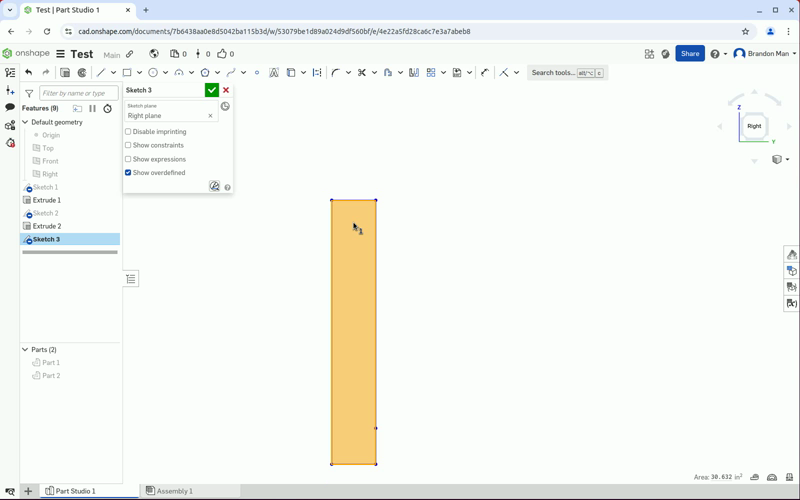
scroll(-6)
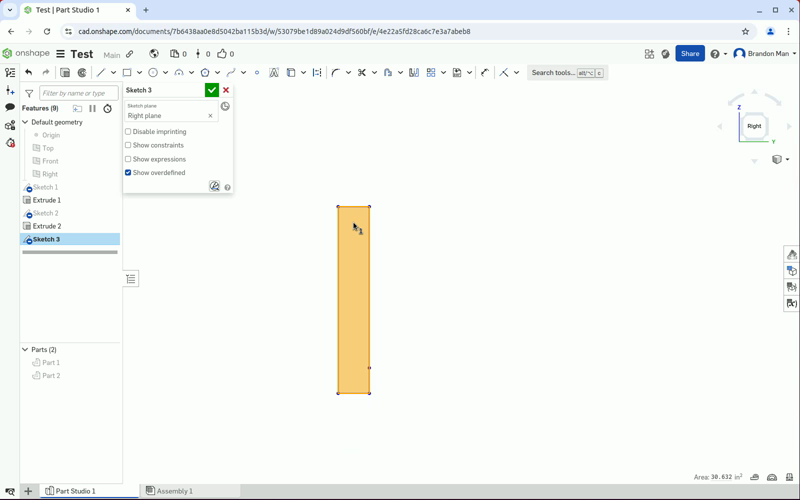
scroll(-6)
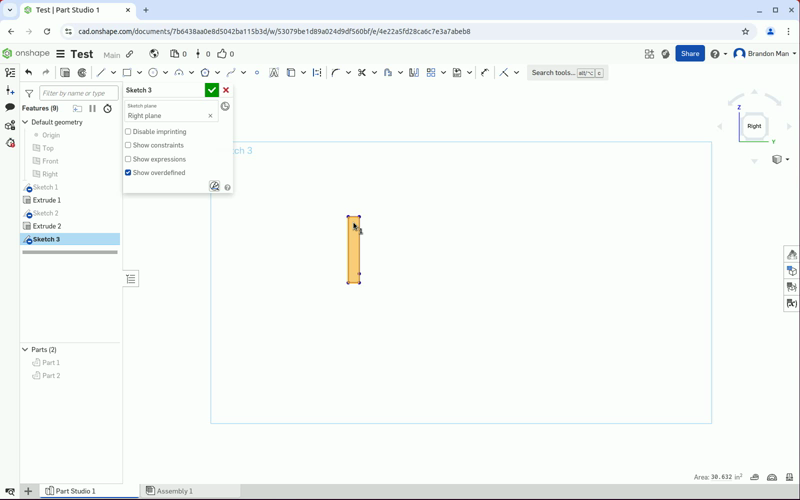
mouse_move(73, 352)
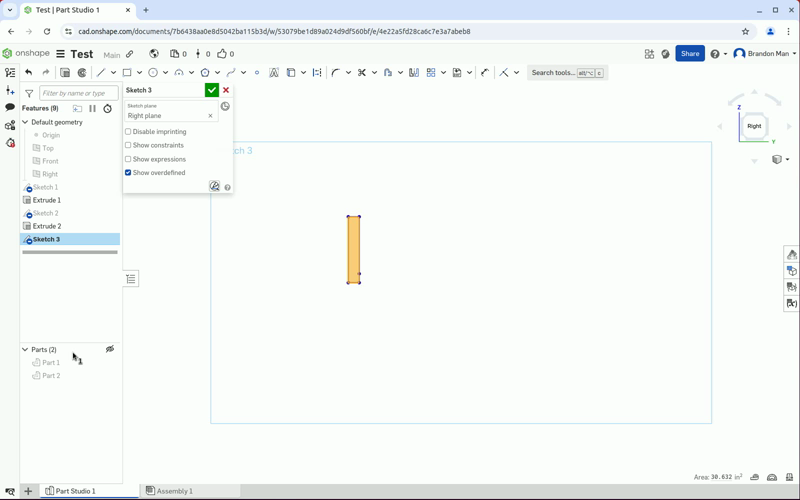
key(shift+y)
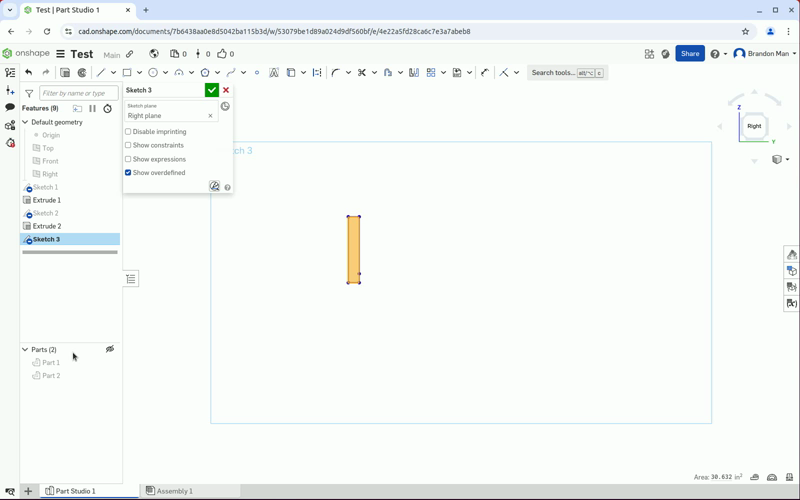
key(shift+e)
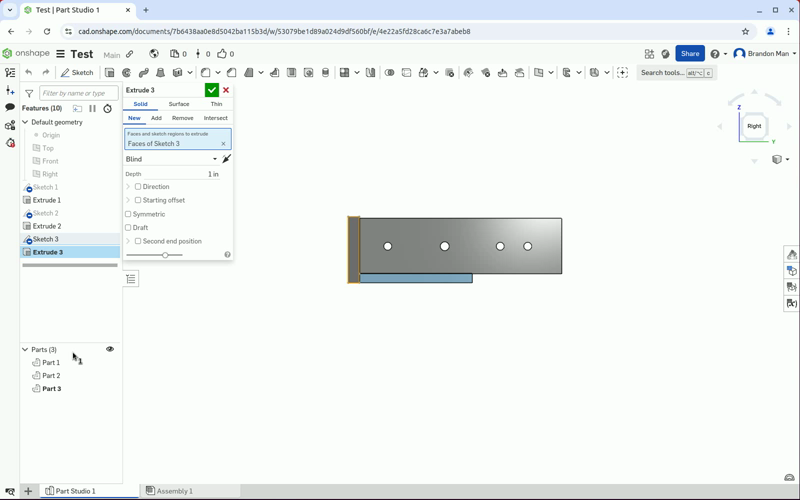
mouse_move(143, 106)
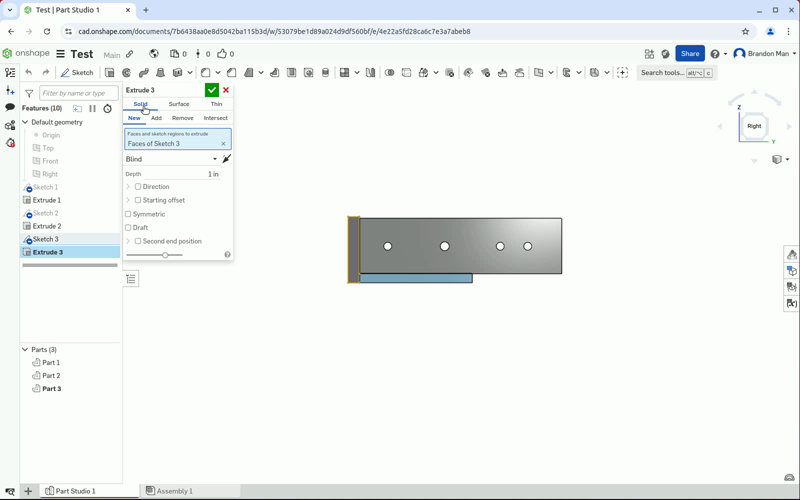
click(143, 106)
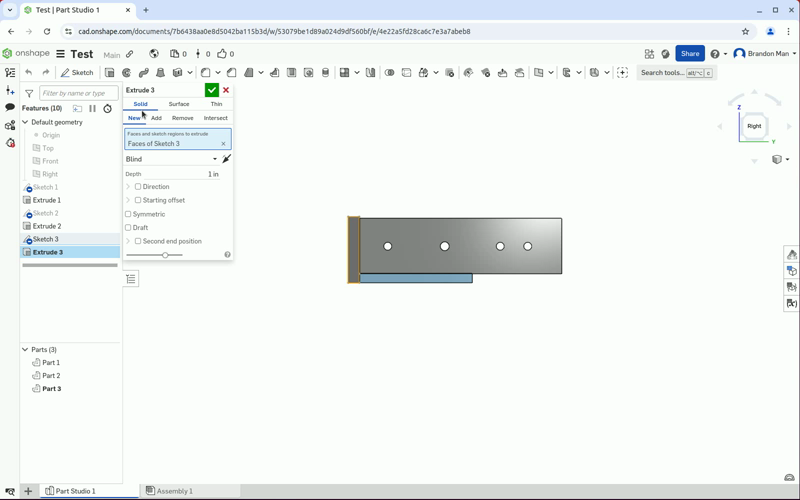
mouse_move(137, 120)
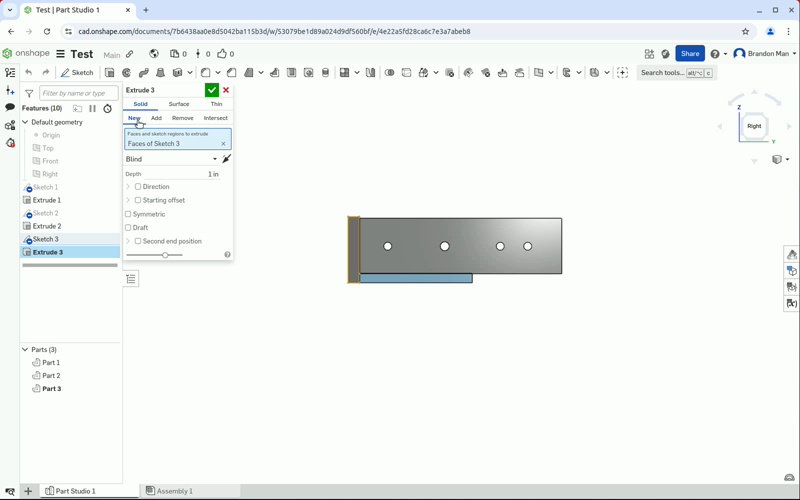
click(137, 120)
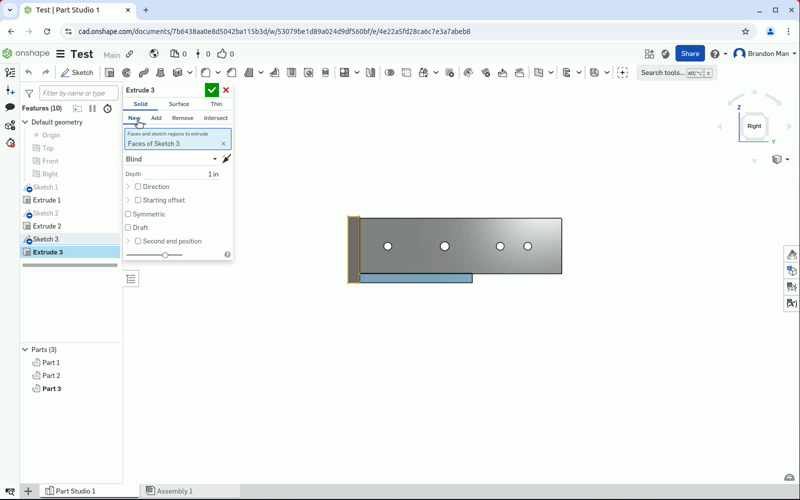
key(tab, 4)
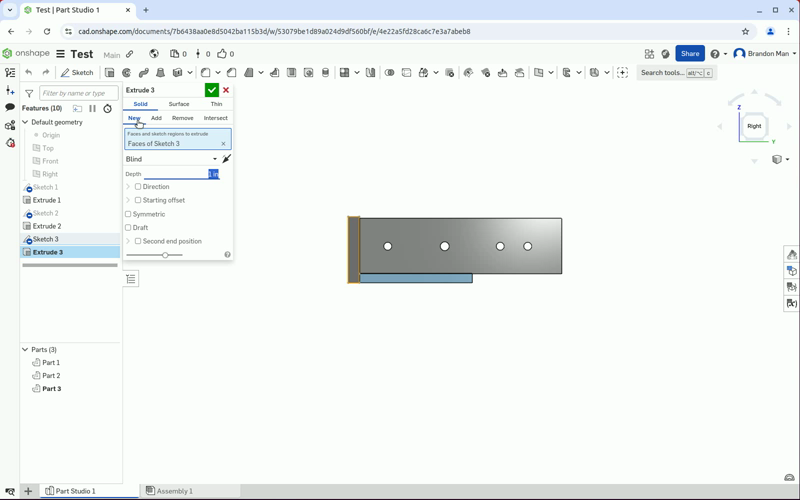
text(-23.108)
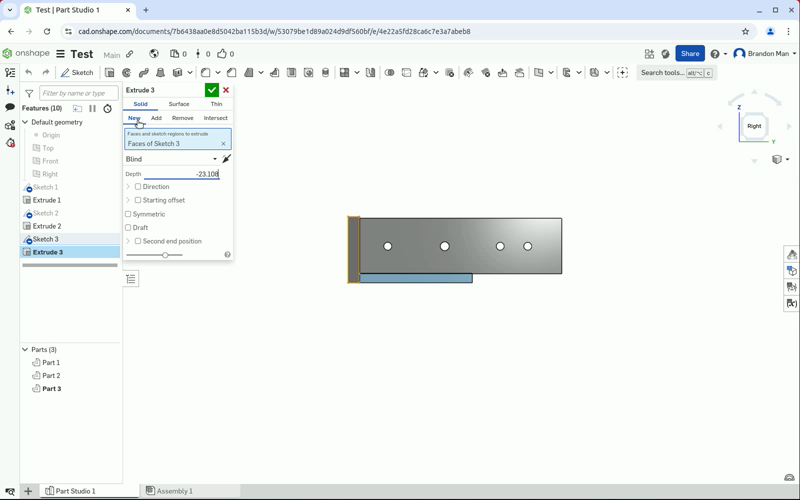
key(tab, 3)
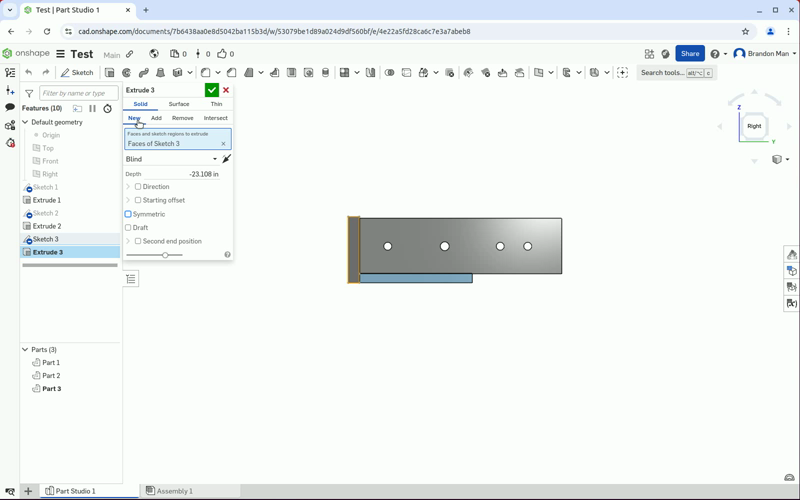
key(tab, 2)
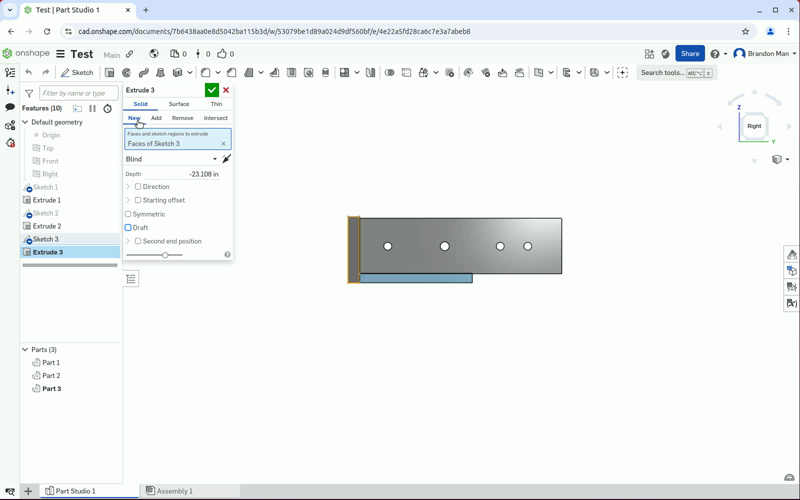
key(space)
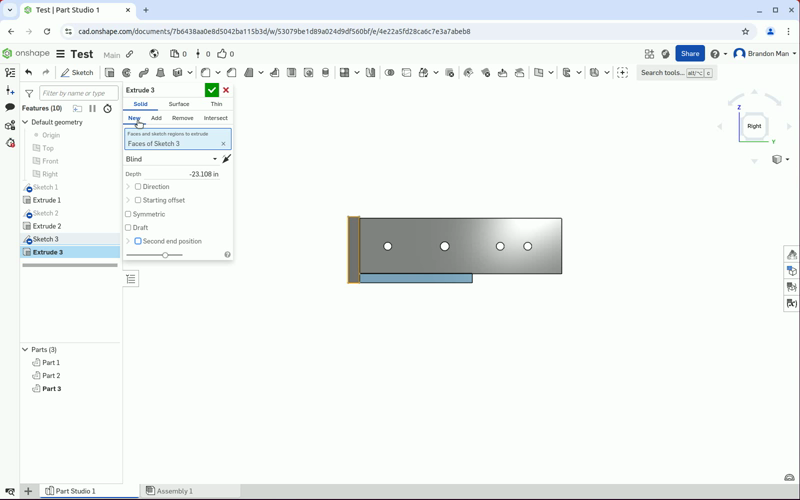
key(tab, 3)
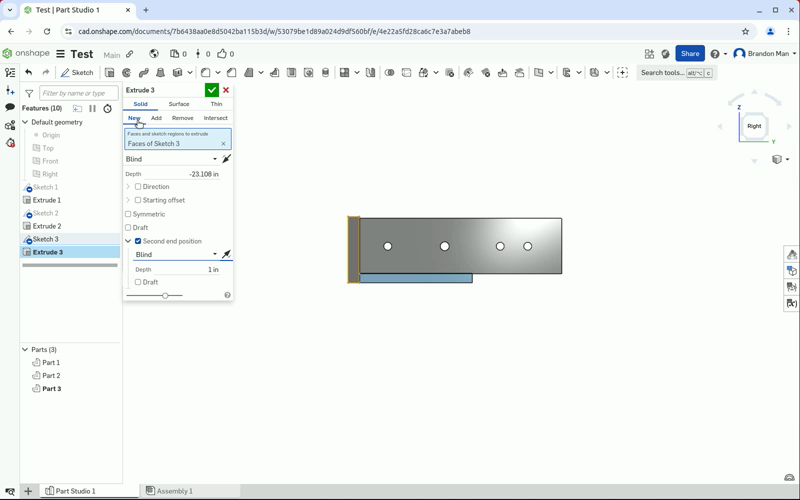
text(1.444)
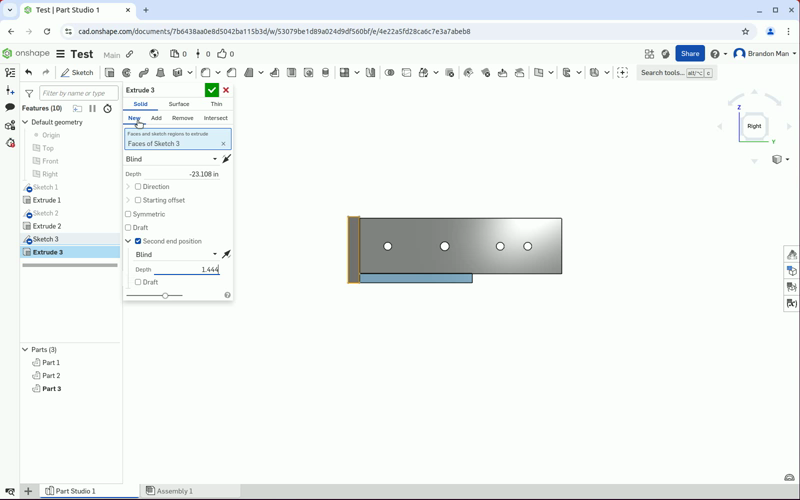
key(enter)
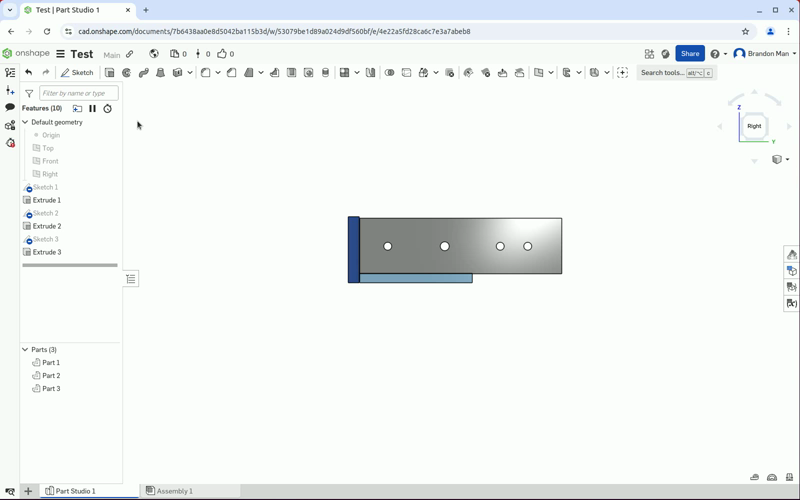
key(shift+h)
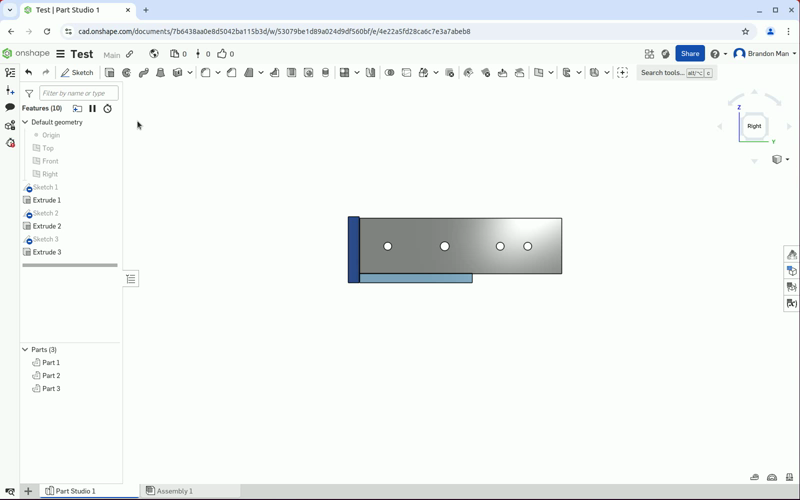
key(shift+h)
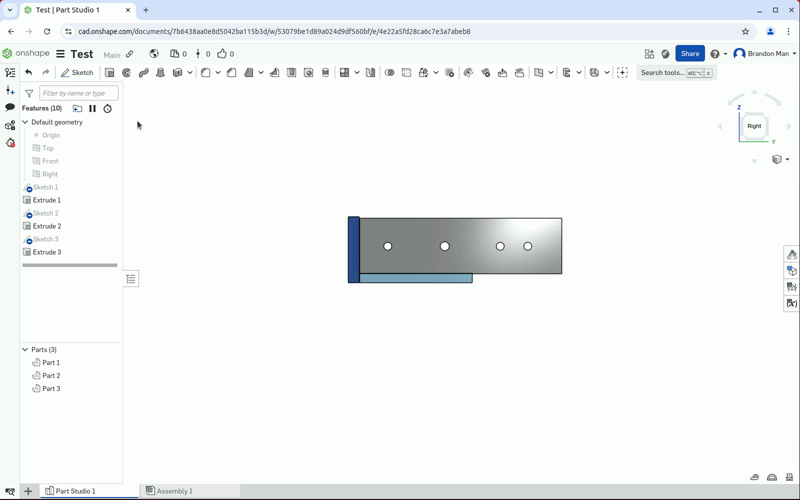
mouse_move(73, 189)
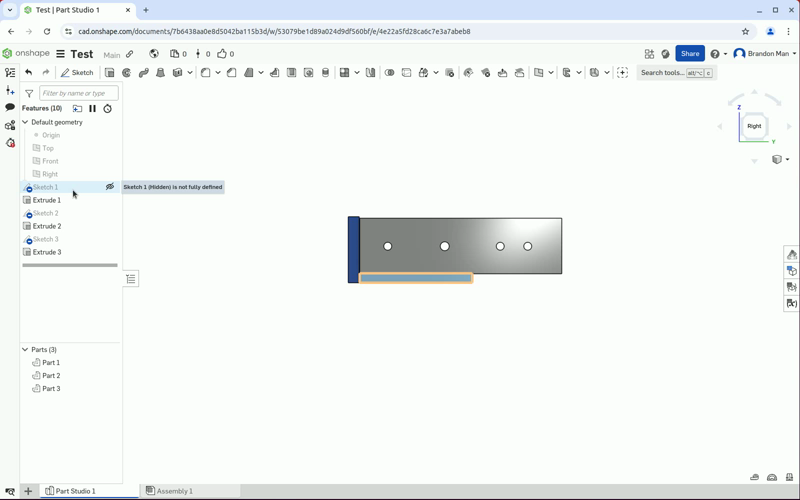
click(73, 189)
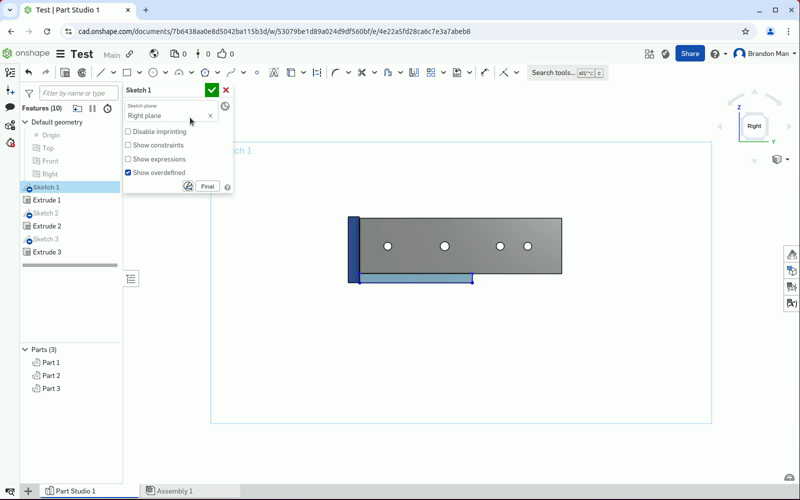
mouse_move(229, 92)
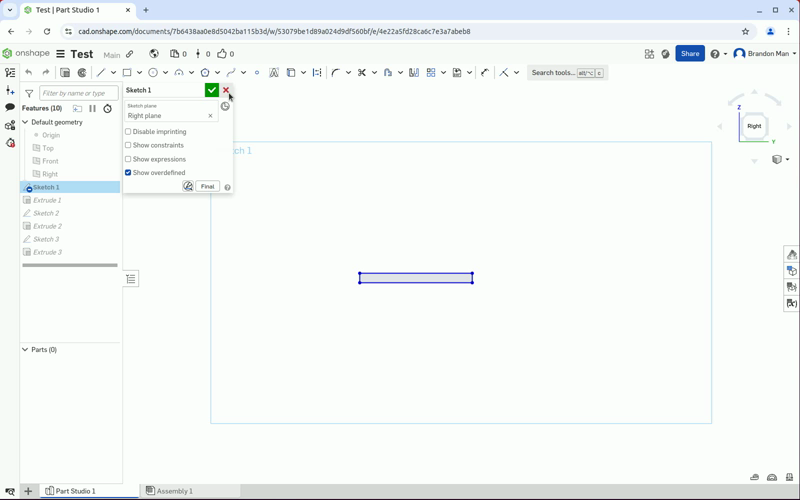
click(229, 92)
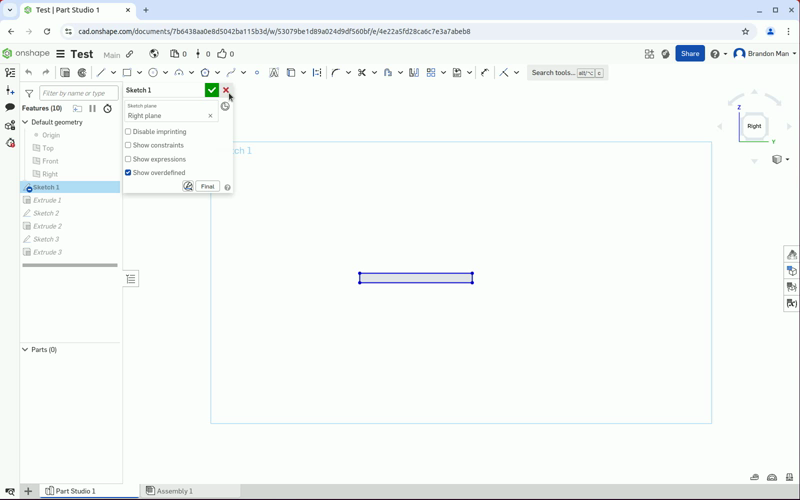
key(shift+s)
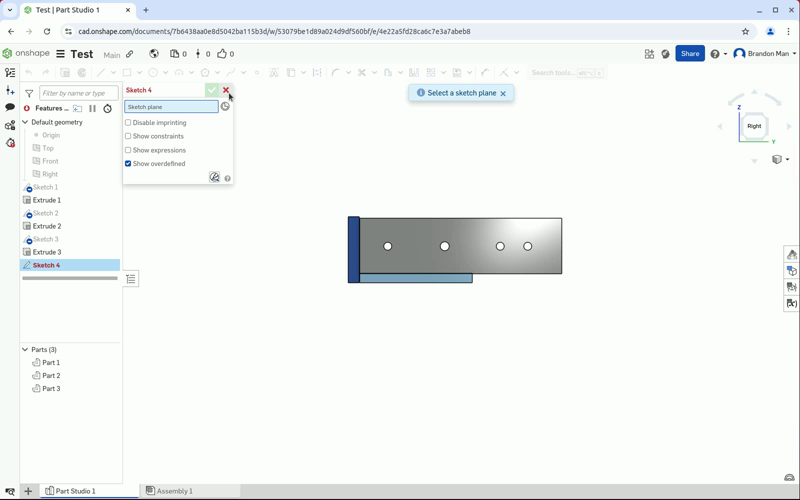
mouse_move(73, 176)
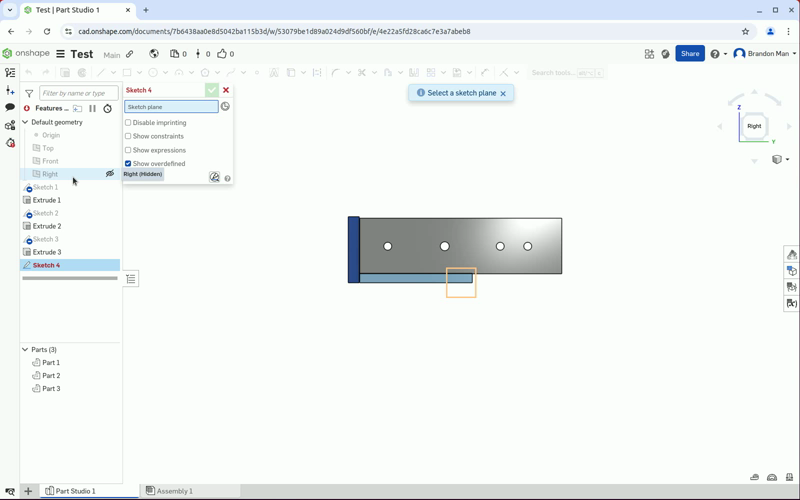
click(73, 176)
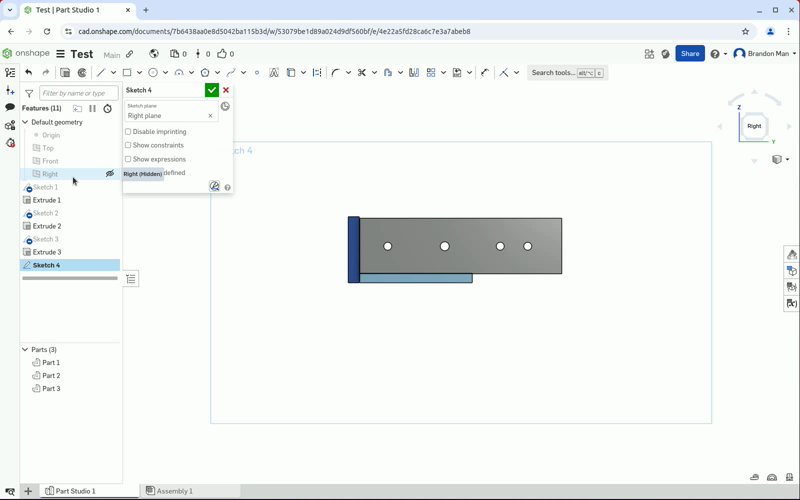
mouse_move(73, 352)
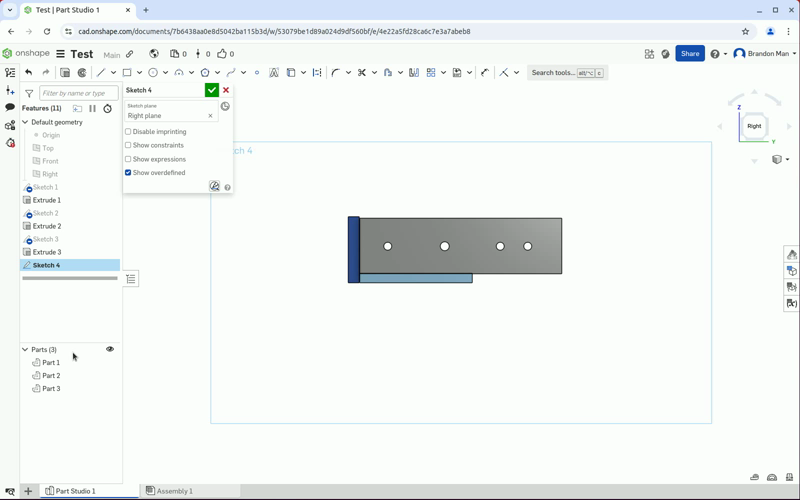
key(y)
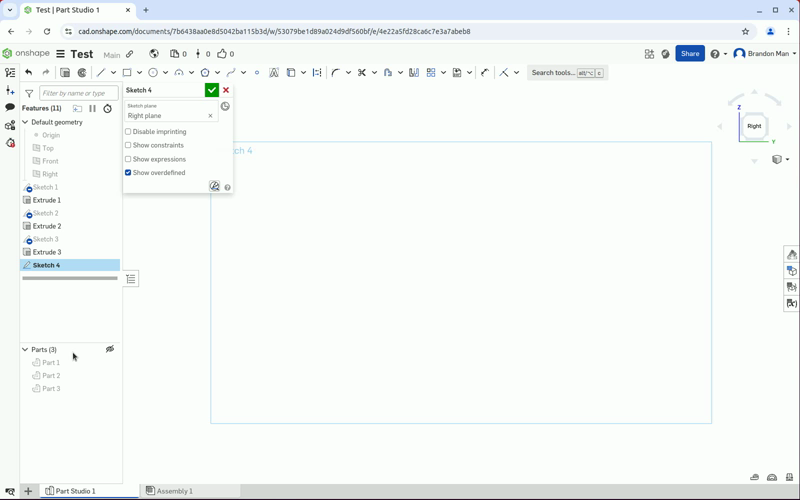
key(l)
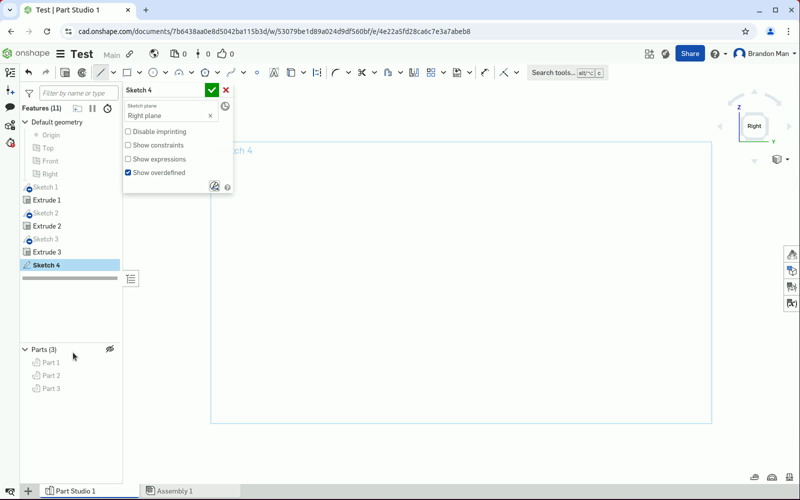
key_down(shift)
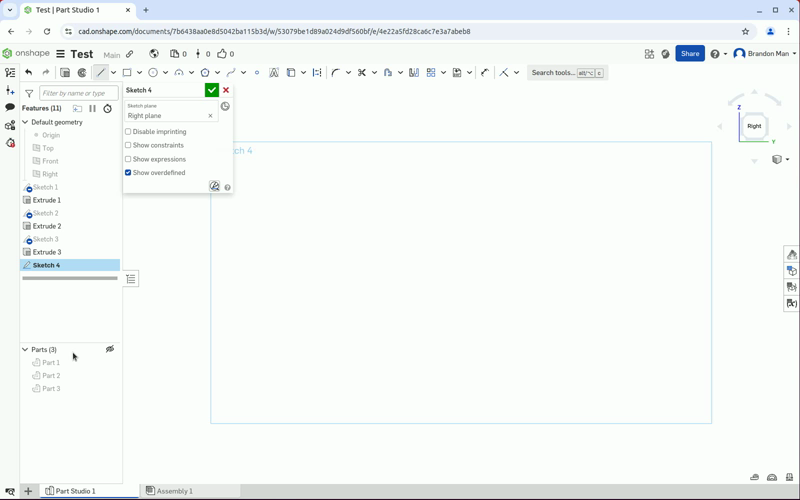
mouse_move(472, 282)
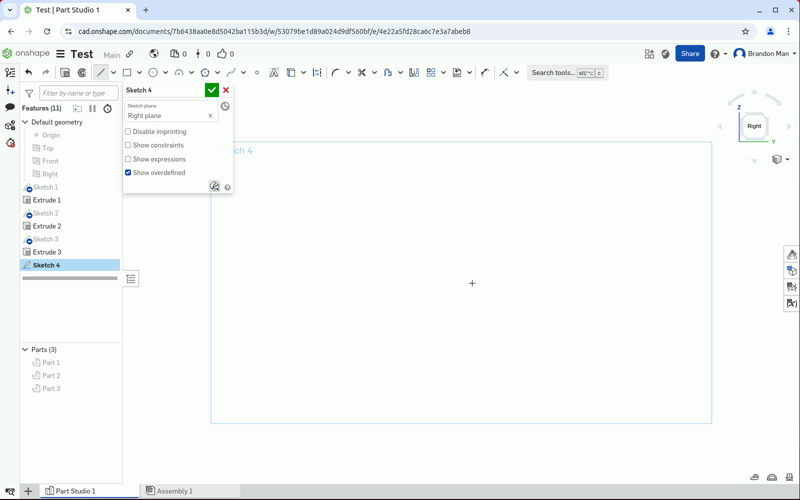
click(472, 282)
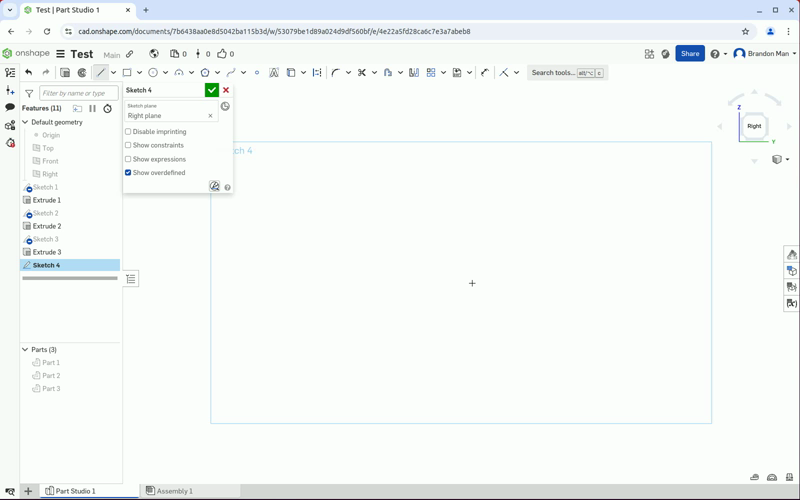
key_up(shift)
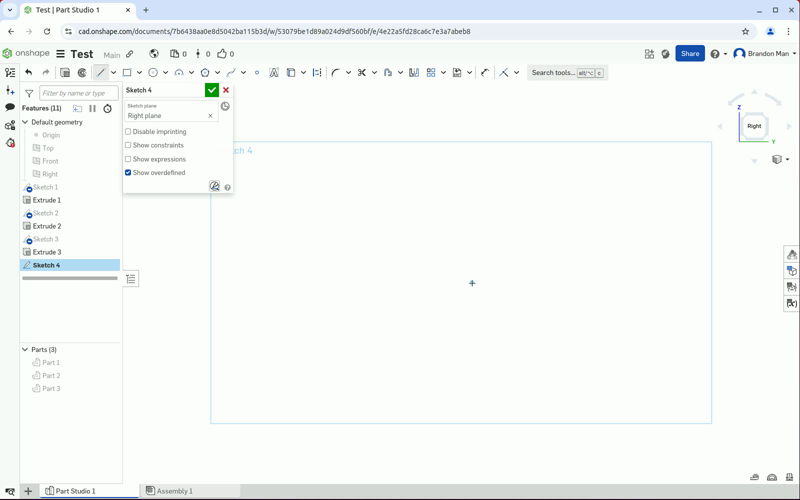
key_down(shift)
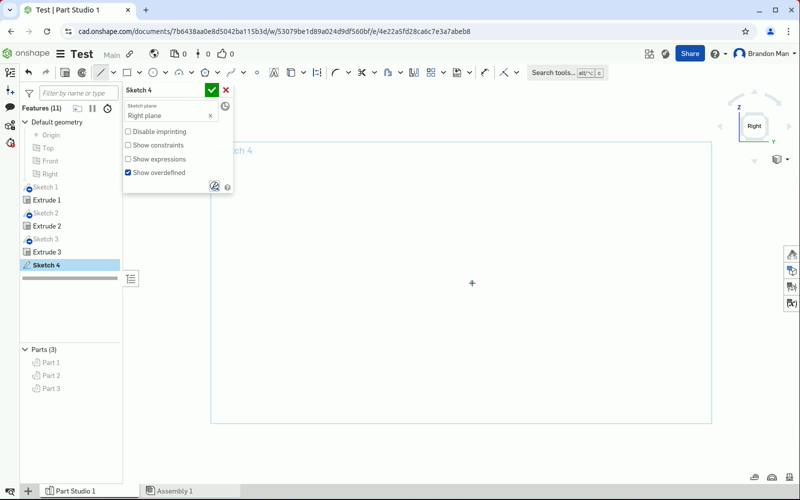
mouse_move(563, 282)
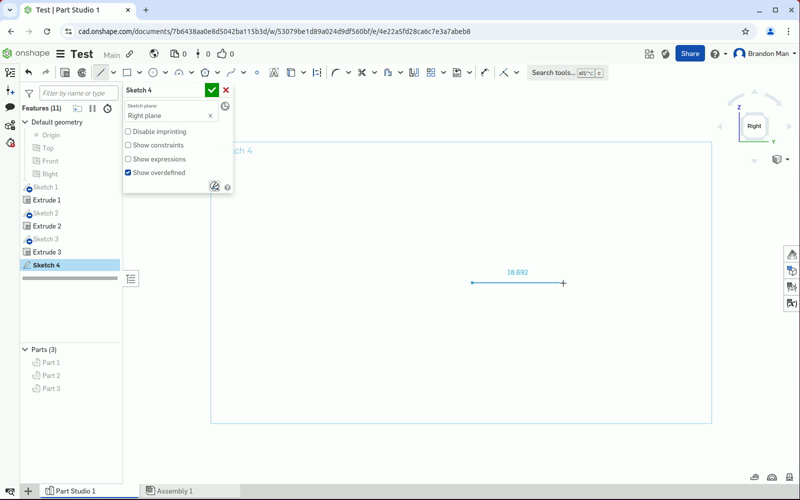
click(563, 282)
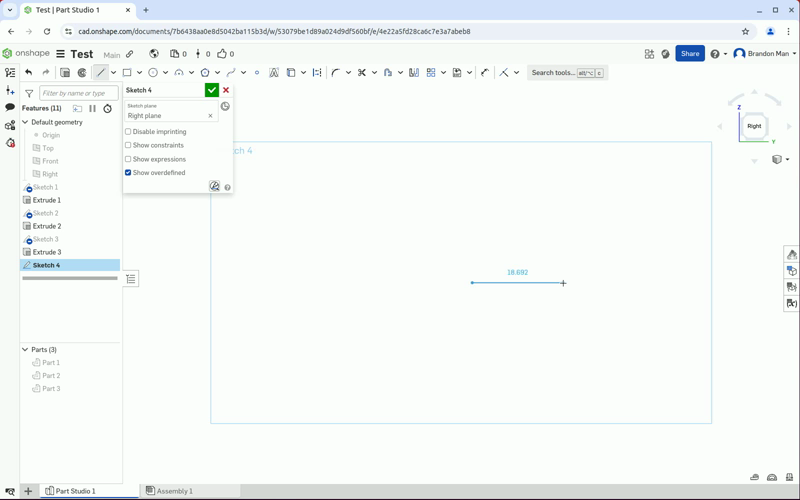
key_up(shift)
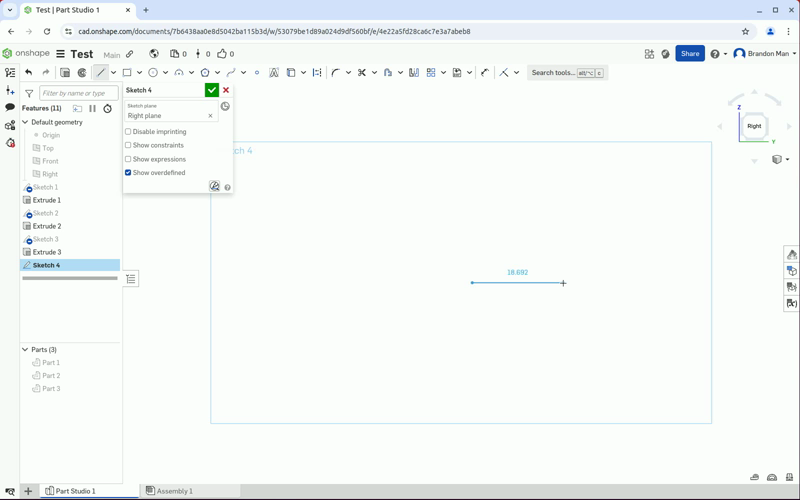
key_down(shift)
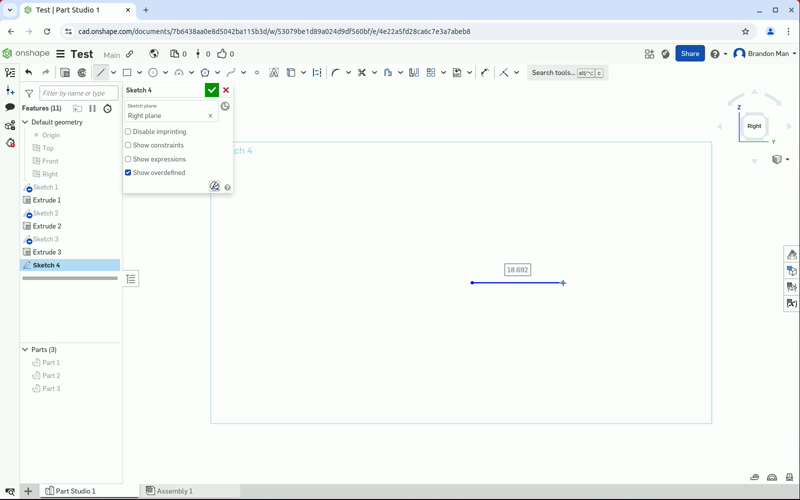
mouse_move(589, 282)
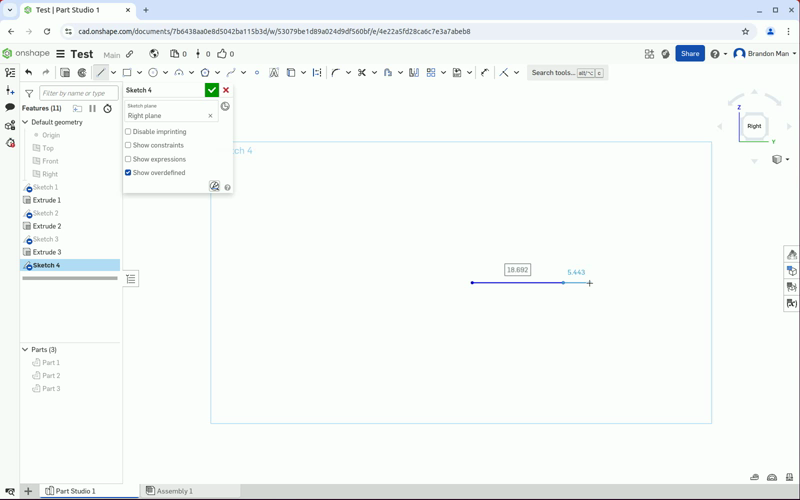
mouse_move(563, 273)
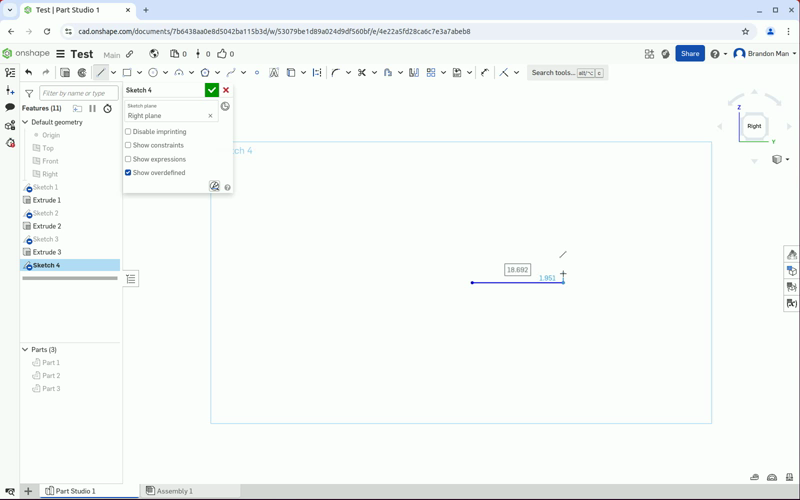
click(563, 273)
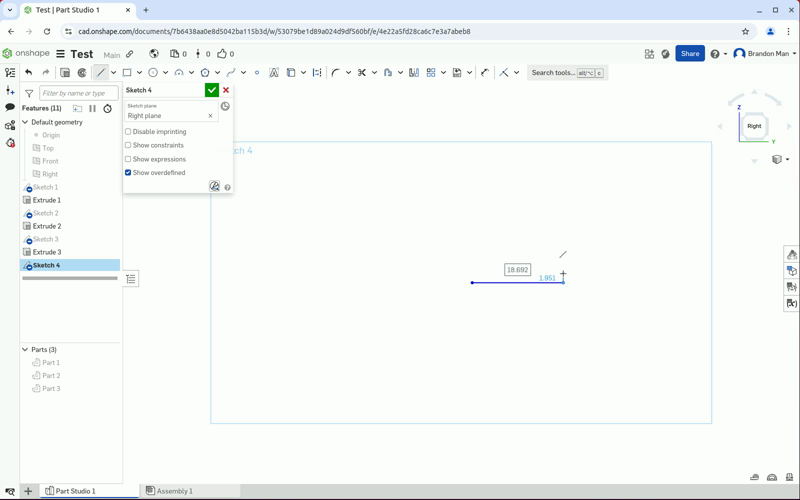
key_up(shift)
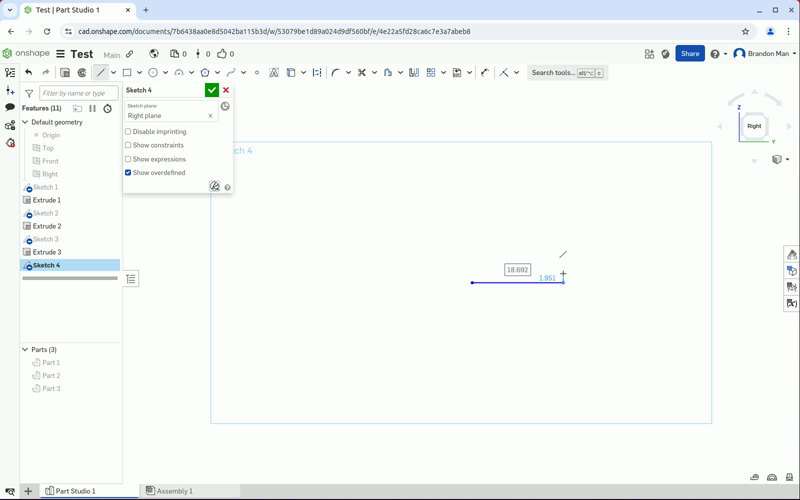
key_down(shift)
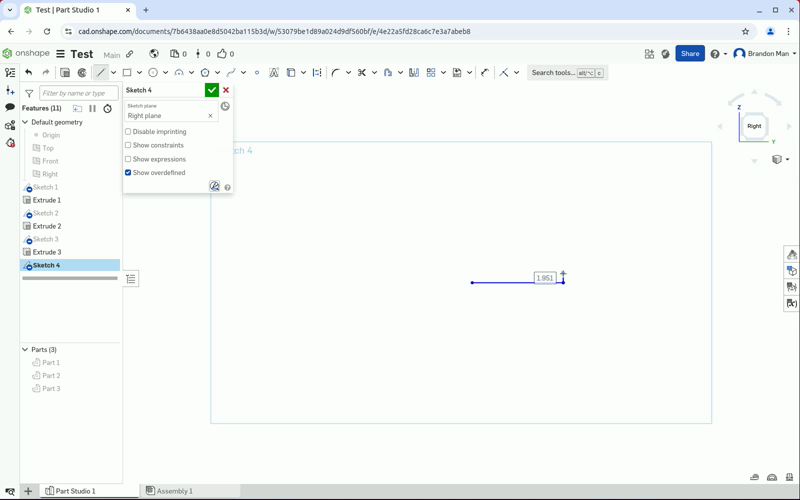
mouse_move(472, 273)
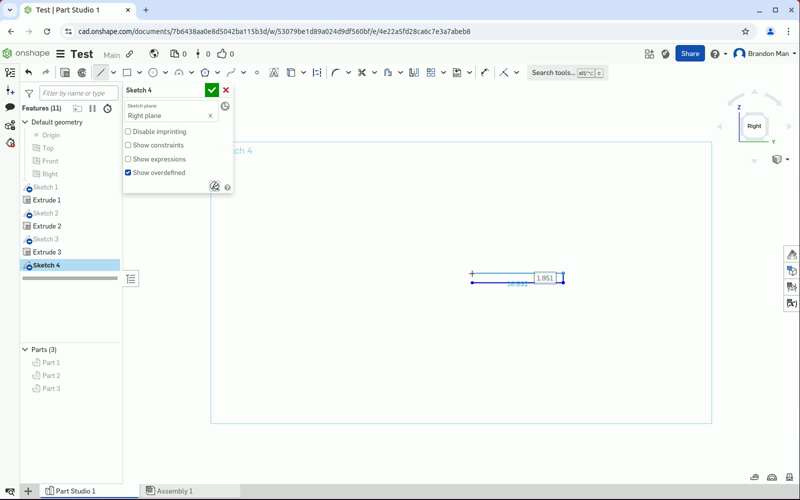
click(472, 273)
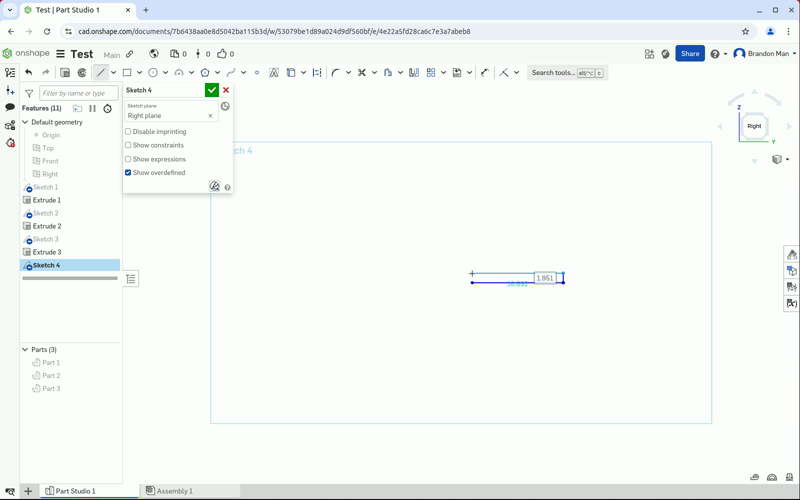
key_up(shift)
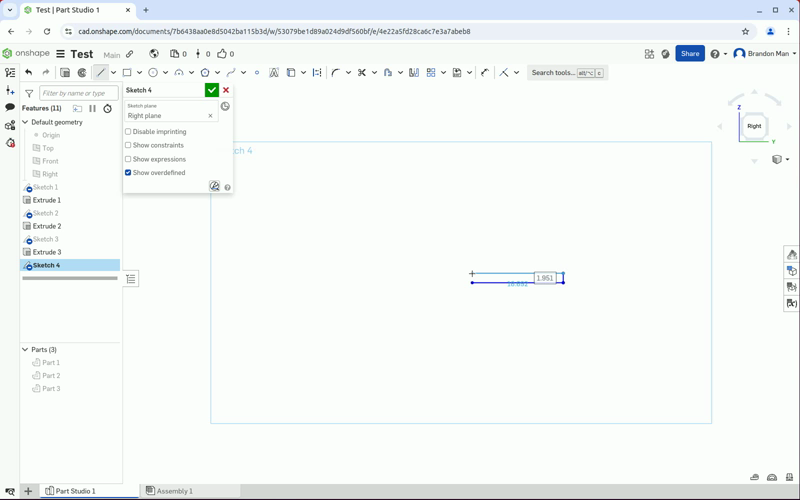
mouse_move(502, 273)
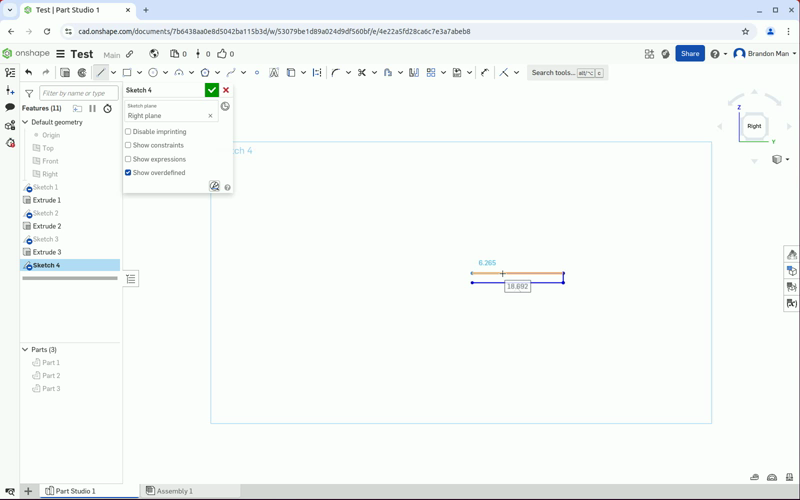
key_down(shift)
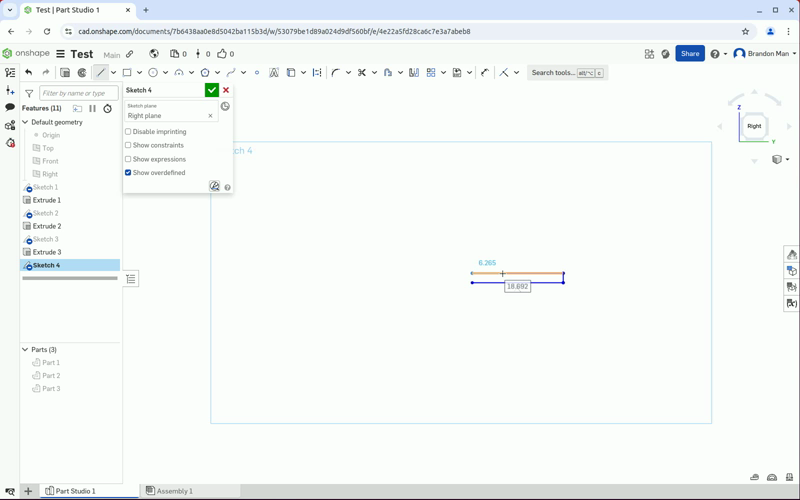
mouse_move(472, 282)
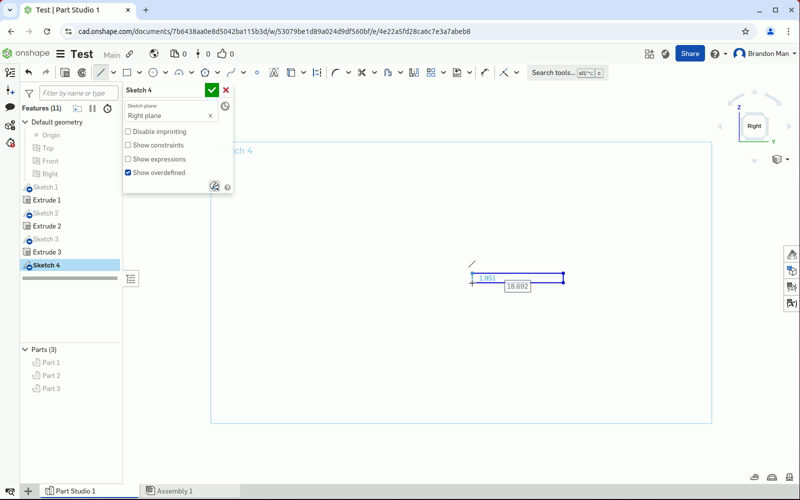
key_up(shift)
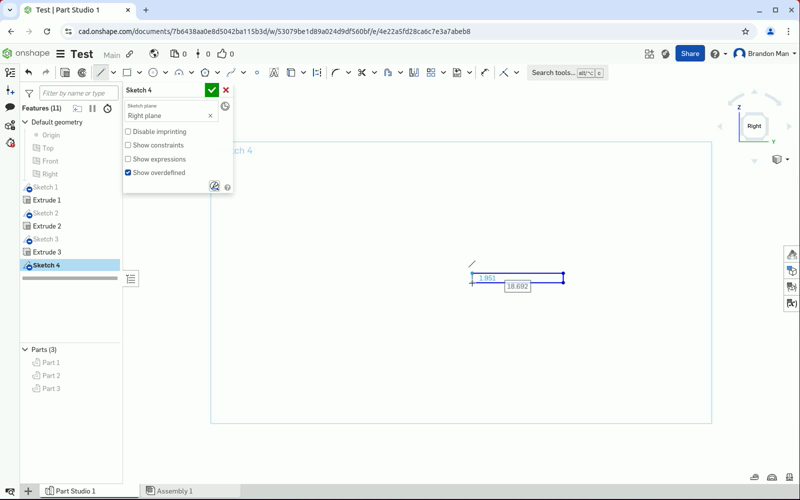
click(472, 282)
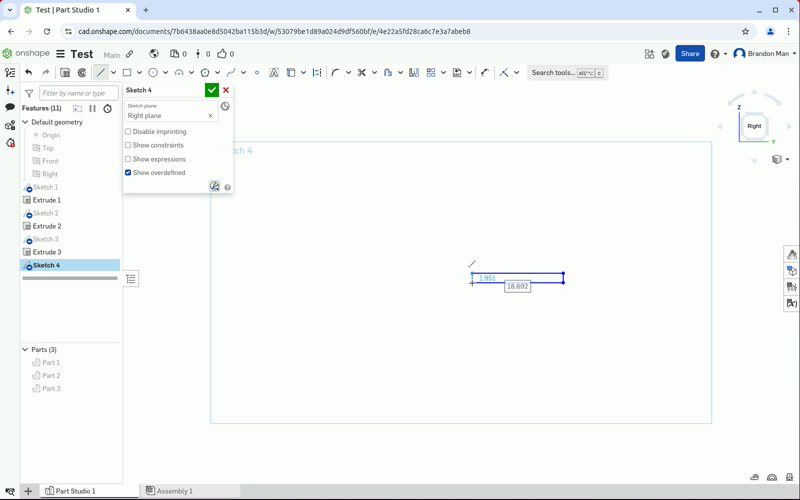
key(esc)
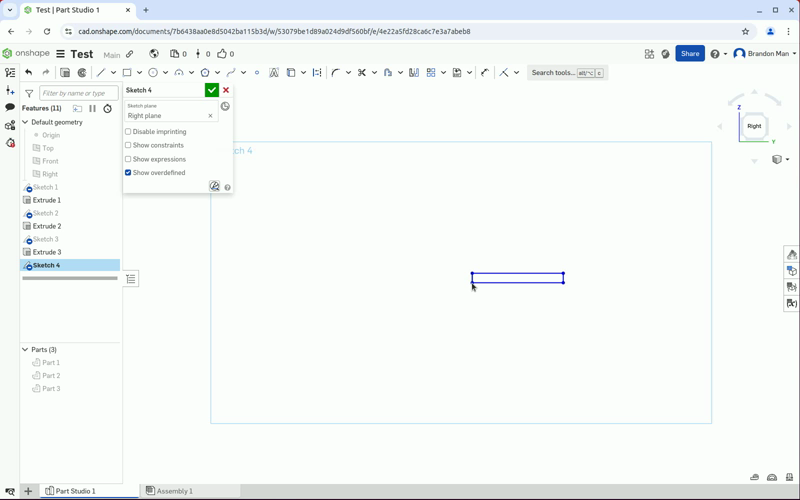
mouse_move(550, 281)
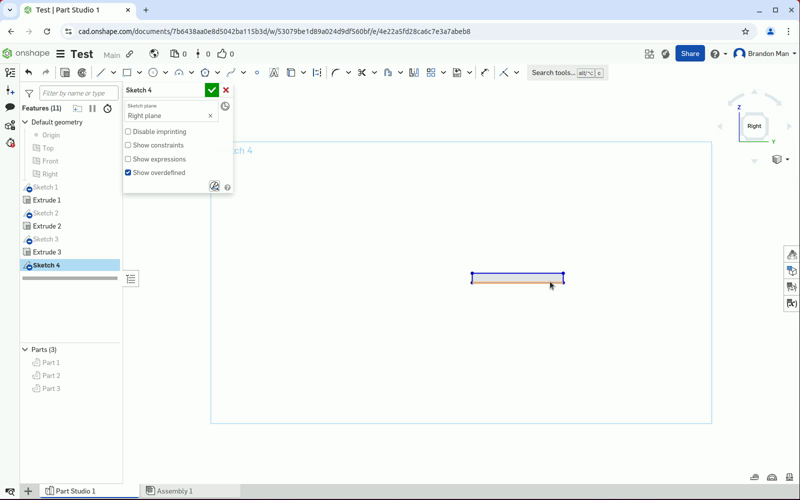
scroll(6)
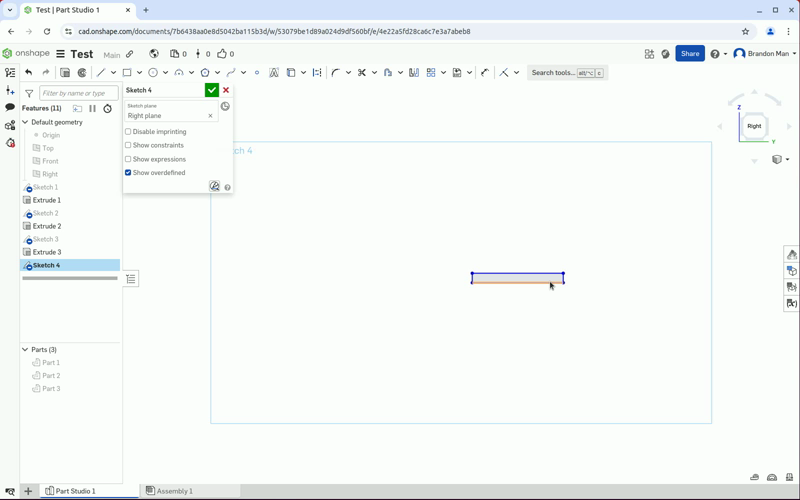
scroll(6)
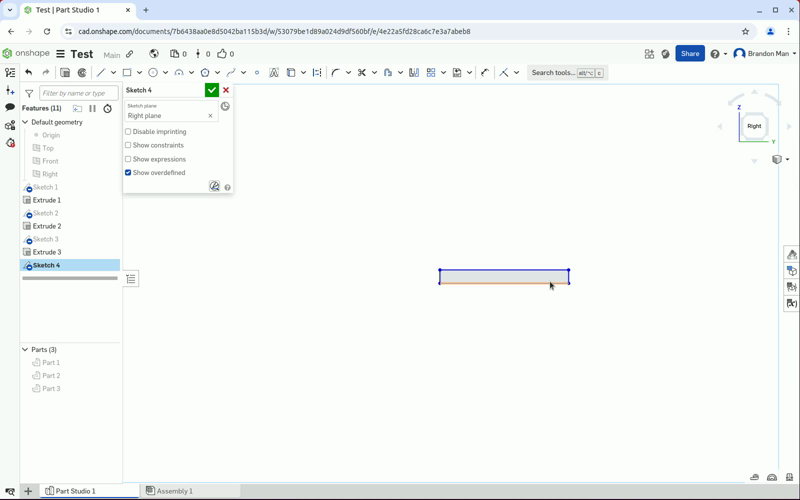
scroll(6)
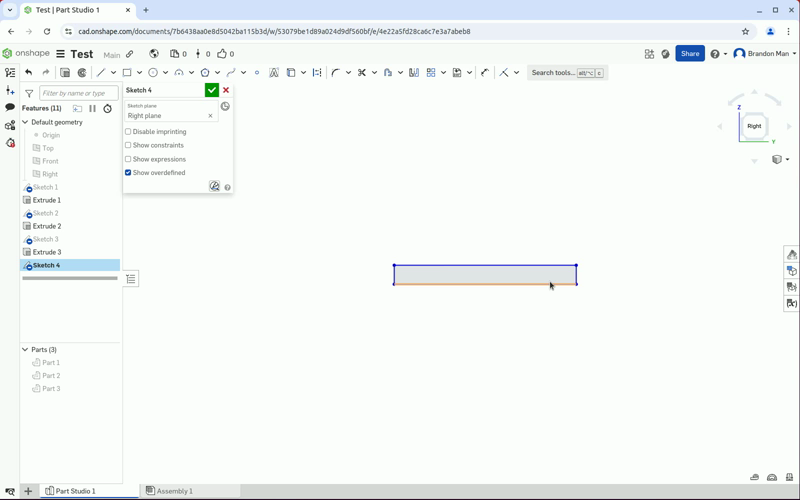
scroll(6)
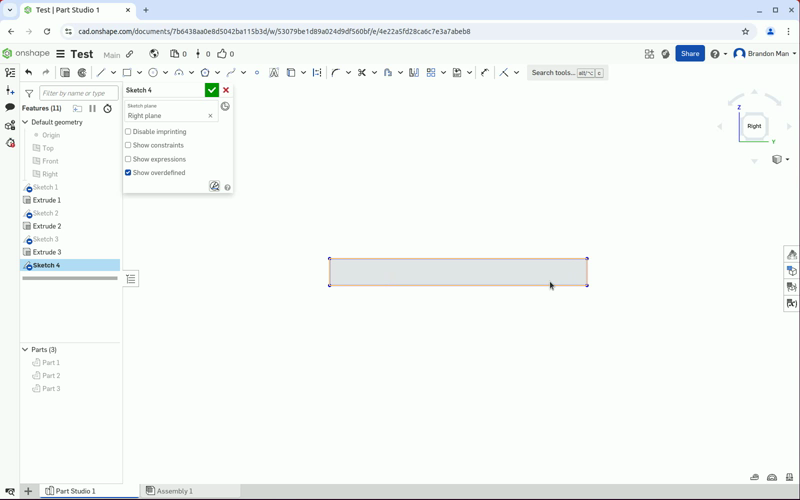
scroll(6)
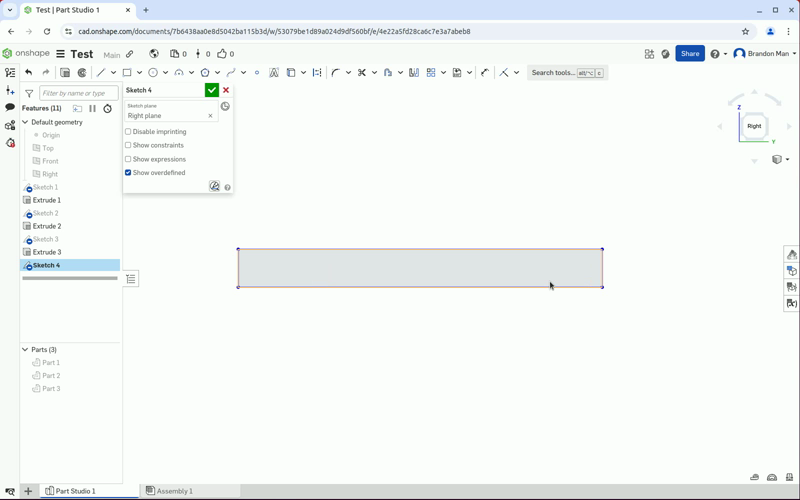
scroll(6)
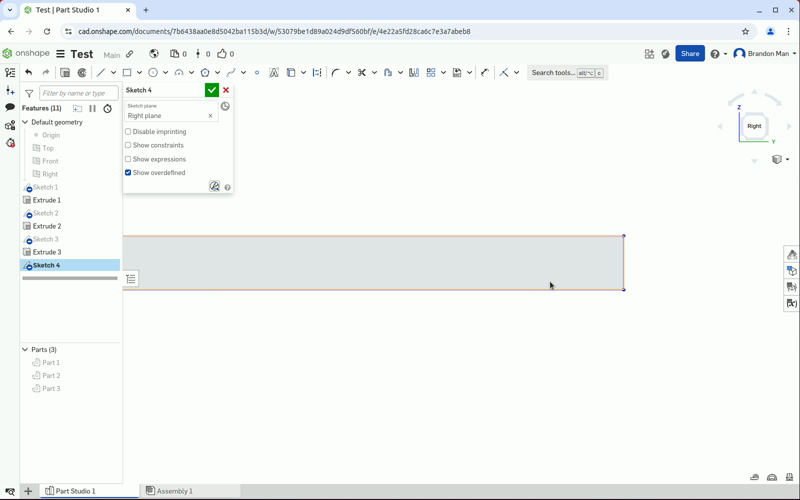
scroll(6)
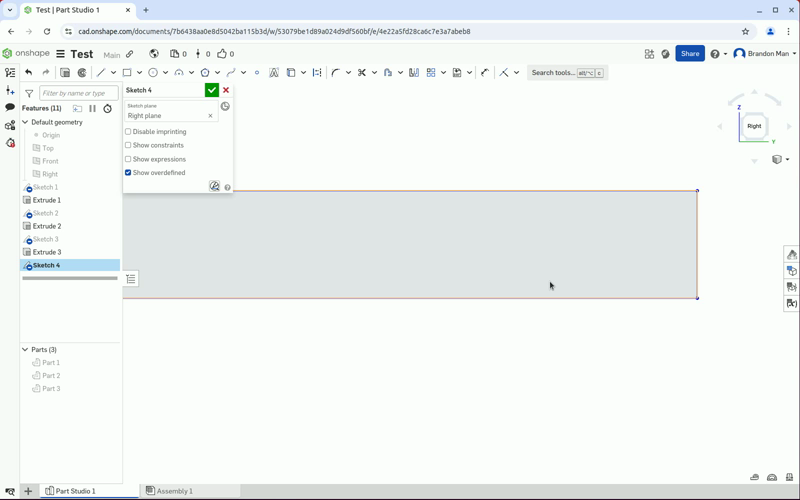
click(550, 281)
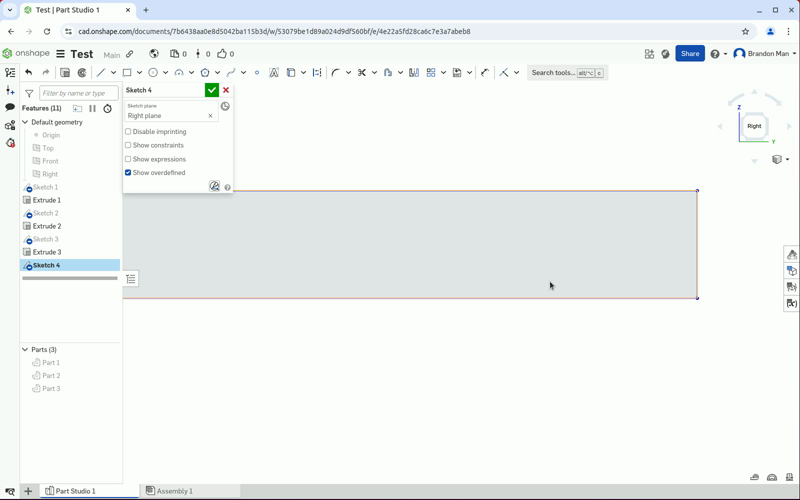
scroll(-6)
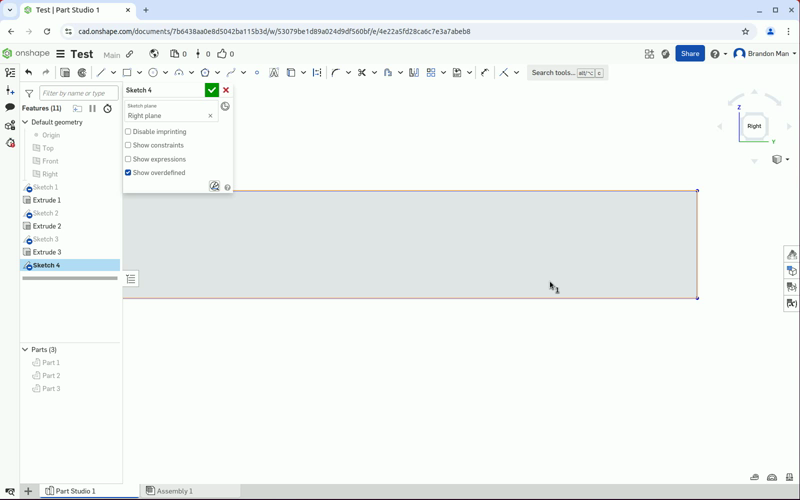
scroll(-6)
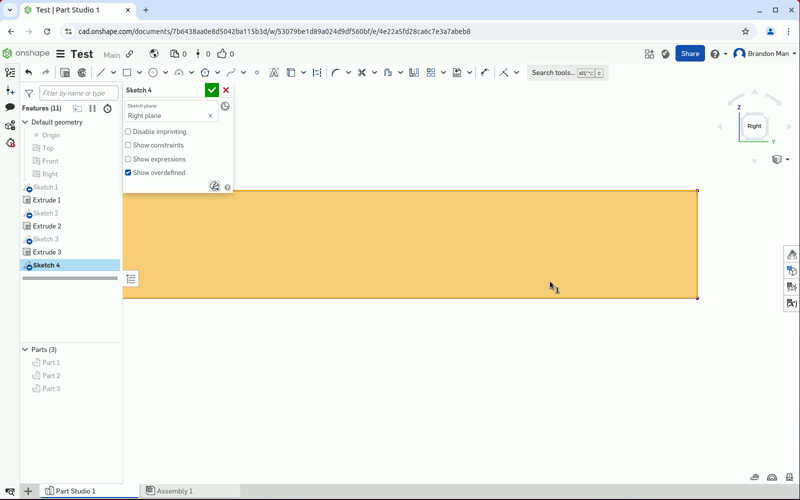
scroll(-6)
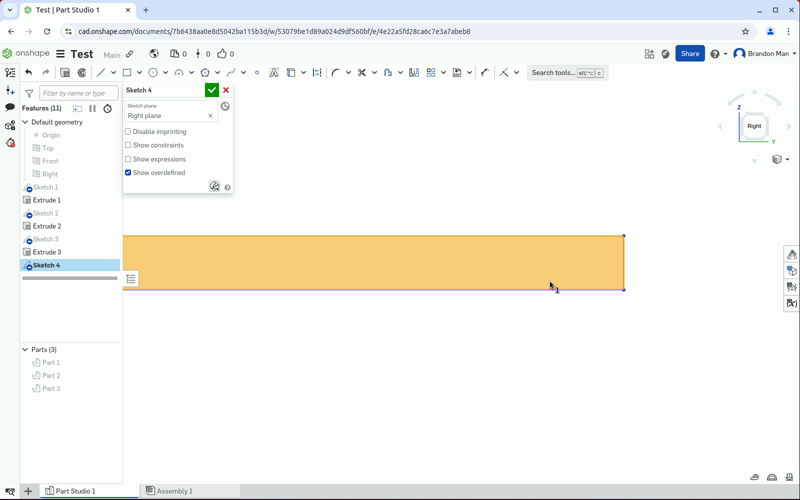
scroll(-6)
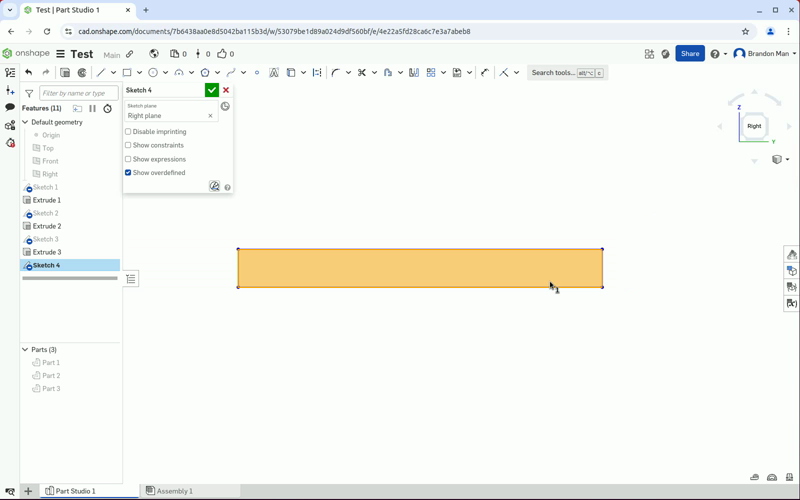
scroll(-6)
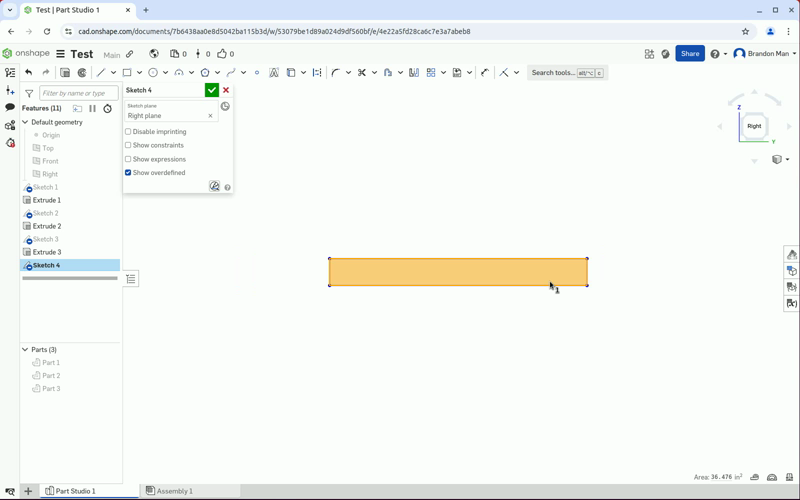
scroll(-6)
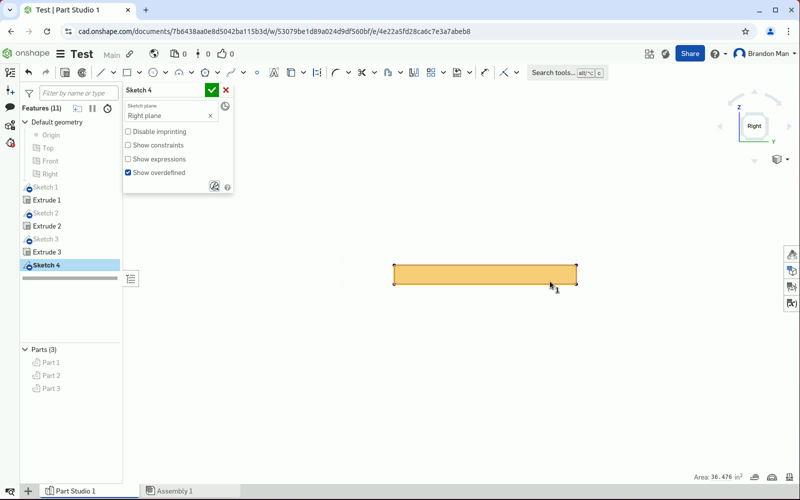
scroll(-6)
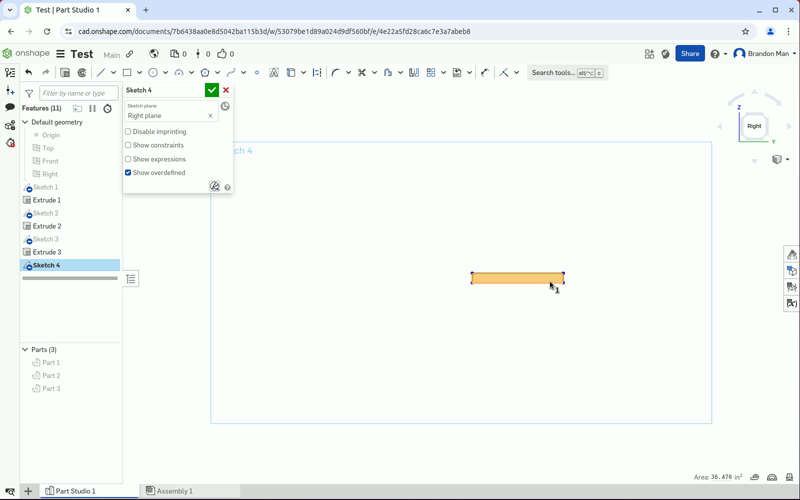
mouse_move(73, 352)
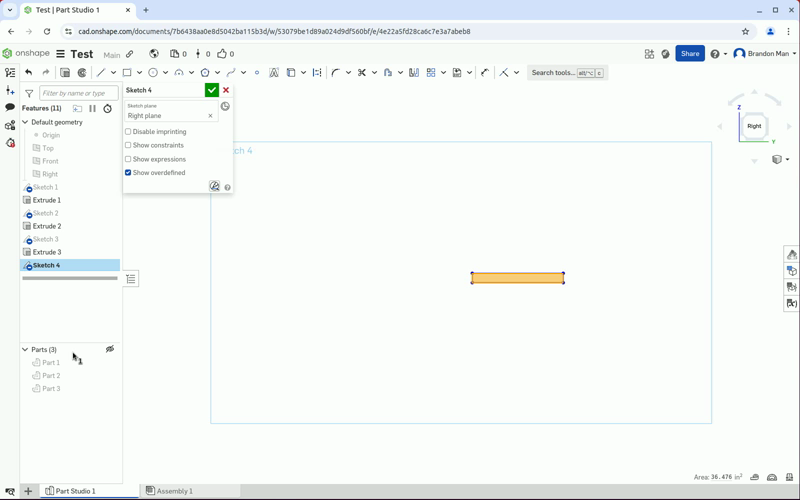
key(shift+y)
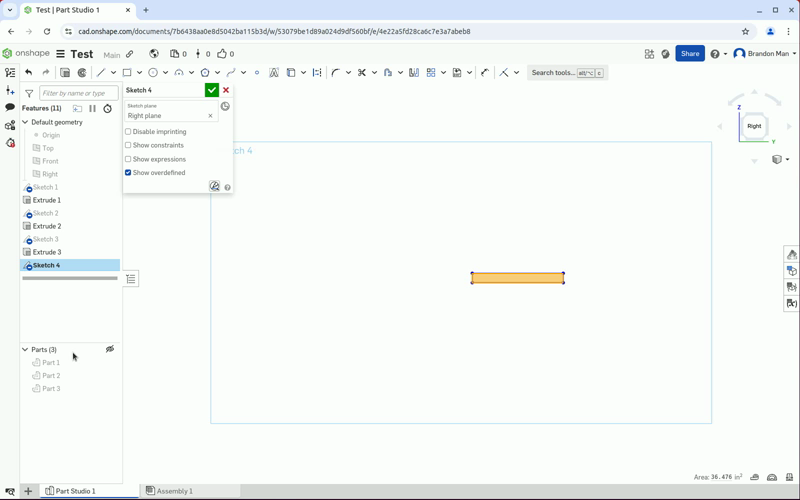
key(shift+e)
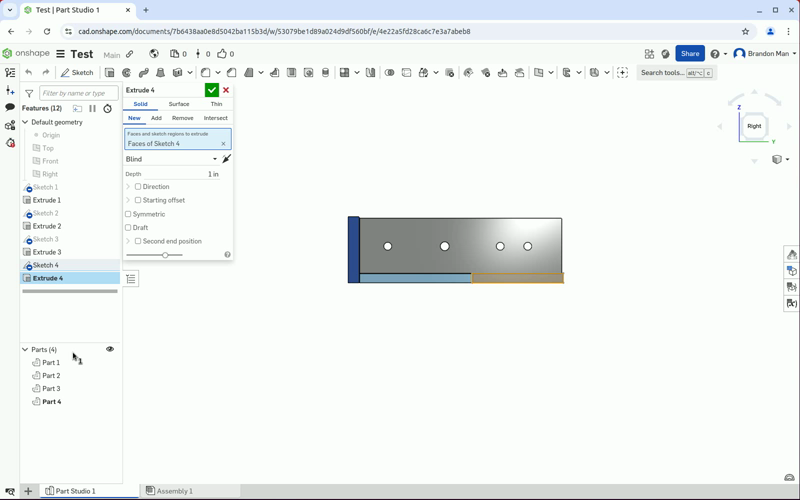
mouse_move(143, 106)
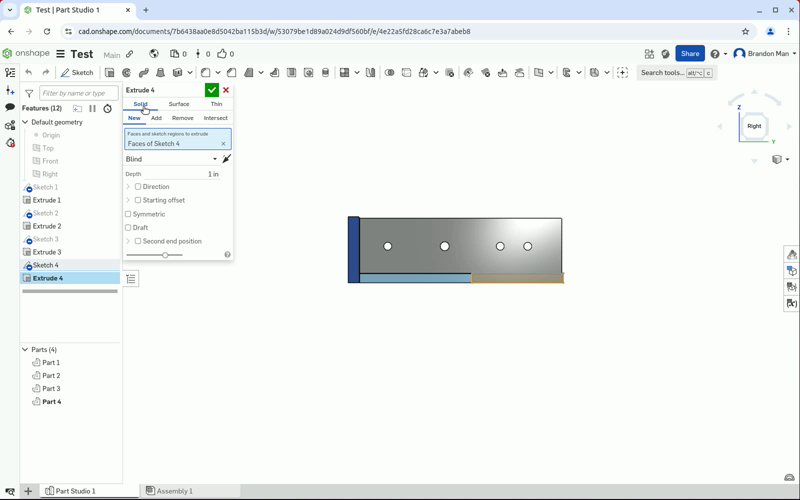
click(143, 106)
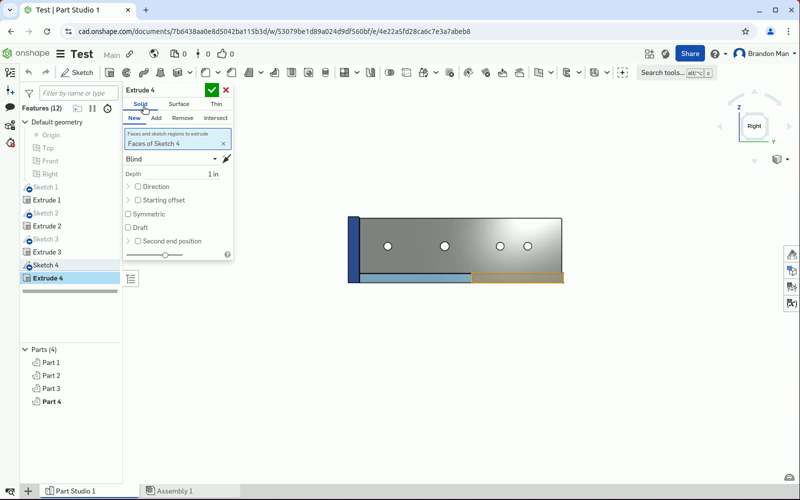
mouse_move(137, 120)
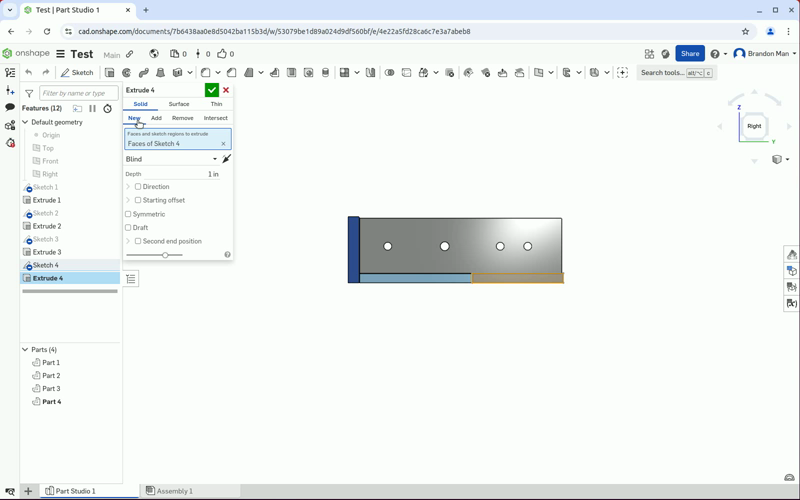
click(137, 120)
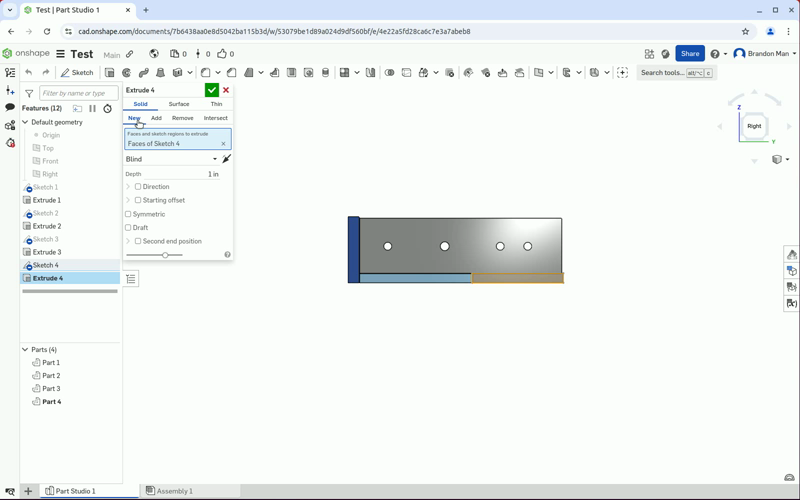
key(tab, 4)
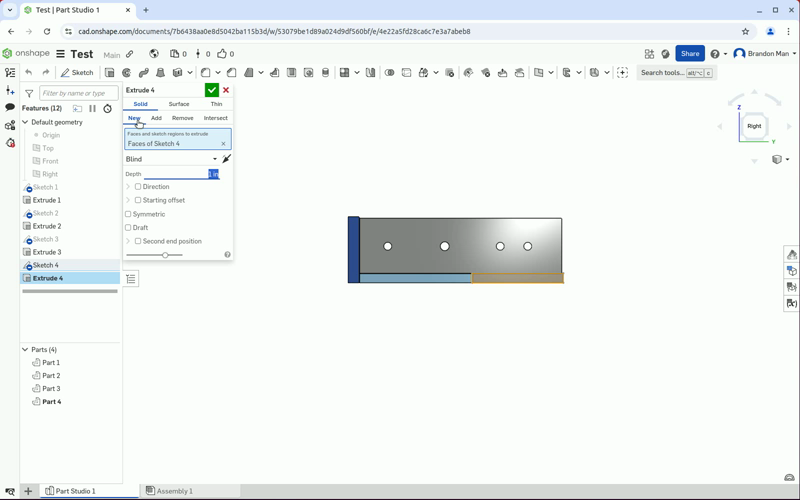
text(-11.554)
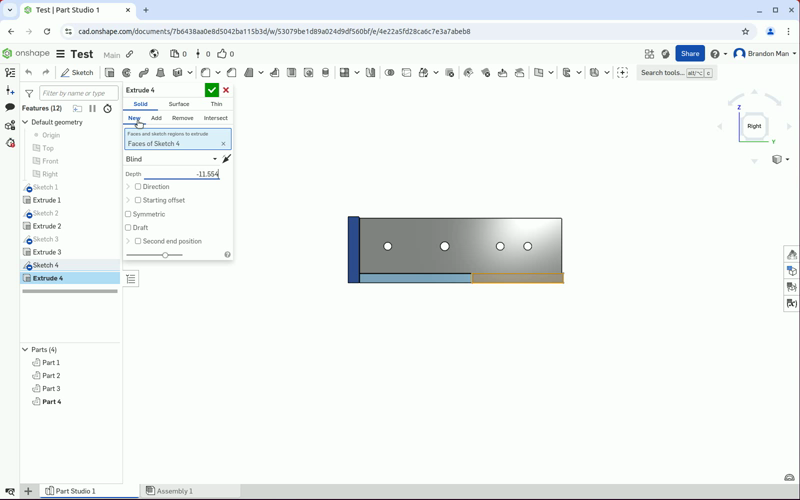
key(tab, 3)
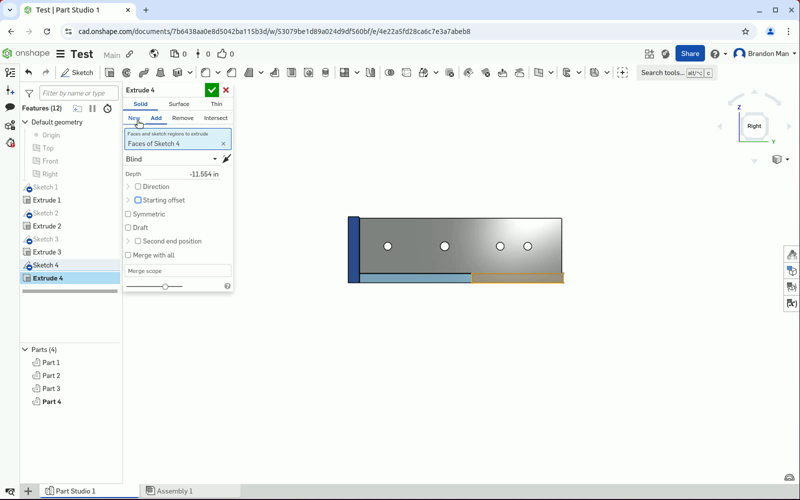
key(tab, 2)
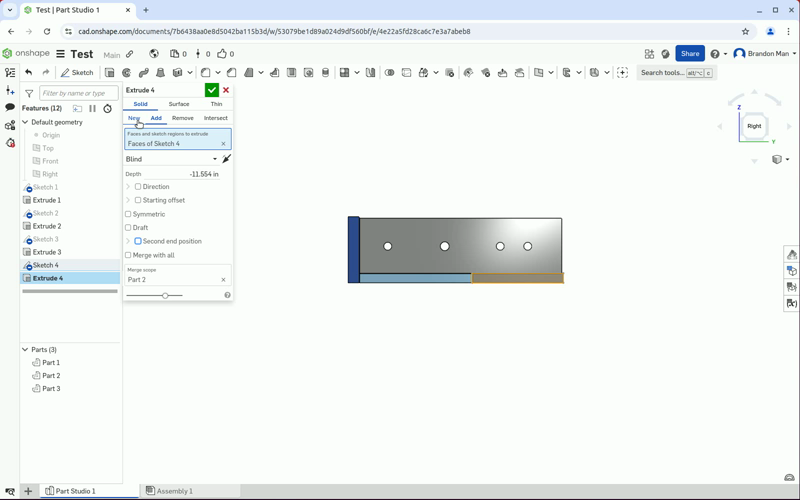
key(space)
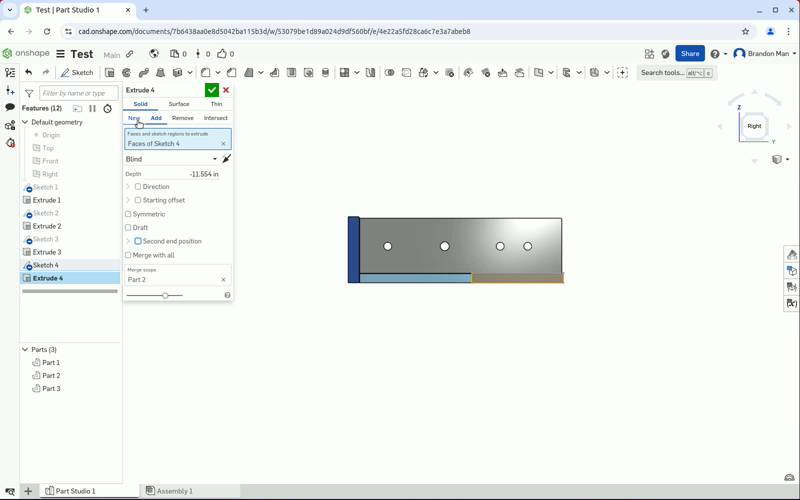
key(tab, 3)
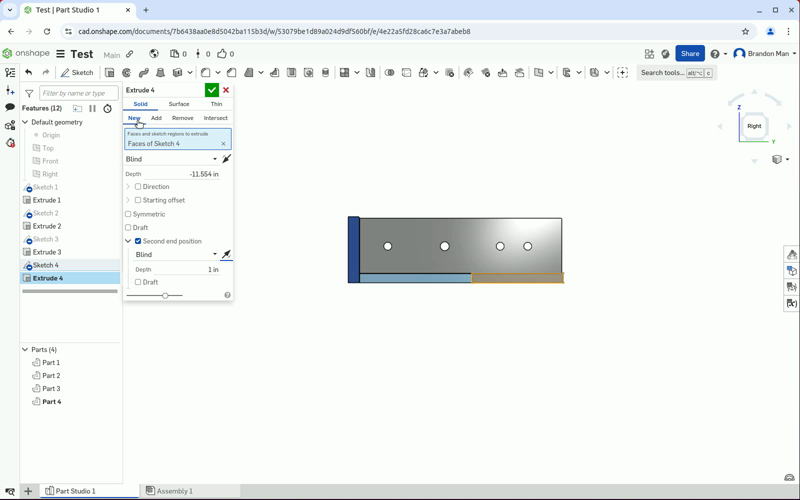
text(1.444)
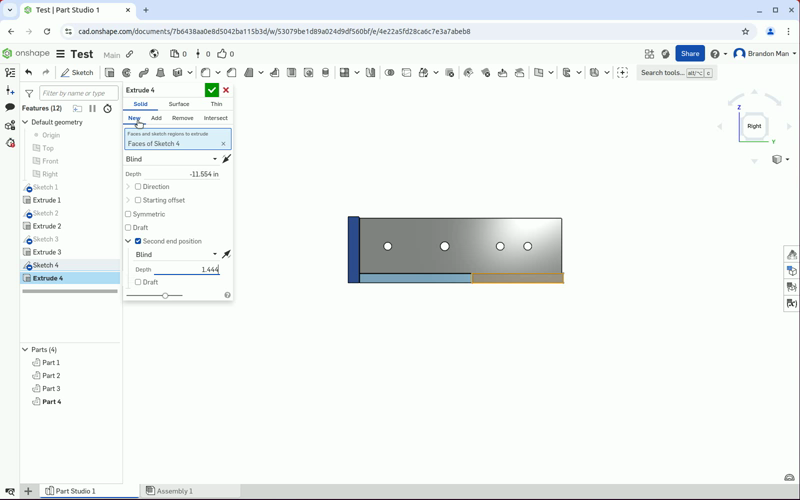
key(enter)
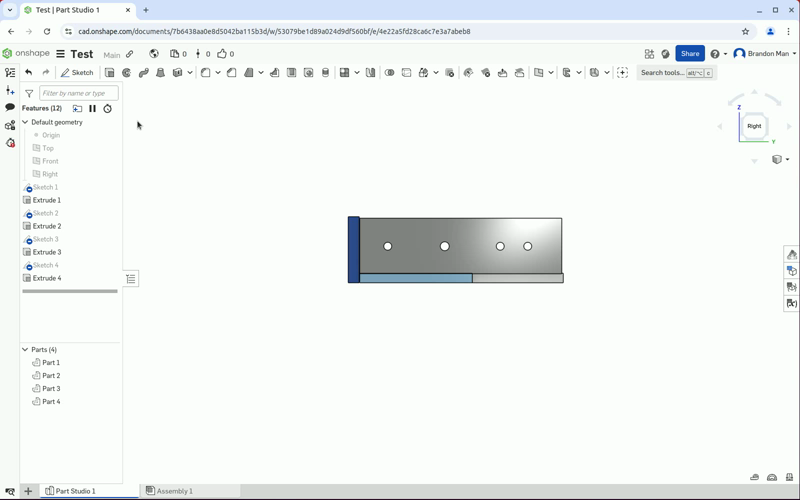
key(shift+h)
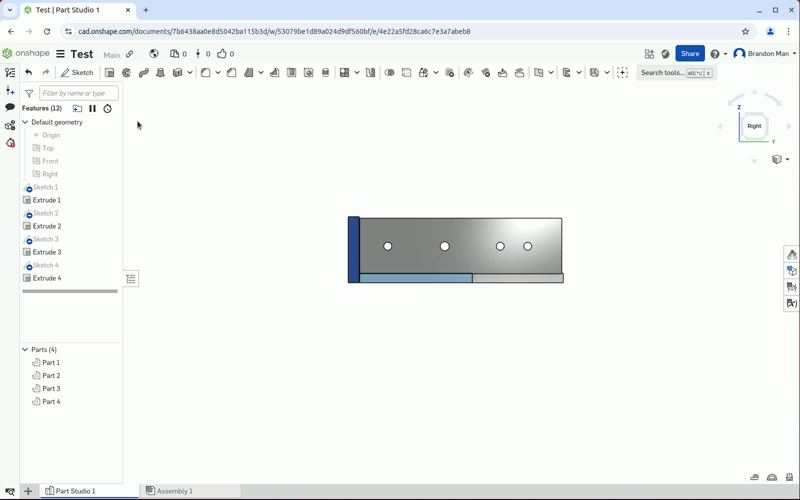
key(shift+h)
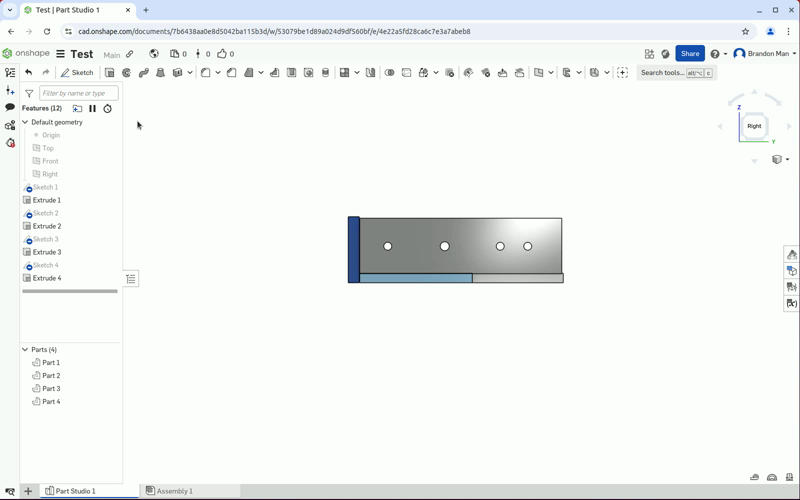
mouse_move(73, 189)
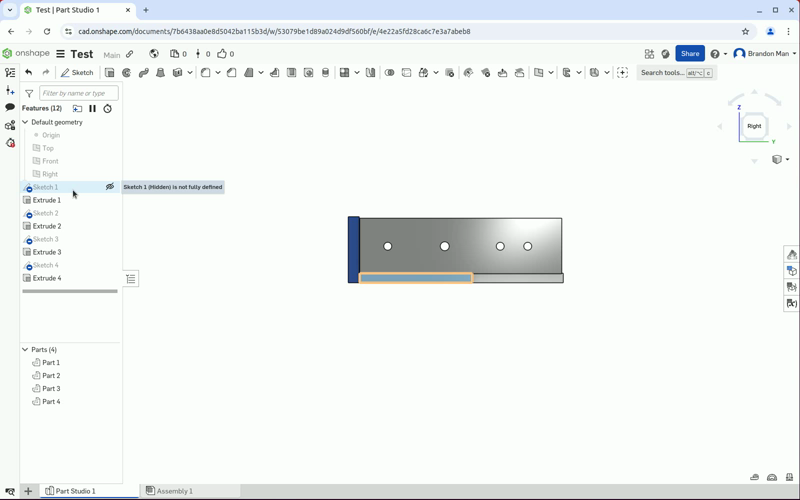
click(73, 189)
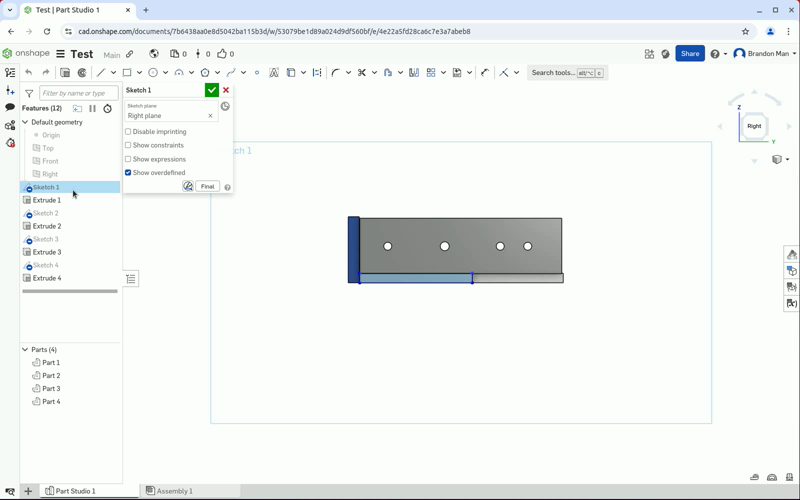
mouse_move(229, 92)
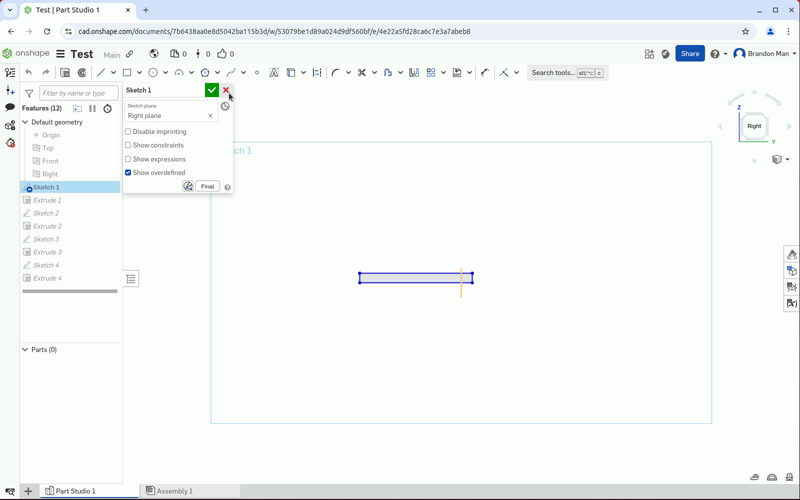
click(229, 92)
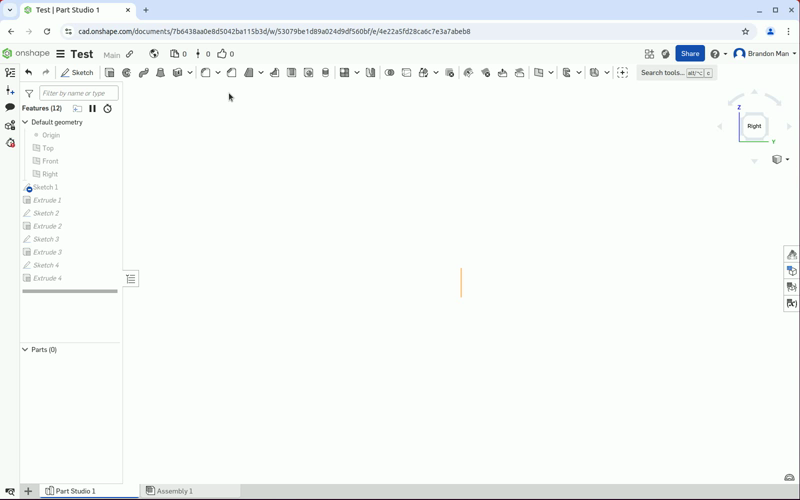
mouse_move(73, 352)
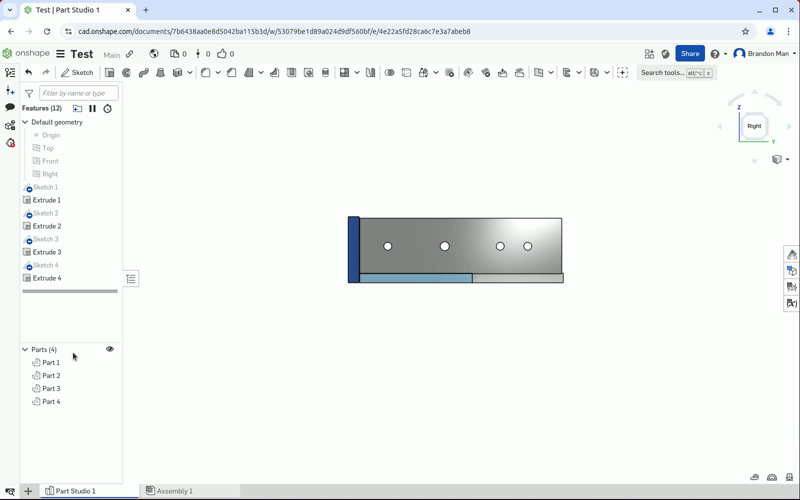
key(y)
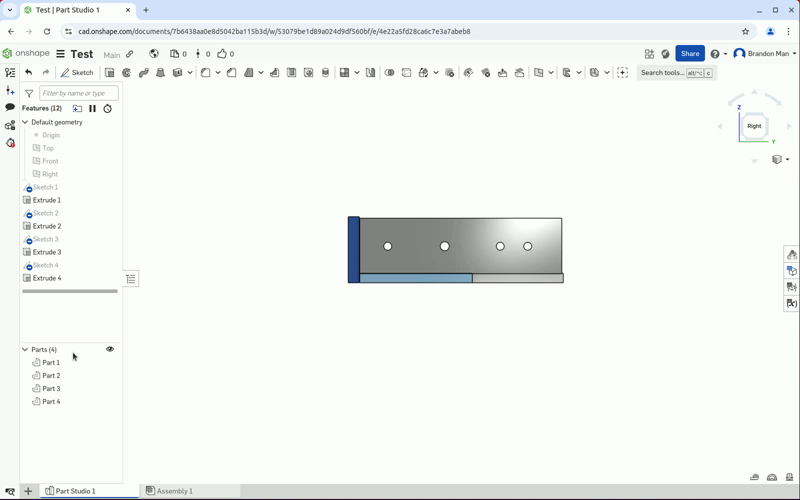
key(shift+p)
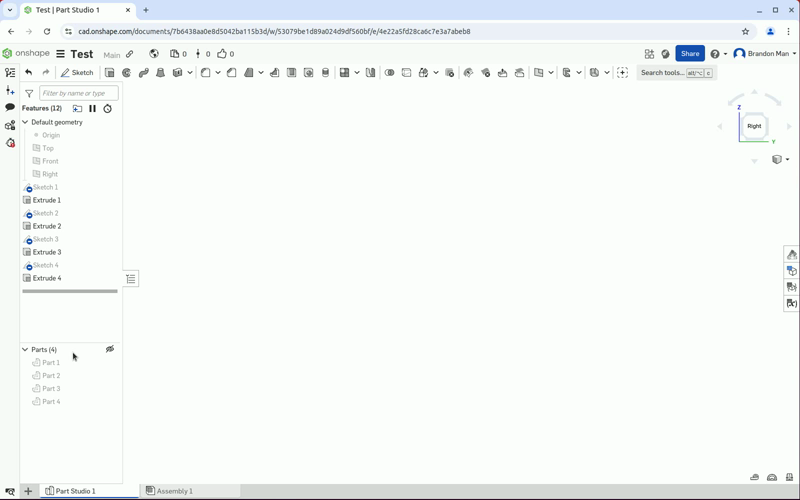
key(space)
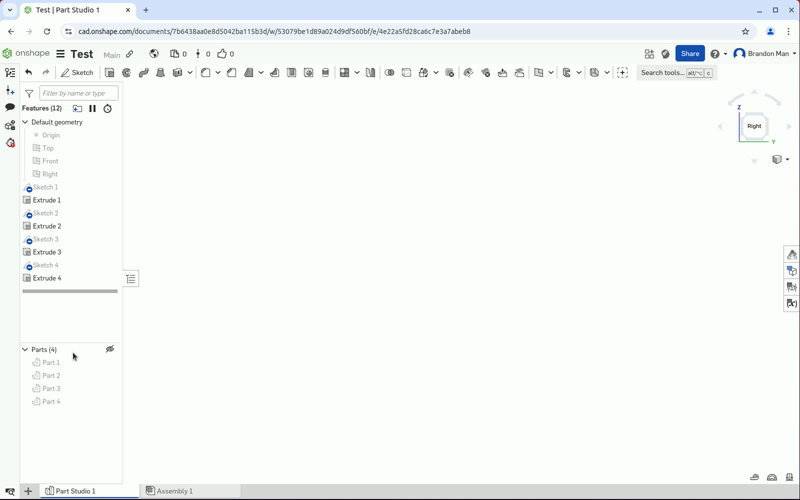
key_down(shift)
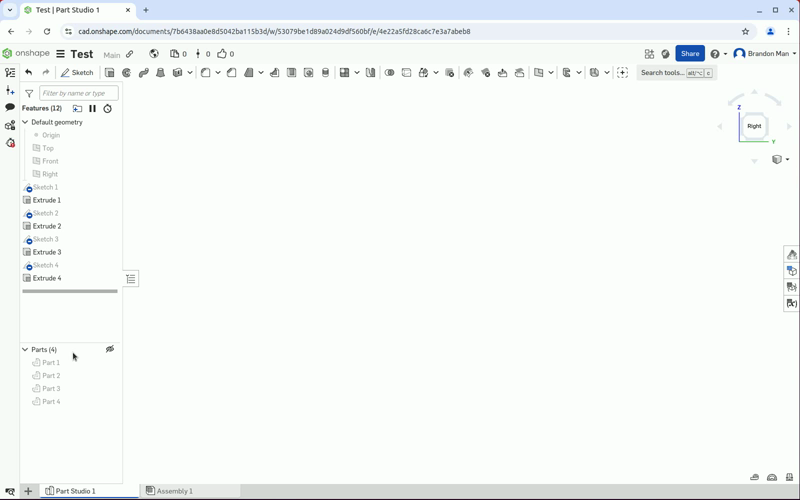
key(right)
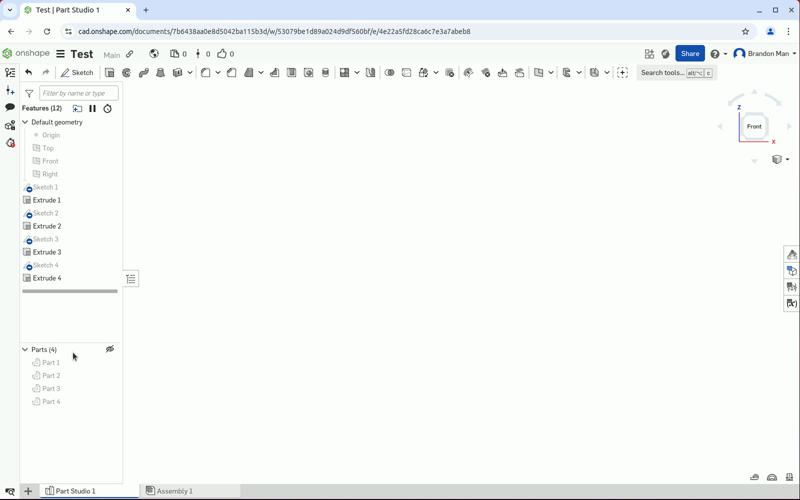
key_up(shift)
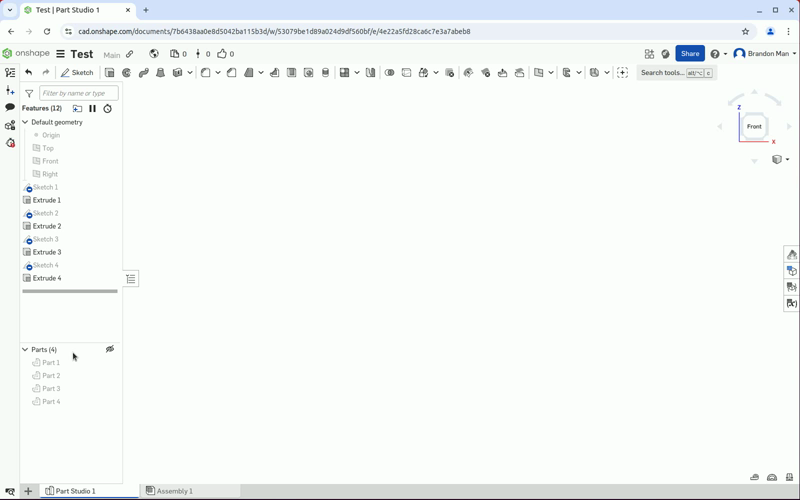
mouse_move(73, 352)
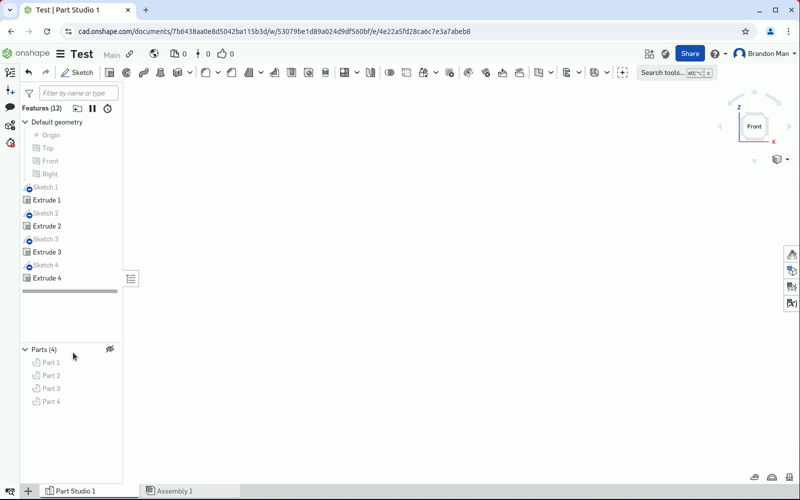
key(shift+y)
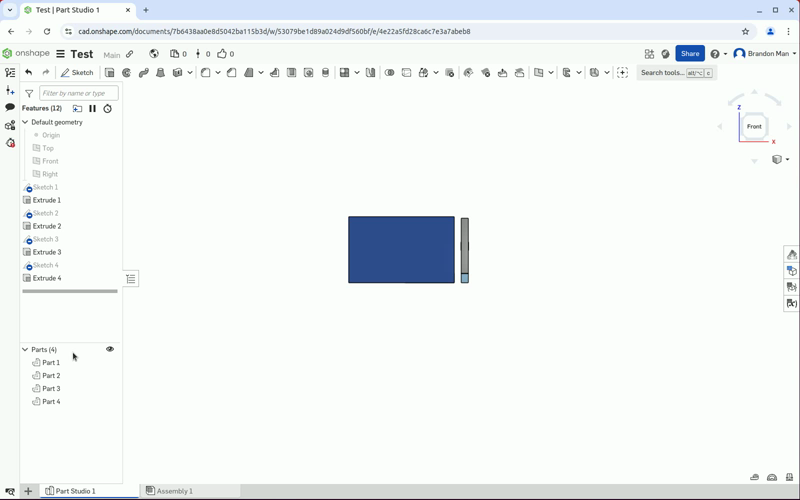
mouse_move(541, 75)
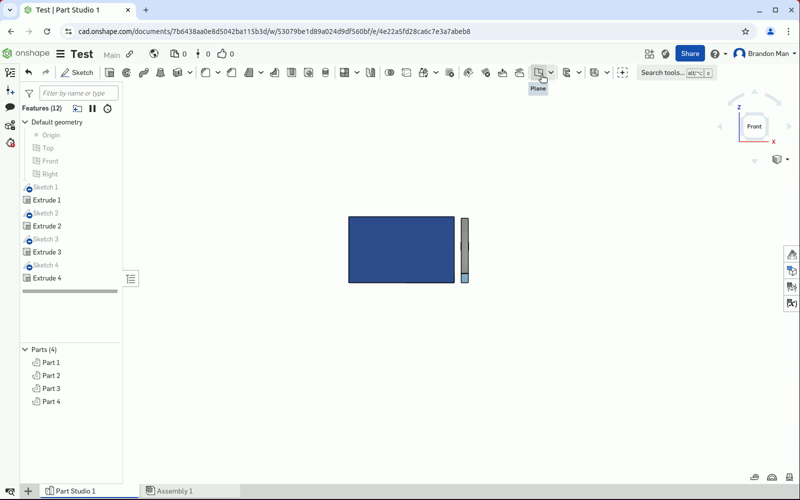
click(541, 75)
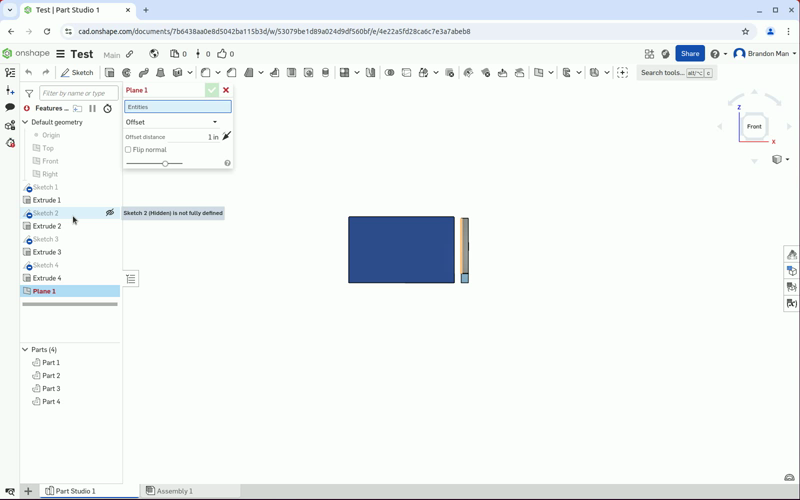
scroll(3)
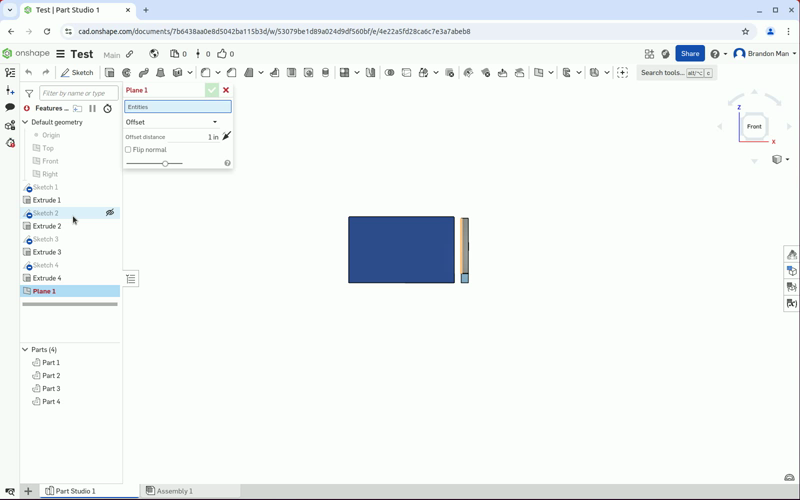
mouse_move(73, 163)
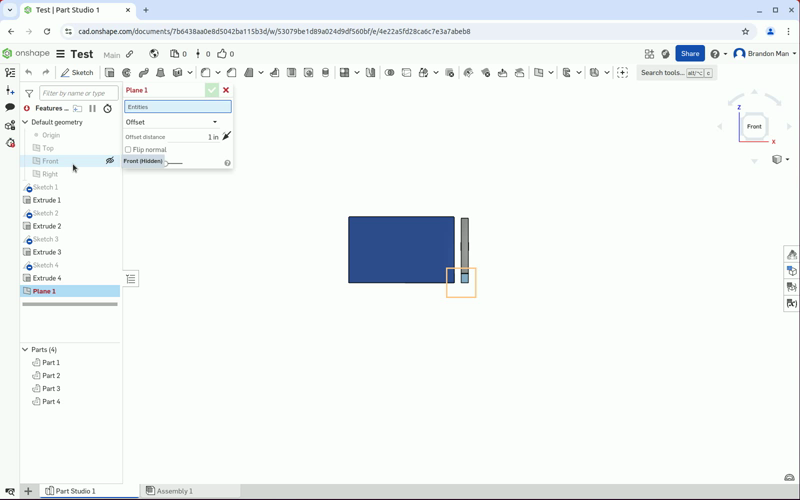
click(73, 163)
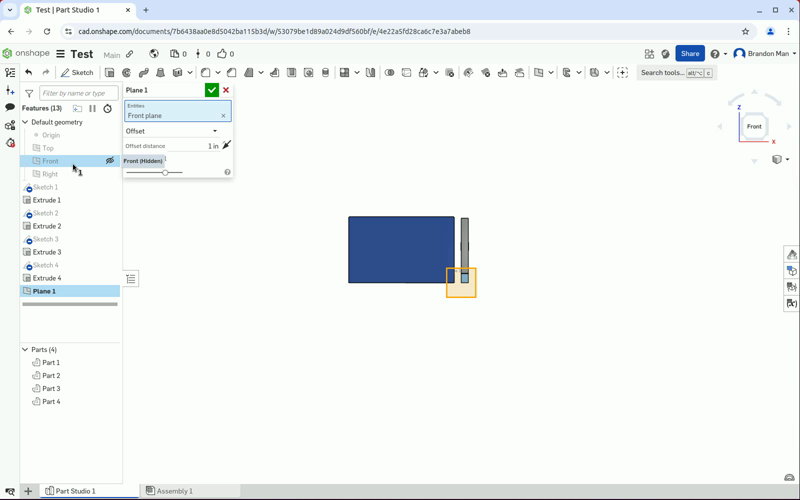
key(tab, 2)
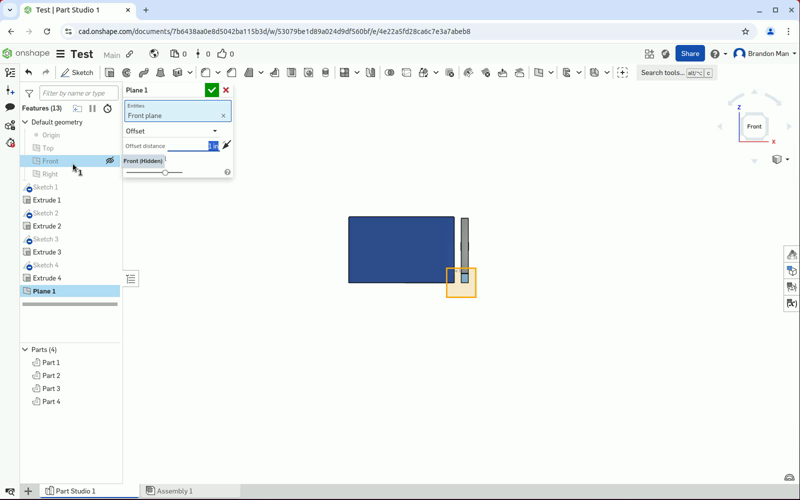
text(23.108)
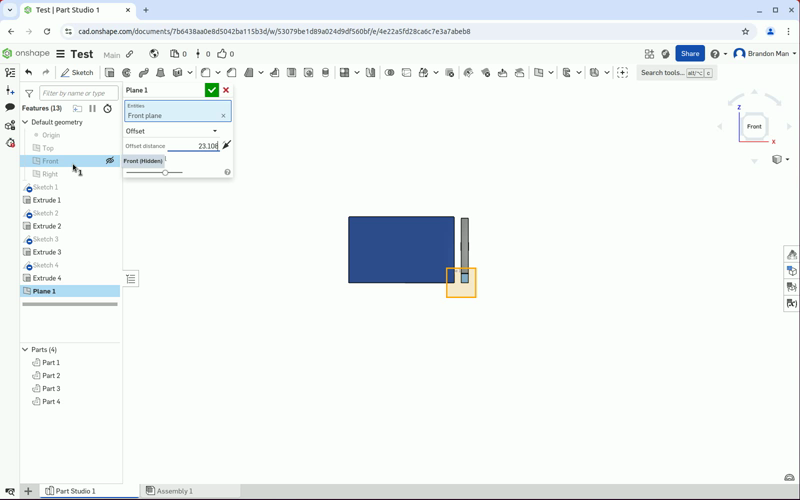
key(enter, 2)
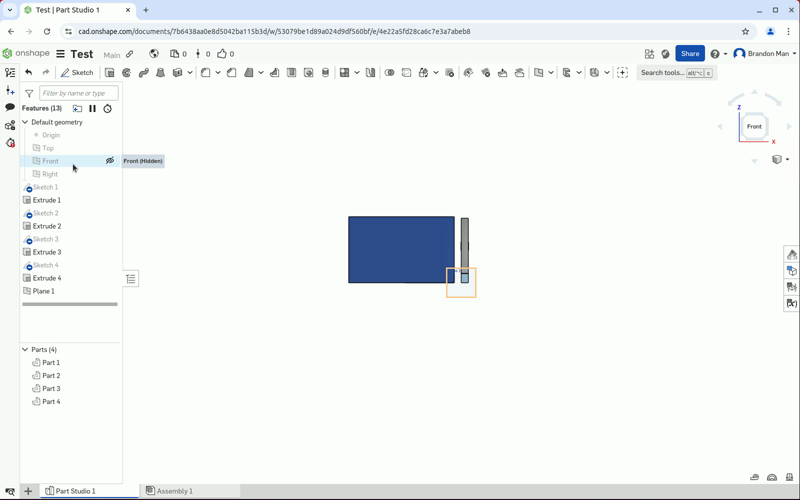
key(shift+s)
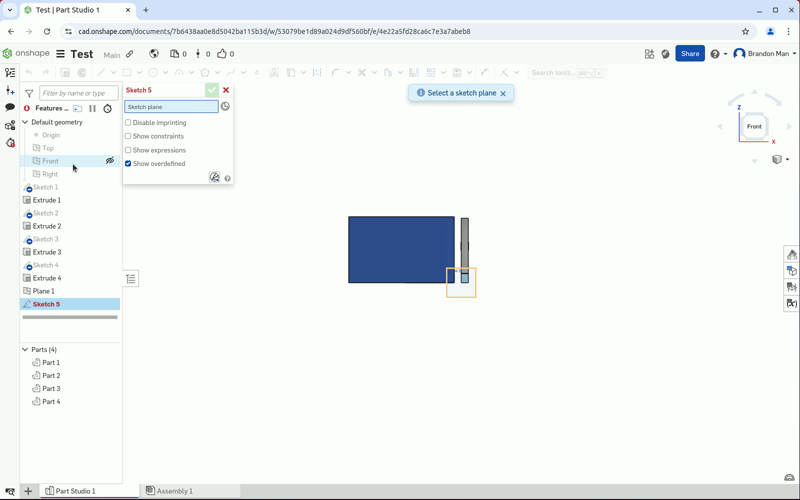
mouse_move(73, 293)
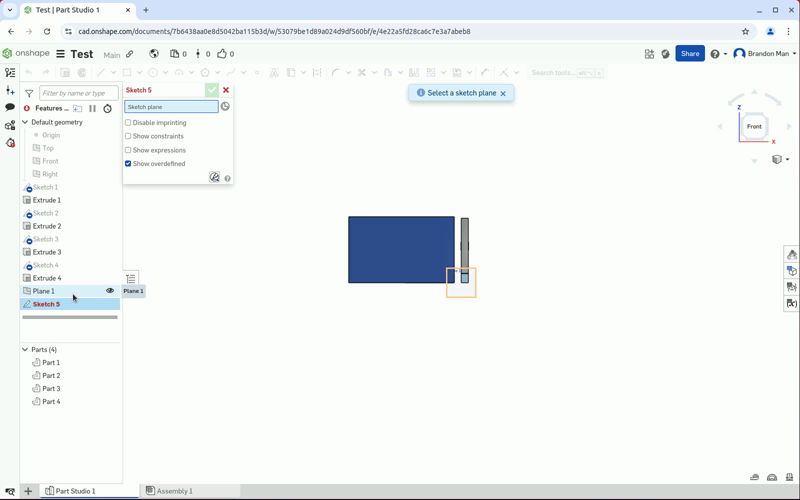
click(73, 293)
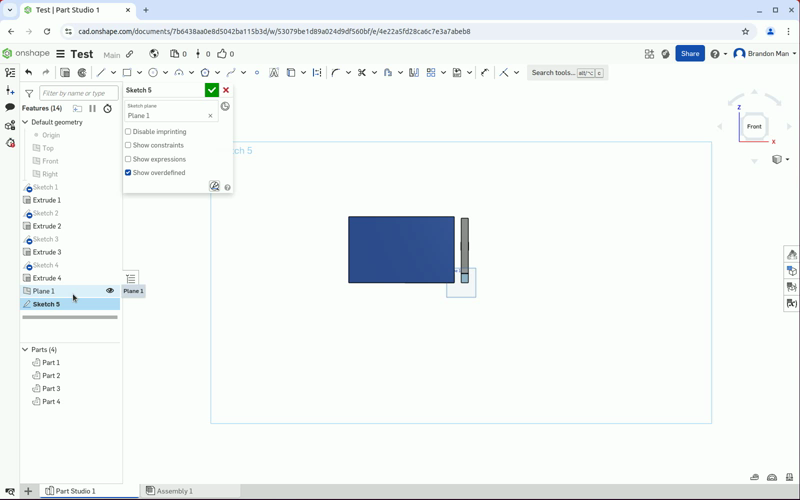
mouse_move(73, 352)
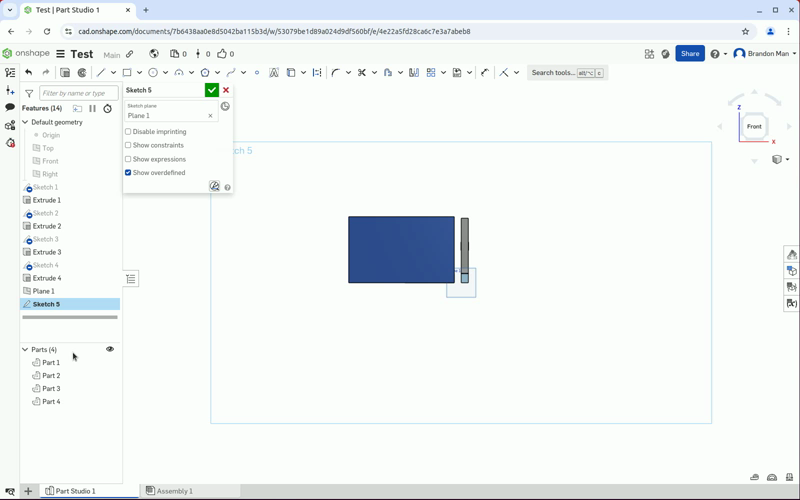
key(y)
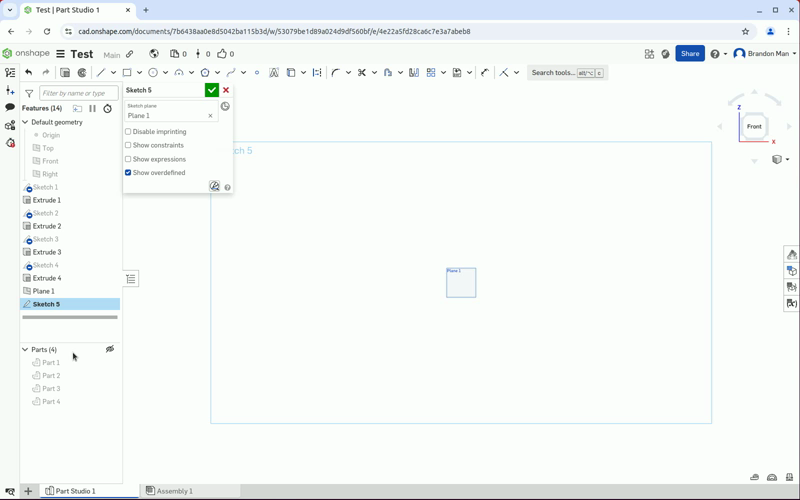
key(c)
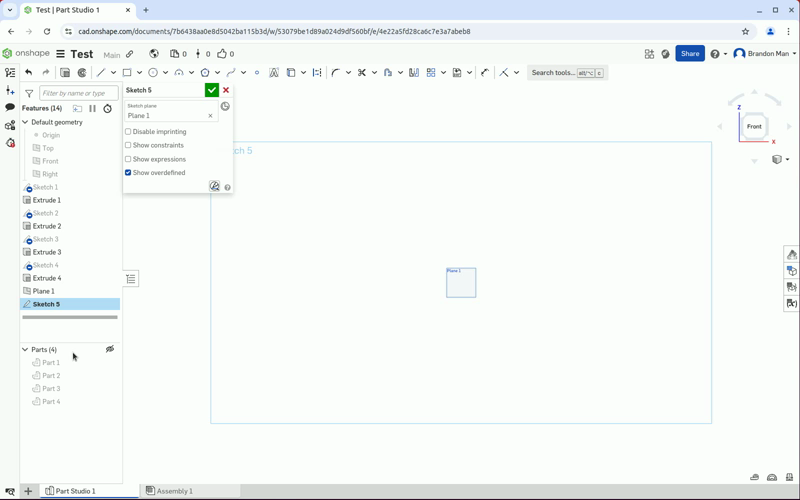
key_down(shift)
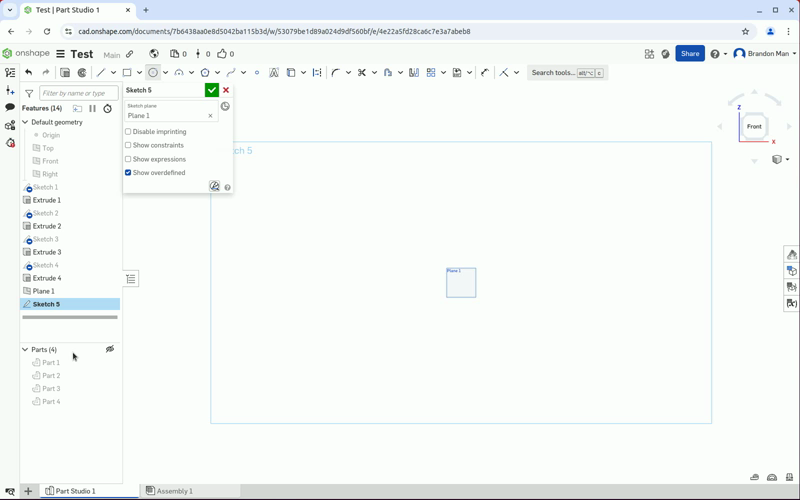
mouse_move(377, 245)
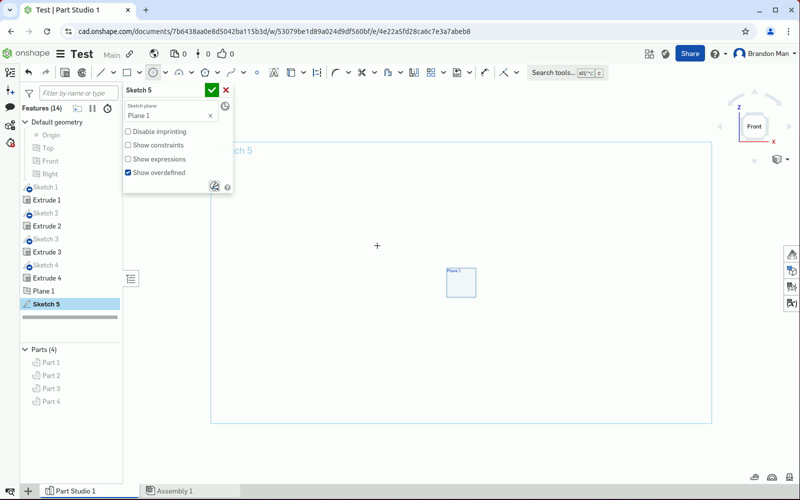
click(377, 245)
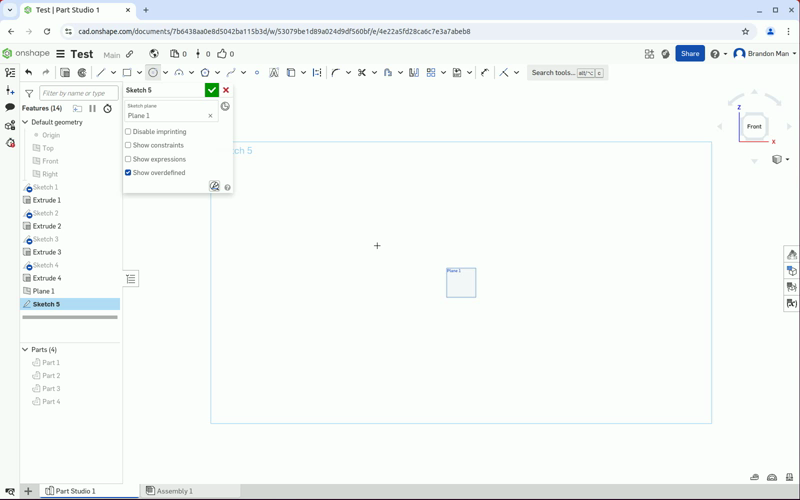
key_up(shift)
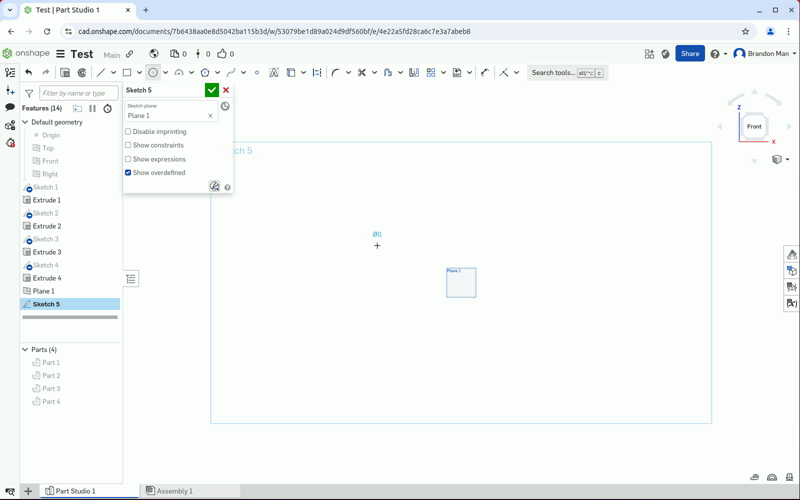
mouse_move(381, 245)
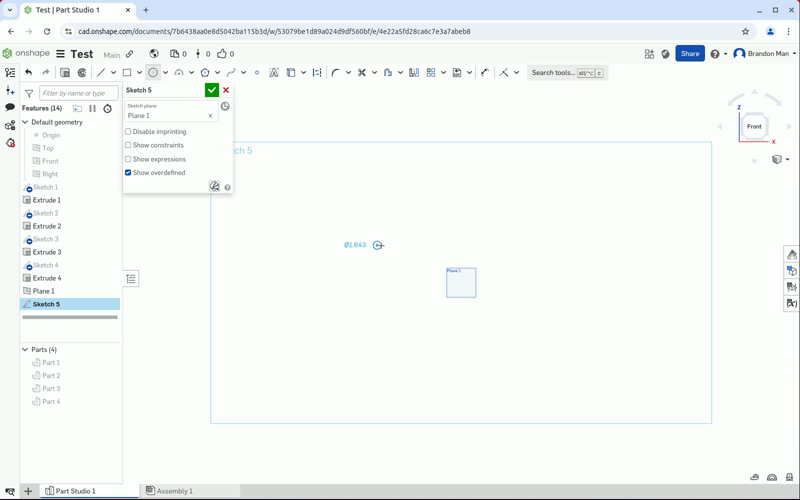
click(381, 245)
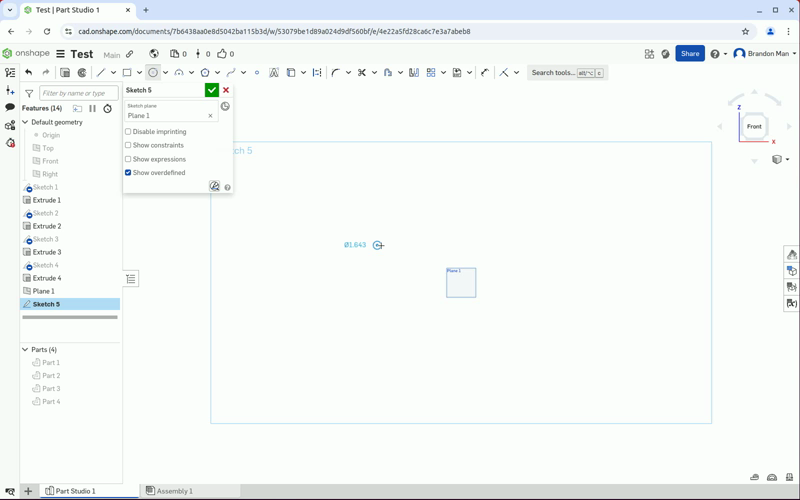
key(esc)
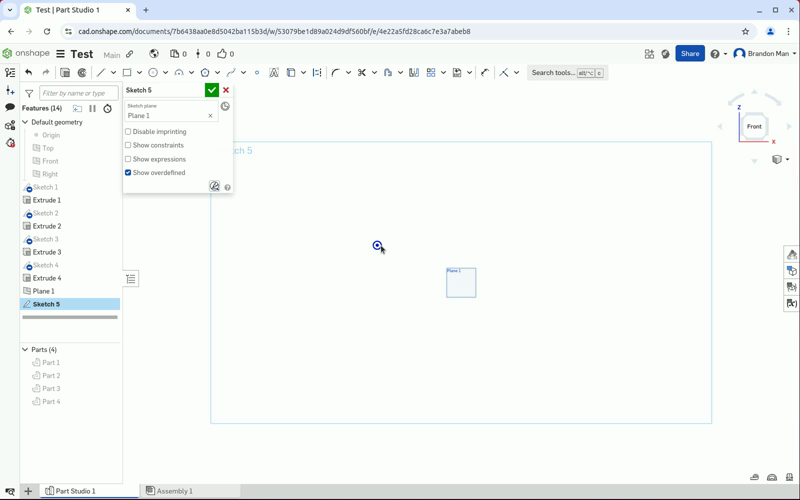
mouse_move(377, 244)
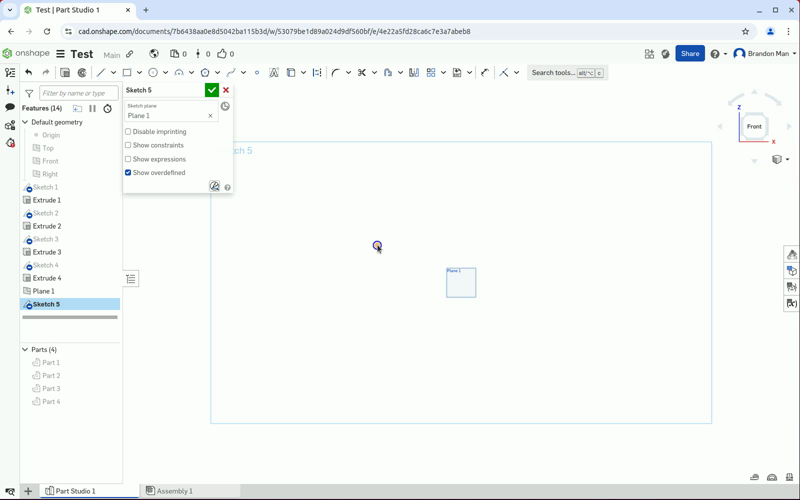
scroll(6)
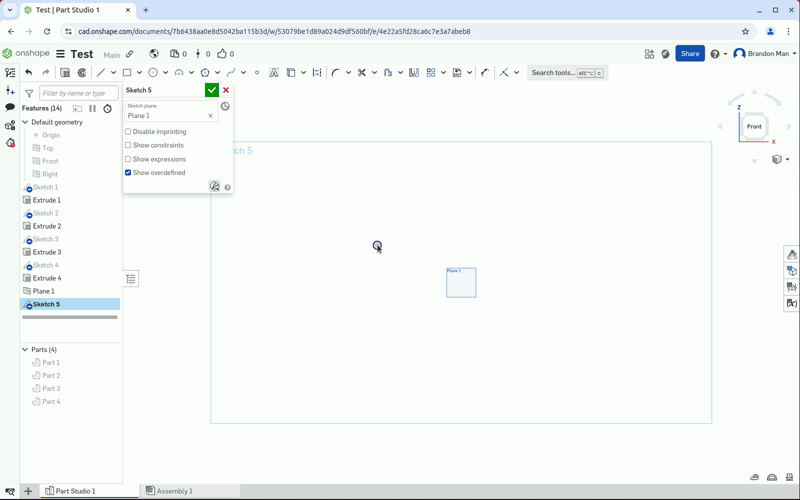
scroll(6)
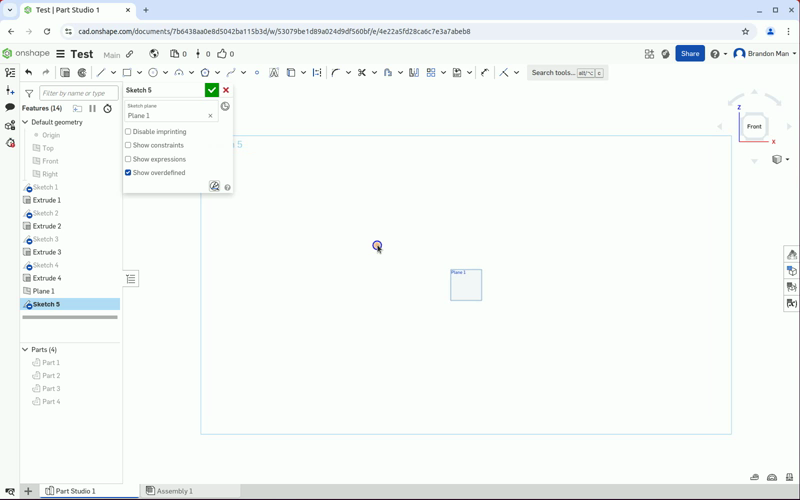
scroll(6)
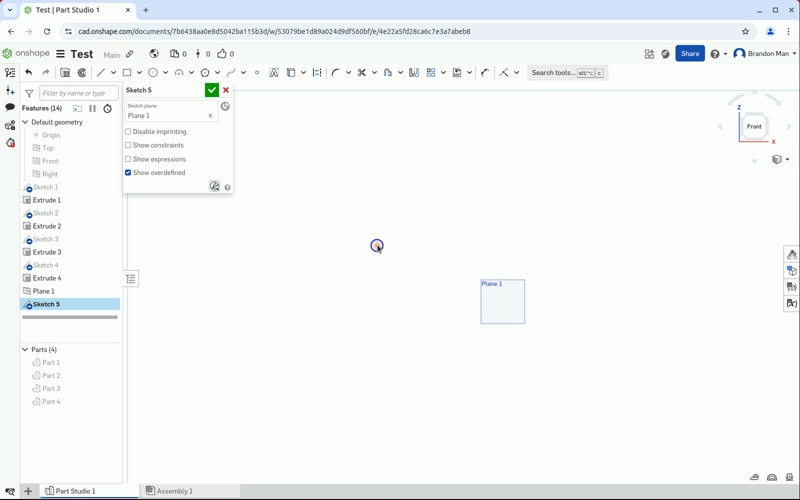
scroll(6)
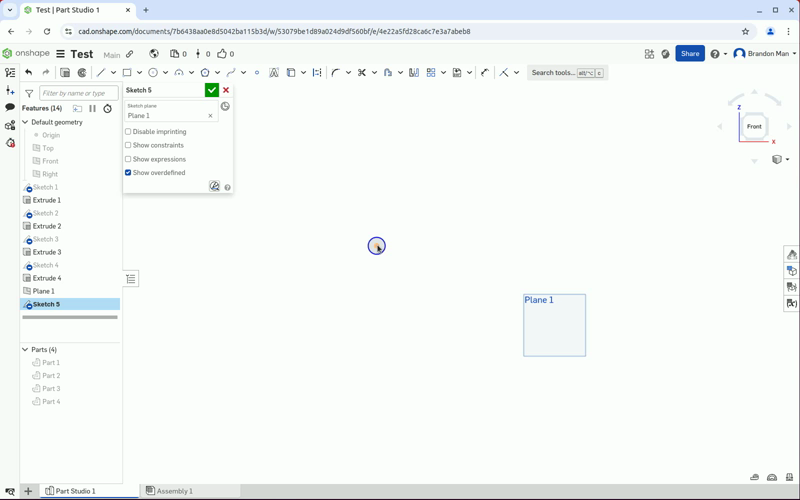
scroll(6)
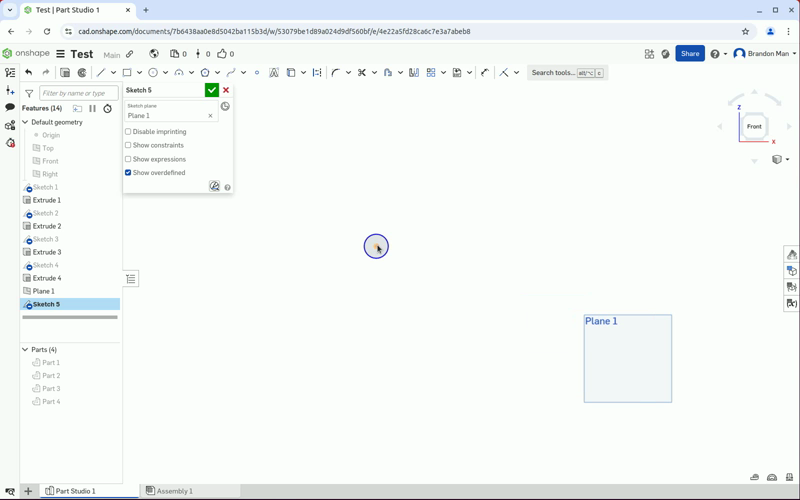
scroll(6)
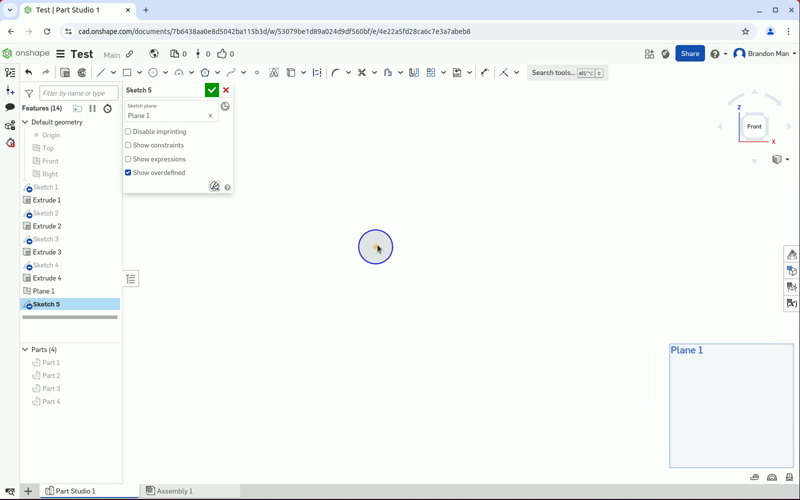
scroll(6)
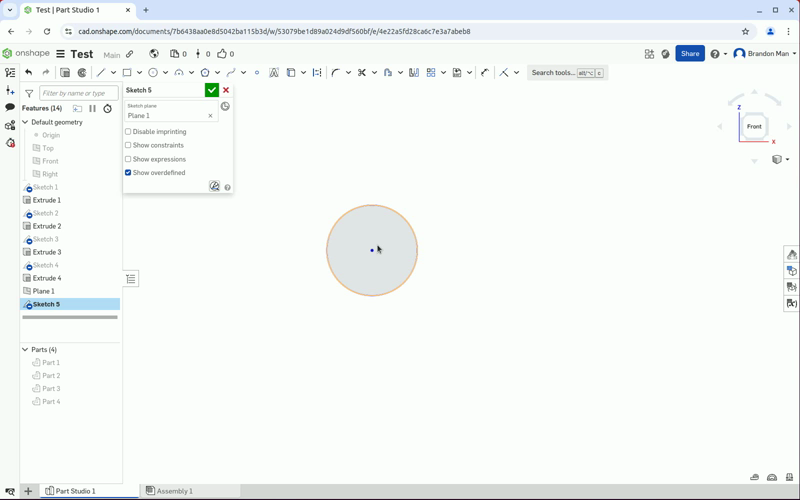
click(377, 244)
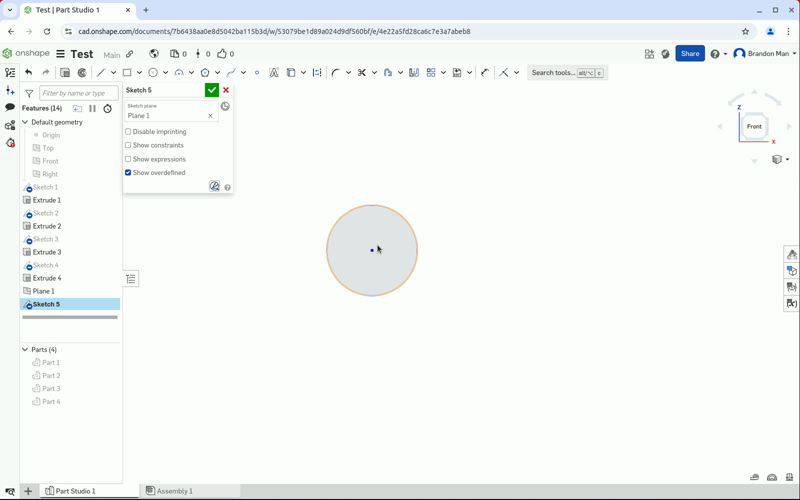
scroll(-6)
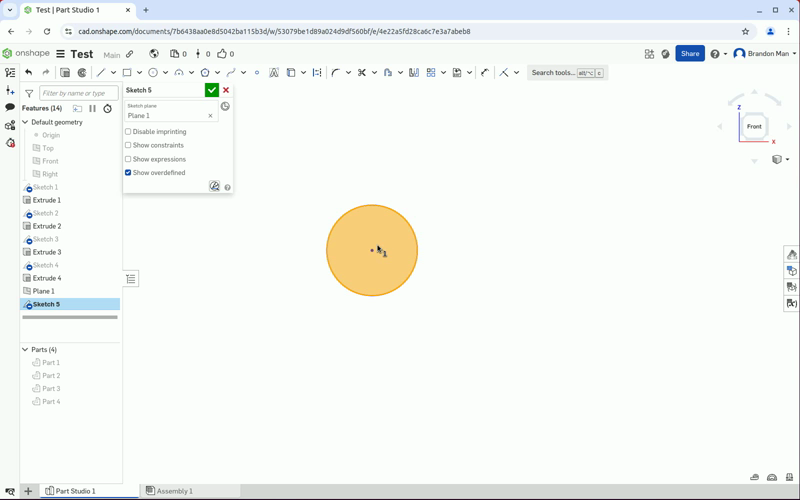
scroll(-6)
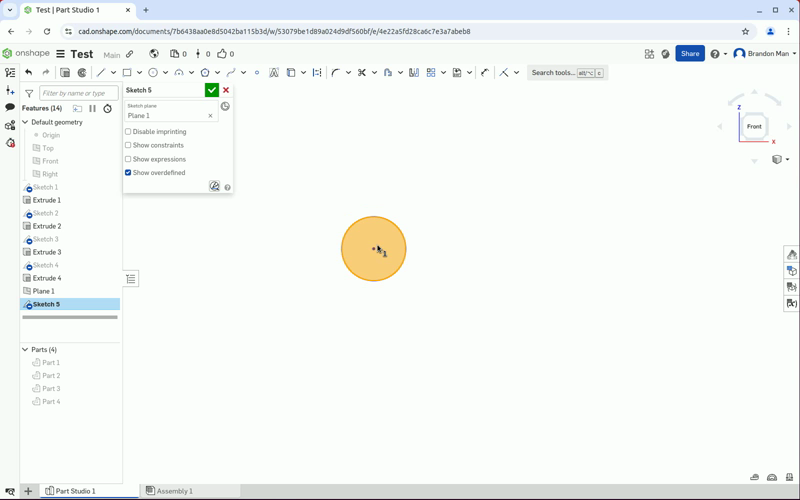
scroll(-6)
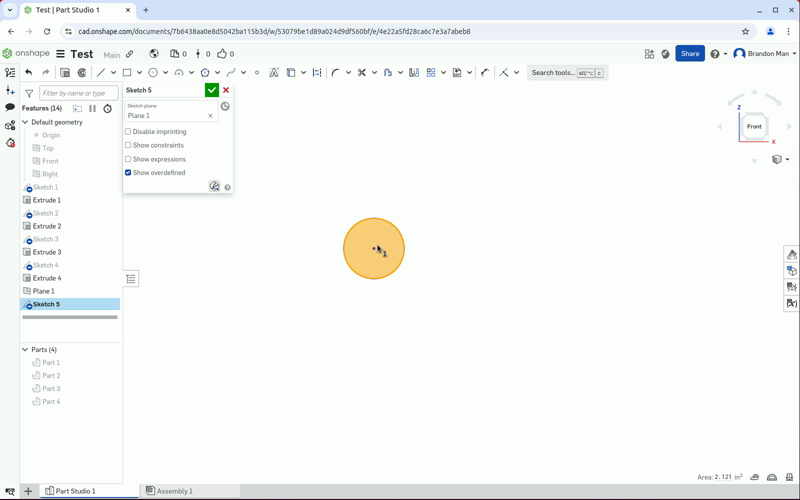
scroll(-6)
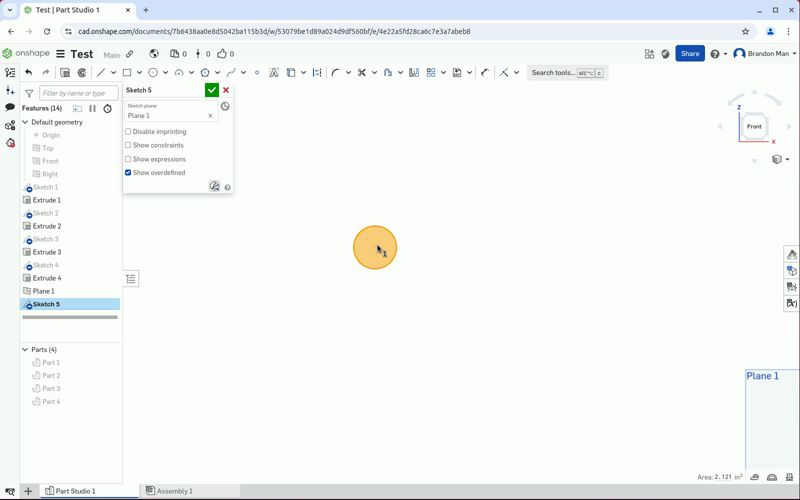
scroll(-6)
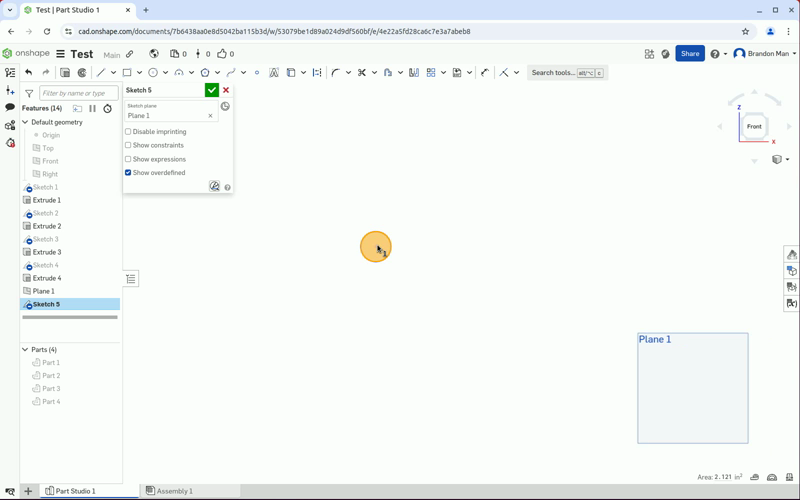
scroll(-6)
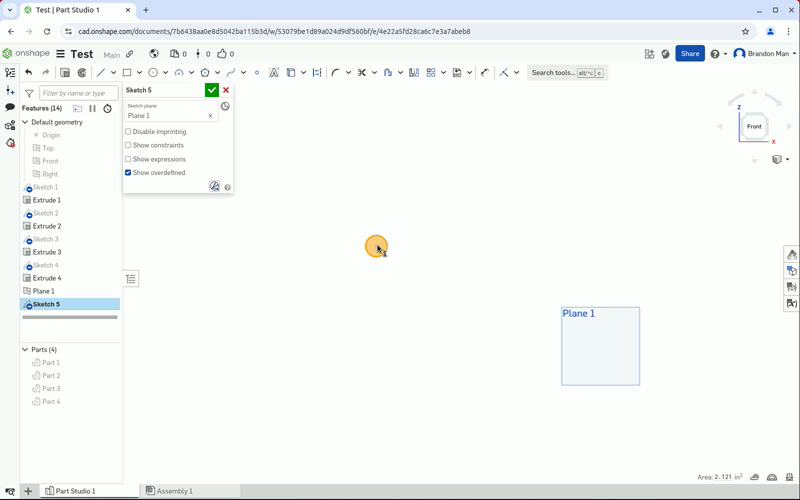
scroll(-6)
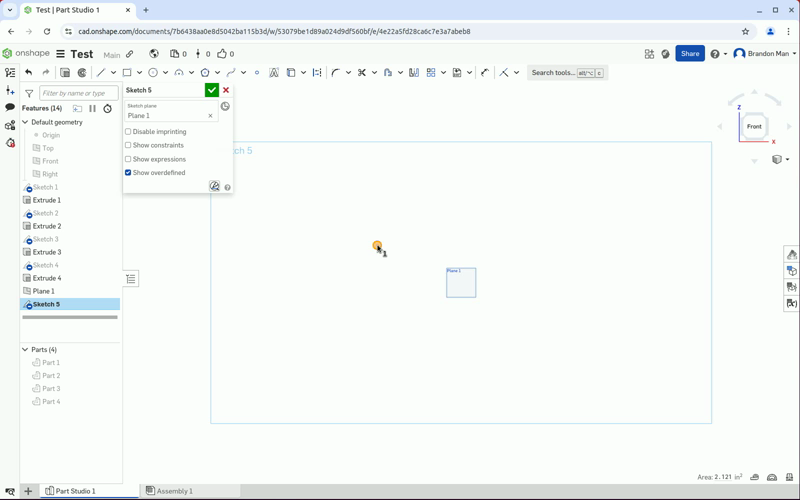
mouse_move(73, 352)
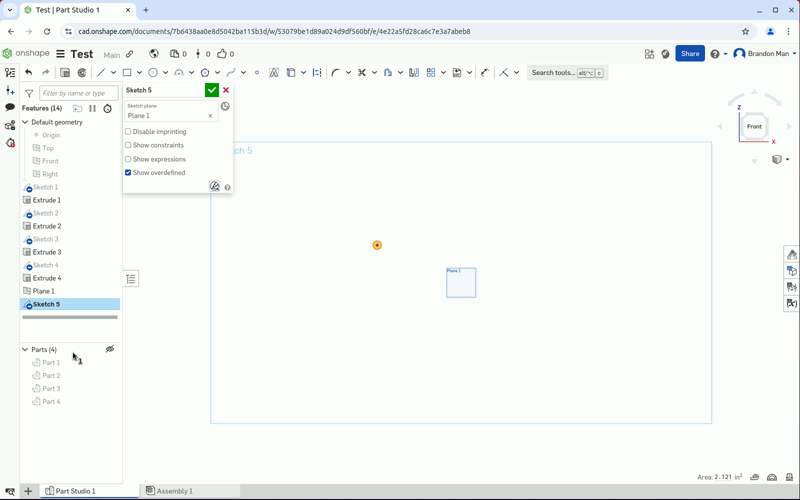
key(shift+y)
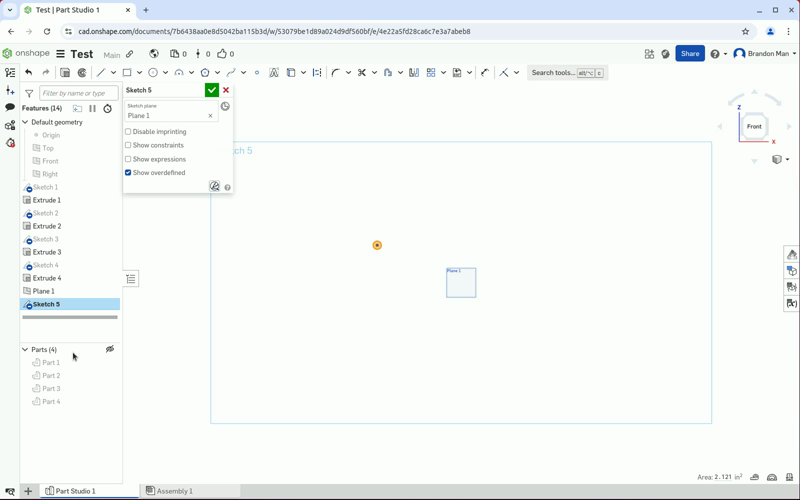
key(shift+e)
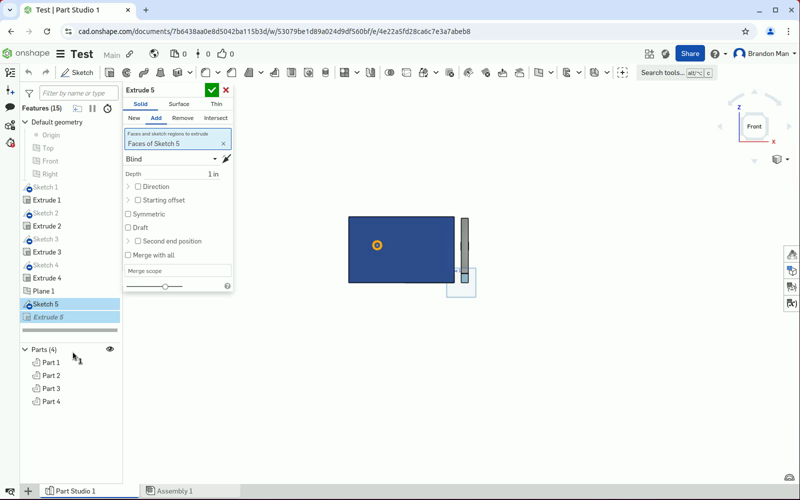
mouse_move(143, 106)
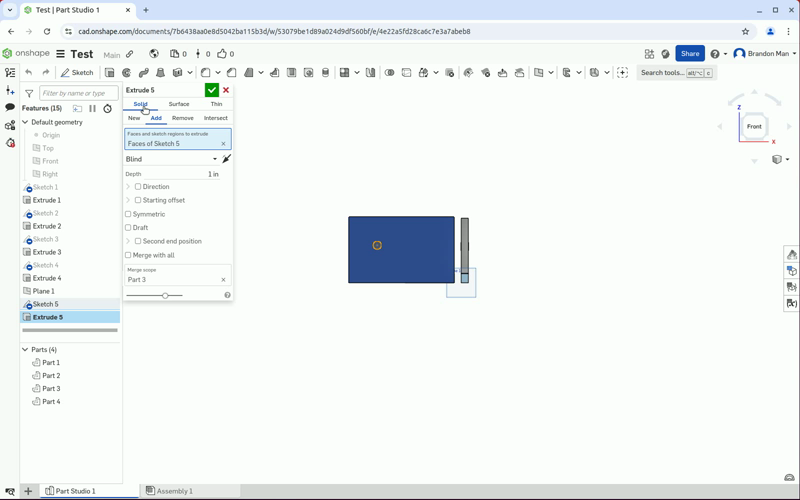
click(143, 106)
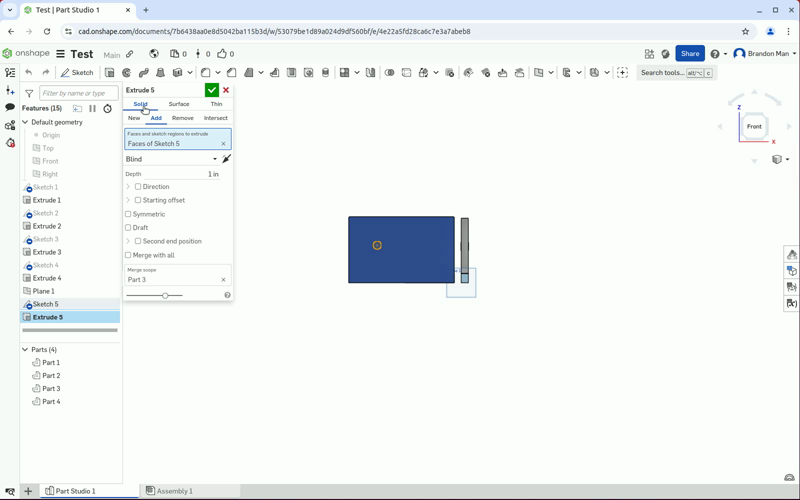
mouse_move(186, 120)
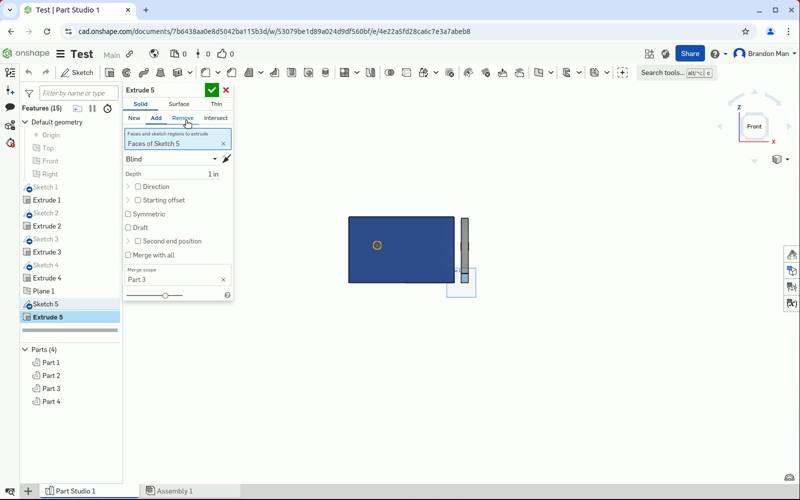
click(186, 120)
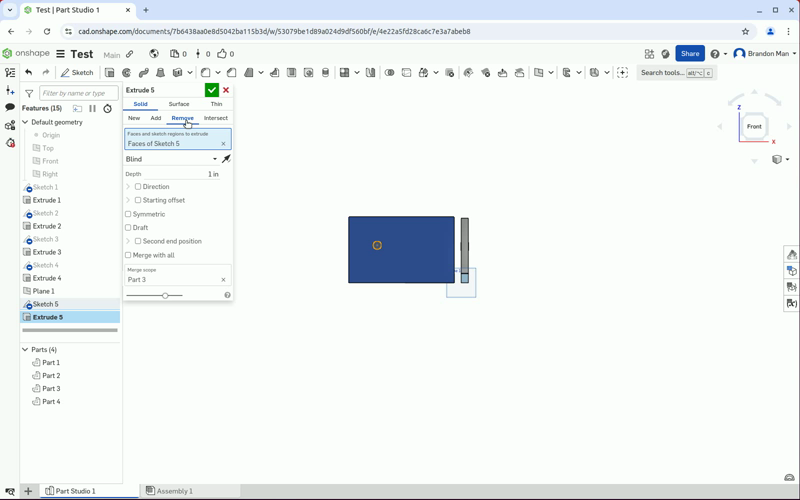
key(tab, 4)
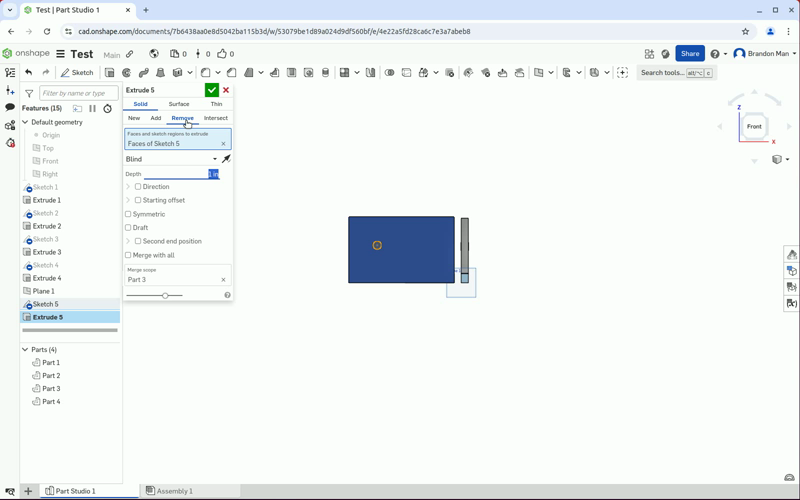
text(11.554)
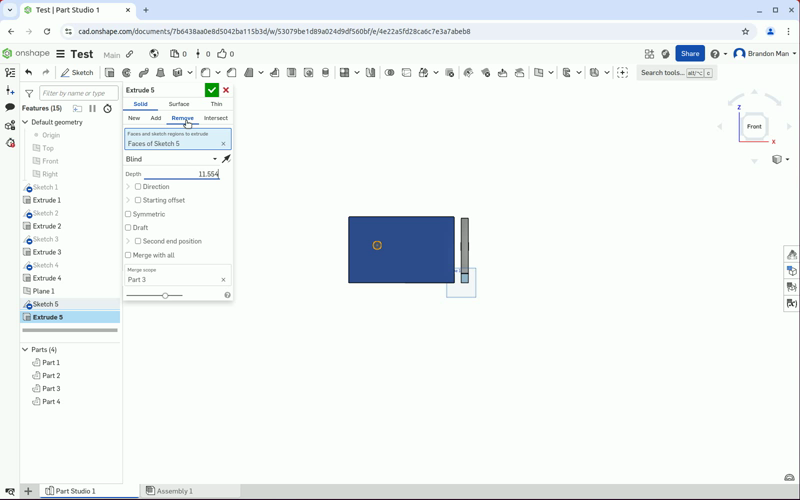
key(tab, 6)
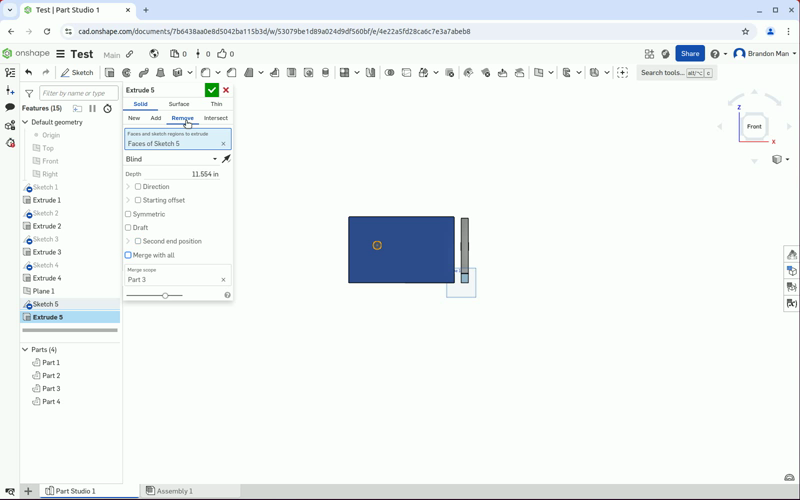
key(space)
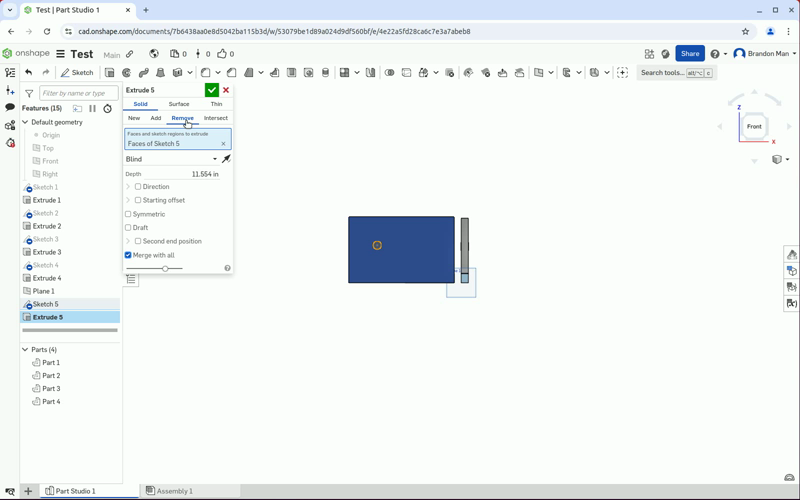
key(enter)
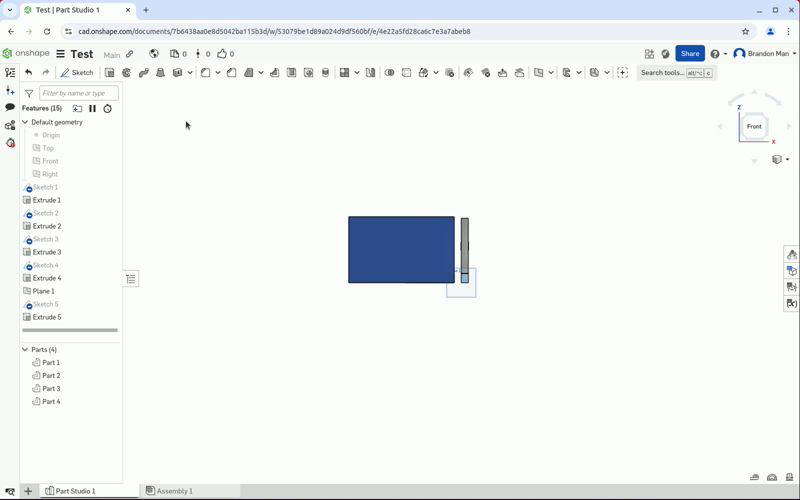
key(shift+h)
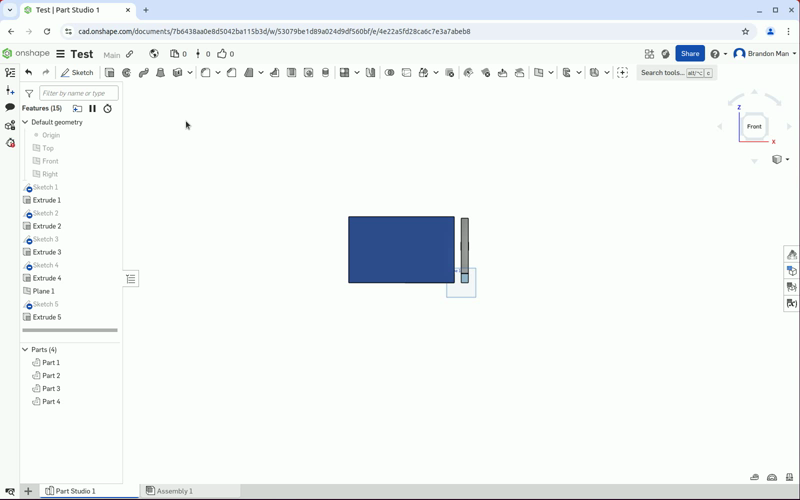
key(shift+h)
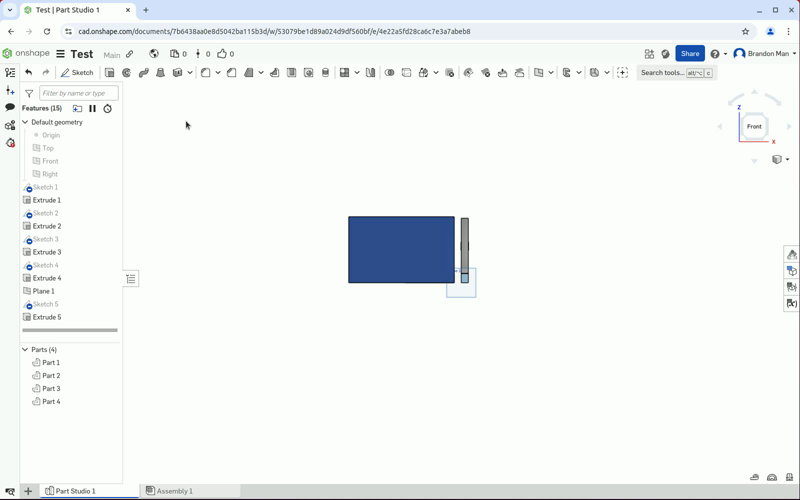
mouse_move(73, 189)
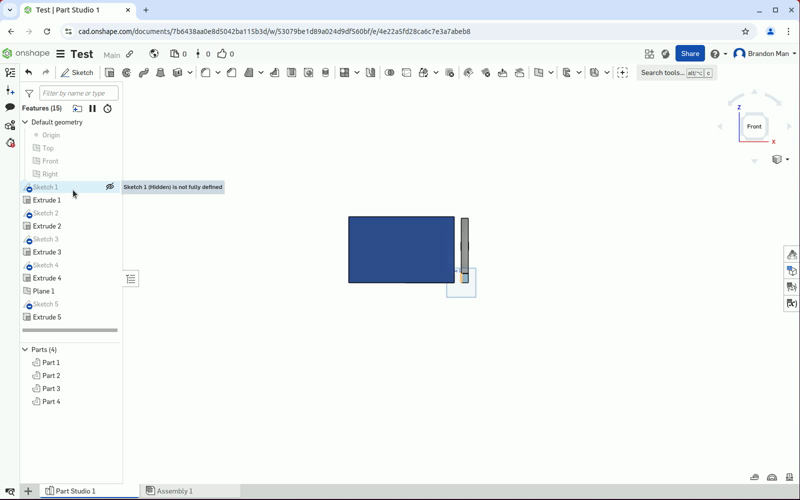
click(73, 189)
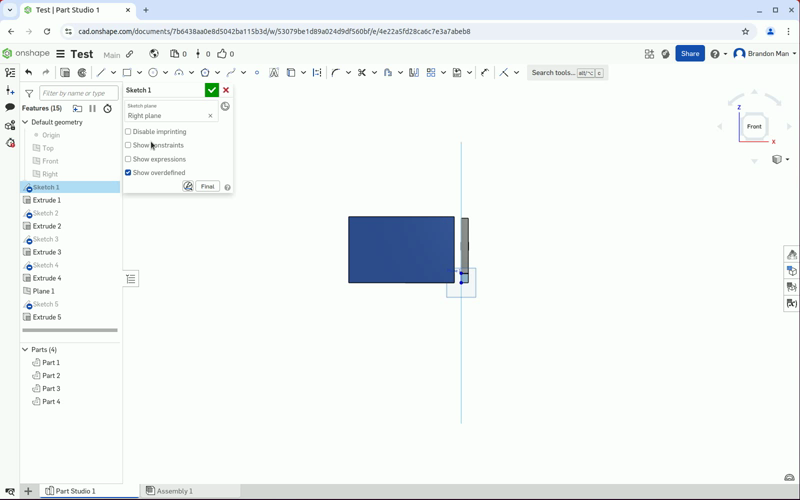
mouse_move(229, 92)
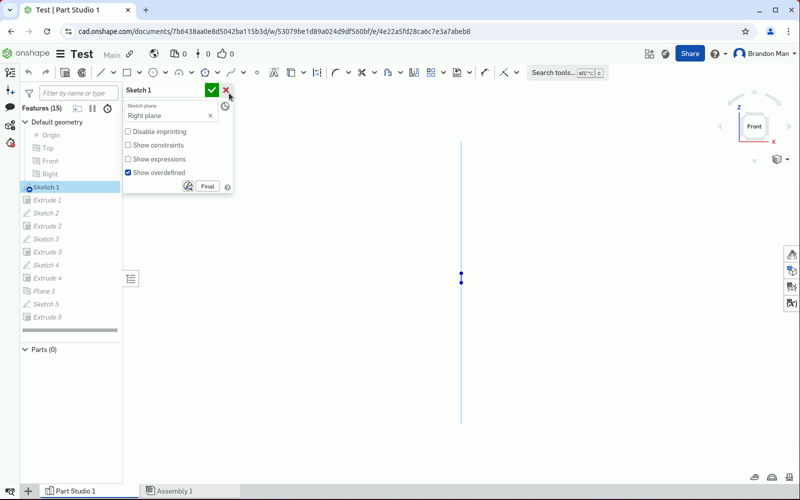
click(229, 92)
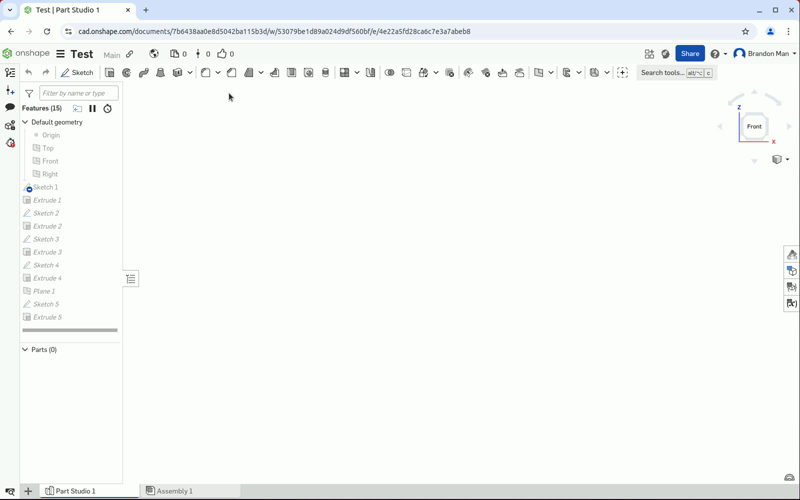
key(shift+s)
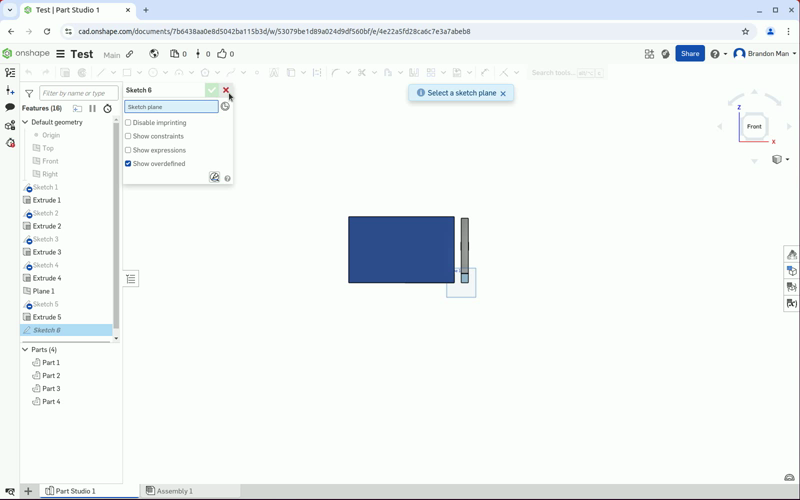
mouse_move(69, 293)
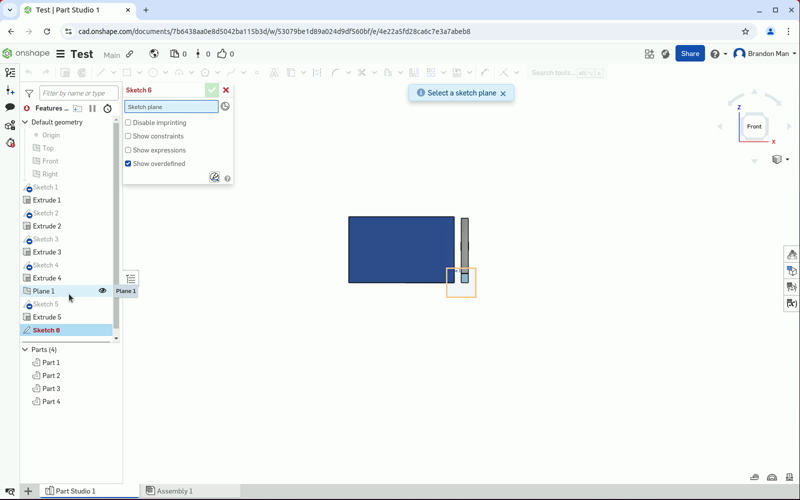
click(69, 293)
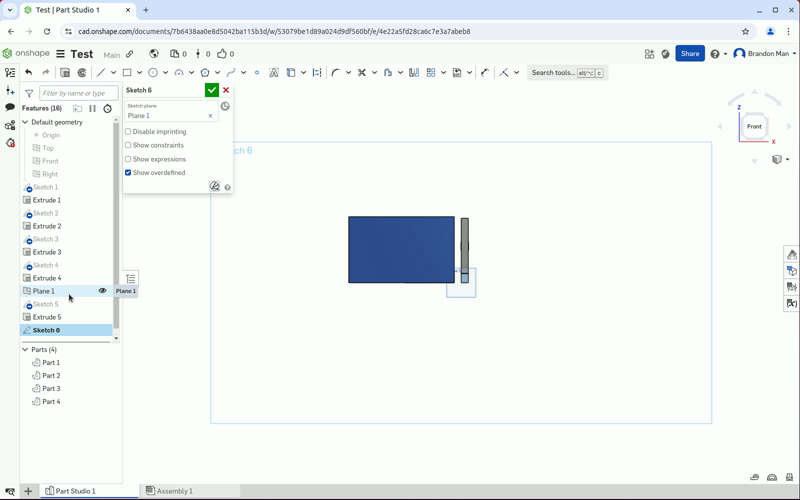
mouse_move(73, 352)
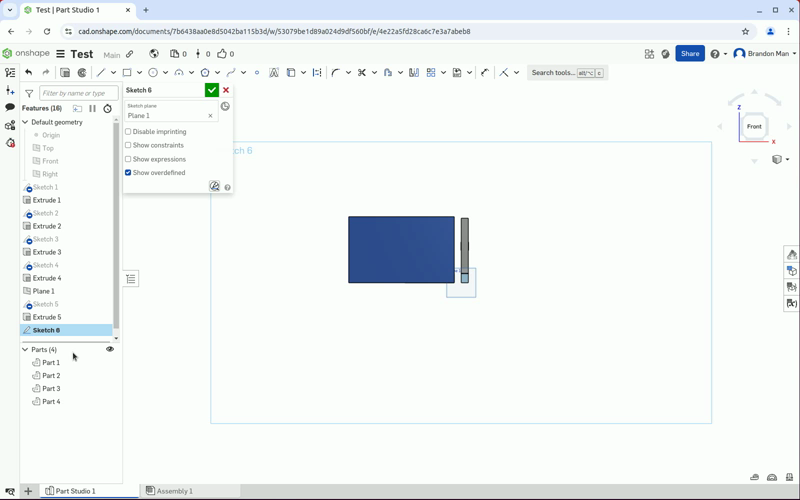
key(y)
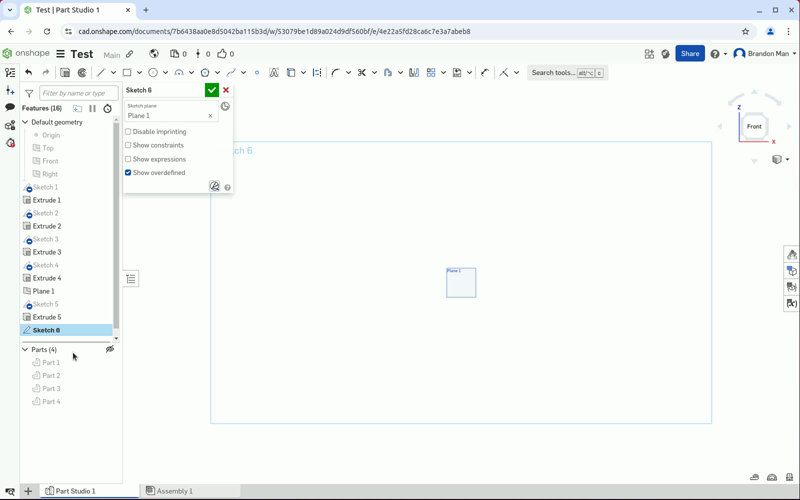
key(c)
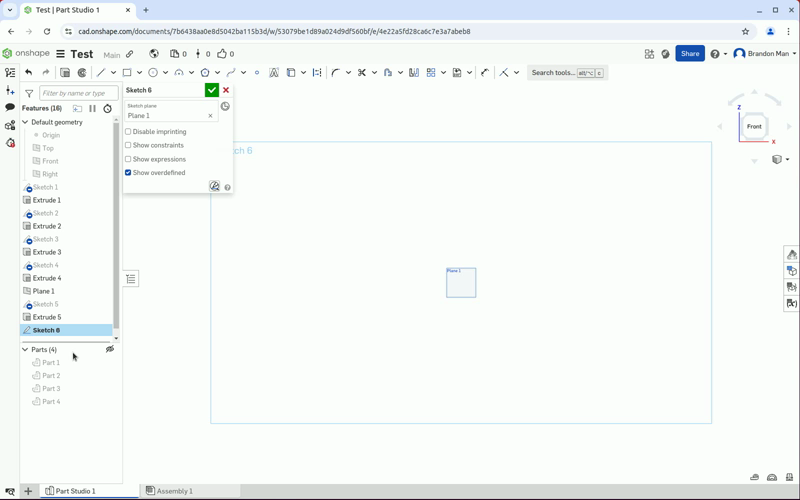
key_down(shift)
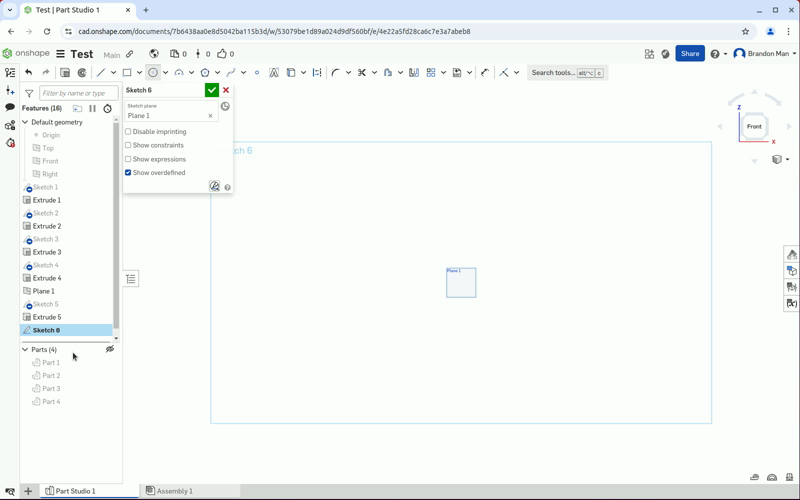
mouse_move(433, 245)
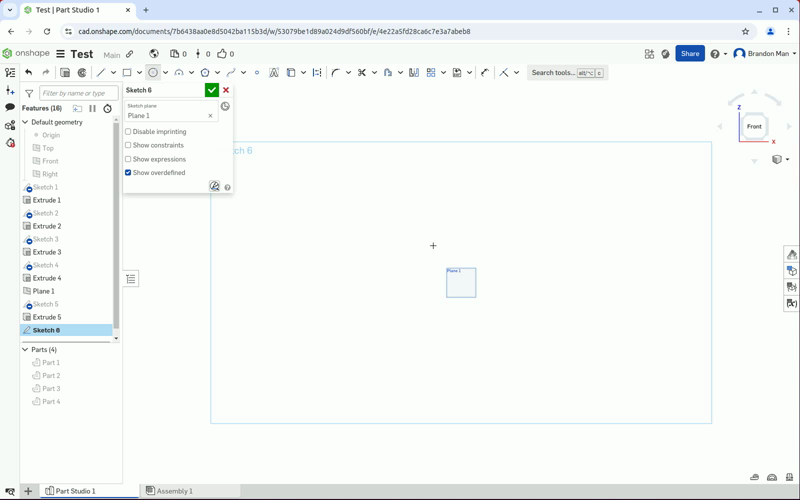
click(433, 245)
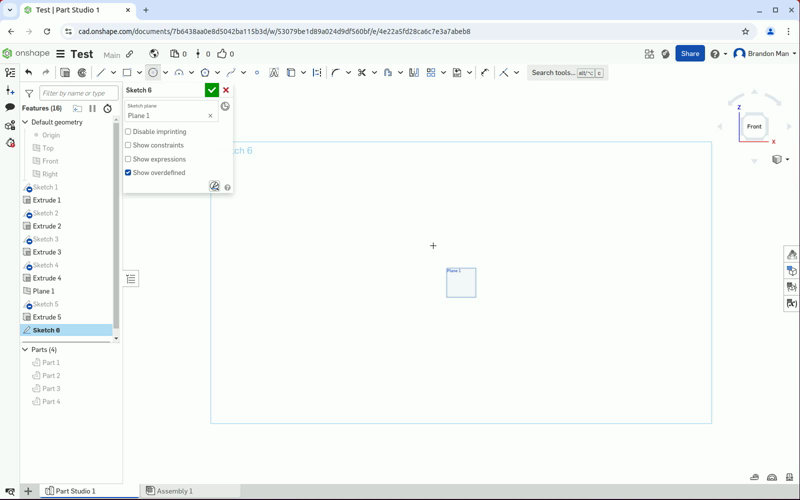
key_up(shift)
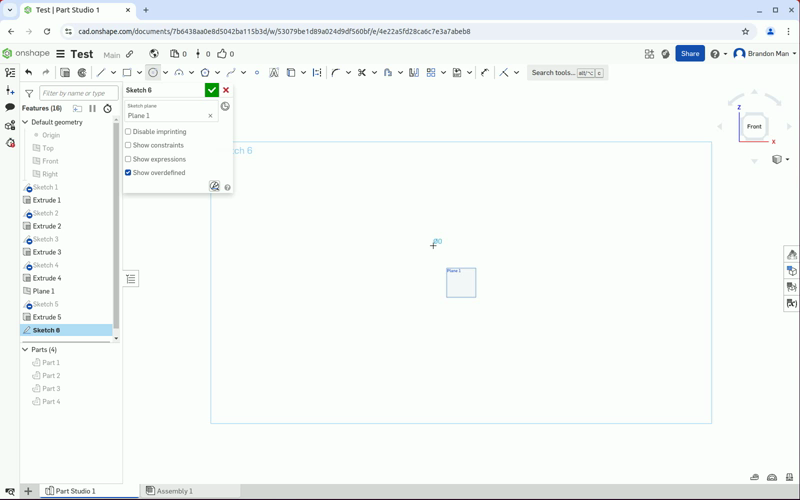
mouse_move(437, 245)
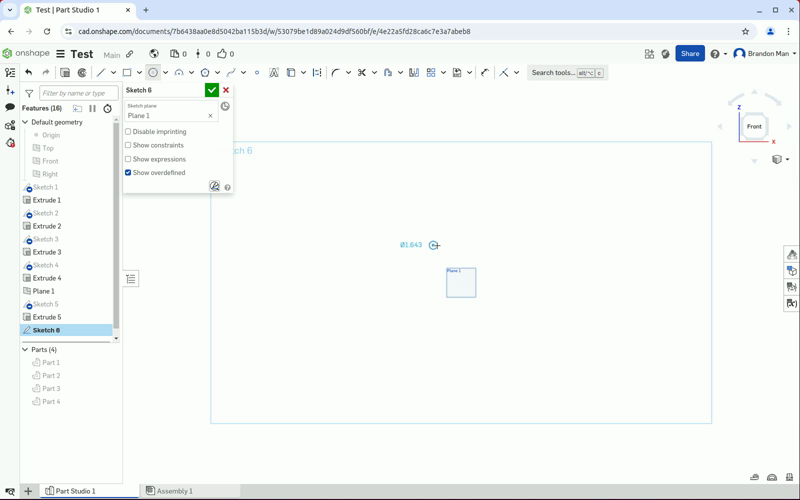
click(437, 245)
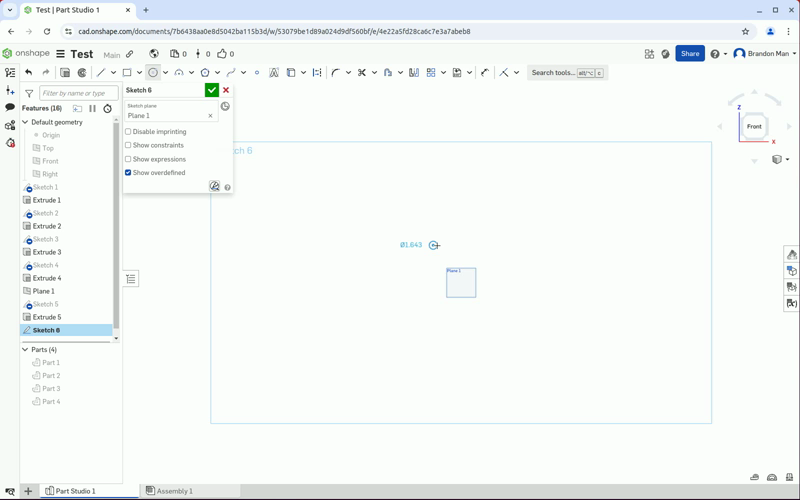
key(esc)
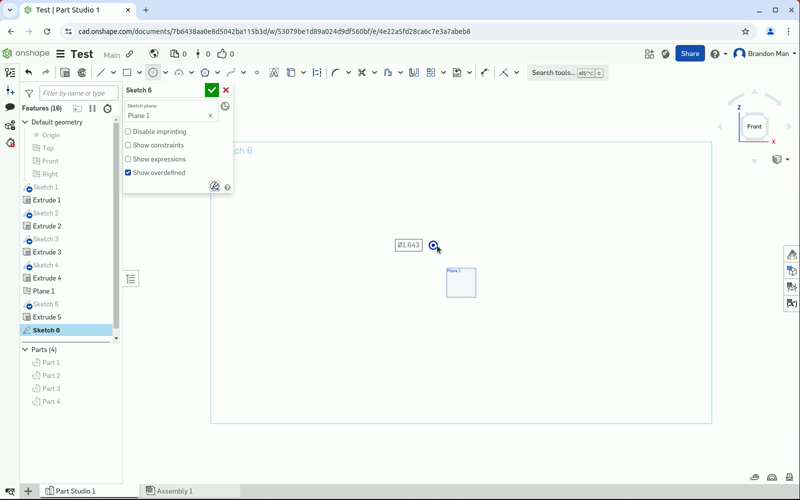
mouse_move(429, 244)
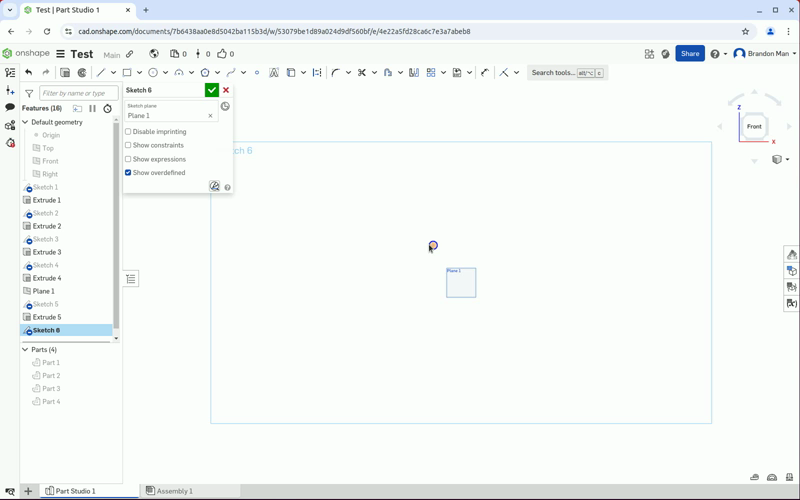
scroll(6)
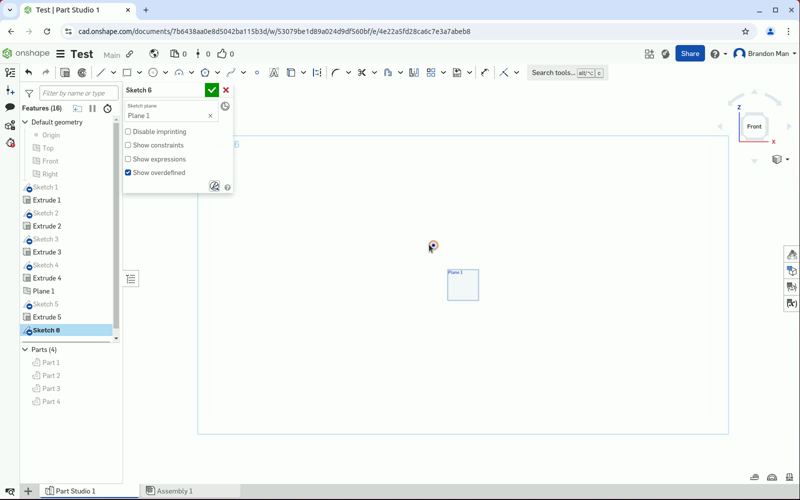
scroll(6)
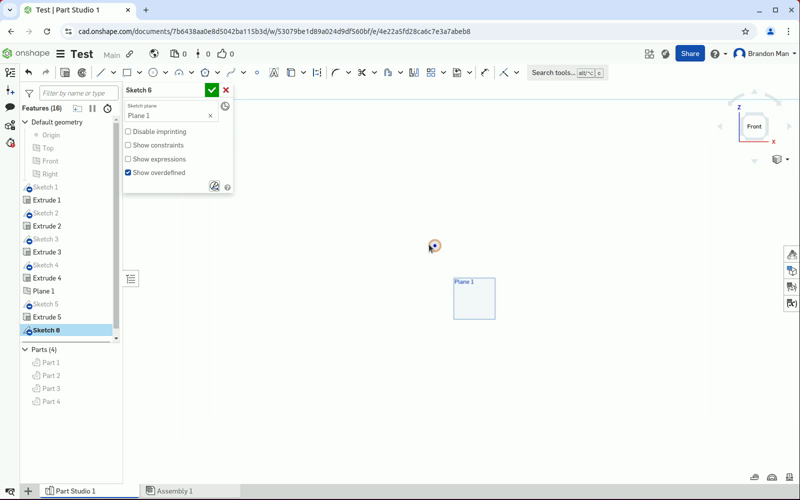
scroll(6)
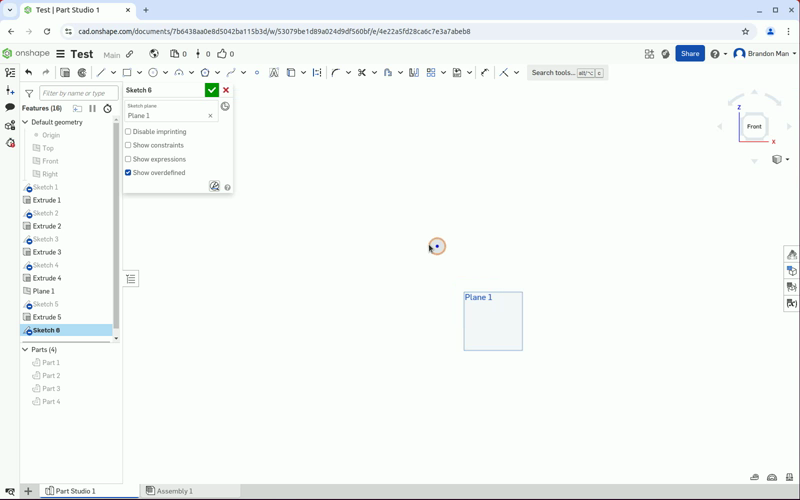
scroll(6)
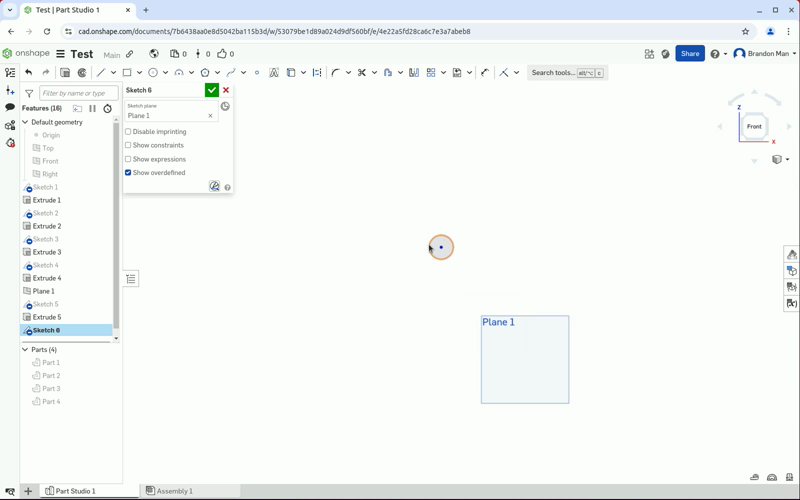
scroll(6)
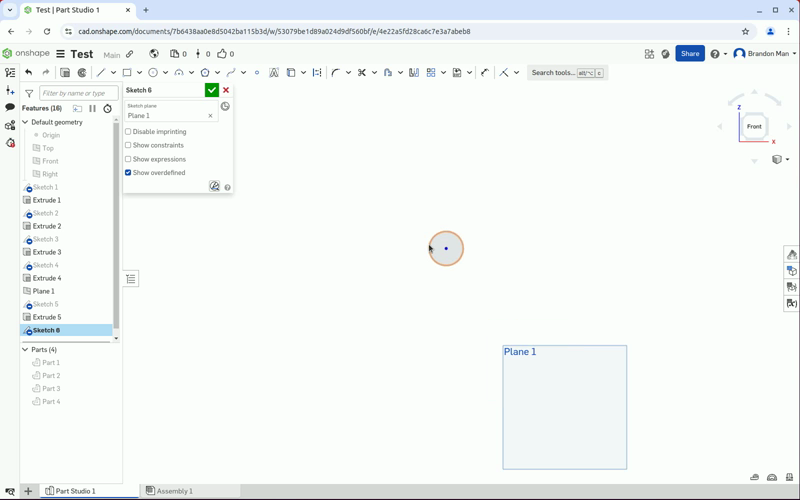
scroll(6)
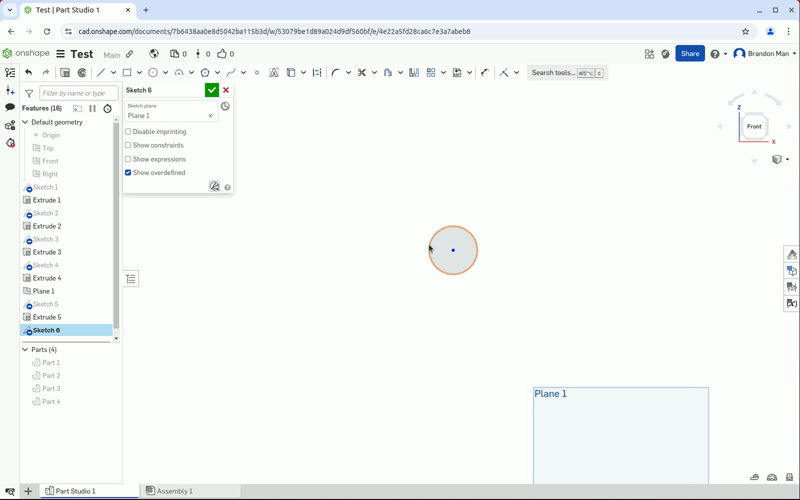
scroll(6)
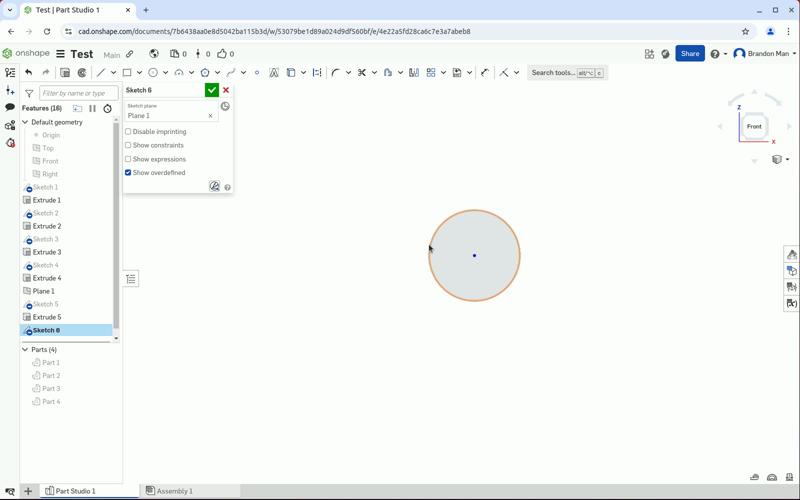
click(429, 244)
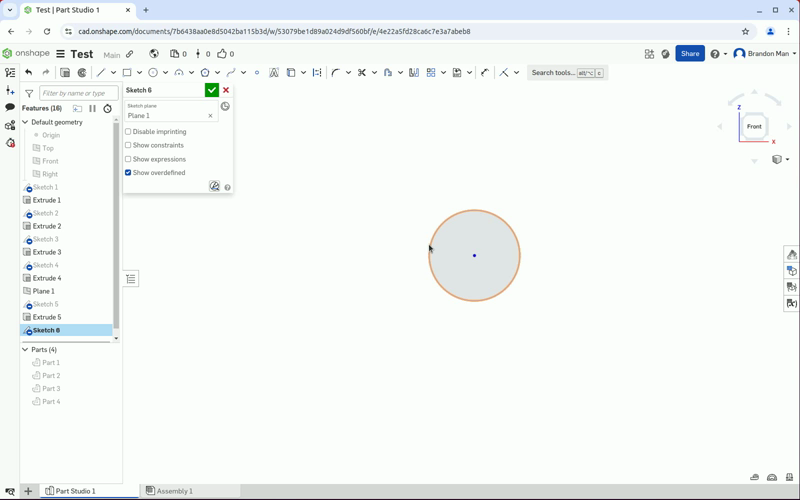
scroll(-6)
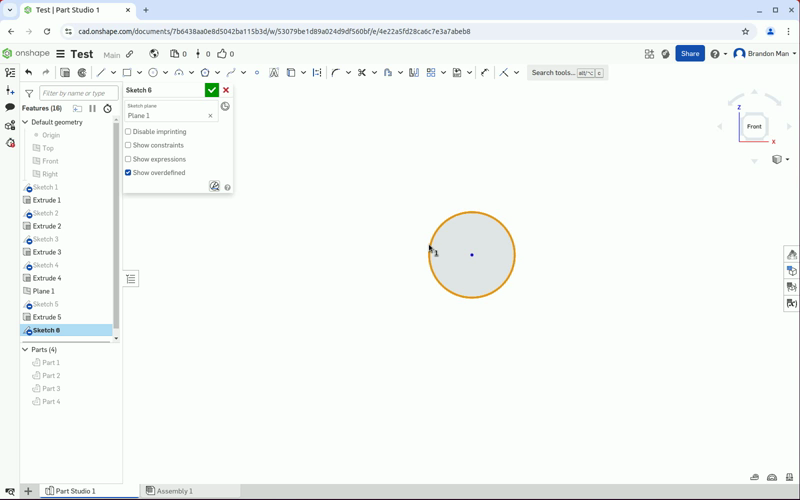
scroll(-6)
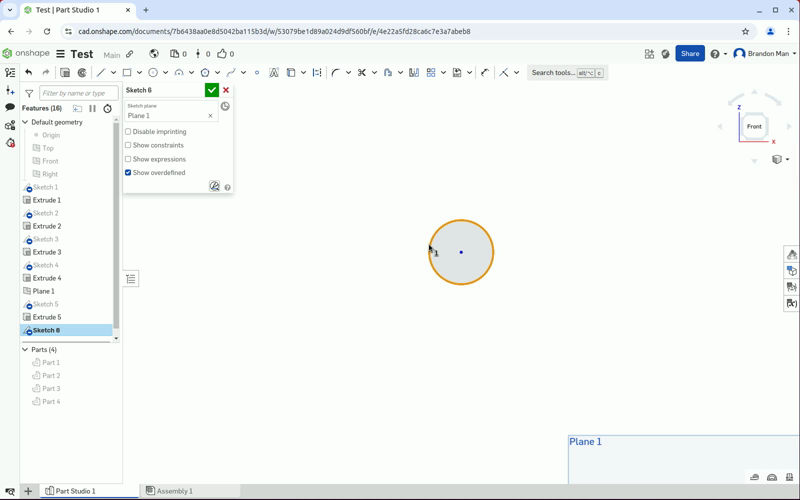
scroll(-6)
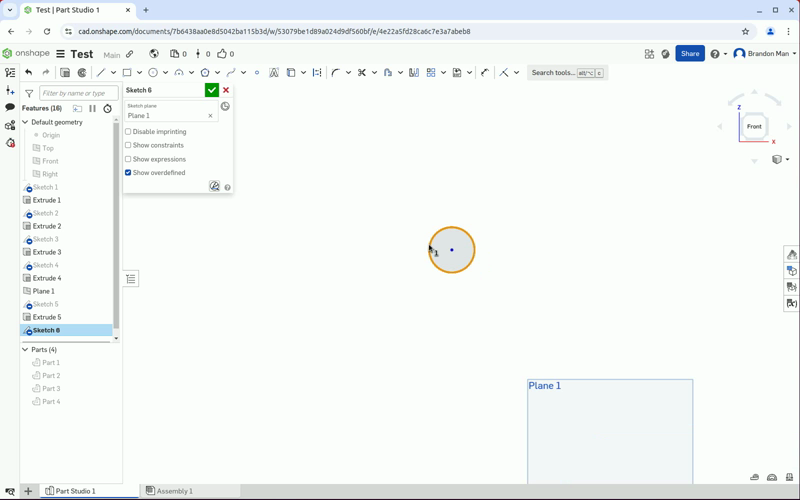
scroll(-6)
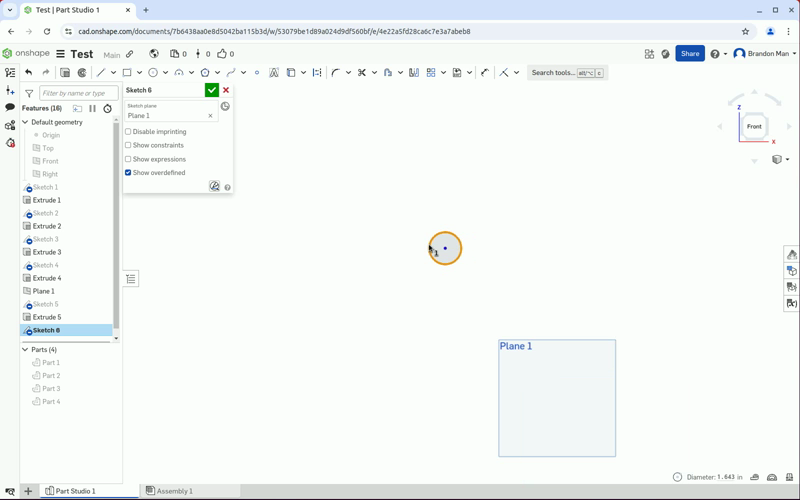
scroll(-6)
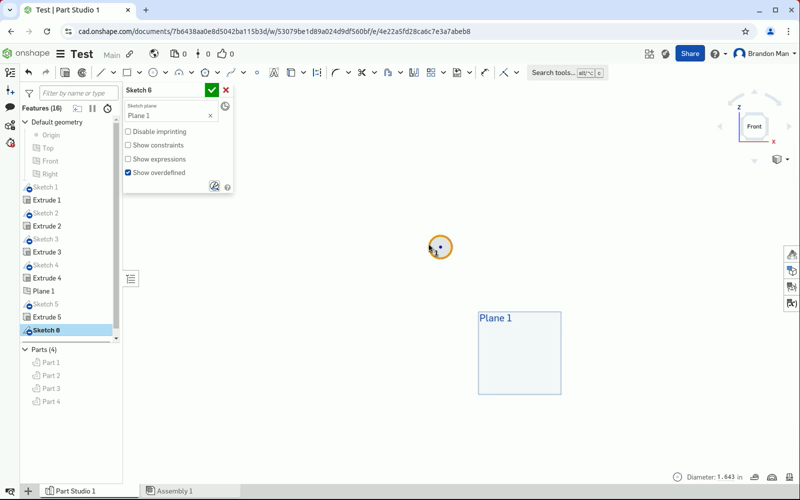
scroll(-6)
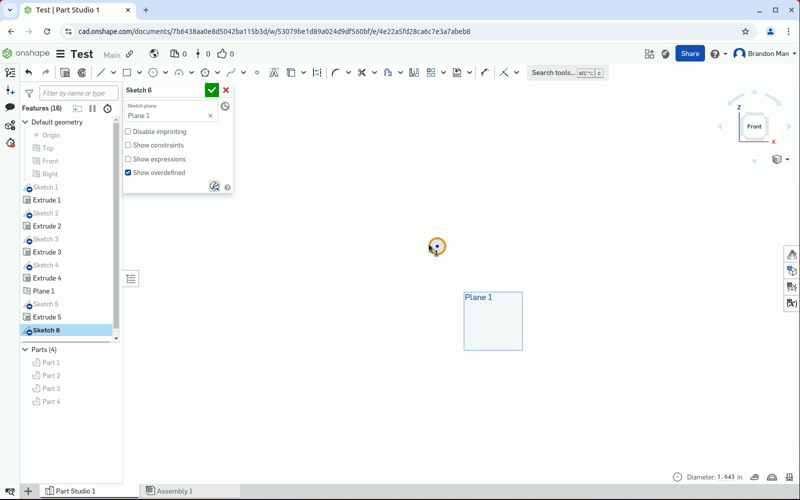
scroll(-6)
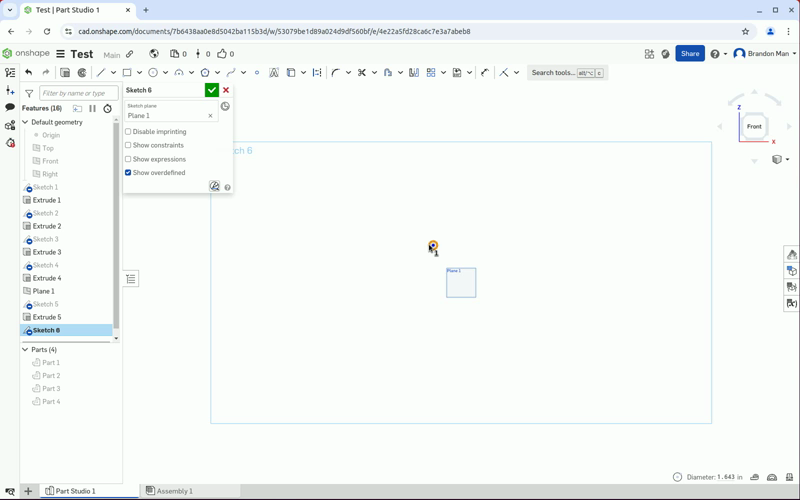
mouse_move(73, 352)
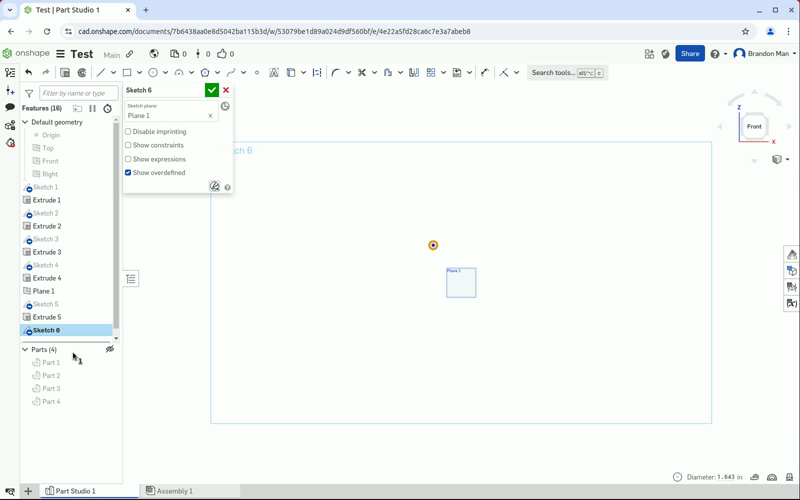
key(shift+y)
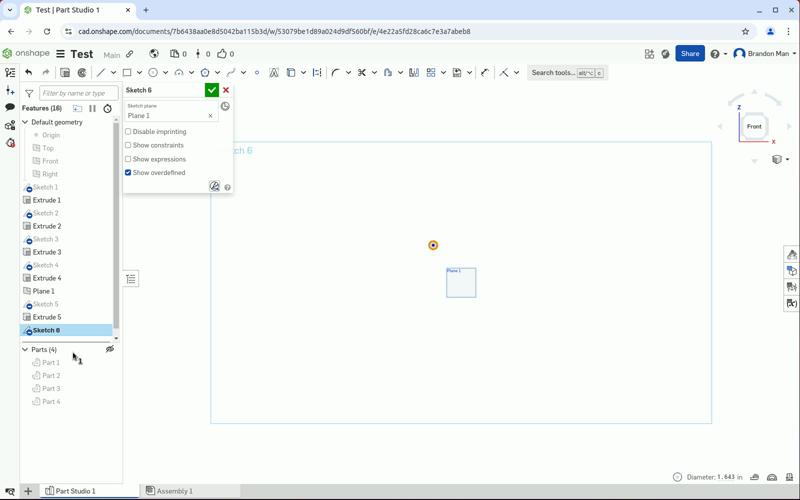
key(shift+e)
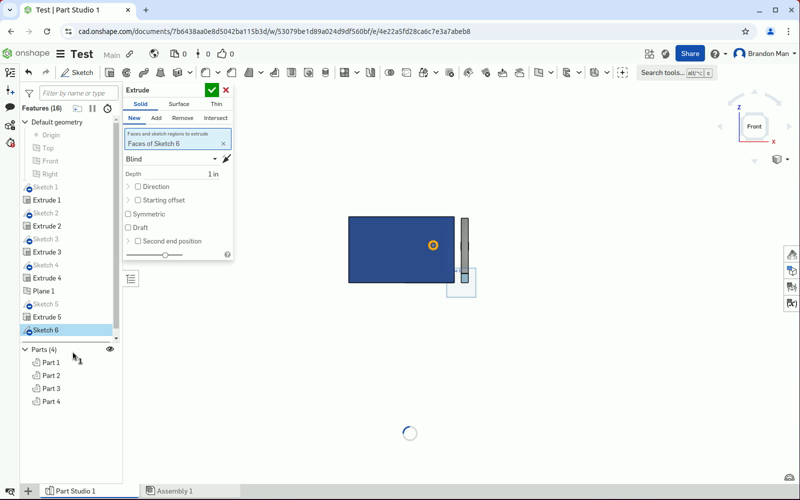
mouse_move(143, 106)
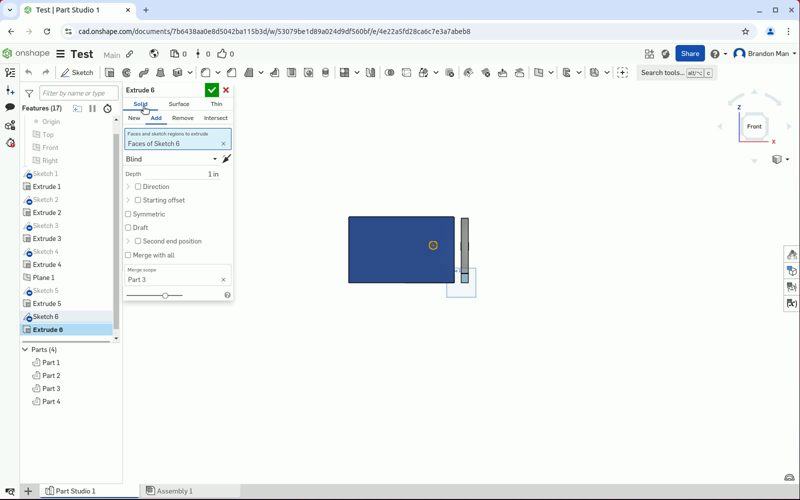
click(143, 106)
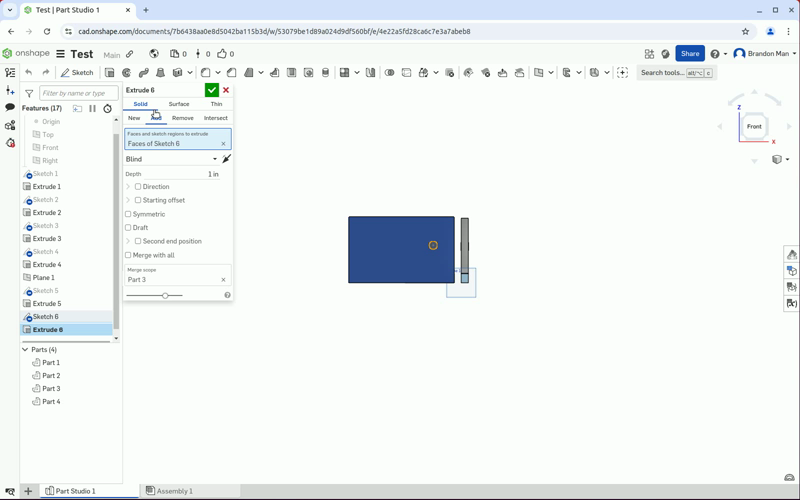
mouse_move(186, 120)
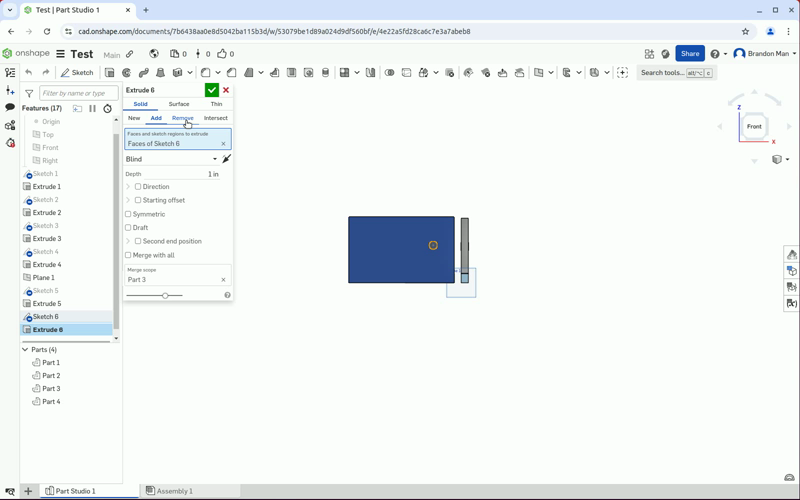
click(186, 120)
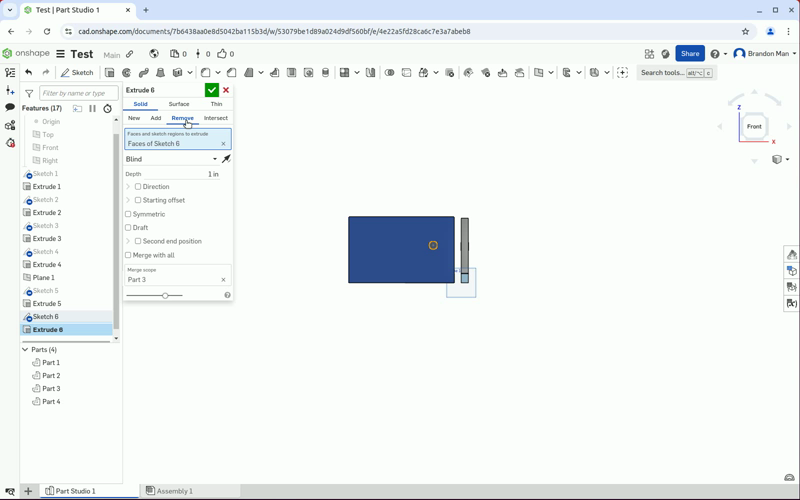
key(tab, 4)
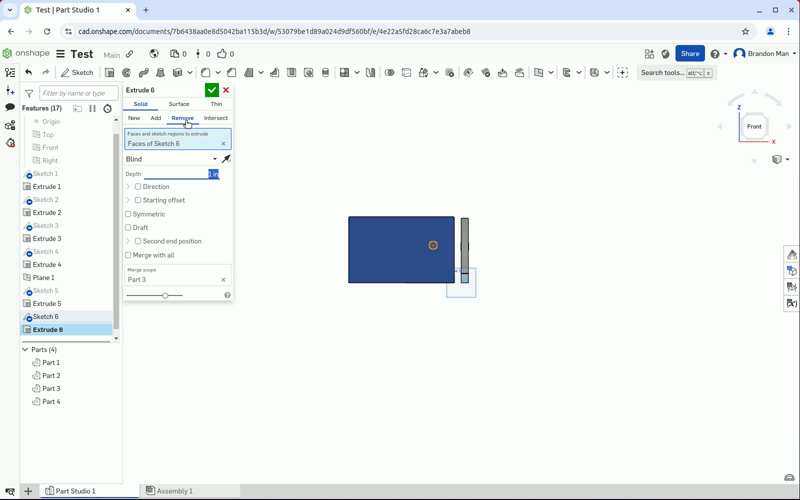
text(11.554)
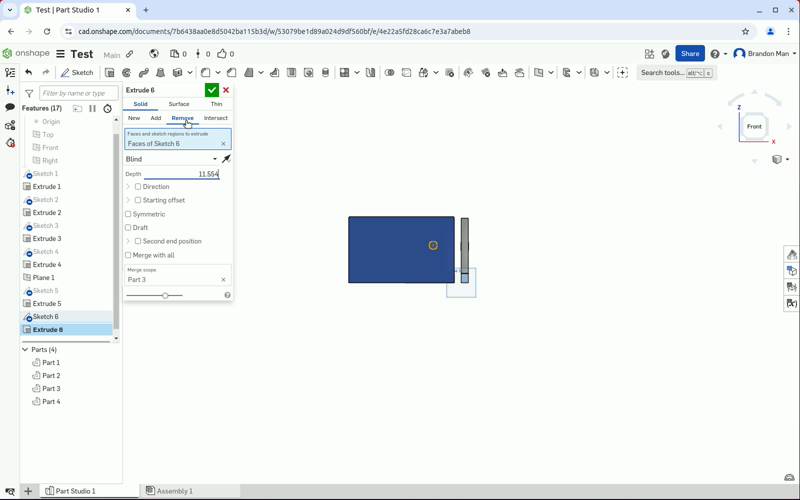
key(tab, 6)
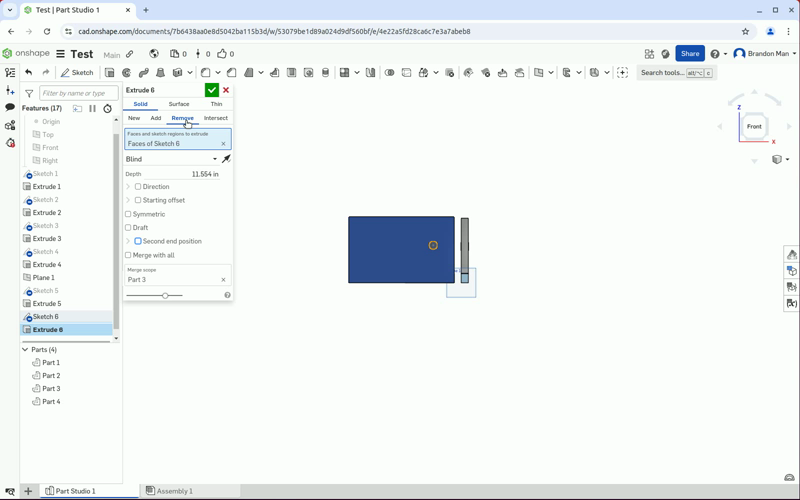
key(space)
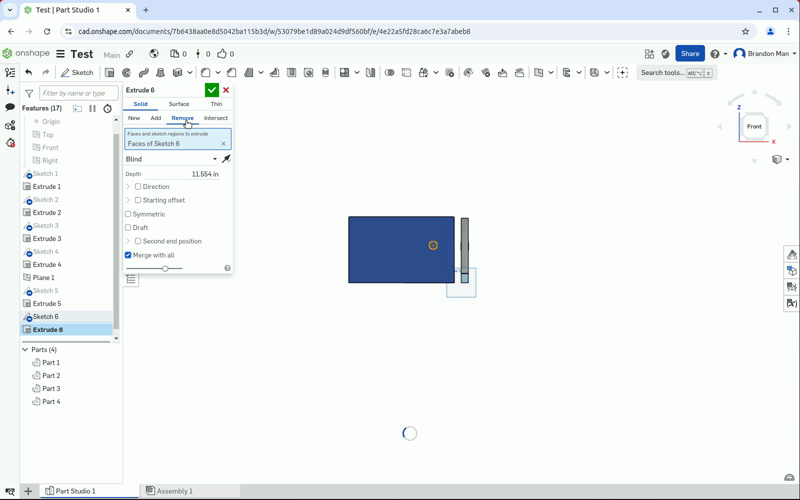
key(enter)
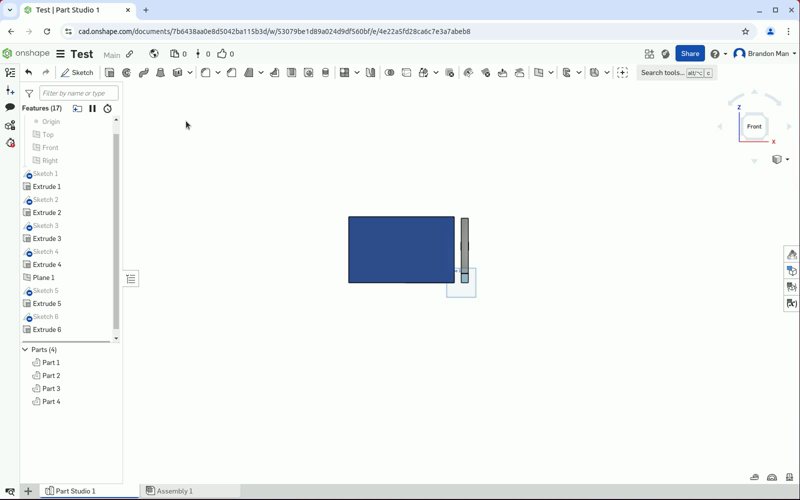
key(shift+h)
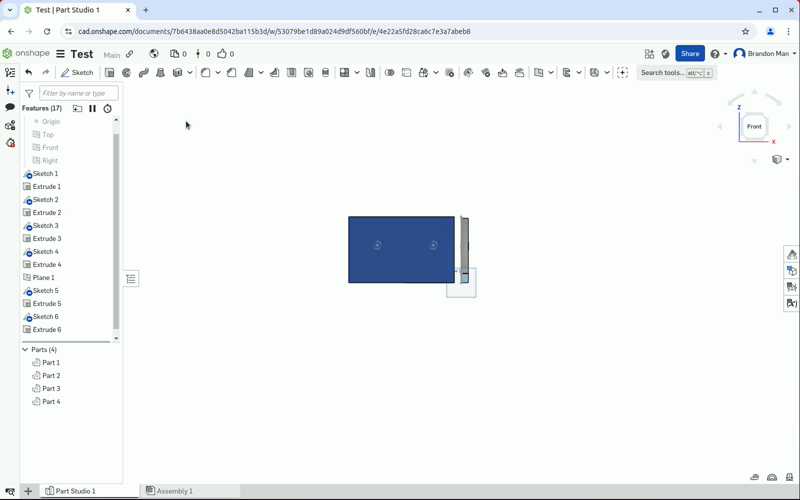
key(shift+h)
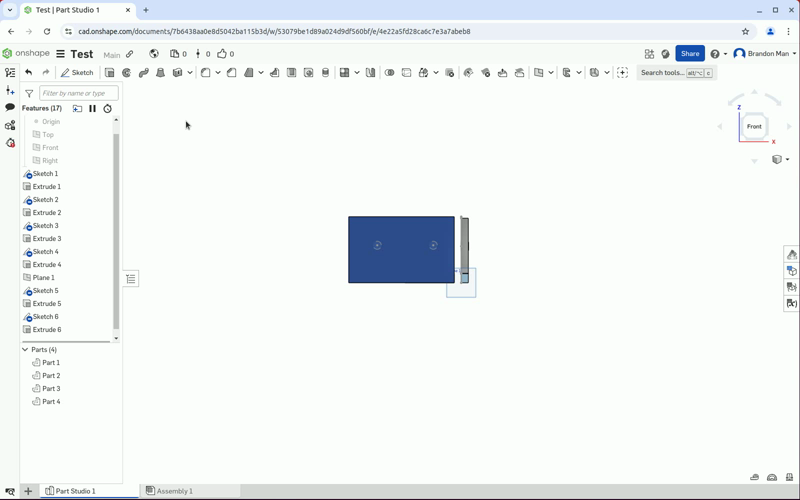
key(shift+7)
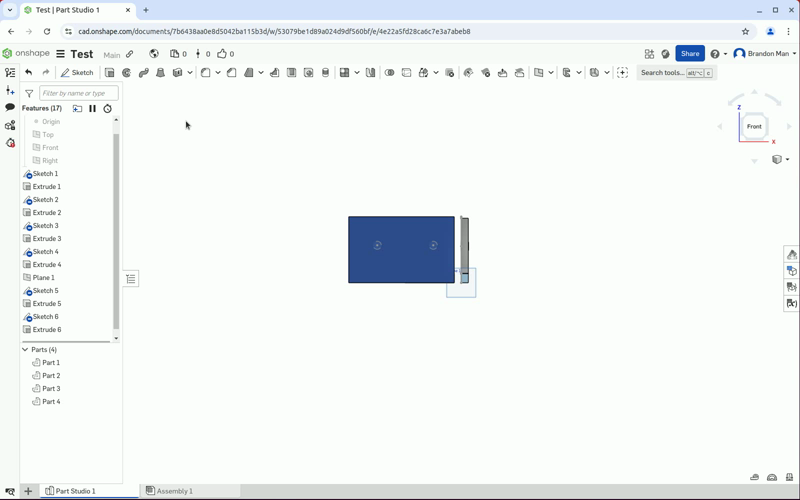
key(left, 2)
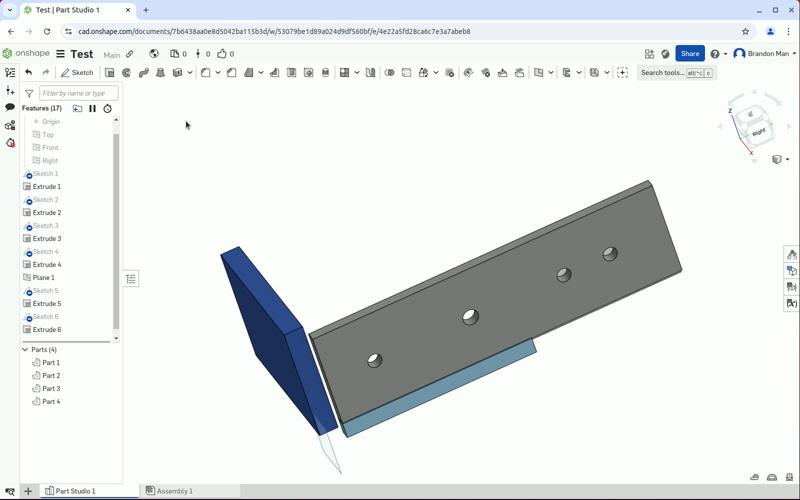
key(down, 2)
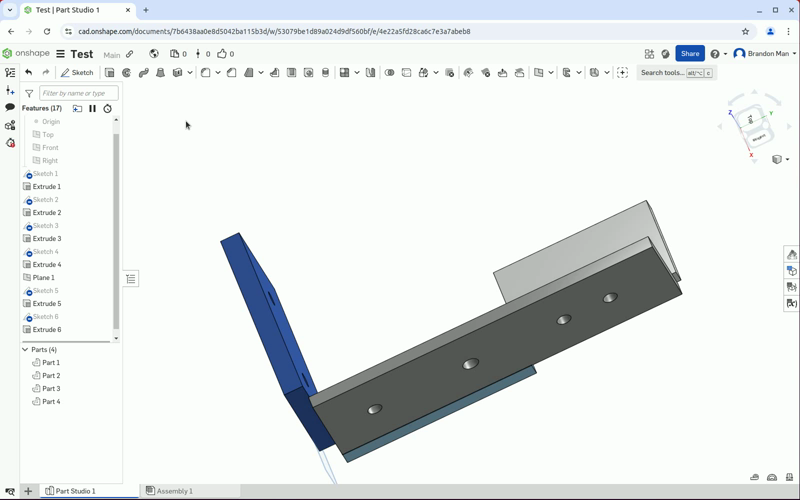
key(up, 2)
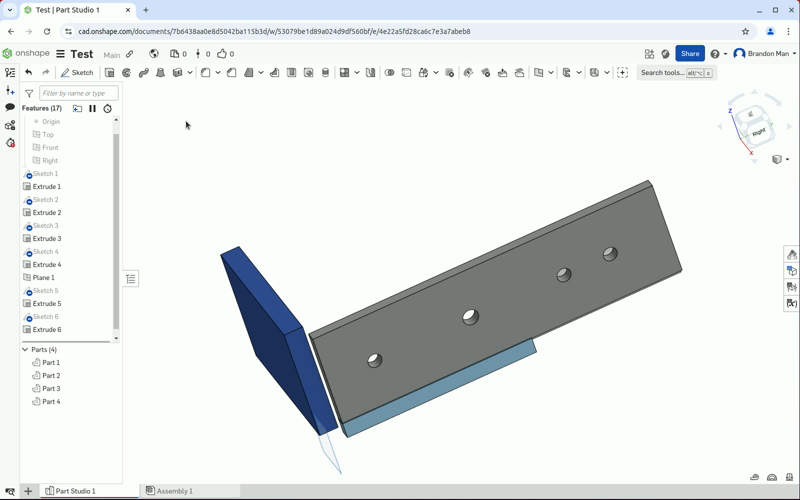
key(right, 2)
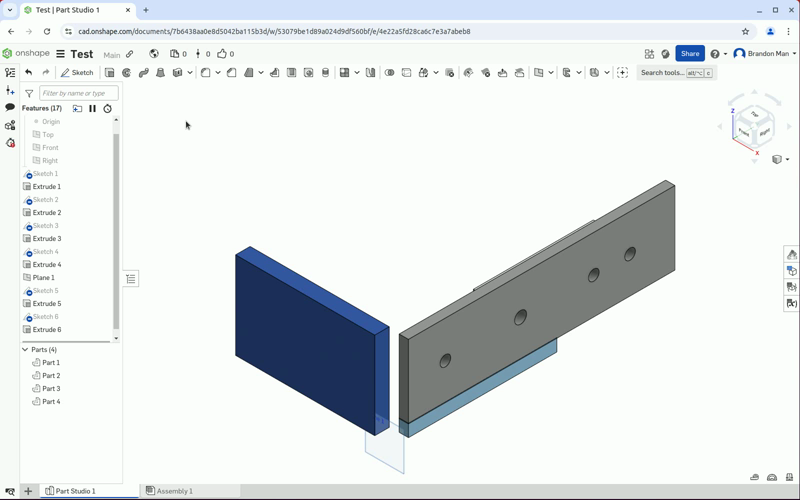
mouse_move(69, 176)
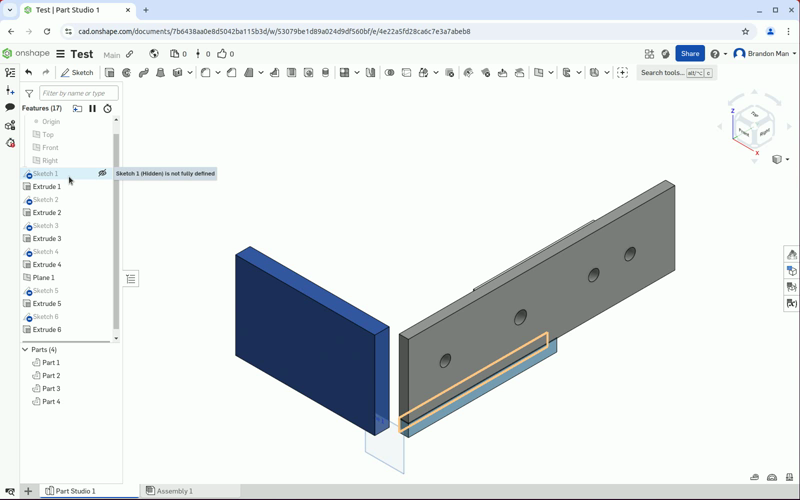
click(69, 176)